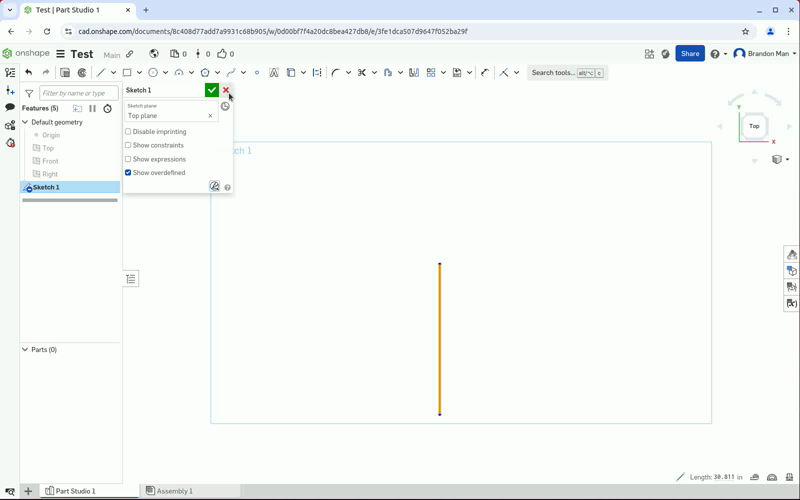
key(shift+h)
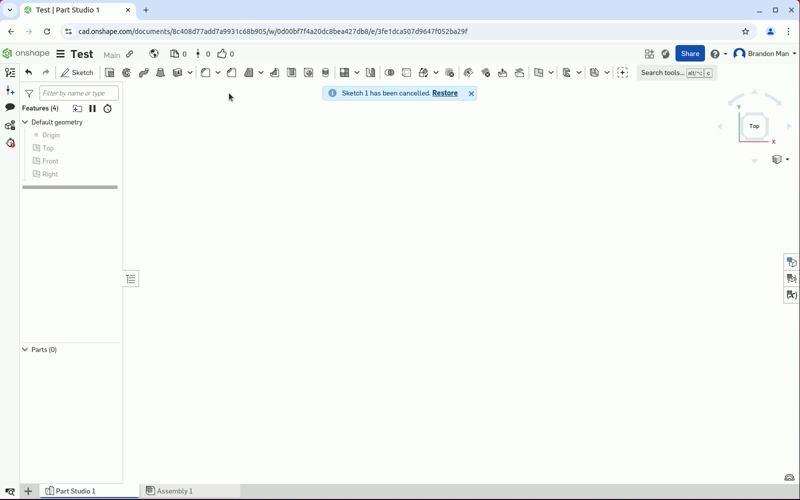
mouse_move(73, 352)
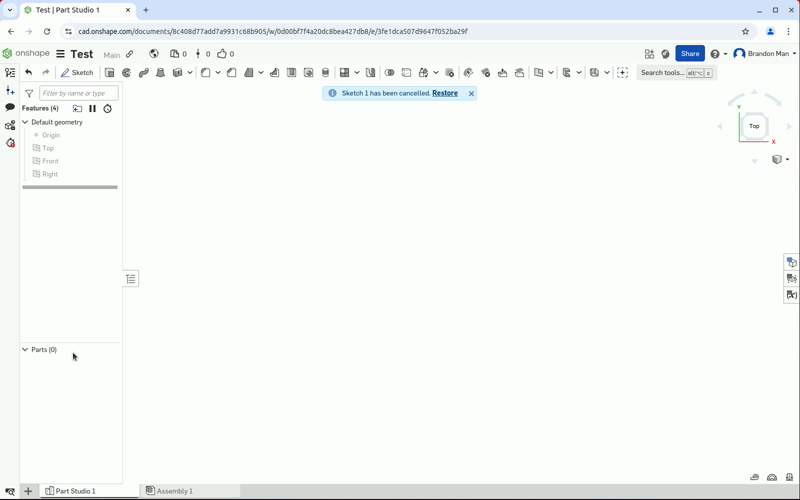
key(y)
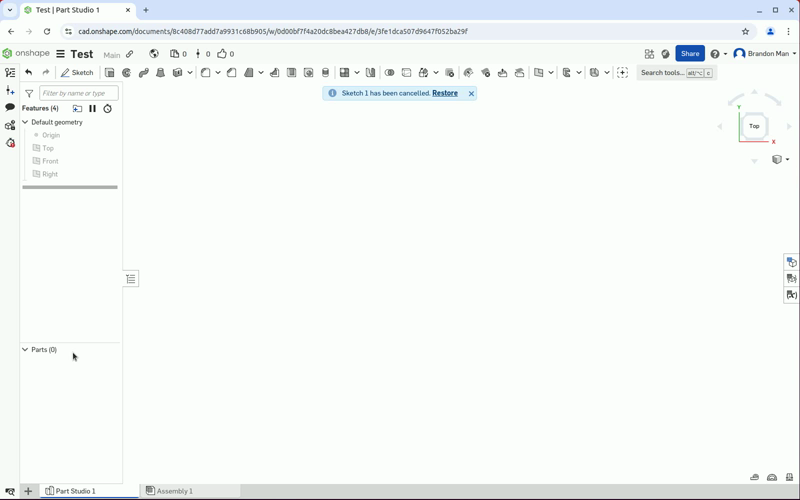
key(shift+p)
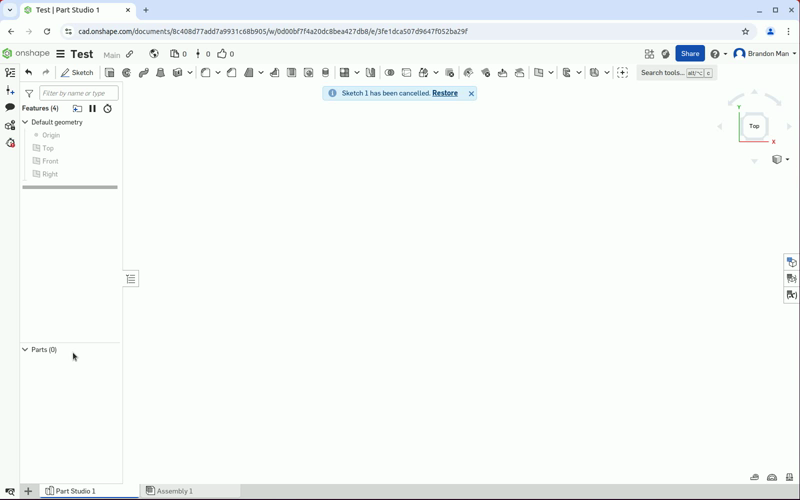
key(space)
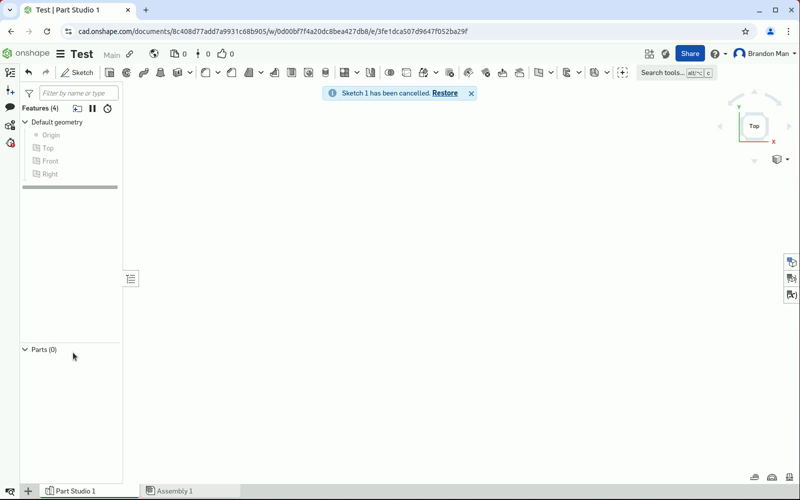
key_down(shift)
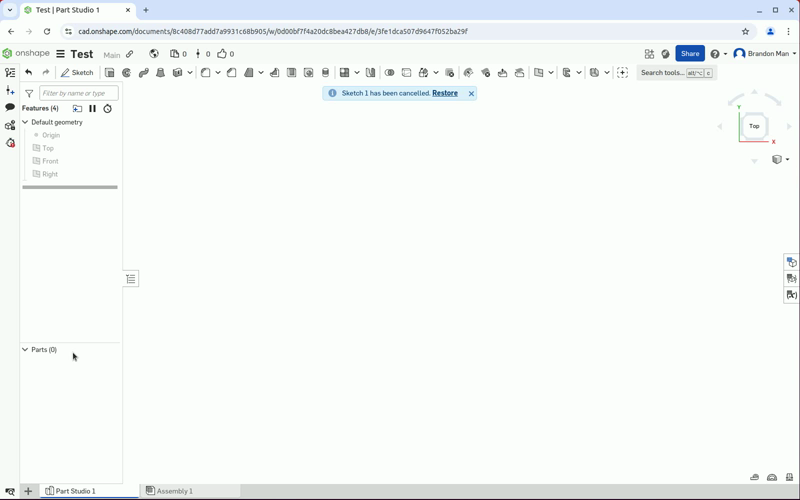
key(up)
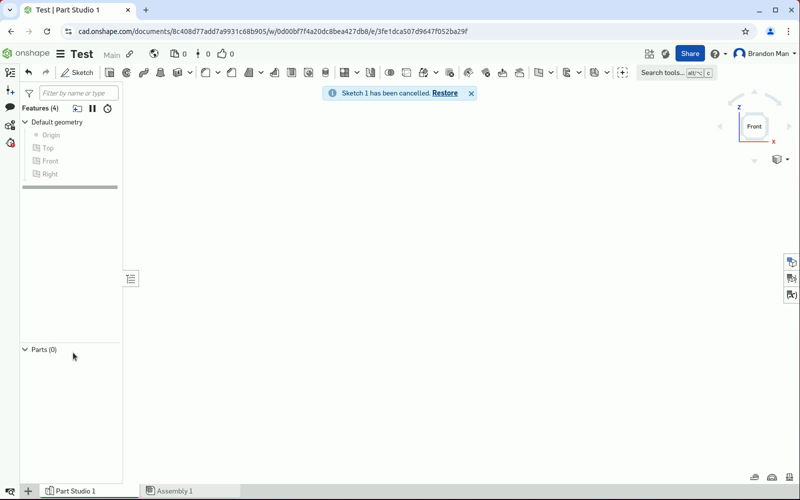
key_up(shift)
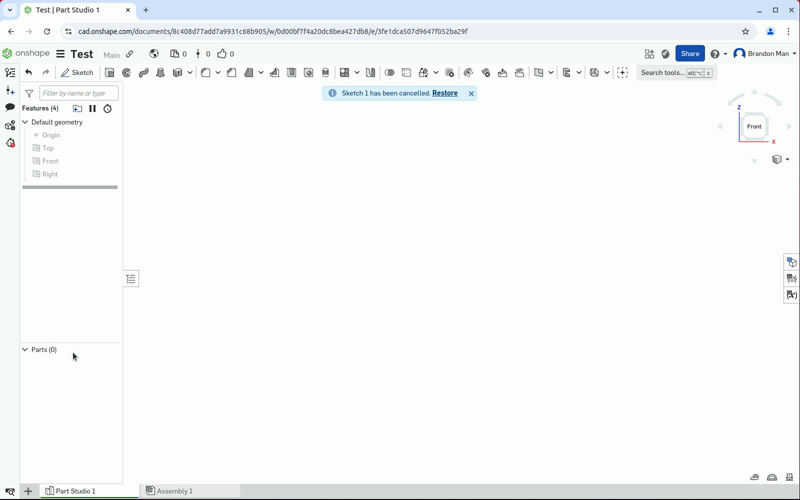
mouse_move(73, 352)
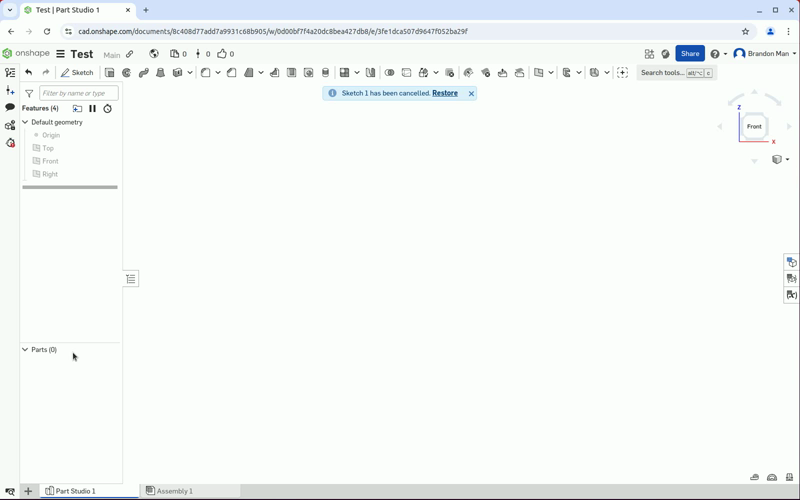
key(shift+y)
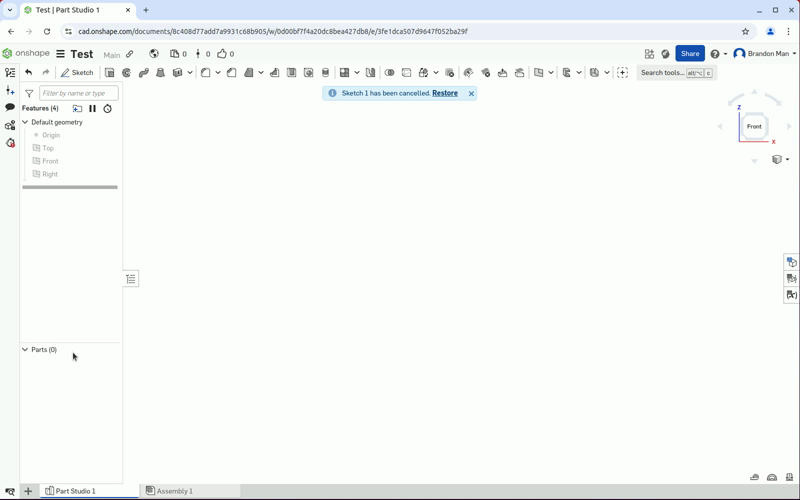
key(shift+s)
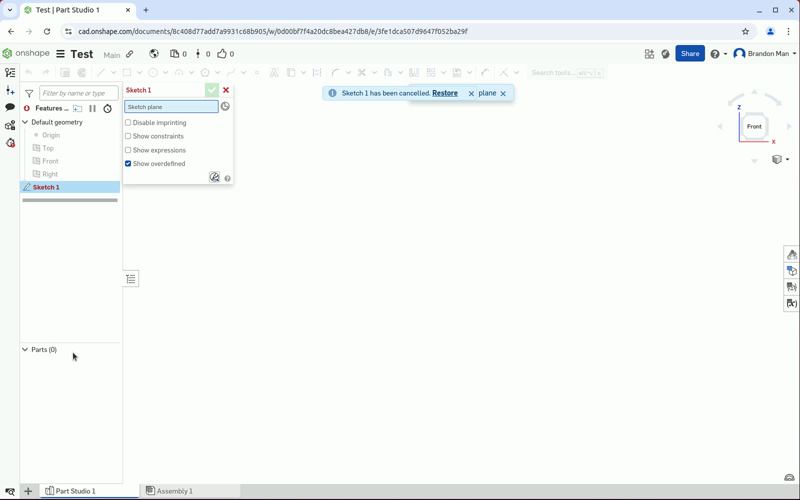
mouse_move(73, 163)
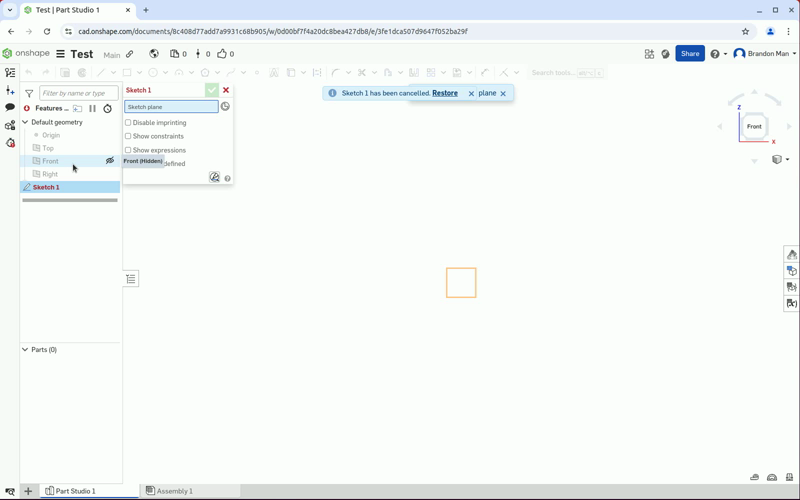
click(73, 163)
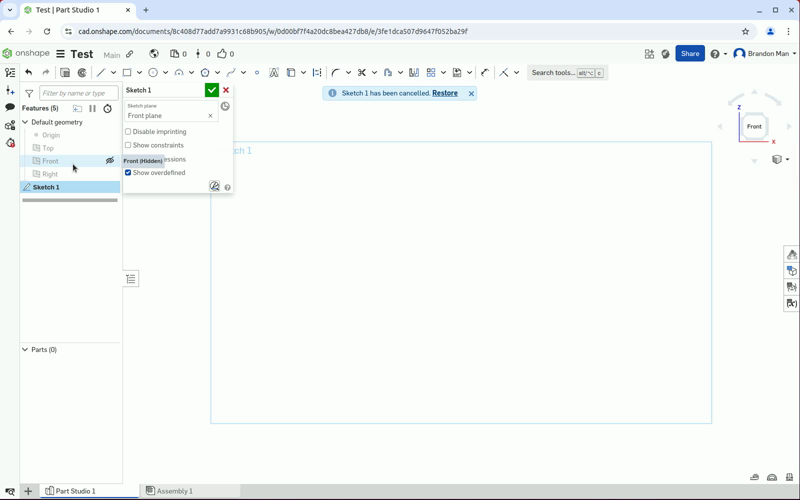
mouse_move(73, 352)
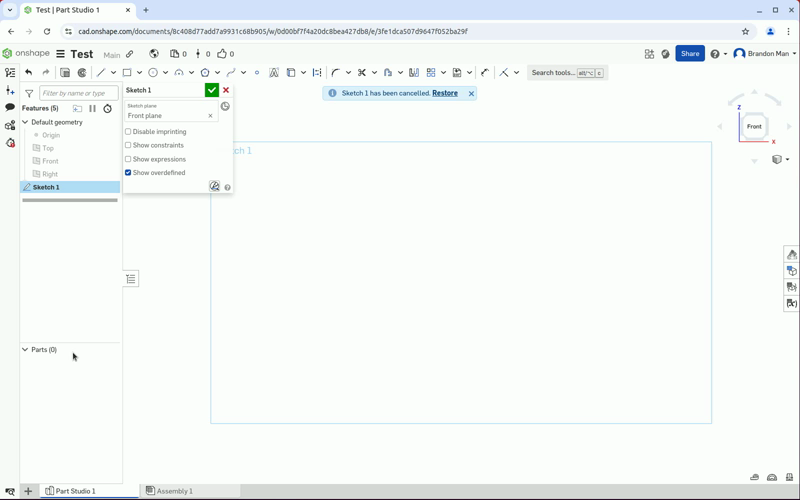
key(y)
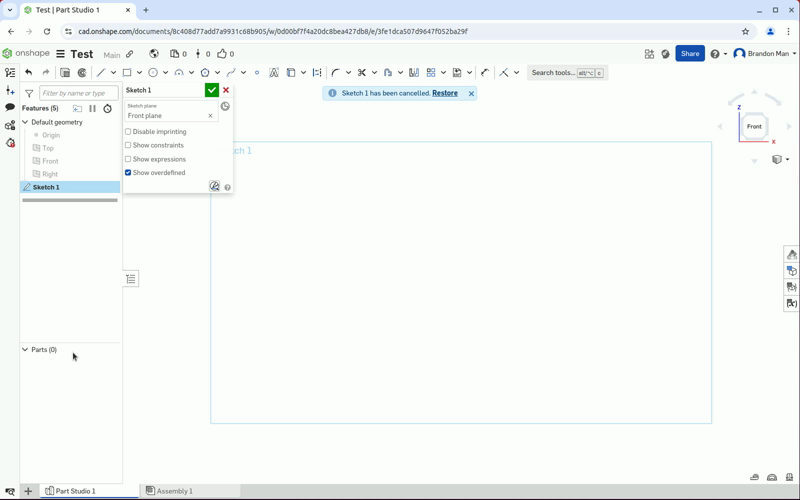
key(l)
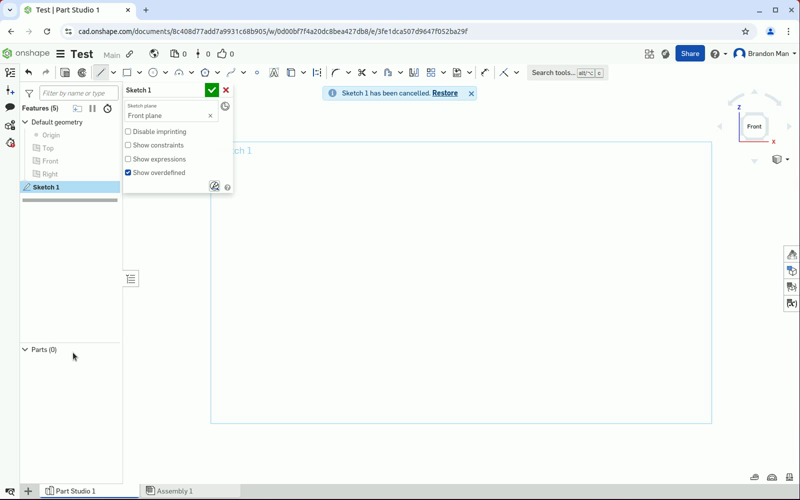
key_down(shift)
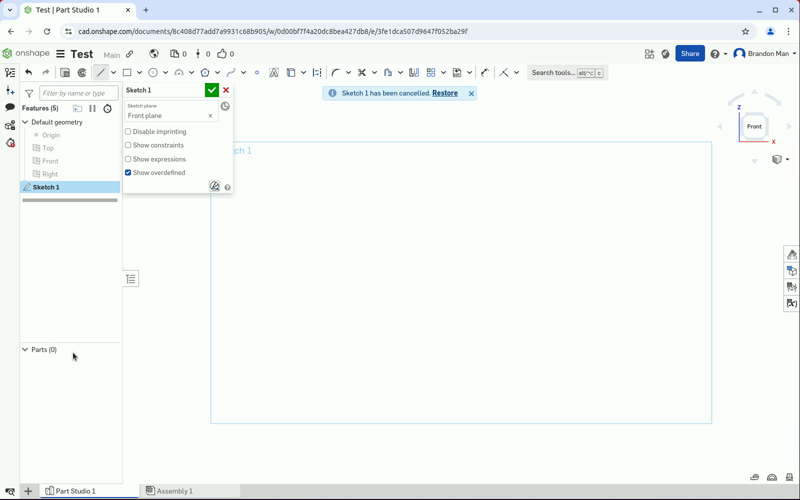
mouse_move(376, 292)
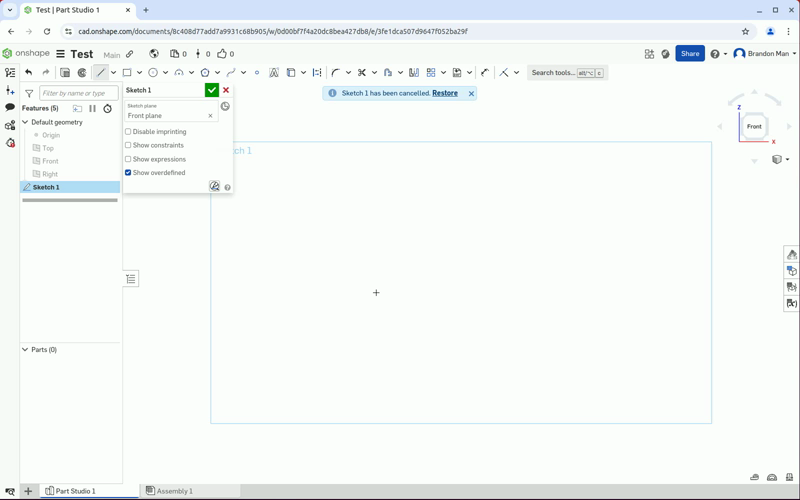
click(376, 292)
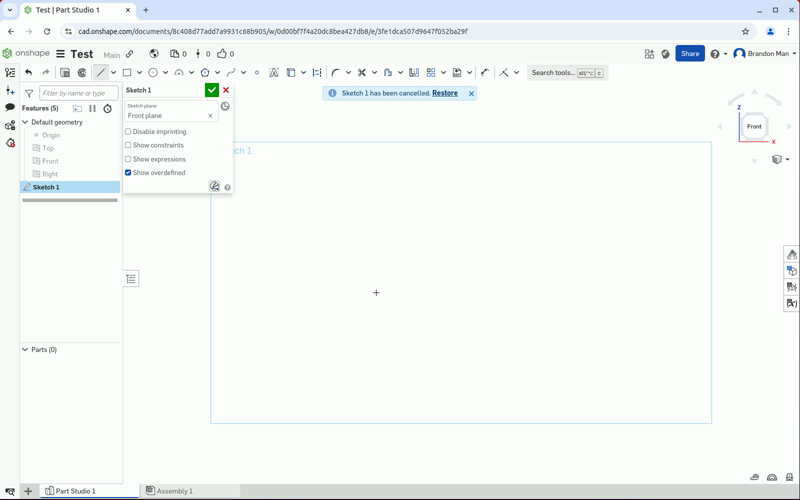
key_up(shift)
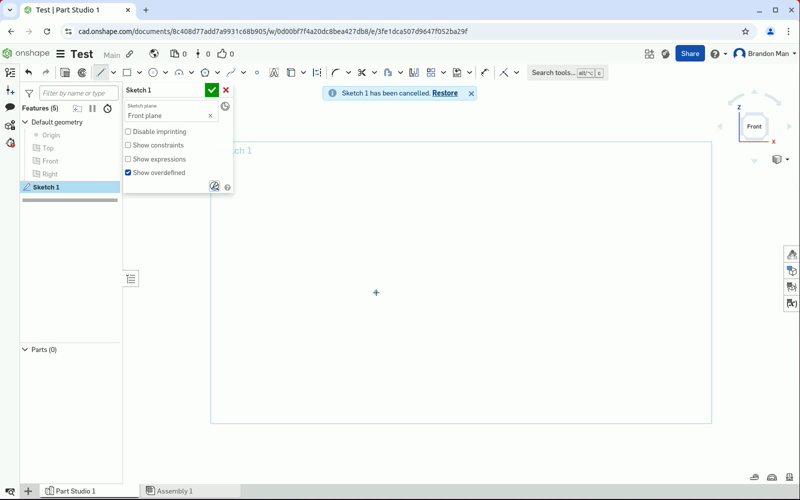
key_down(shift)
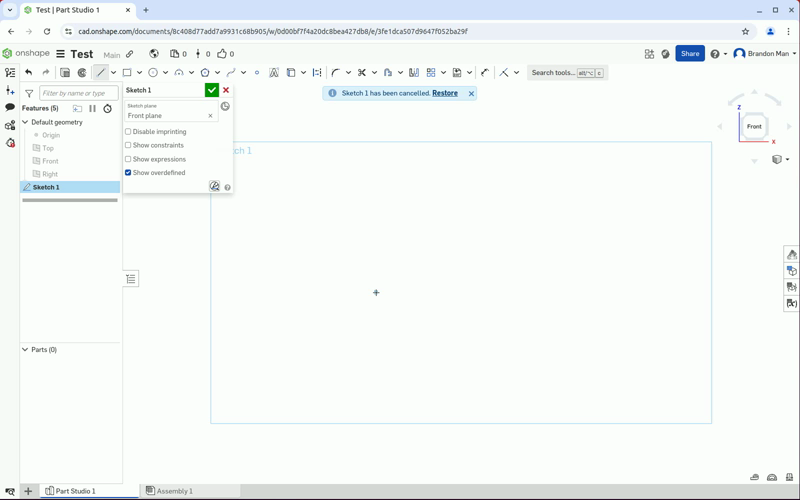
mouse_move(457, 292)
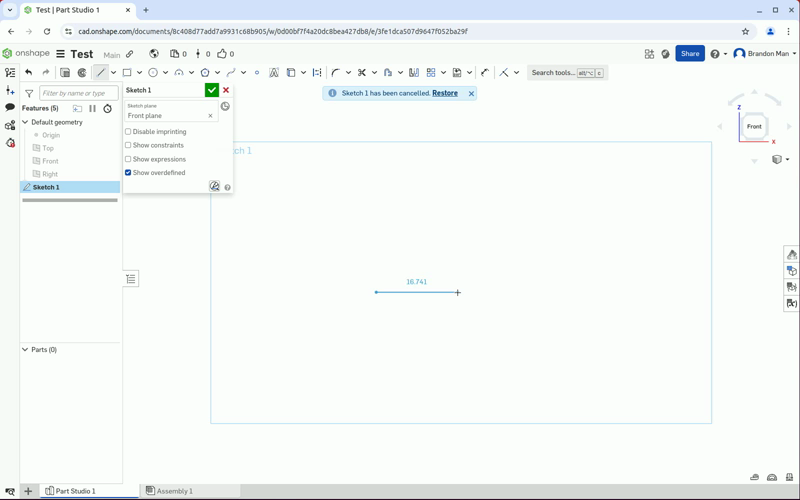
click(457, 292)
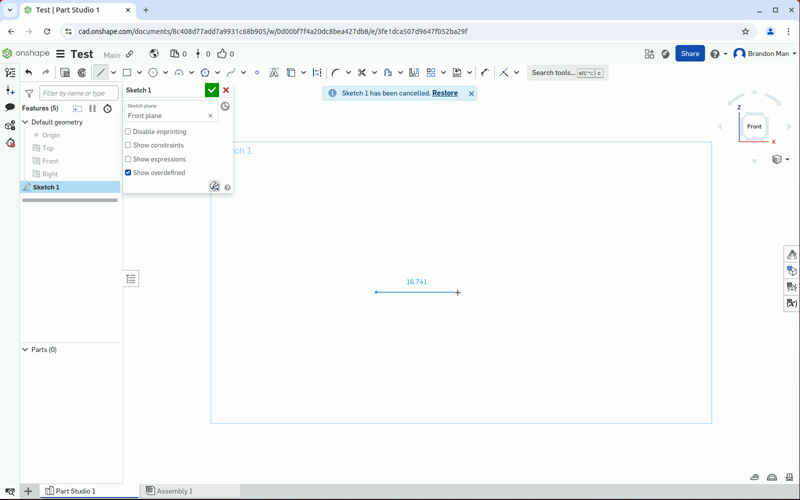
key_up(shift)
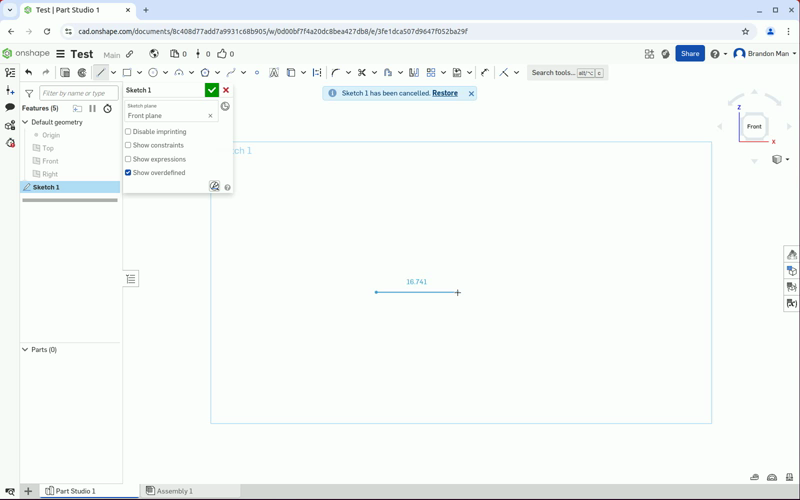
key_down(shift)
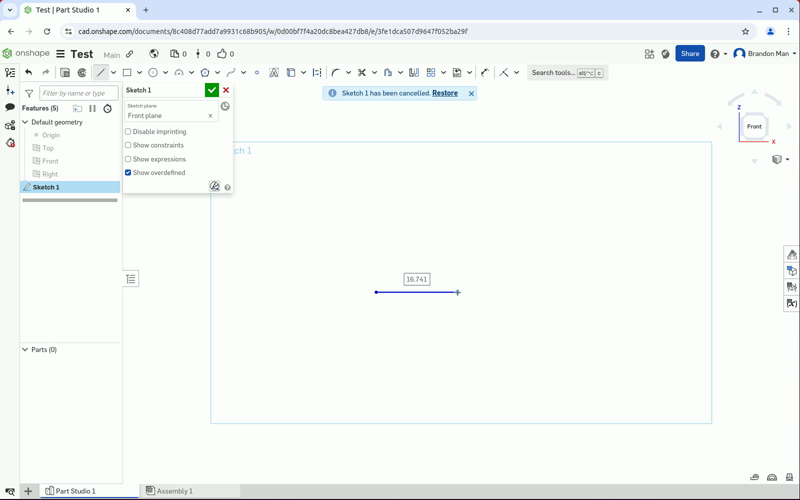
mouse_move(457, 177)
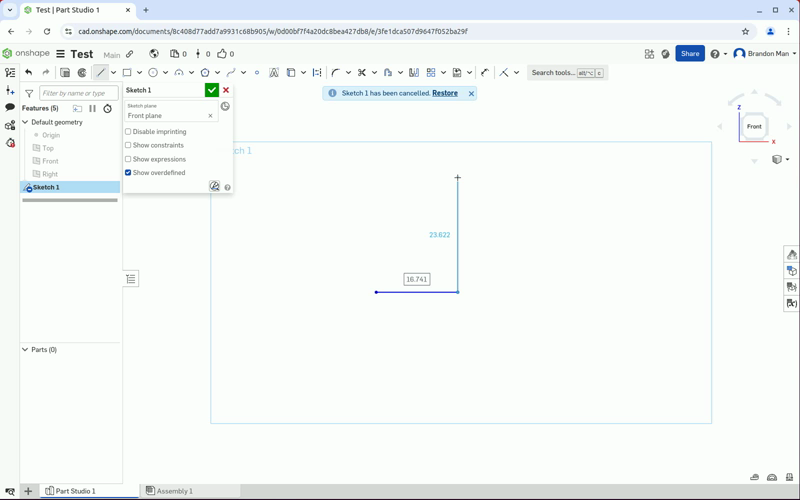
click(457, 177)
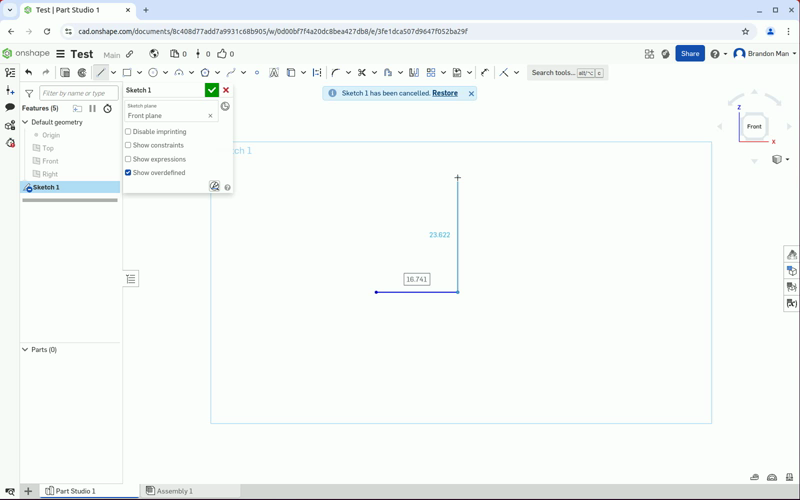
key_up(shift)
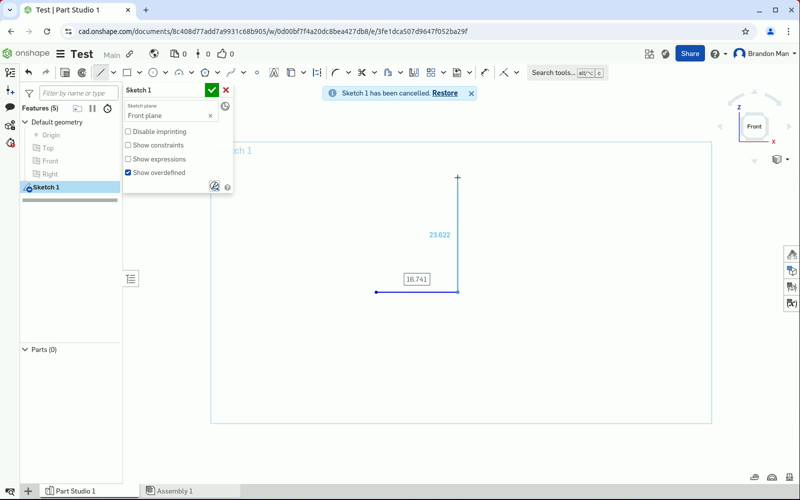
key_down(shift)
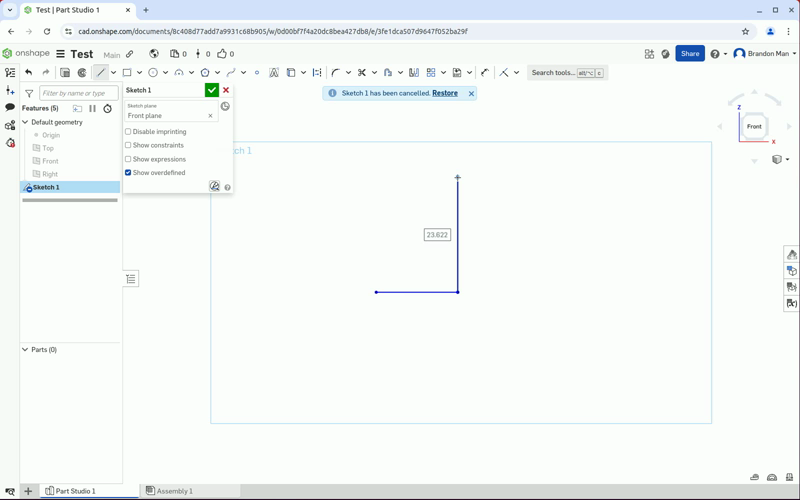
mouse_move(376, 177)
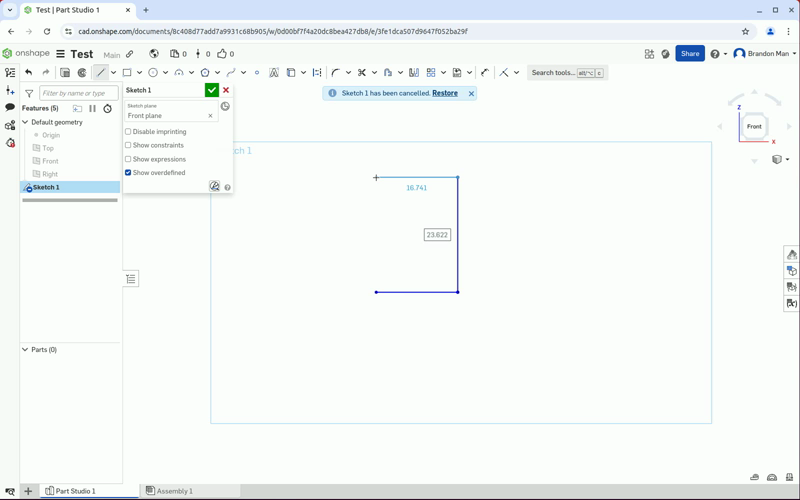
click(376, 177)
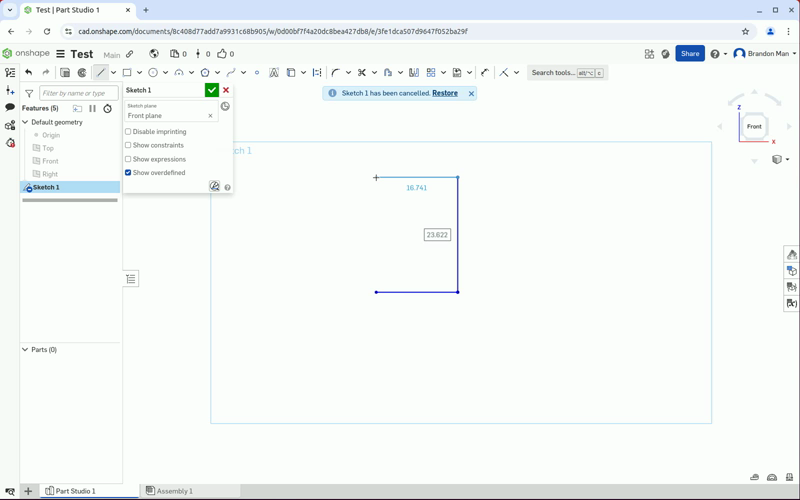
key_up(shift)
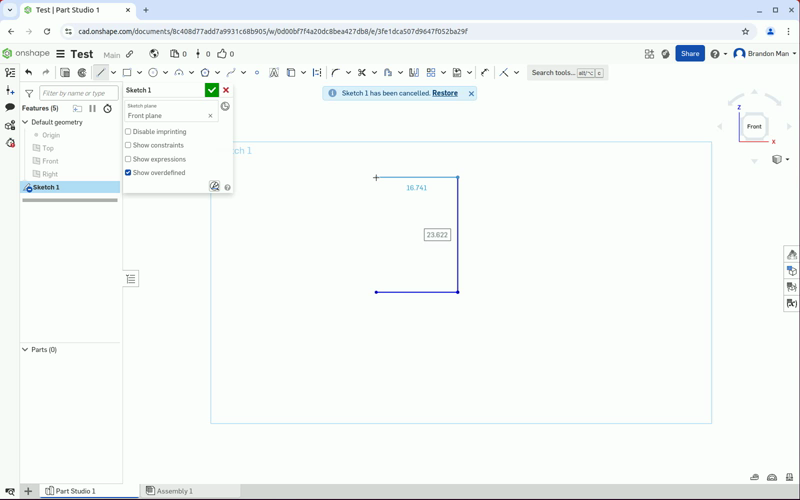
key_down(shift)
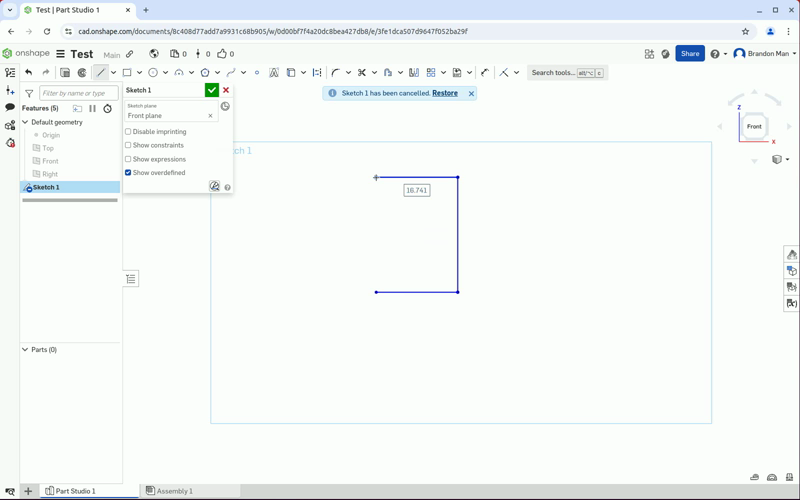
mouse_move(376, 292)
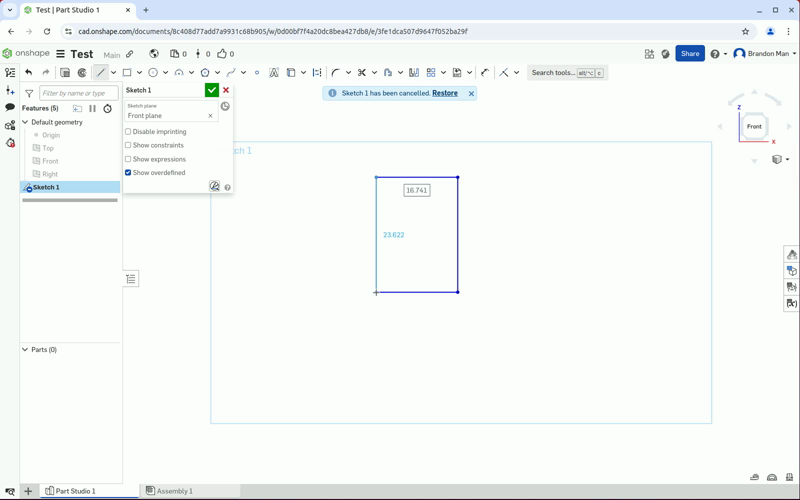
key_up(shift)
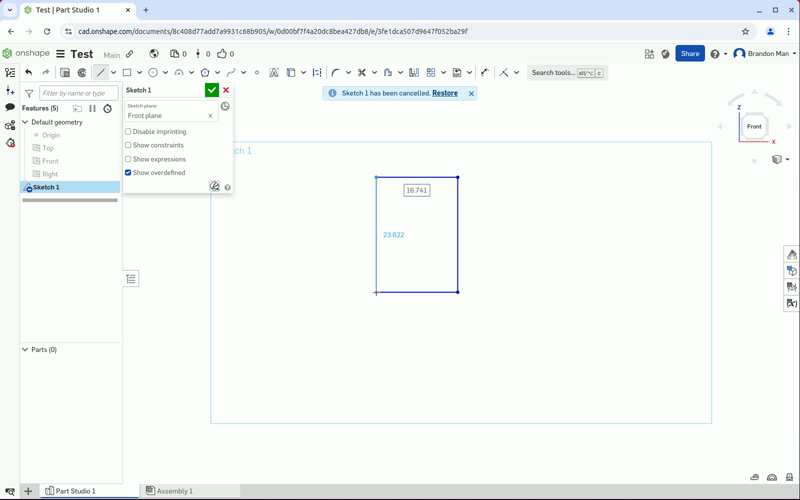
click(376, 292)
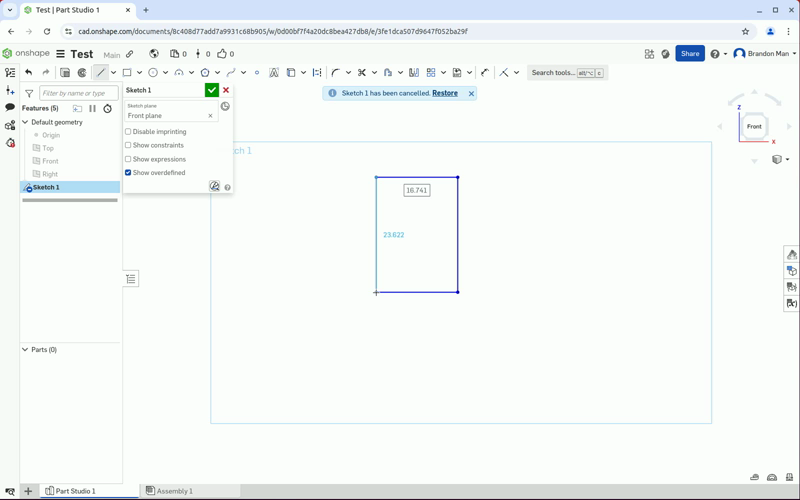
key(esc)
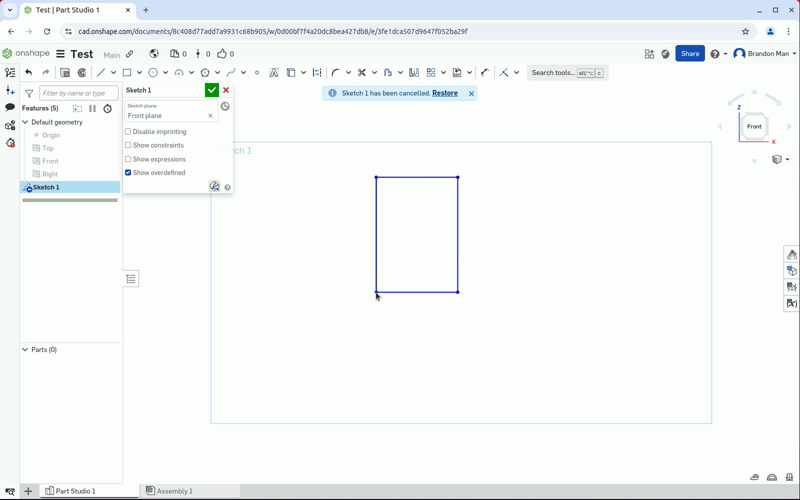
mouse_move(427, 184)
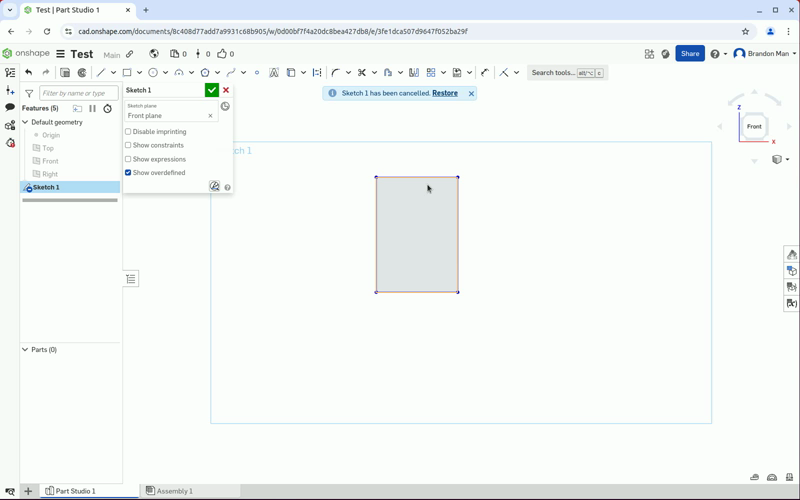
click(427, 184)
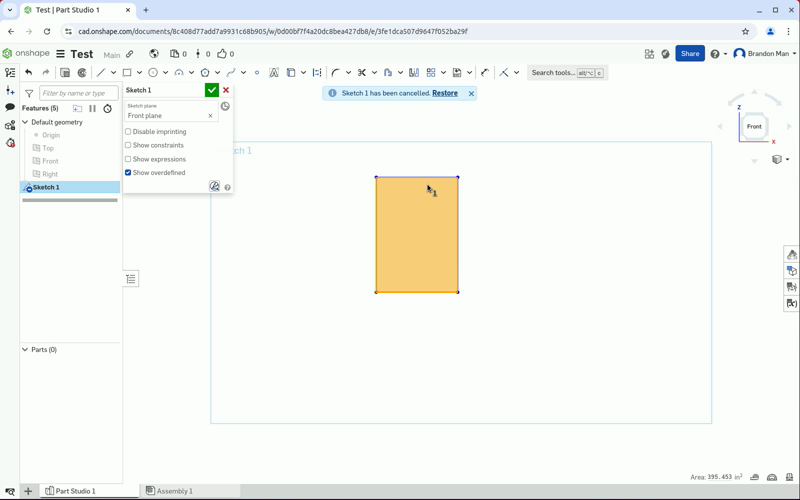
mouse_move(73, 352)
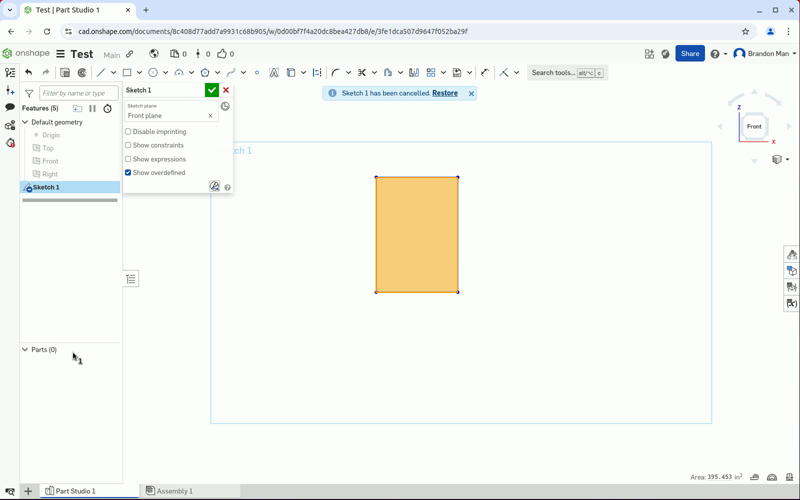
key(shift+y)
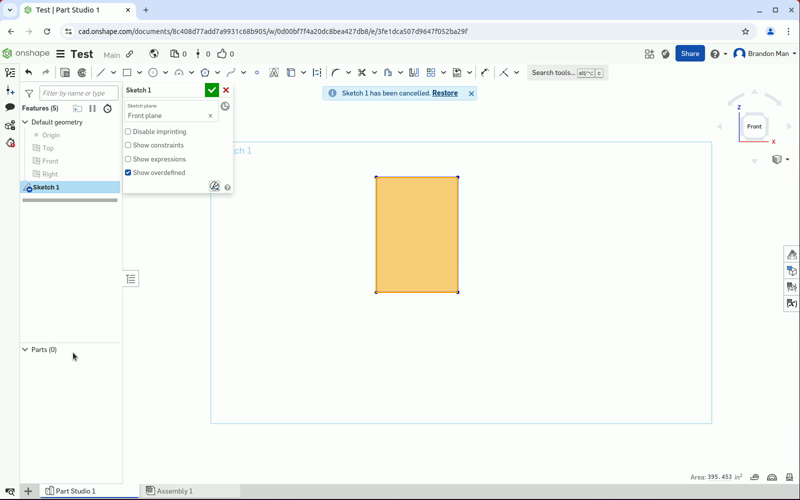
key(shift+e)
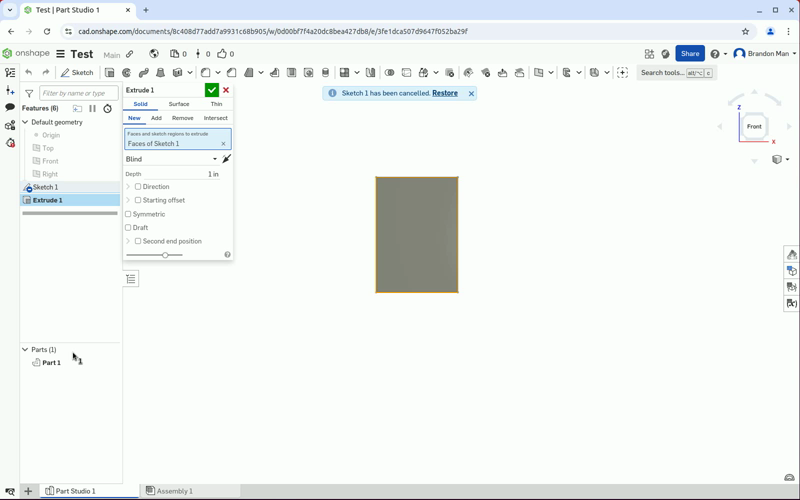
mouse_move(143, 106)
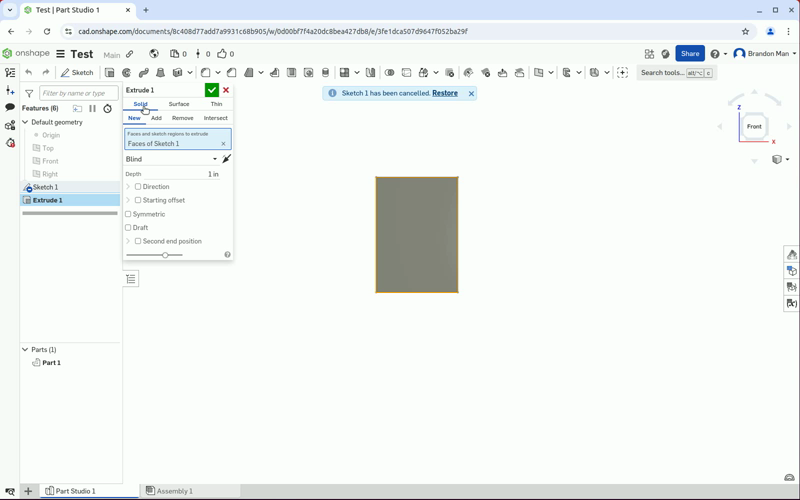
click(143, 106)
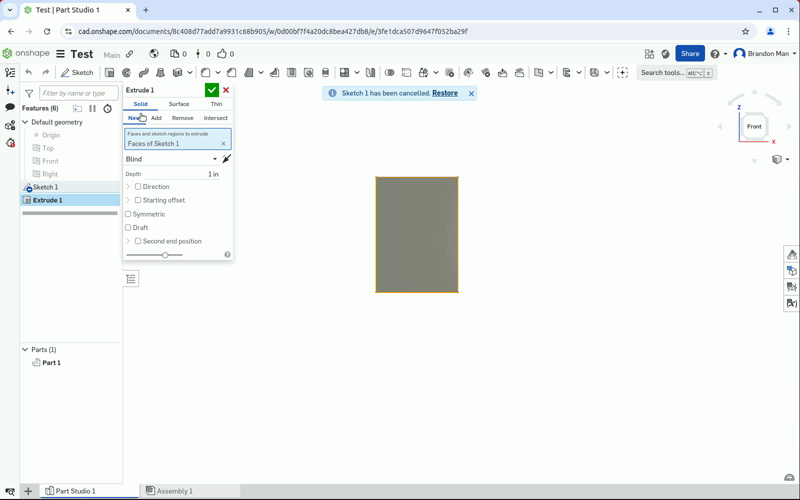
mouse_move(137, 120)
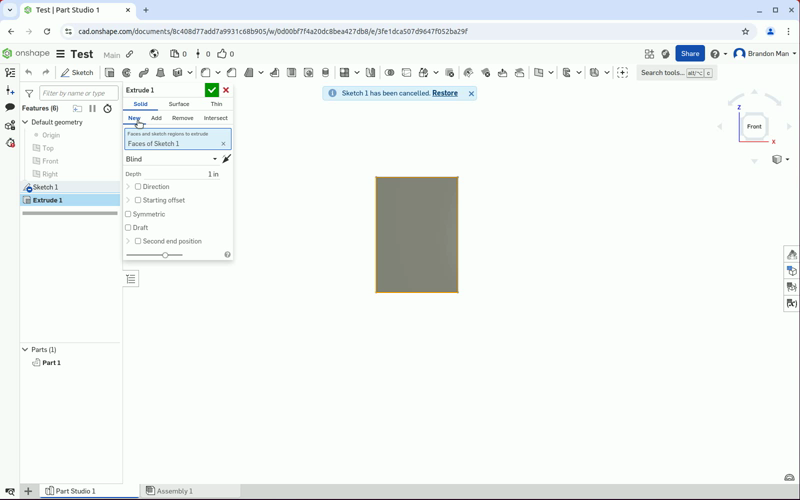
click(137, 120)
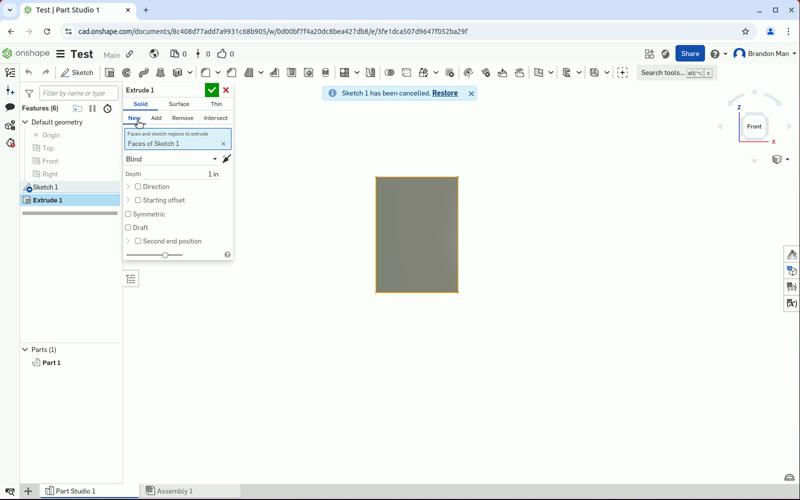
key(tab, 4)
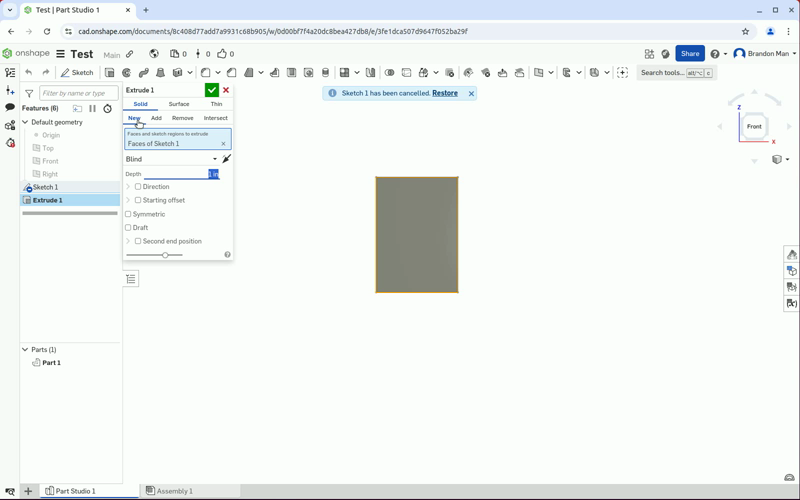
text(1.444)
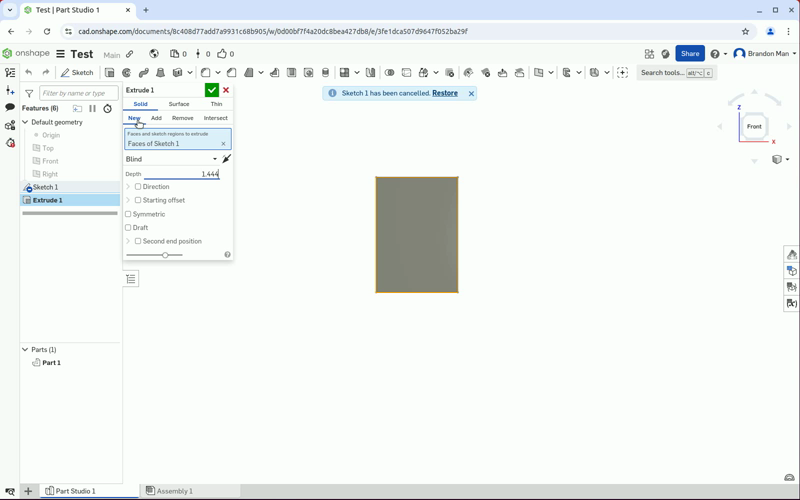
key(enter)
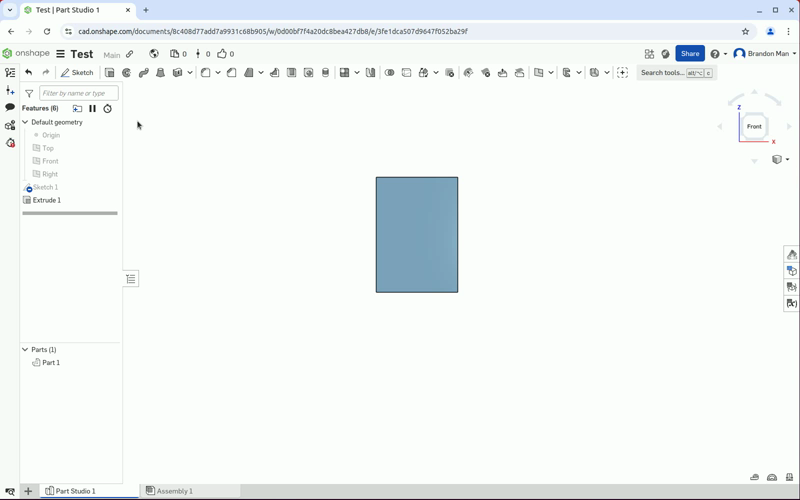
key(shift+h)
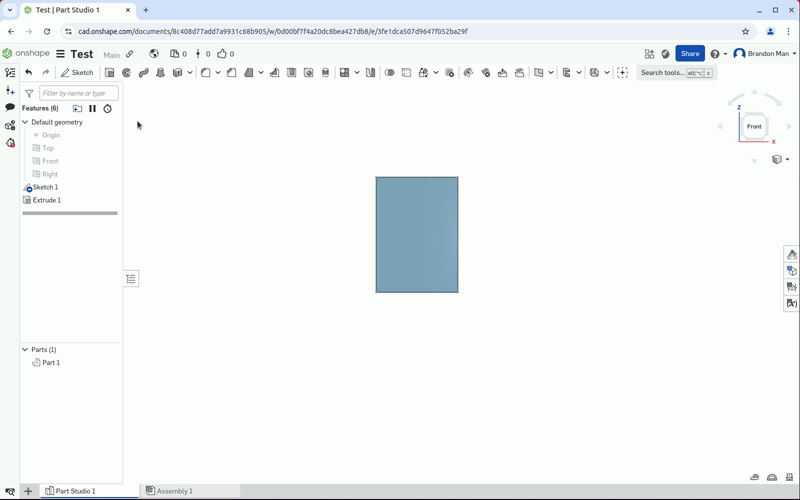
key(shift+h)
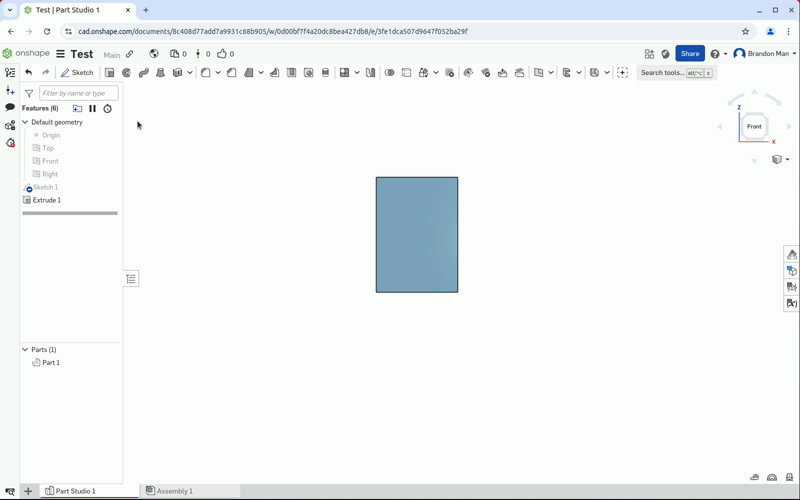
mouse_move(73, 189)
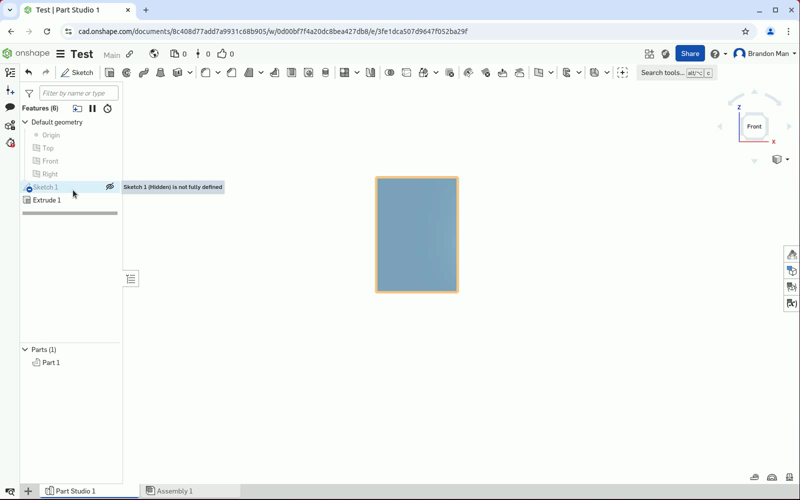
click(73, 189)
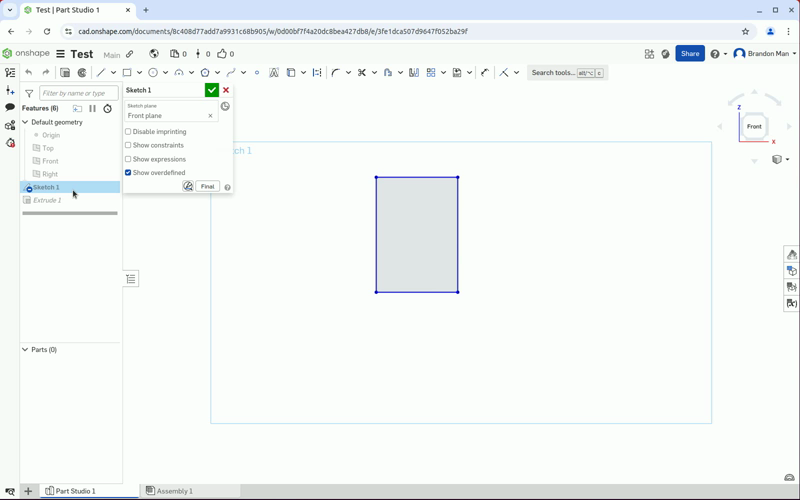
mouse_move(229, 92)
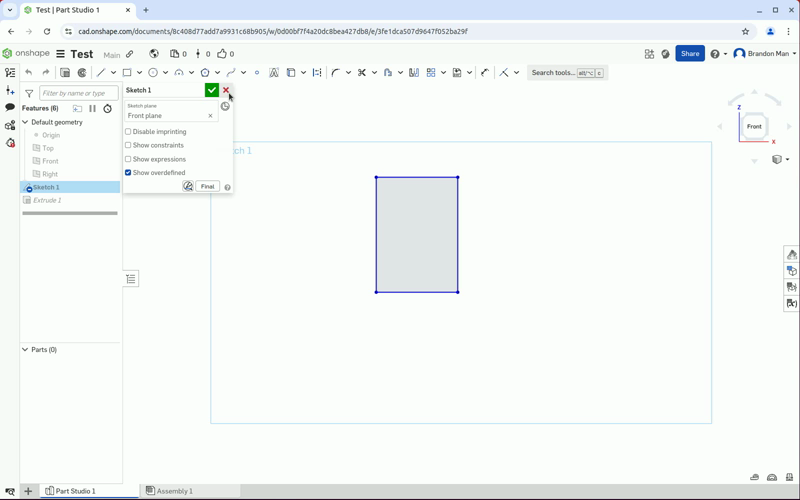
click(229, 92)
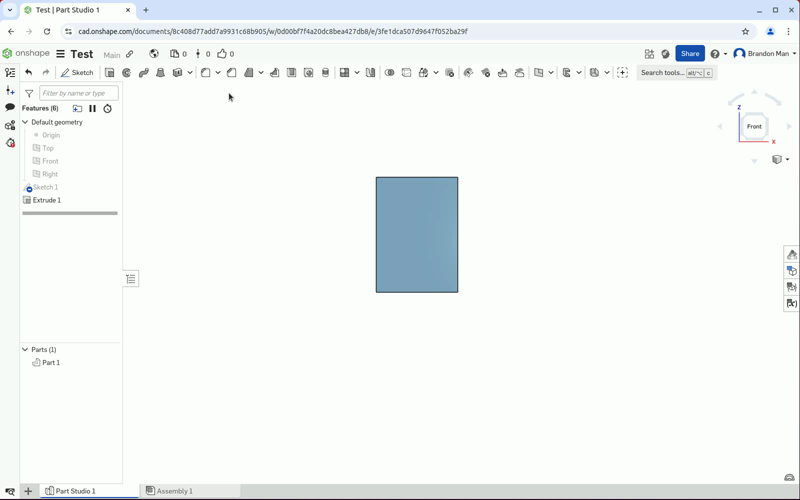
mouse_move(541, 75)
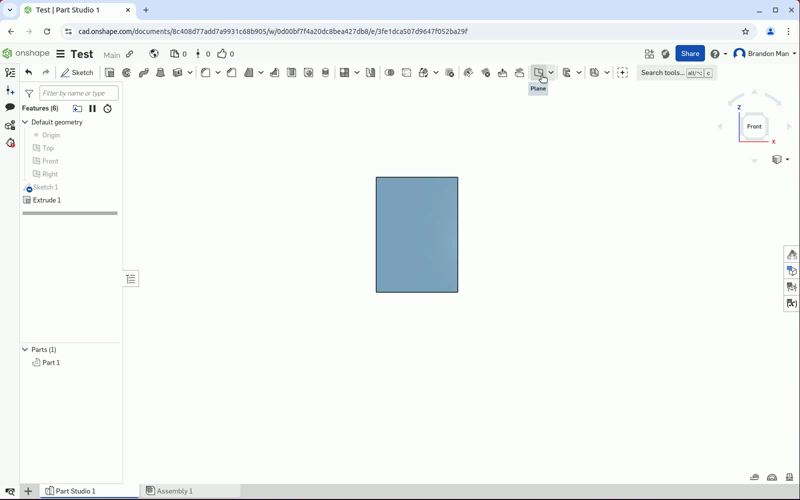
click(541, 75)
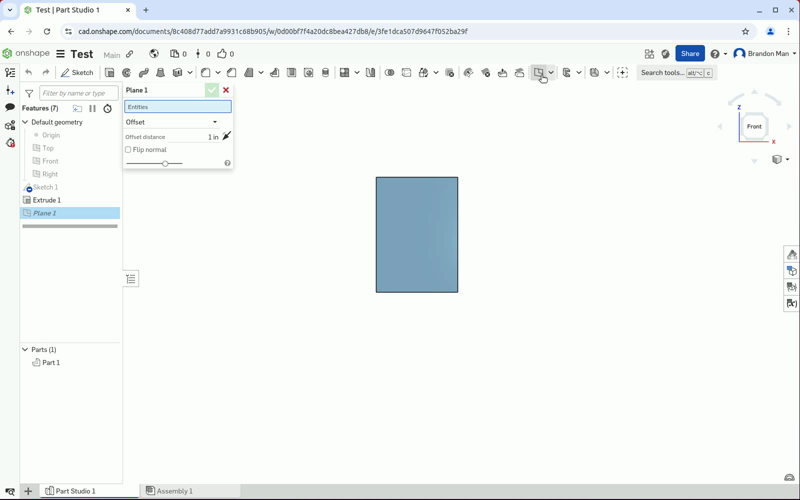
mouse_move(73, 163)
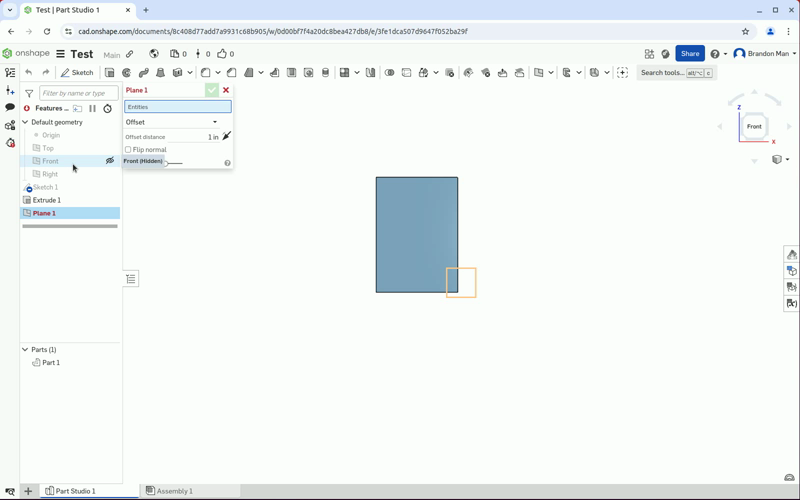
click(73, 163)
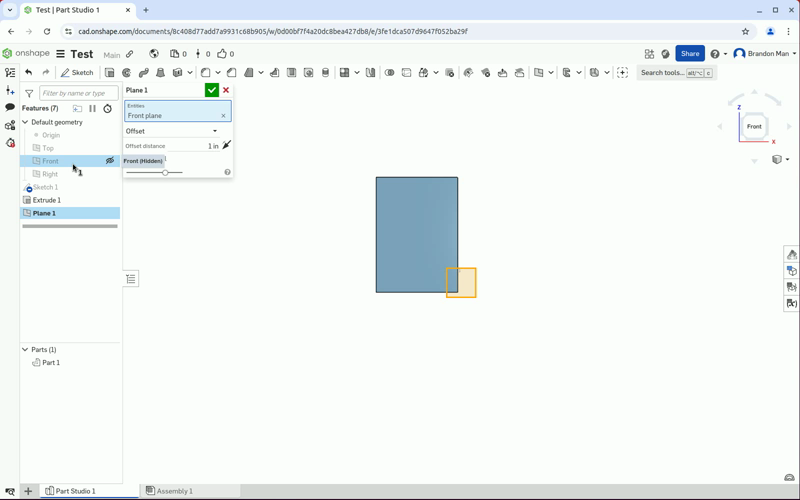
key(tab, 2)
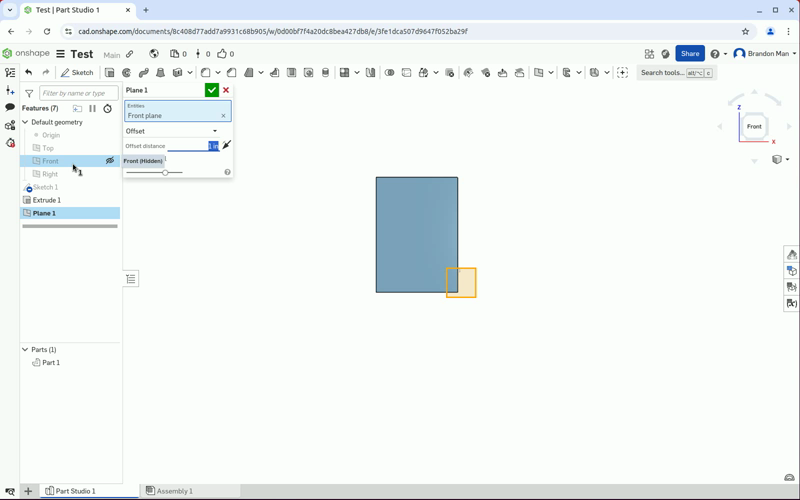
text(1.448)
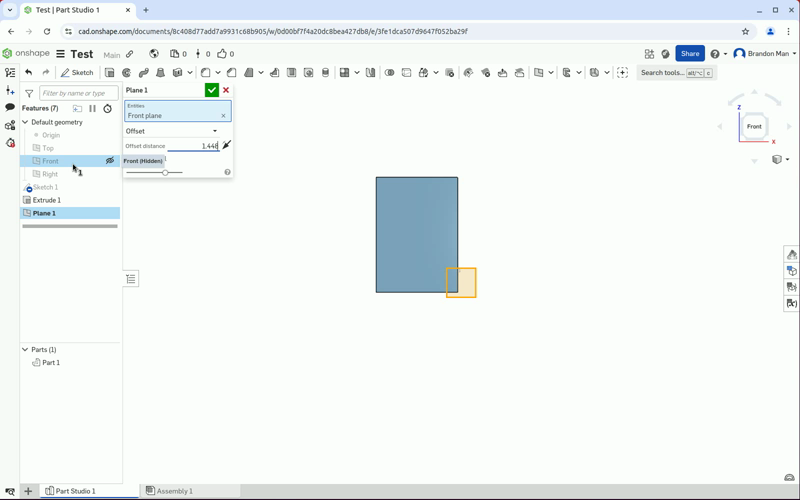
key(enter, 2)
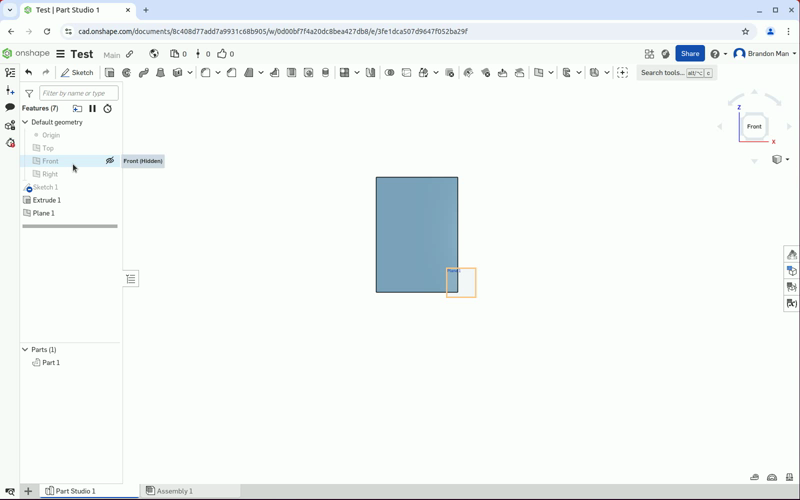
key(shift+s)
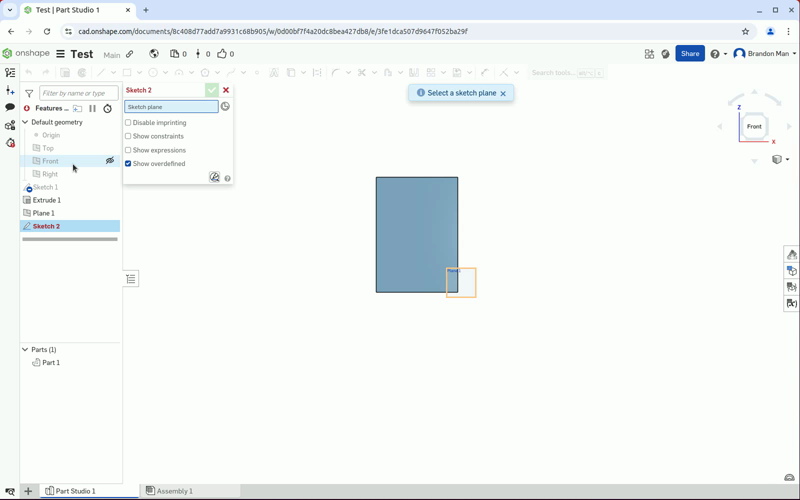
mouse_move(73, 215)
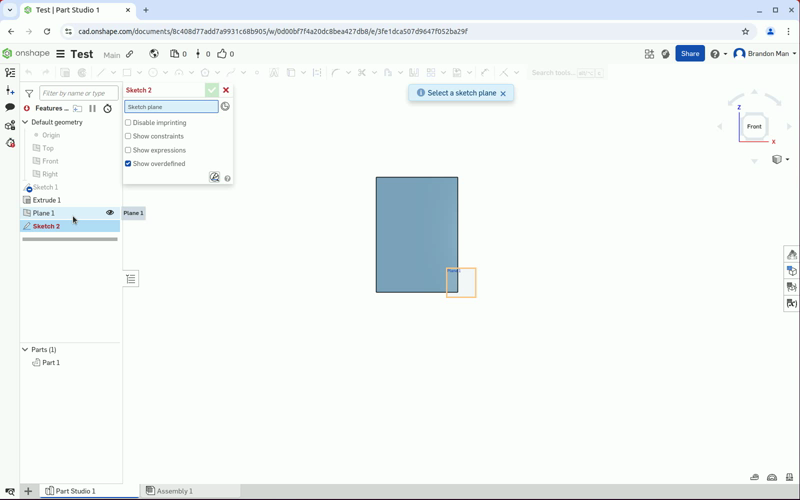
click(73, 215)
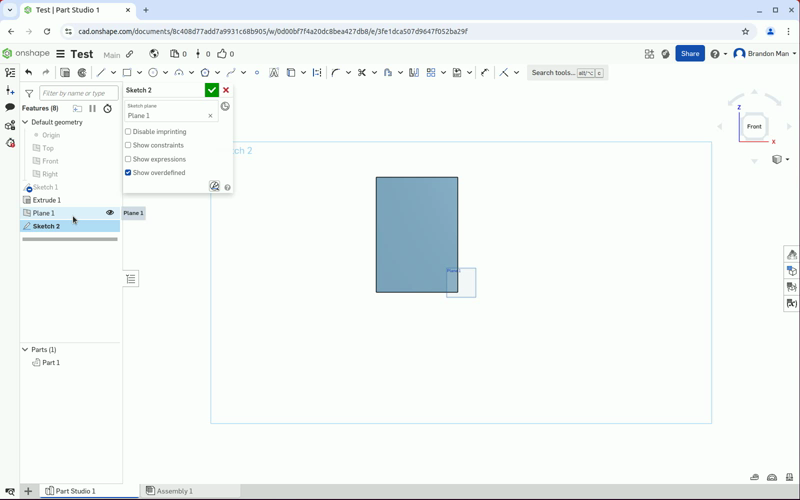
mouse_move(73, 352)
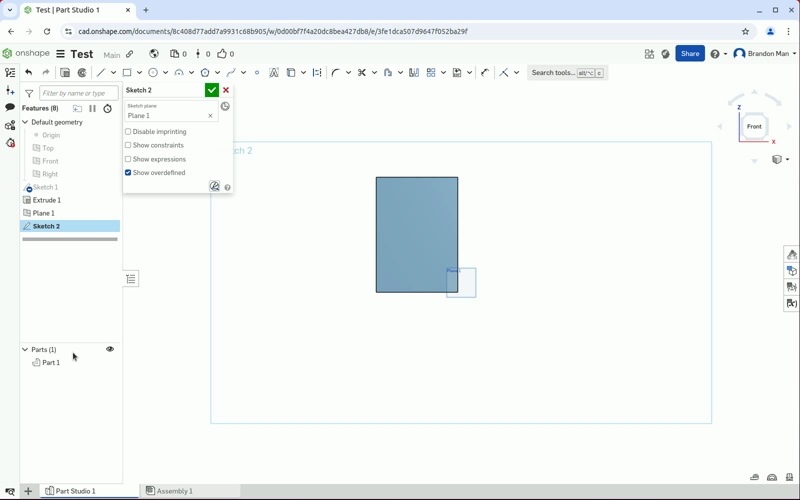
key(y)
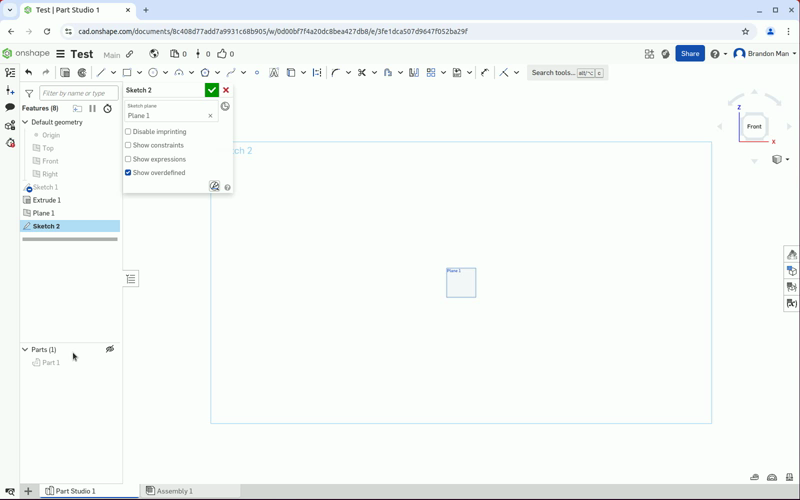
key(l)
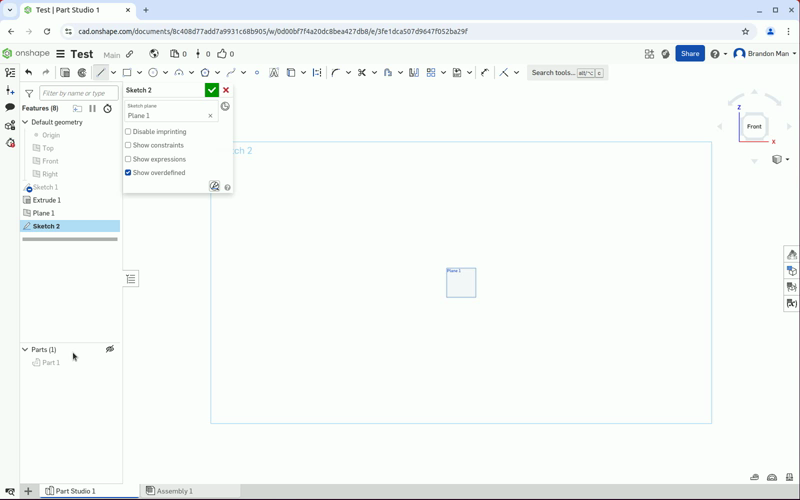
key_down(shift)
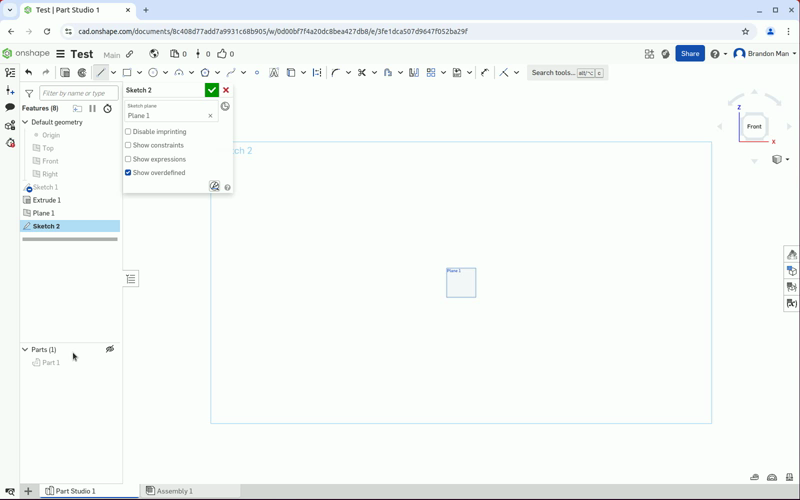
mouse_move(384, 281)
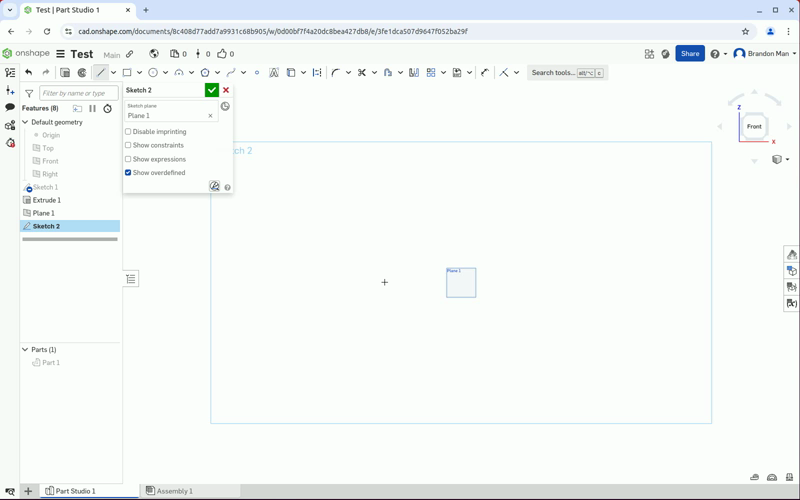
click(384, 281)
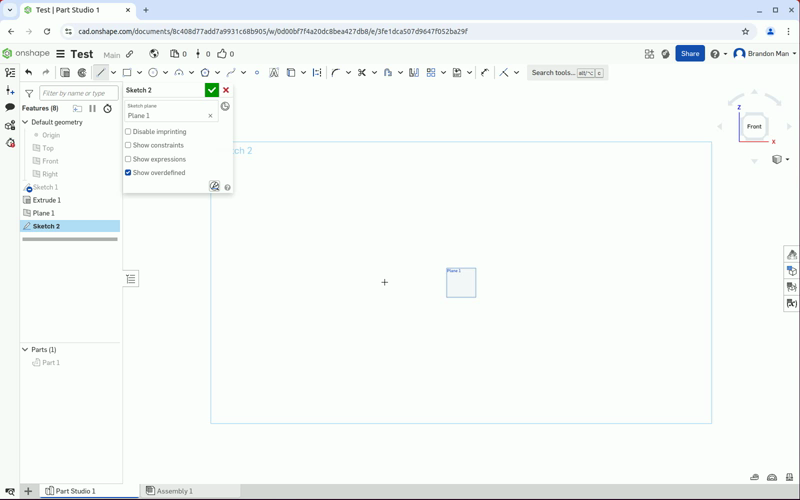
key_up(shift)
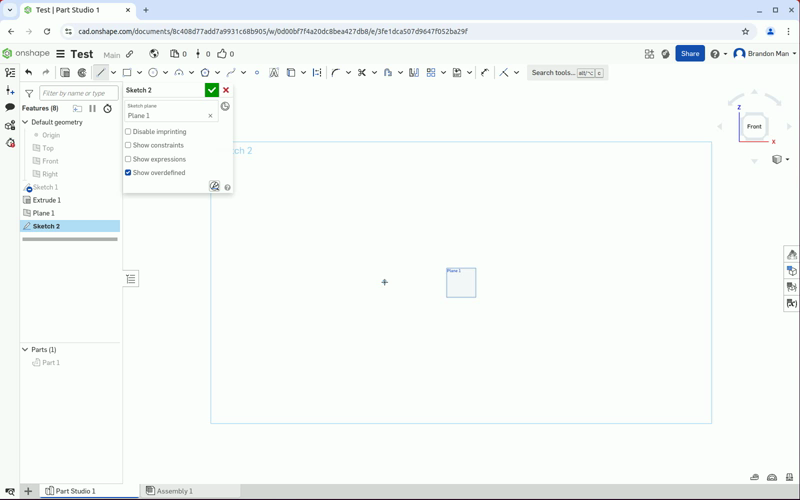
key_down(shift)
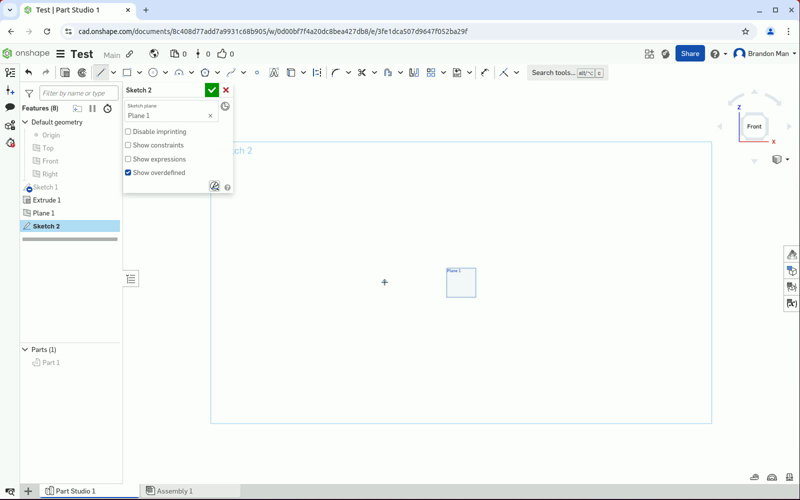
mouse_move(449, 281)
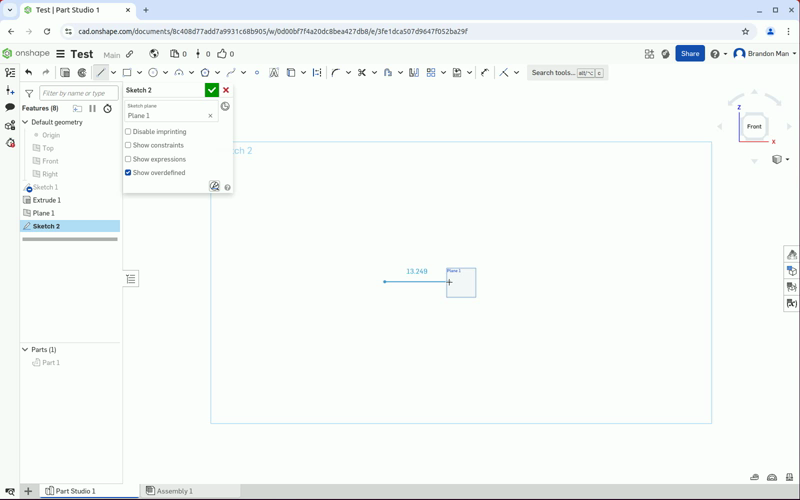
click(449, 281)
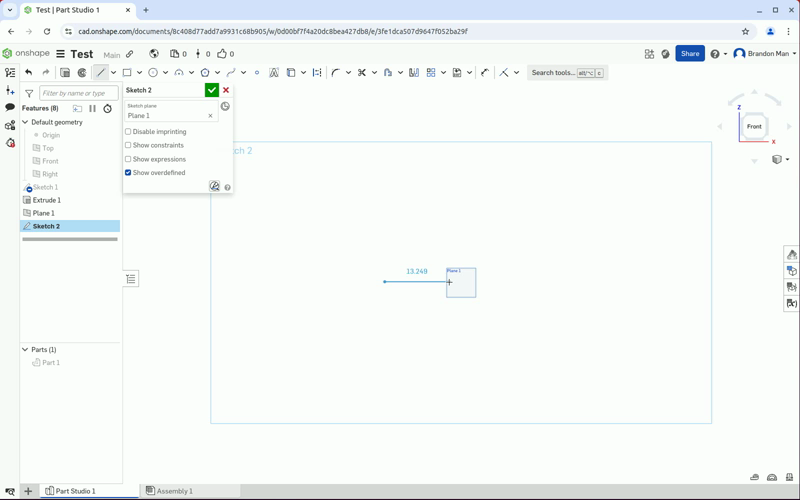
key_up(shift)
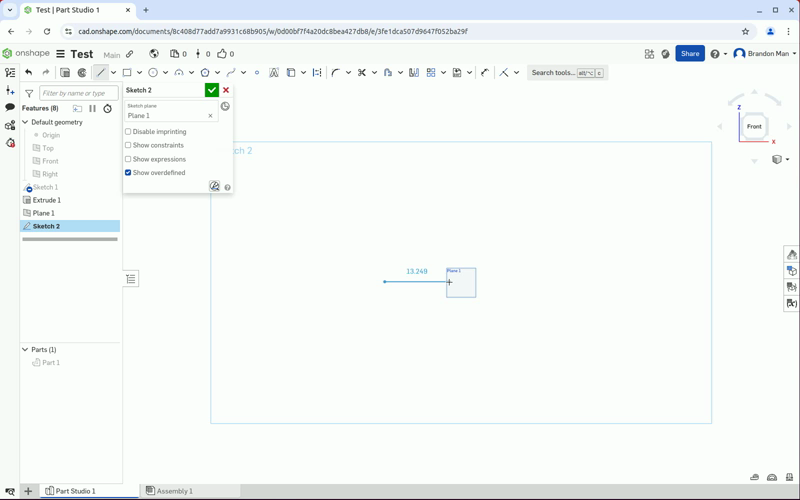
key_down(shift)
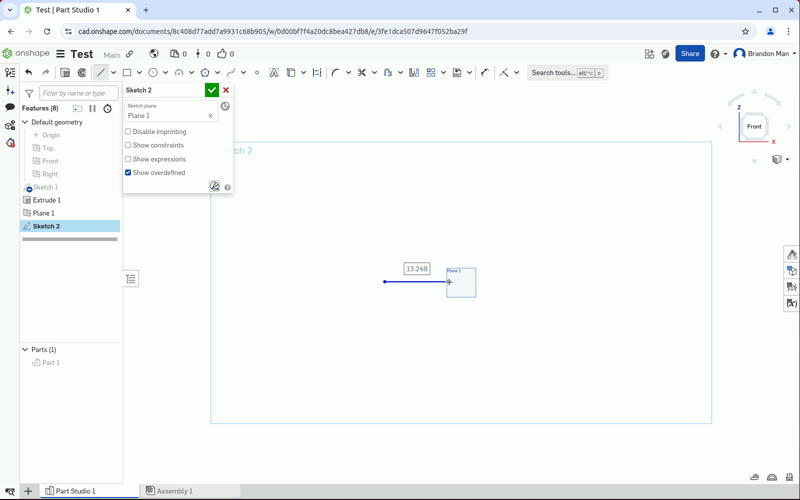
mouse_move(449, 201)
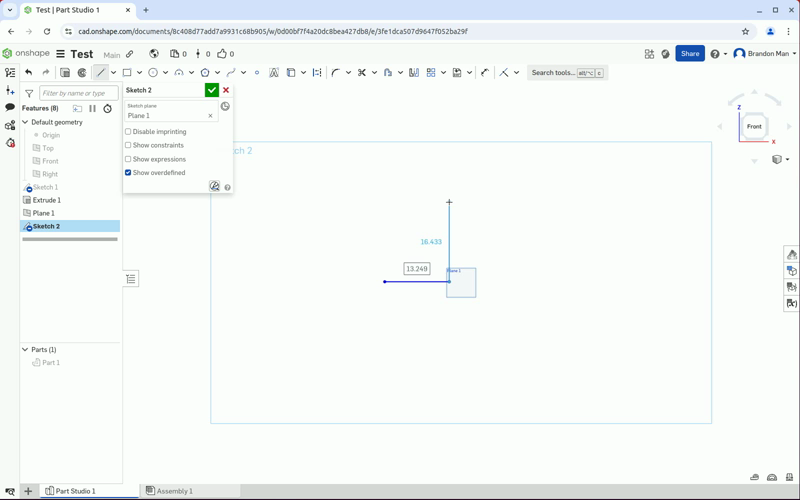
click(449, 201)
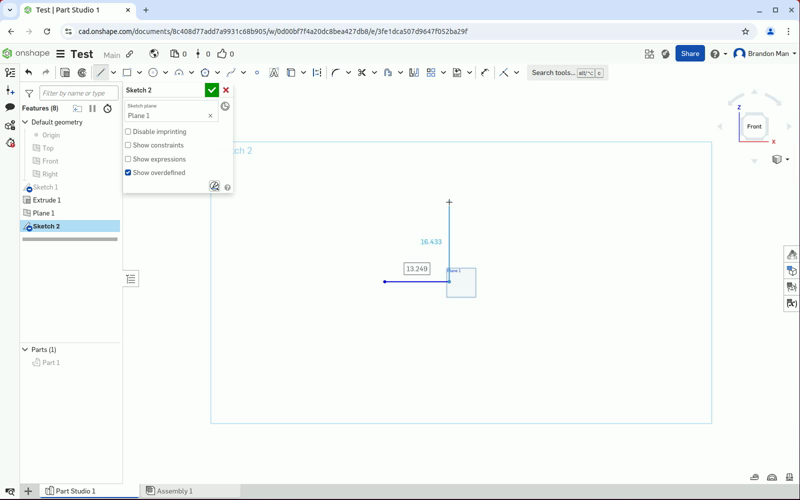
key_up(shift)
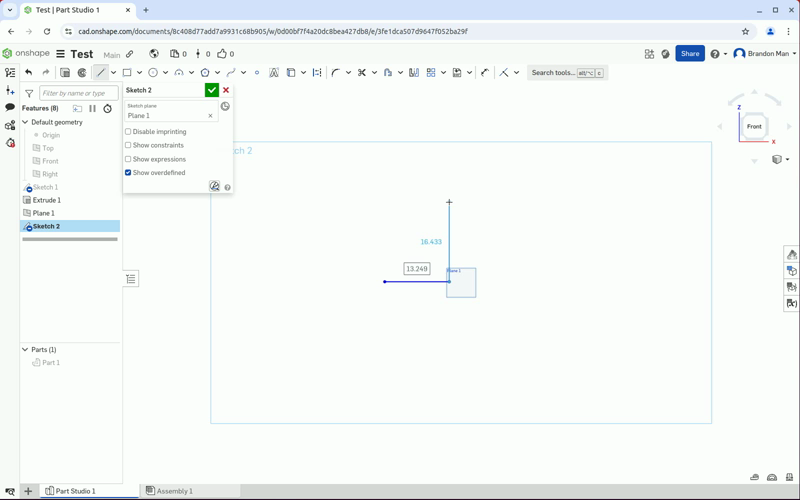
key_down(shift)
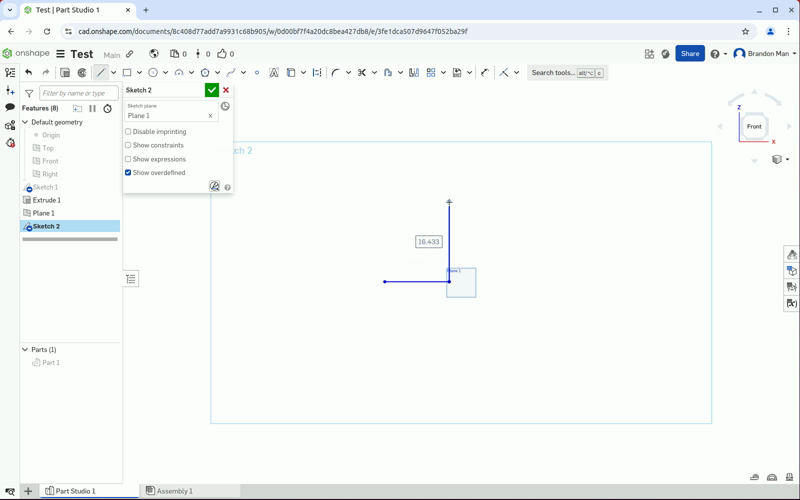
mouse_move(384, 201)
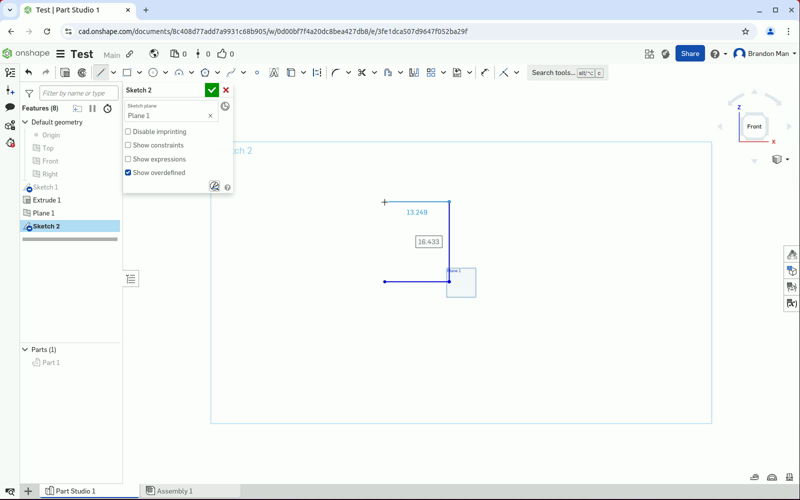
click(384, 201)
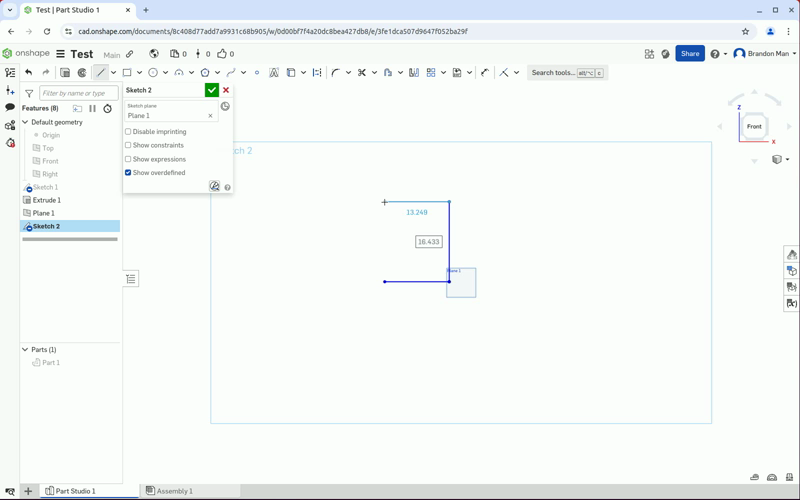
key_up(shift)
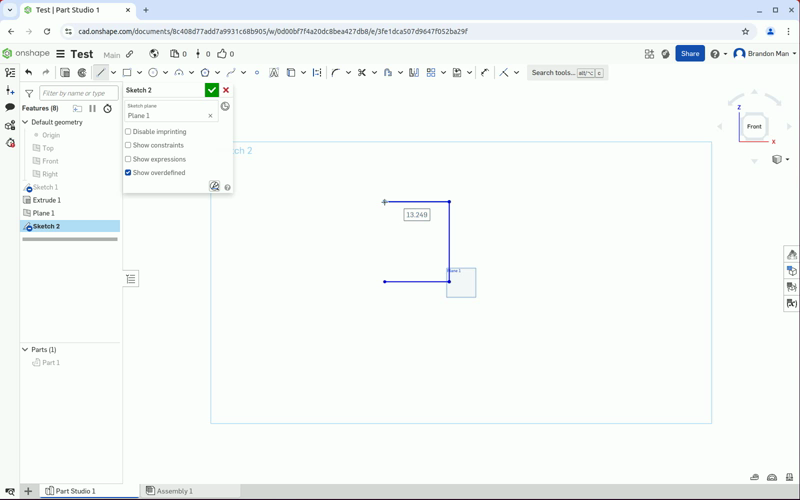
key_down(shift)
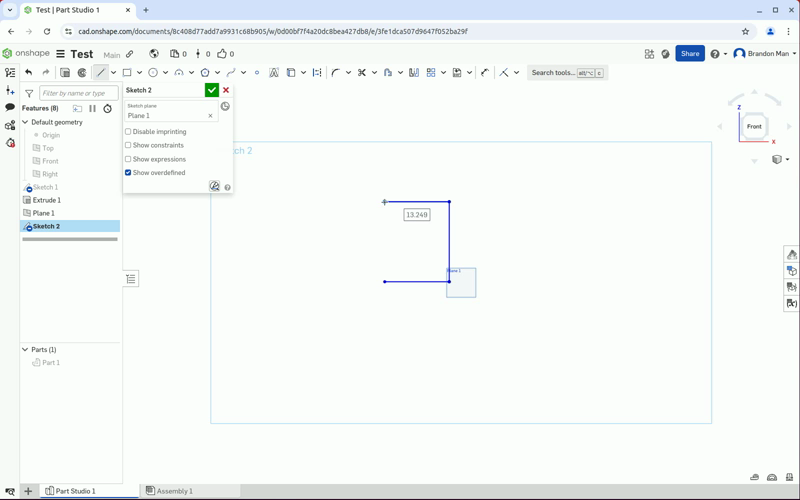
mouse_move(384, 281)
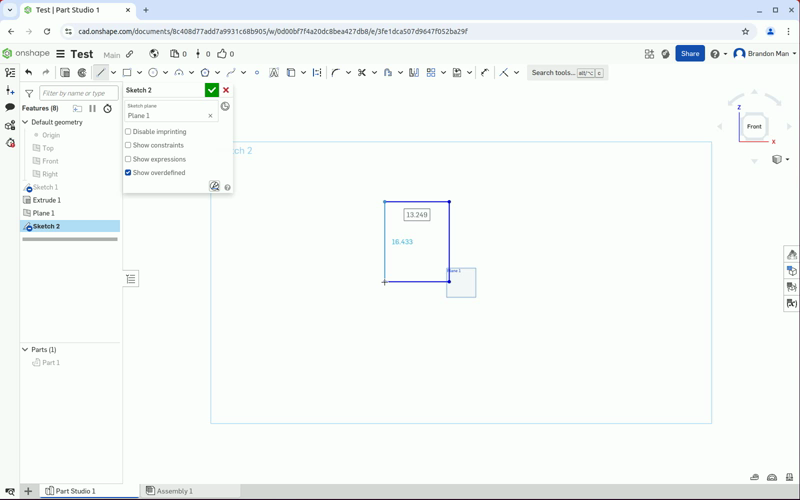
key_up(shift)
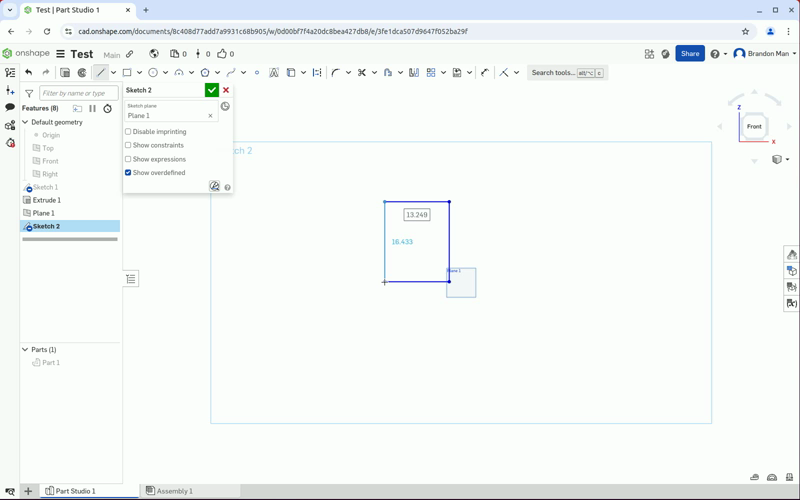
click(384, 281)
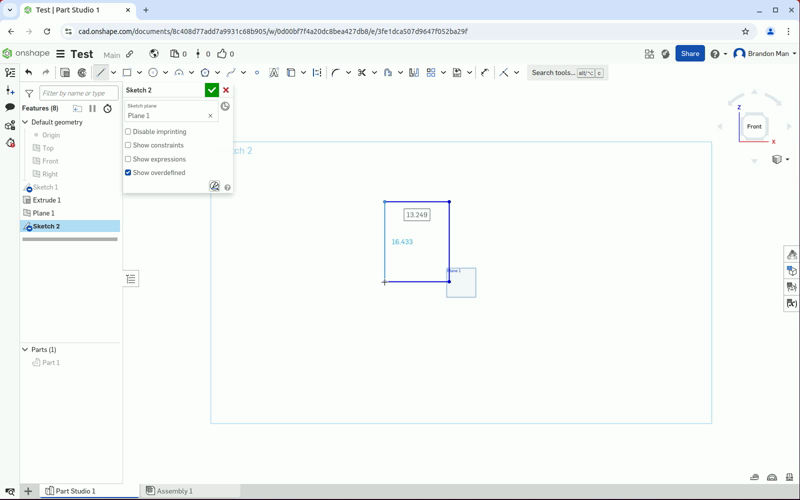
key(esc)
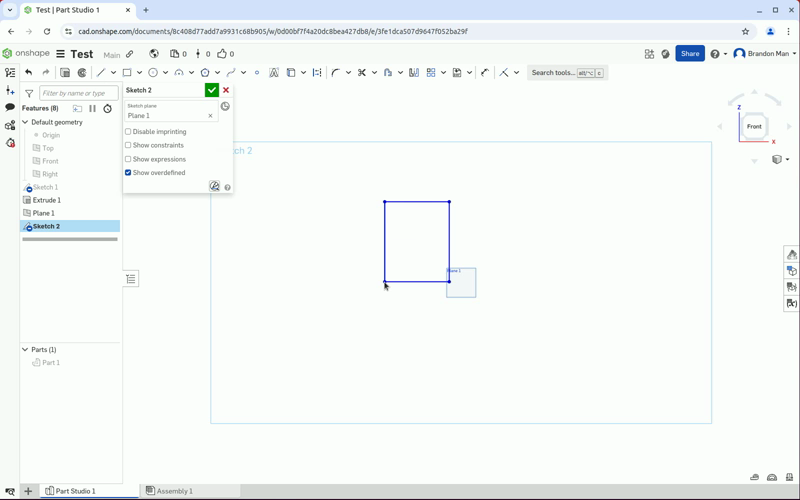
mouse_move(424, 224)
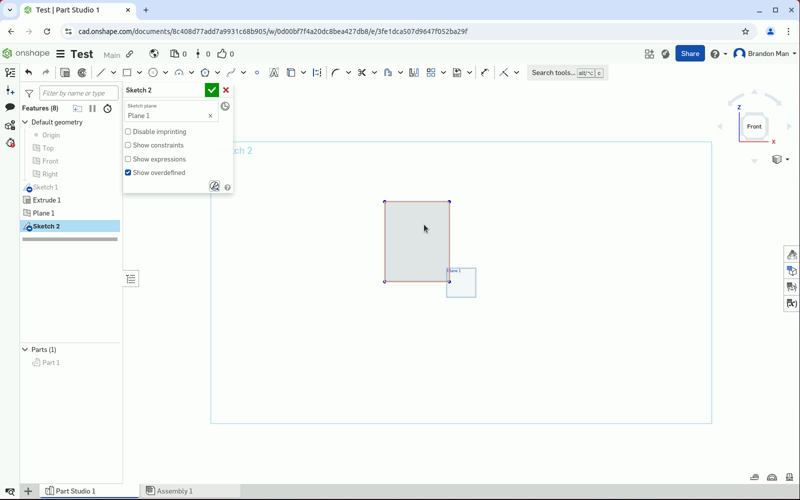
click(424, 224)
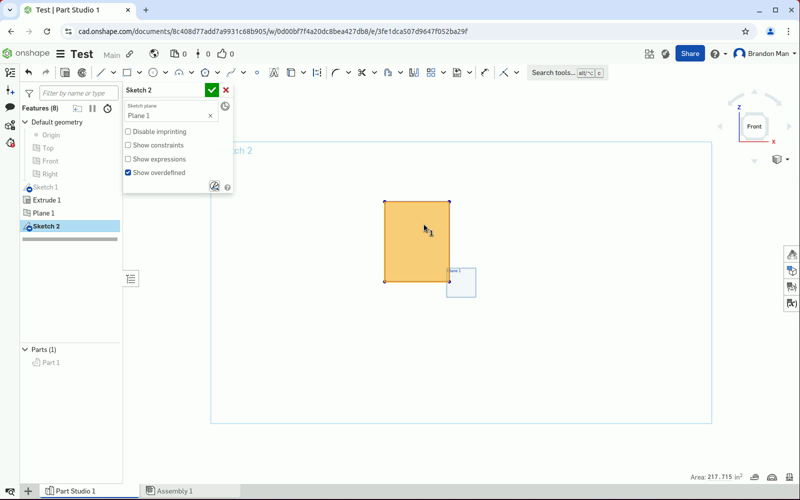
mouse_move(73, 352)
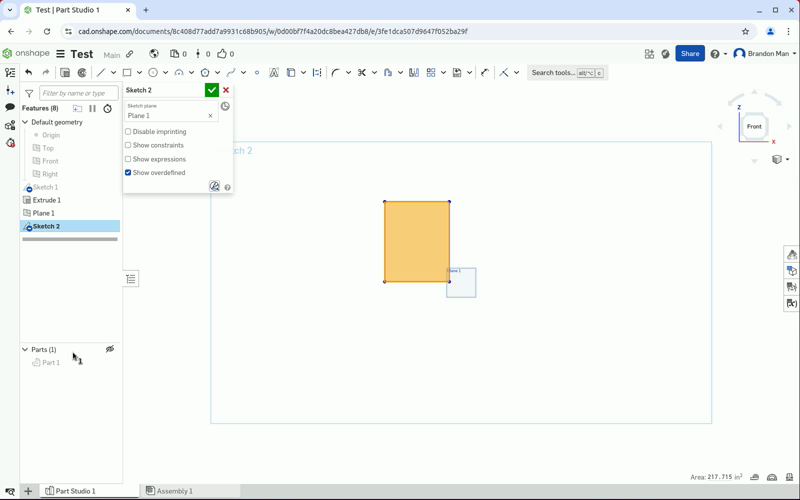
key(shift+y)
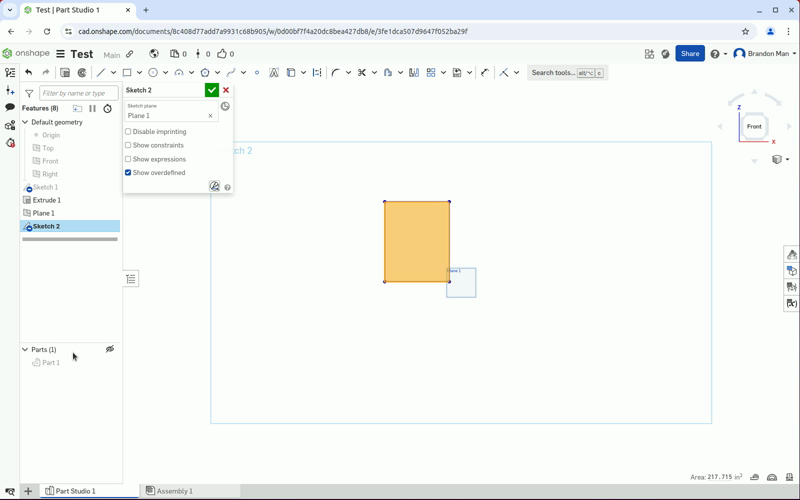
key(shift+e)
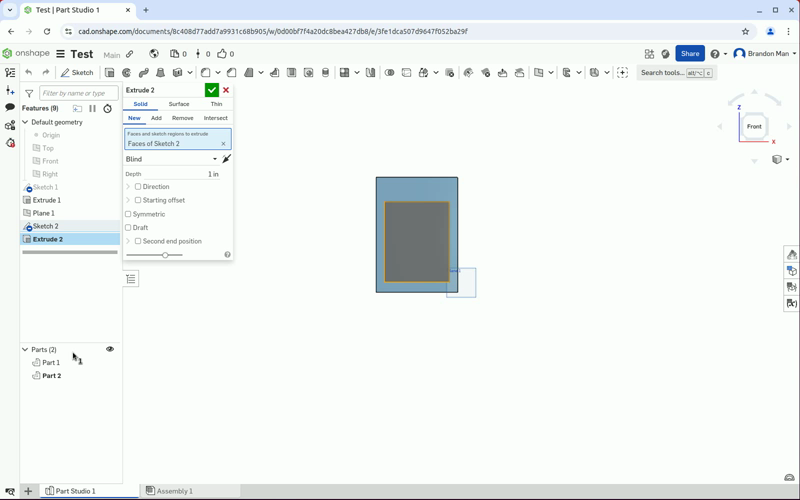
mouse_move(143, 106)
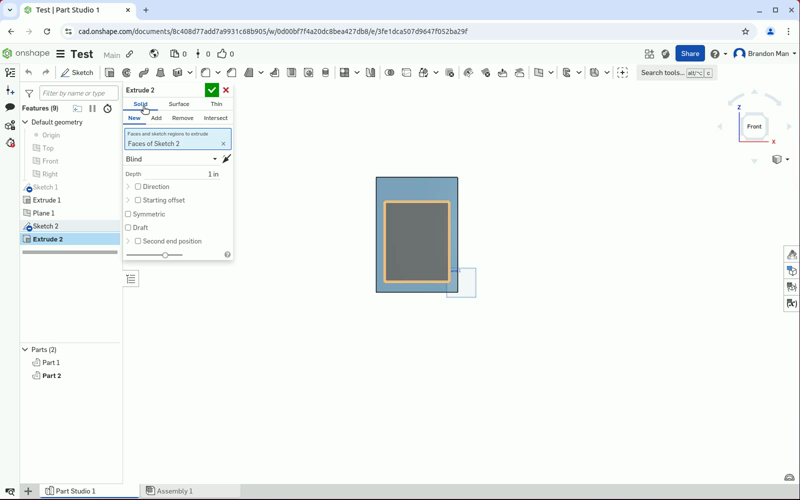
click(143, 106)
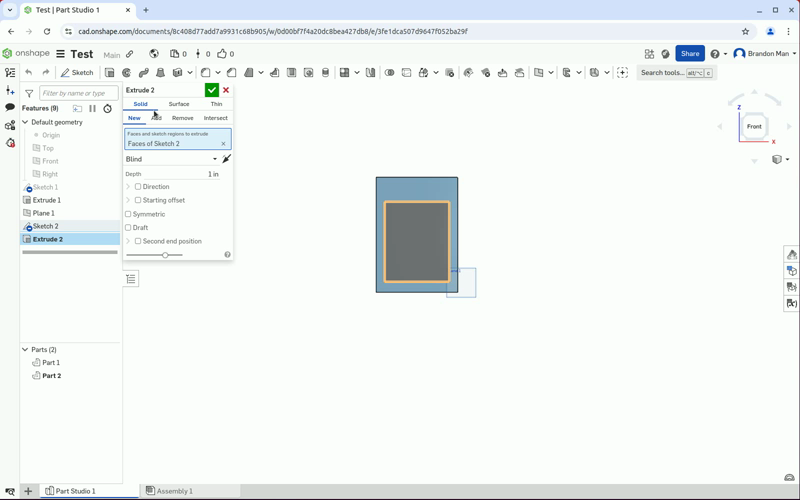
mouse_move(186, 120)
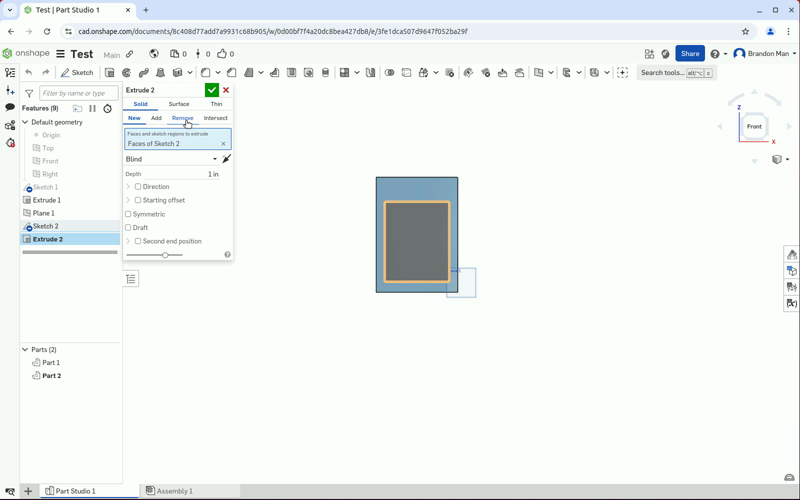
click(186, 120)
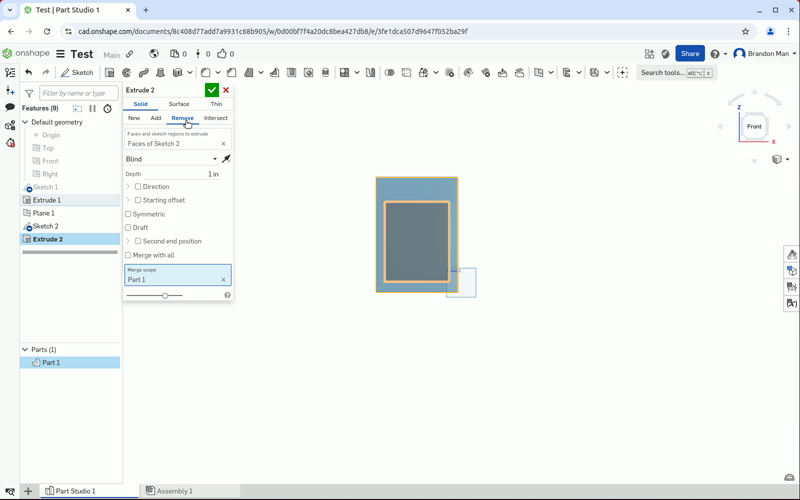
key(tab, 4)
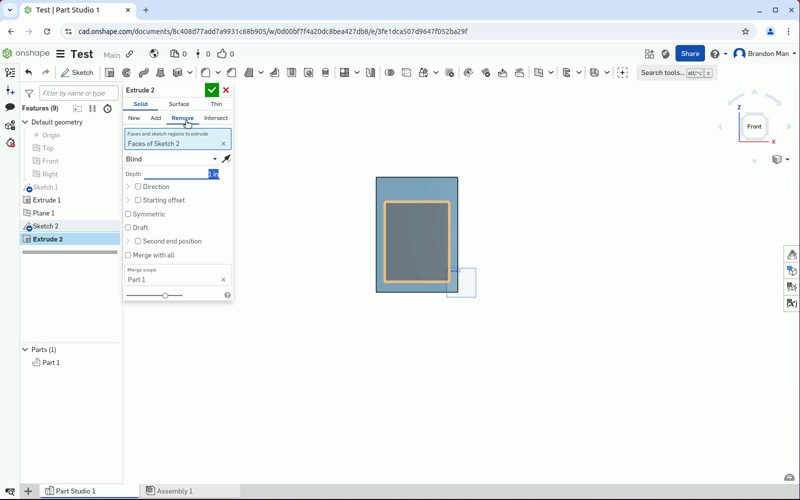
text(0.241)
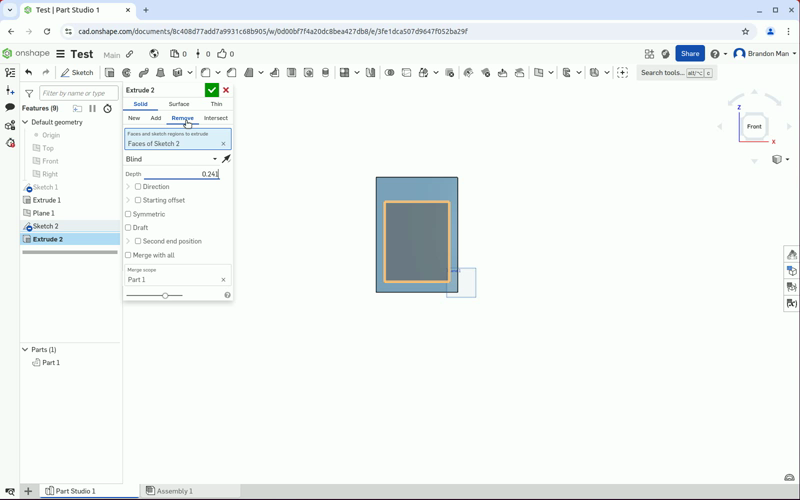
key(tab, 6)
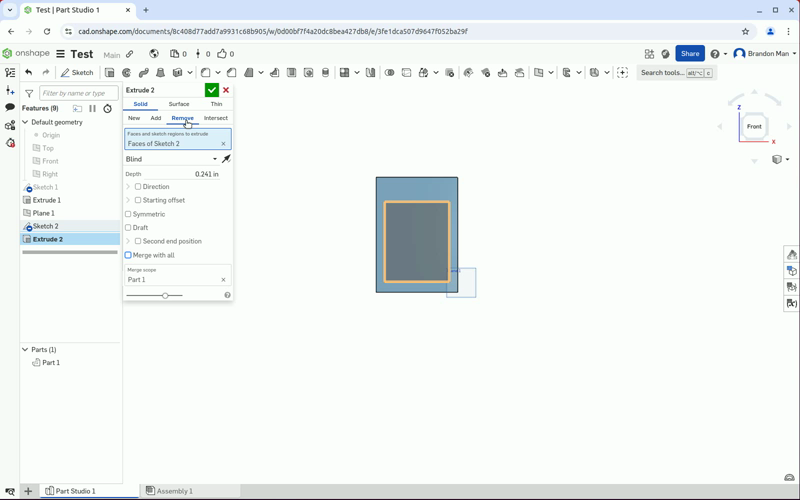
key(space)
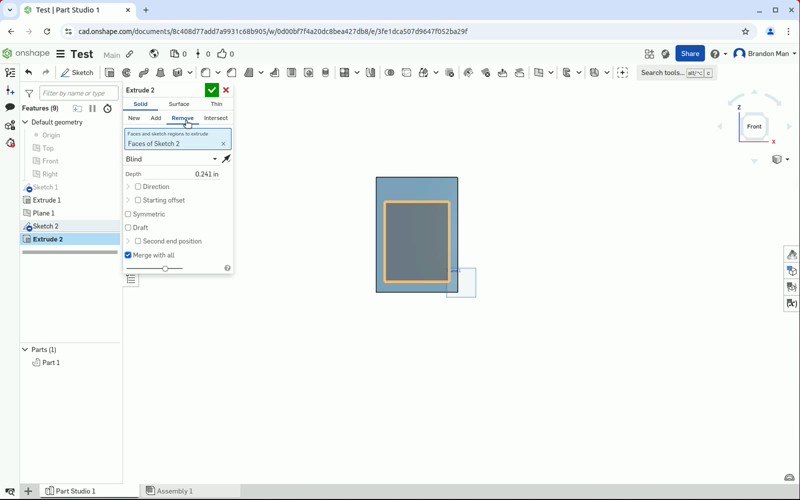
key(enter)
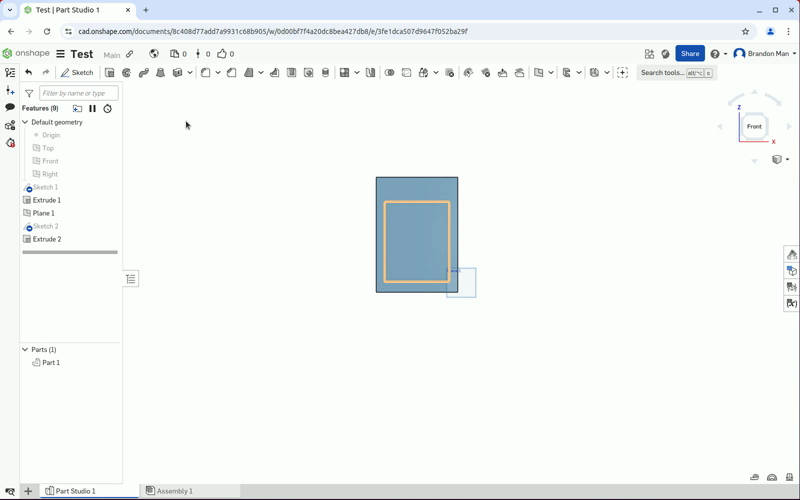
key(shift+h)
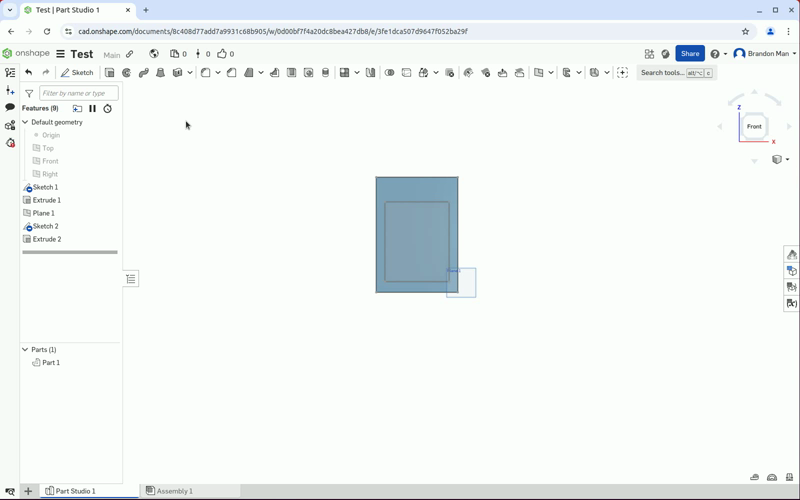
key(shift+h)
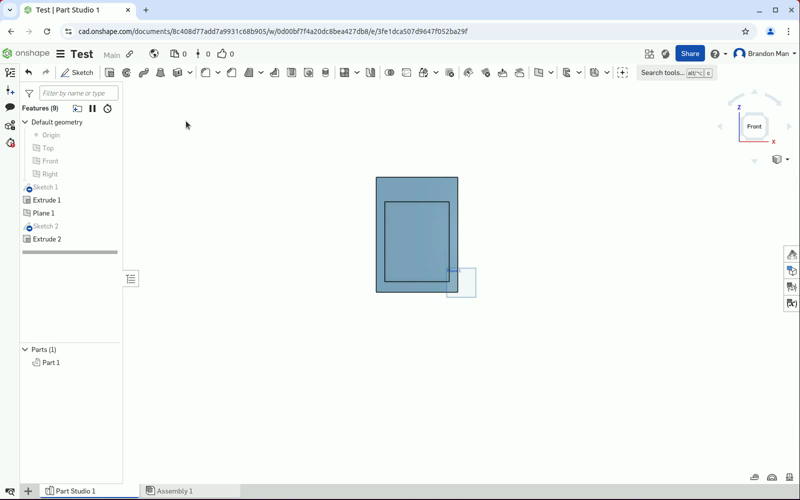
mouse_move(73, 189)
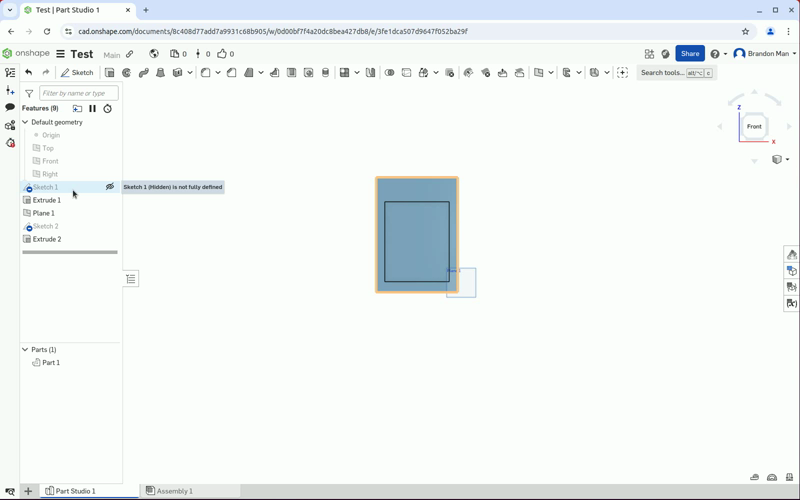
click(73, 189)
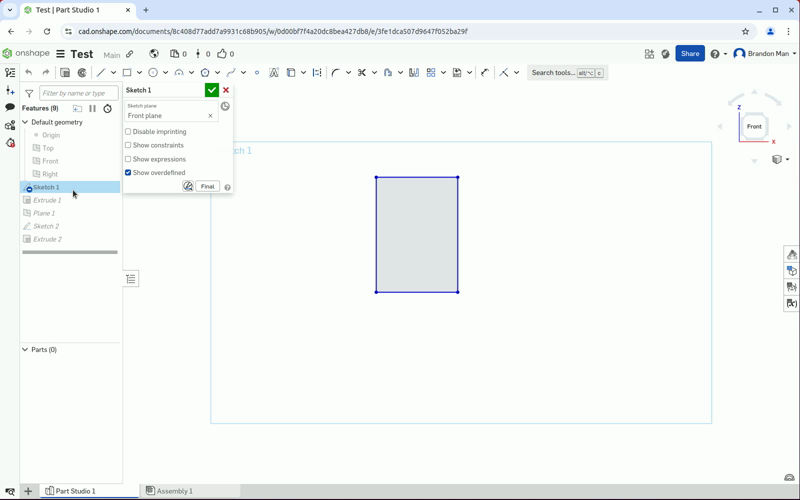
mouse_move(229, 92)
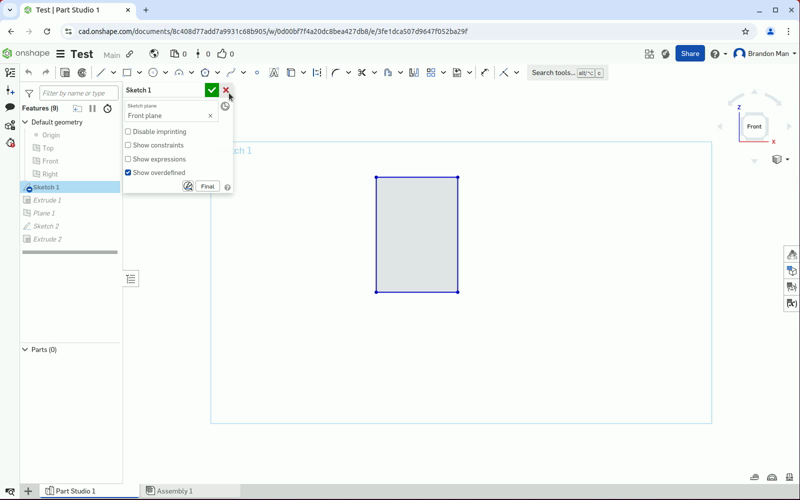
click(229, 92)
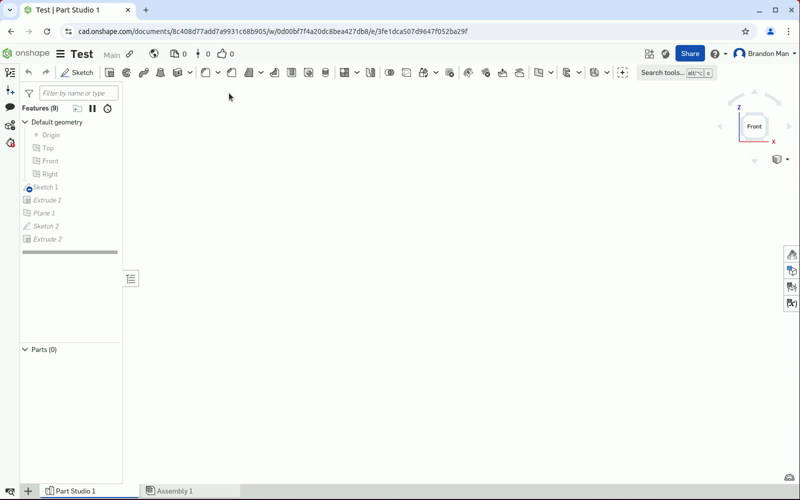
key(shift+s)
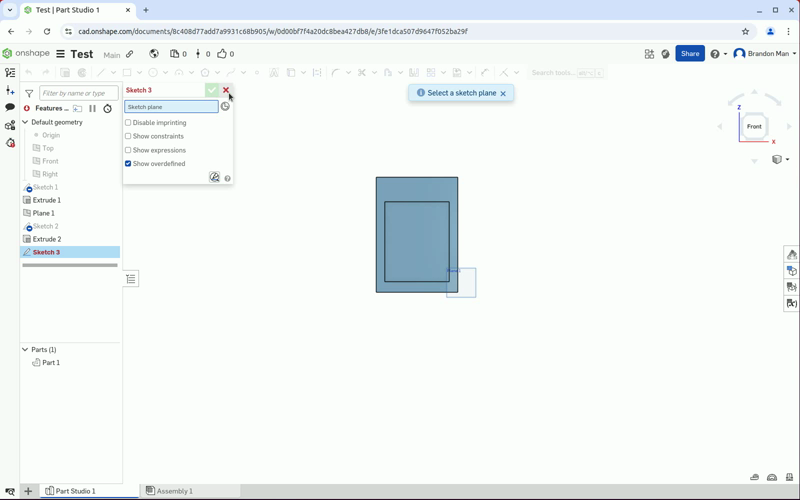
mouse_move(73, 215)
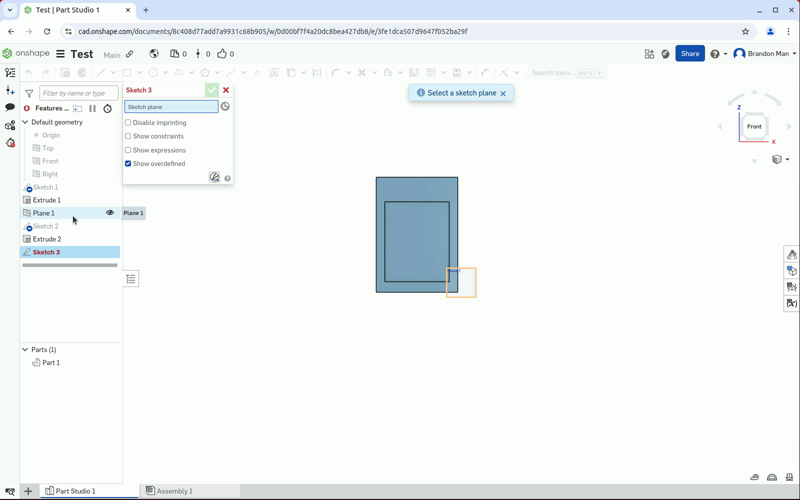
click(73, 215)
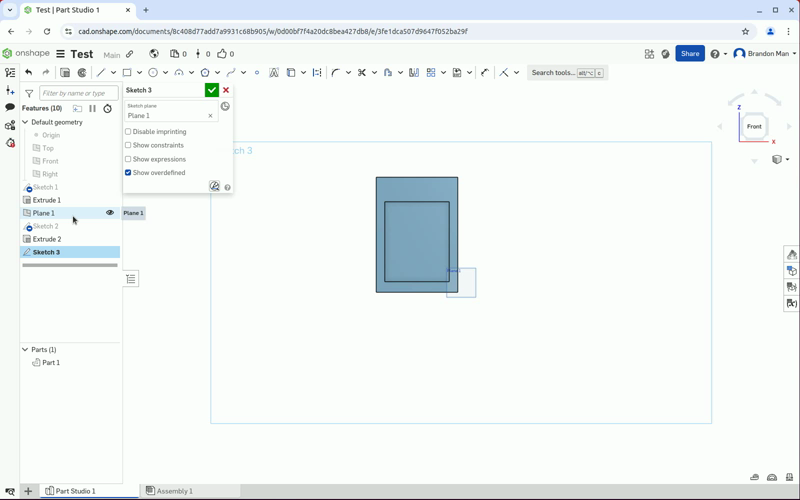
mouse_move(73, 352)
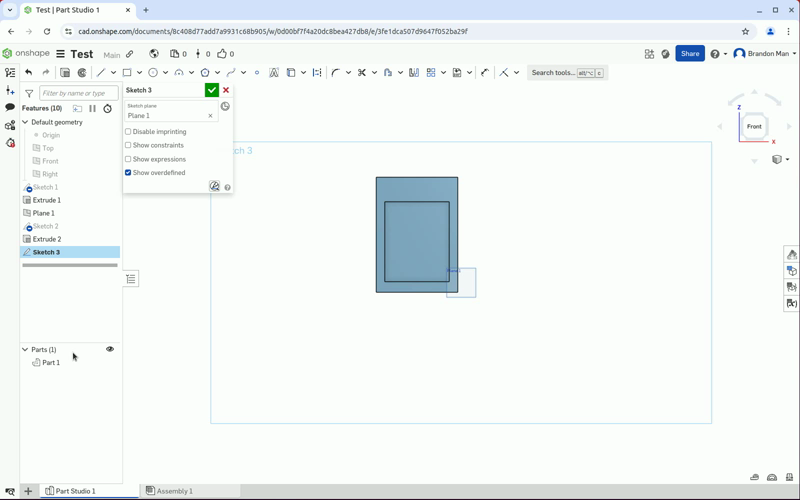
key(y)
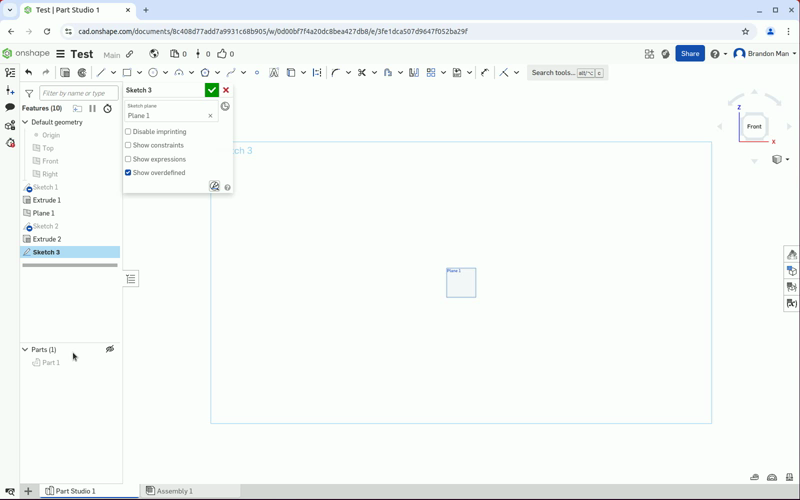
key(l)
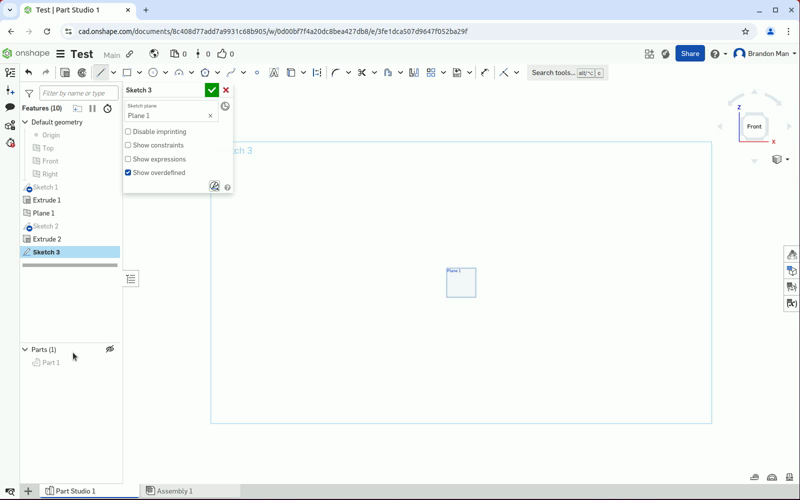
key_down(shift)
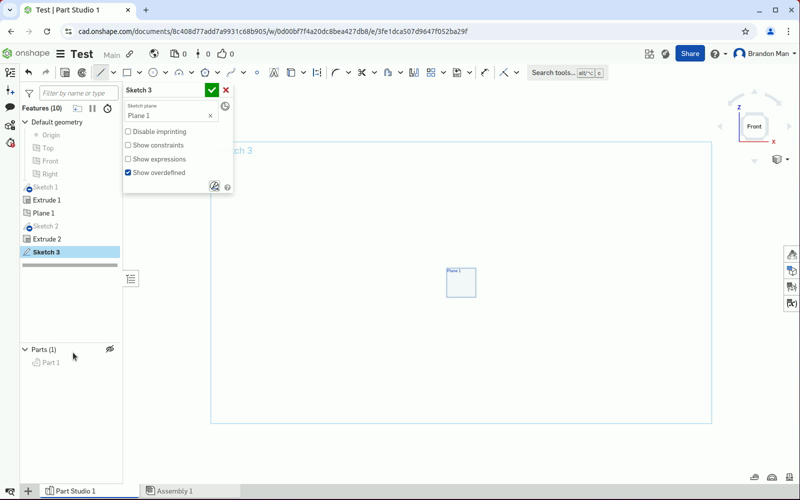
mouse_move(376, 199)
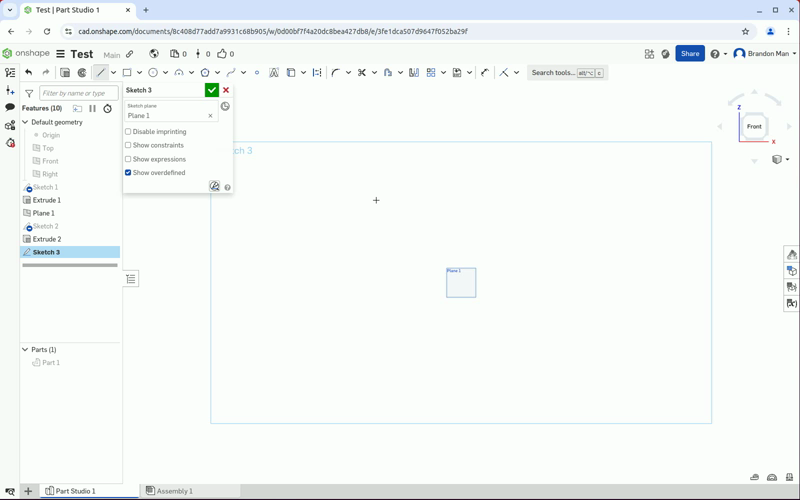
click(376, 199)
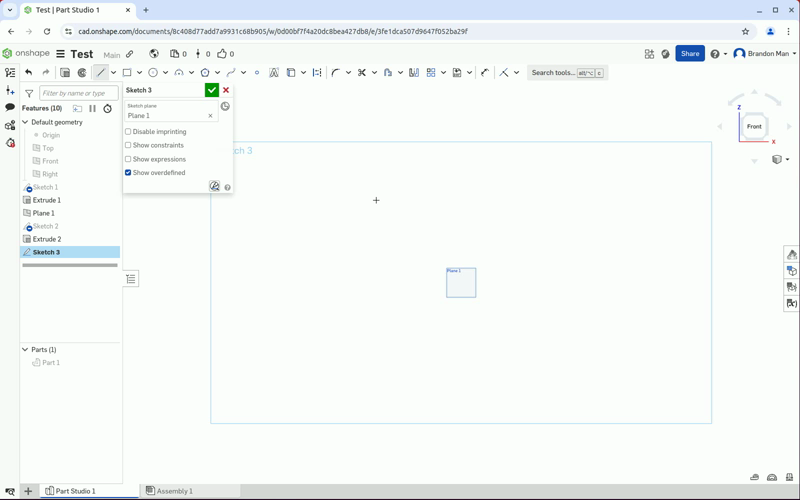
key_up(shift)
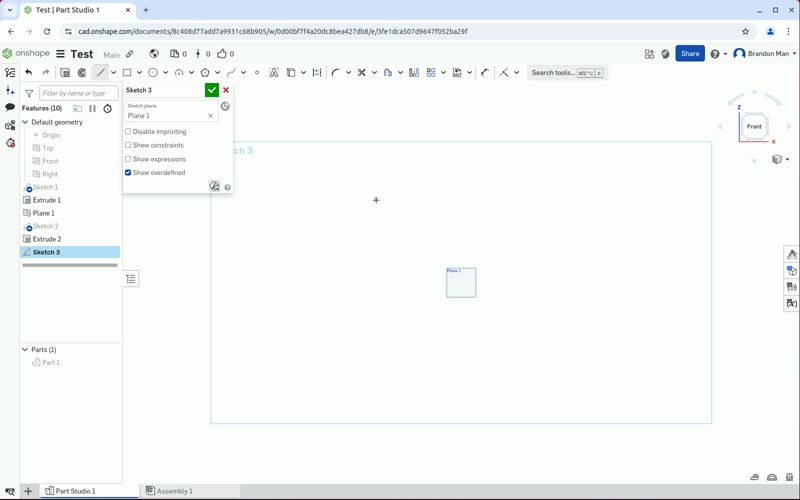
key_down(shift)
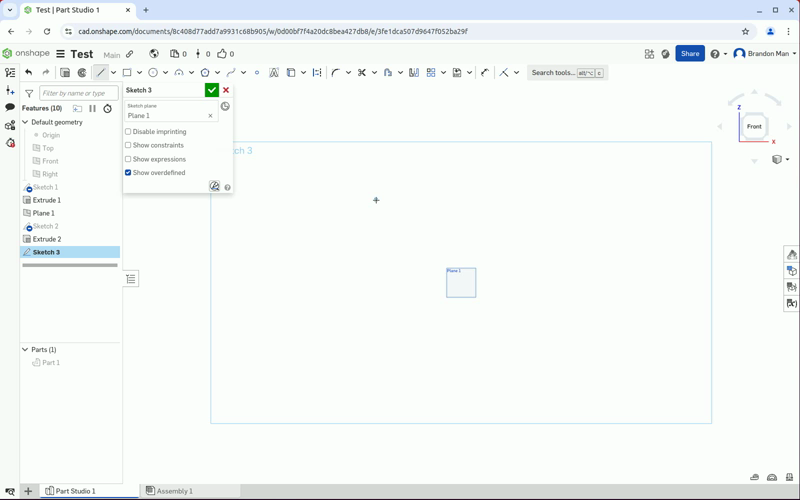
mouse_move(456, 199)
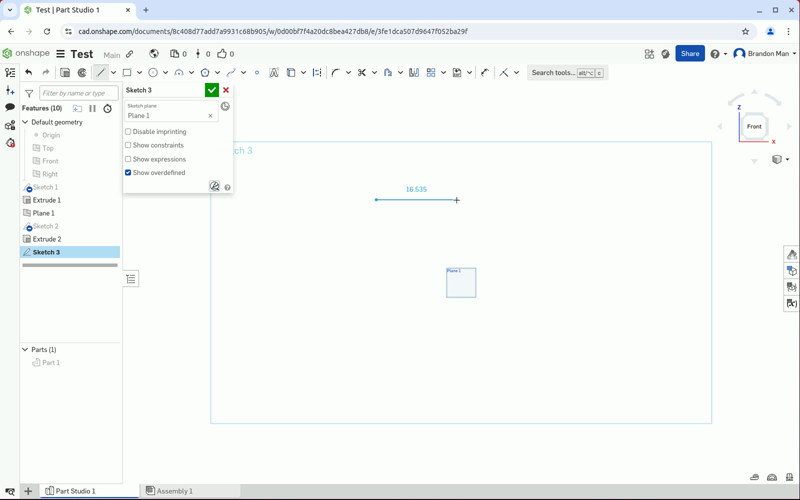
click(456, 199)
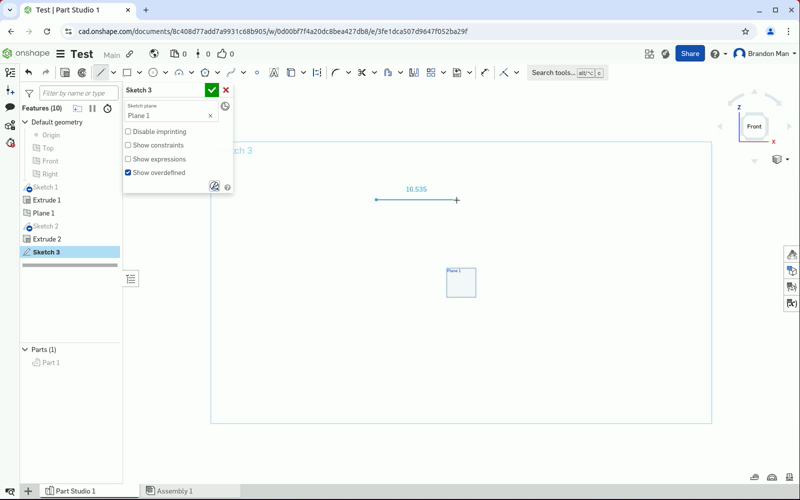
key_up(shift)
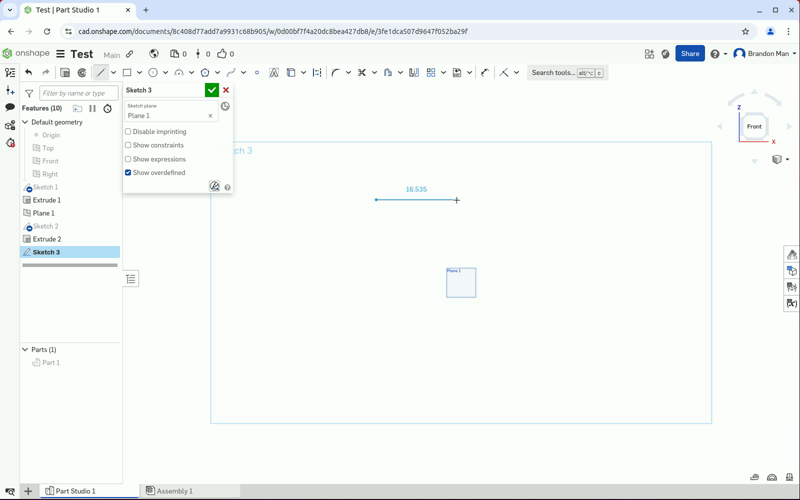
key_down(shift)
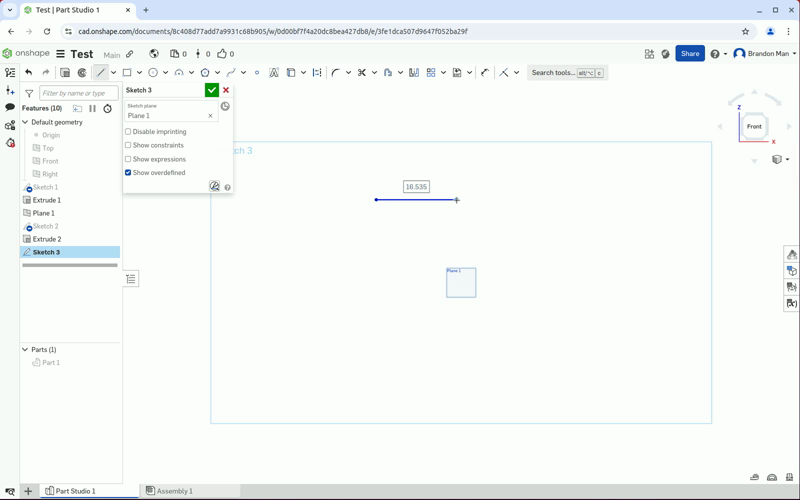
mouse_move(486, 199)
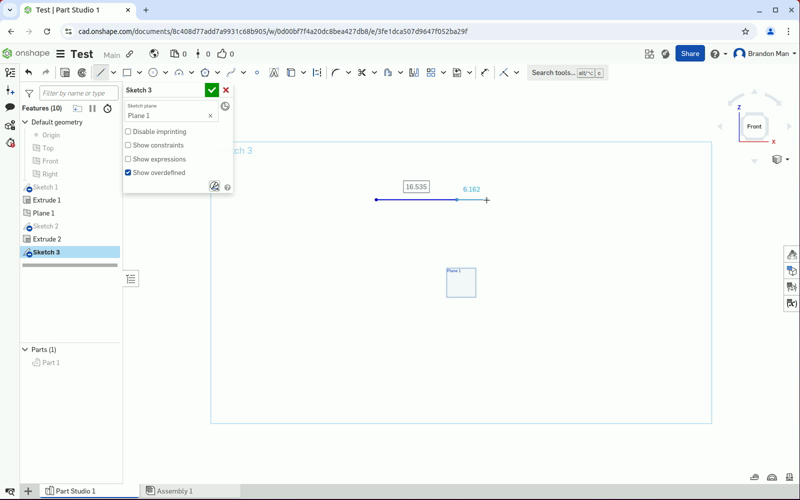
mouse_move(456, 198)
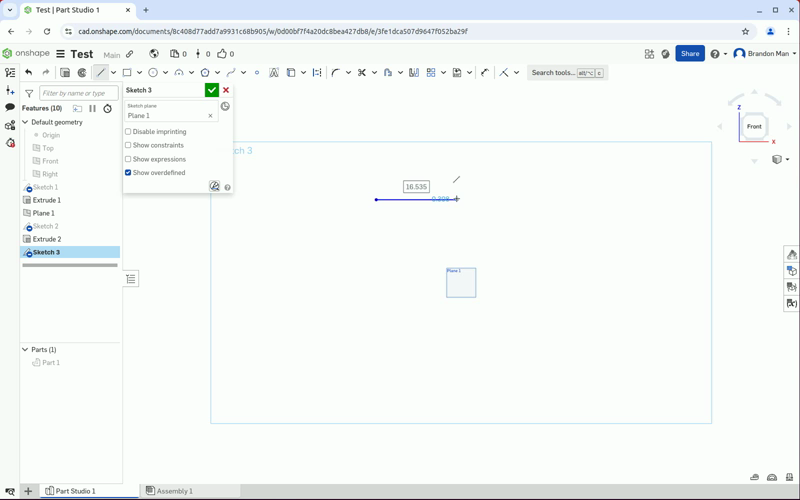
scroll(6)
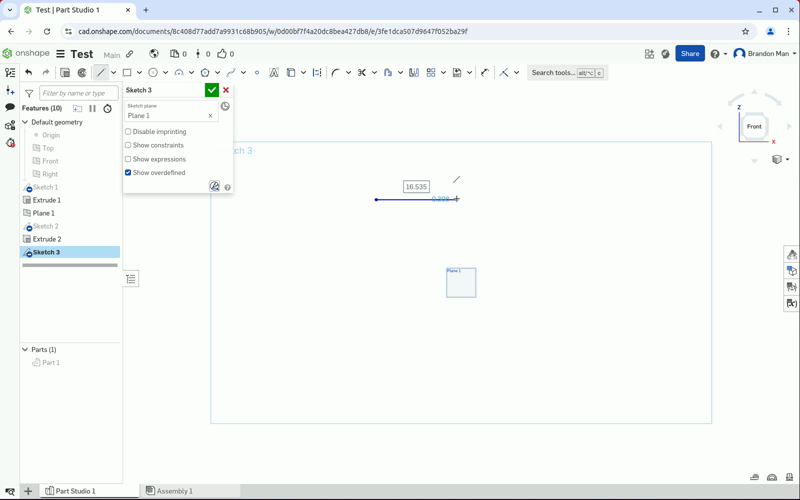
scroll(6)
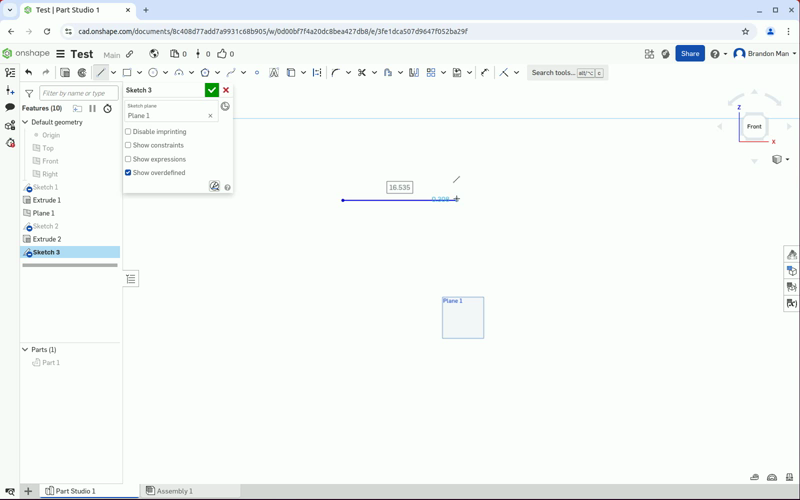
scroll(6)
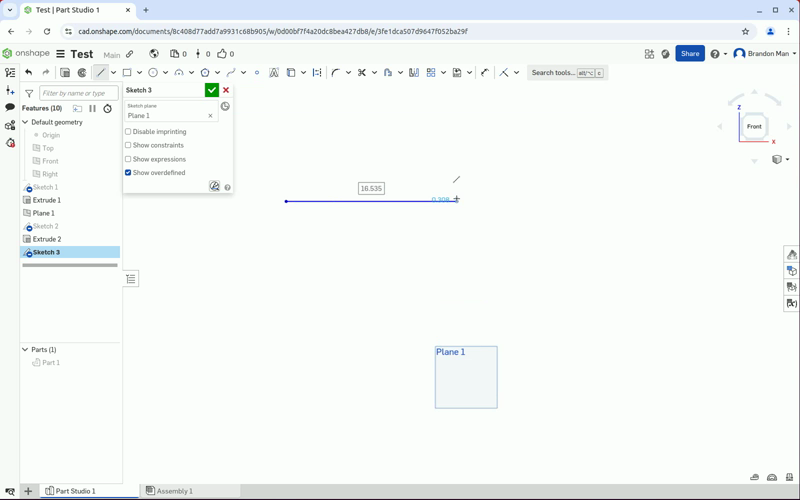
scroll(6)
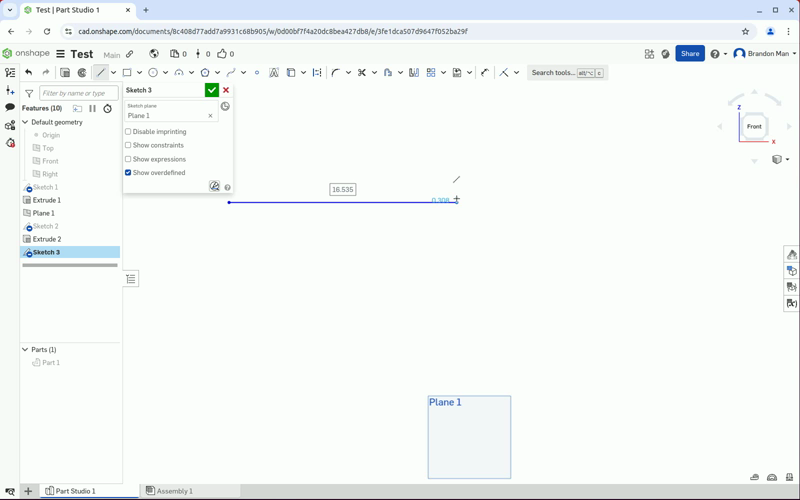
scroll(6)
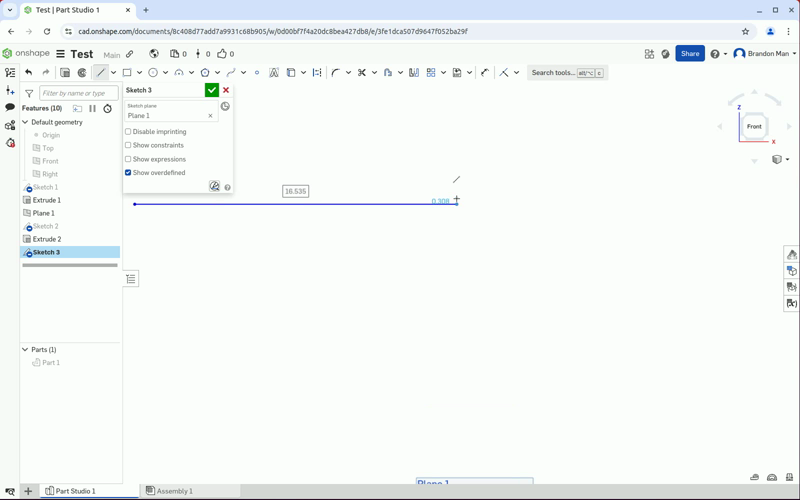
scroll(6)
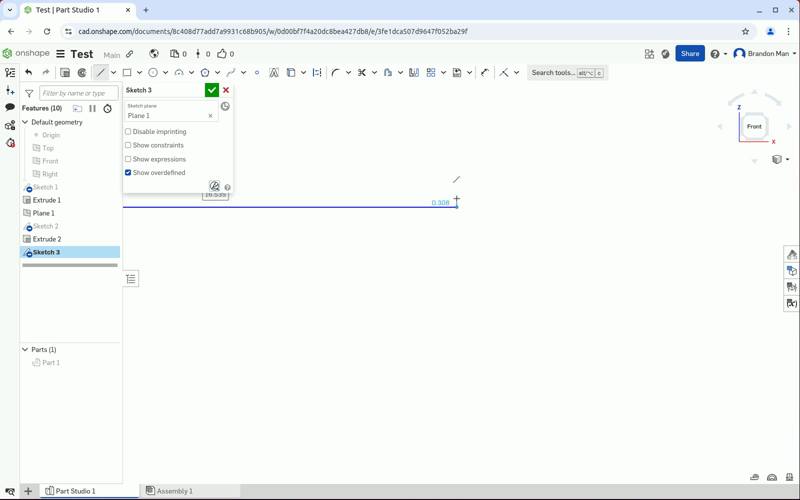
scroll(6)
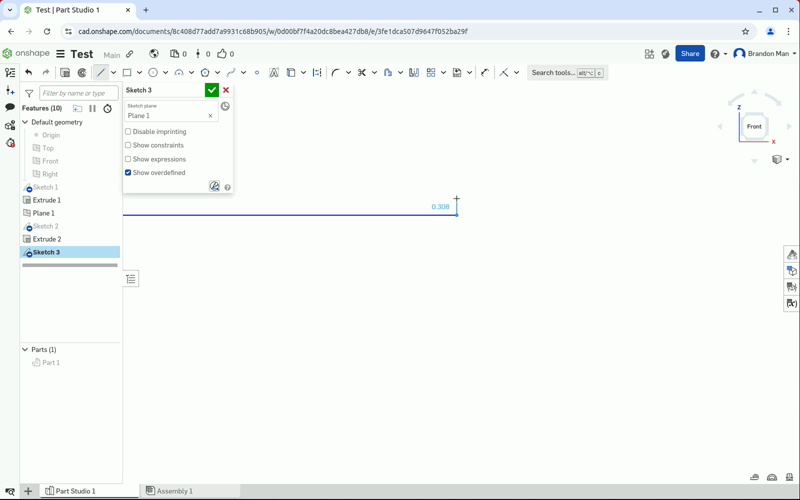
click(456, 198)
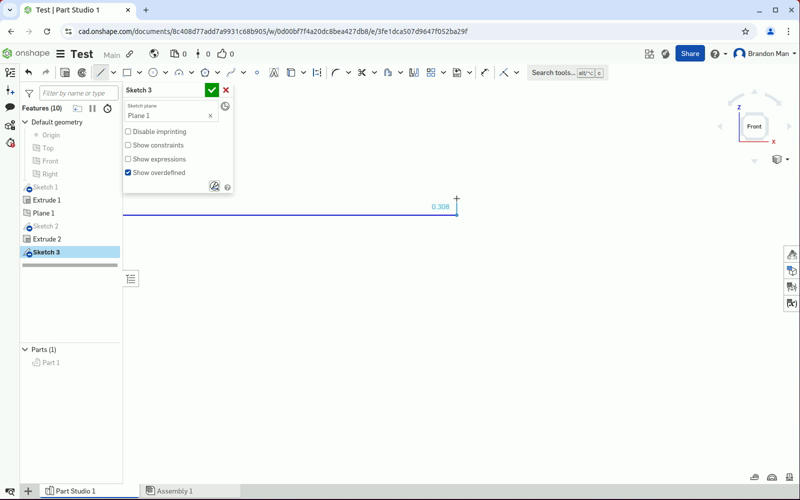
scroll(-6)
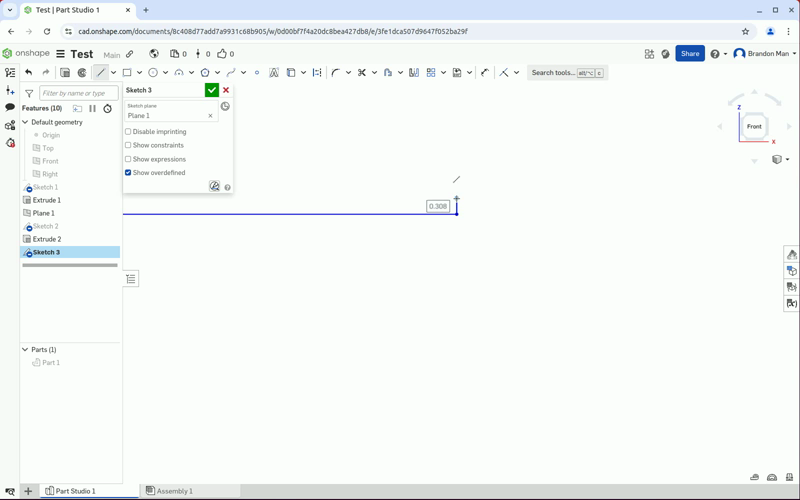
scroll(-6)
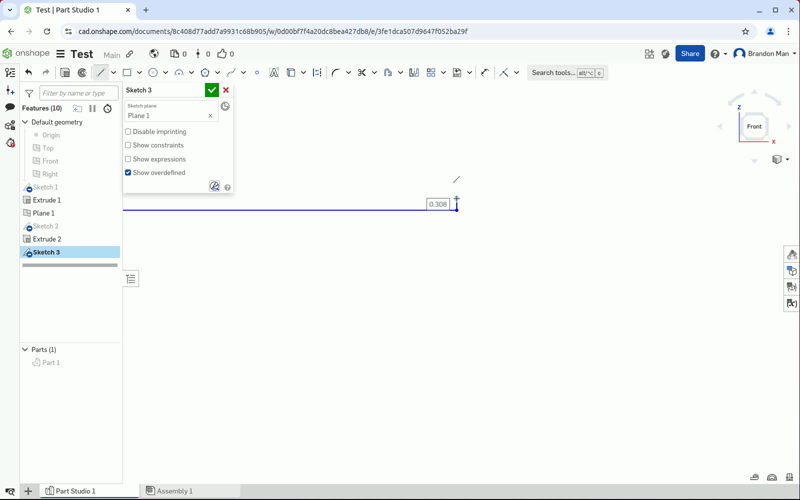
scroll(-6)
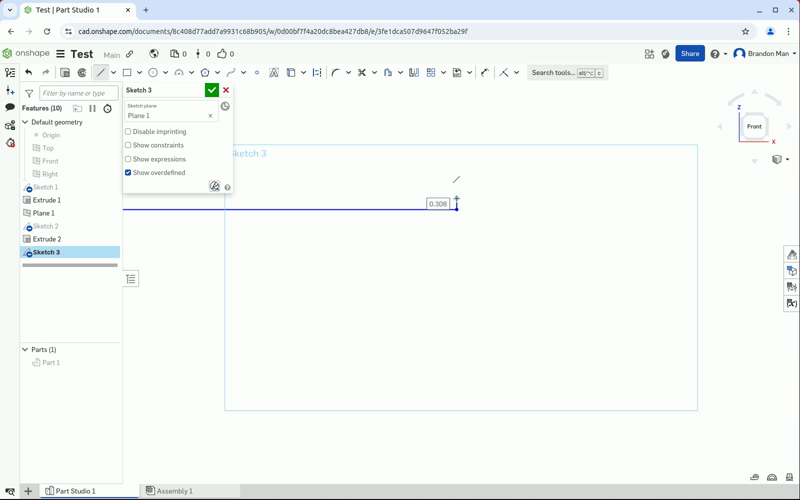
scroll(-6)
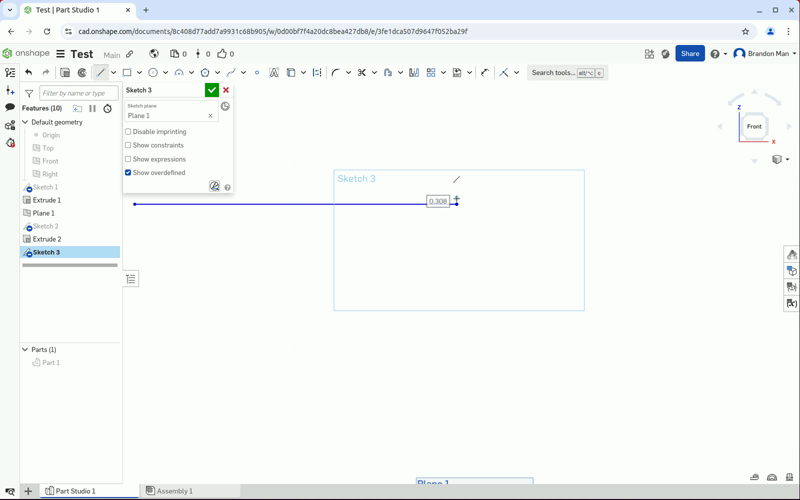
scroll(-6)
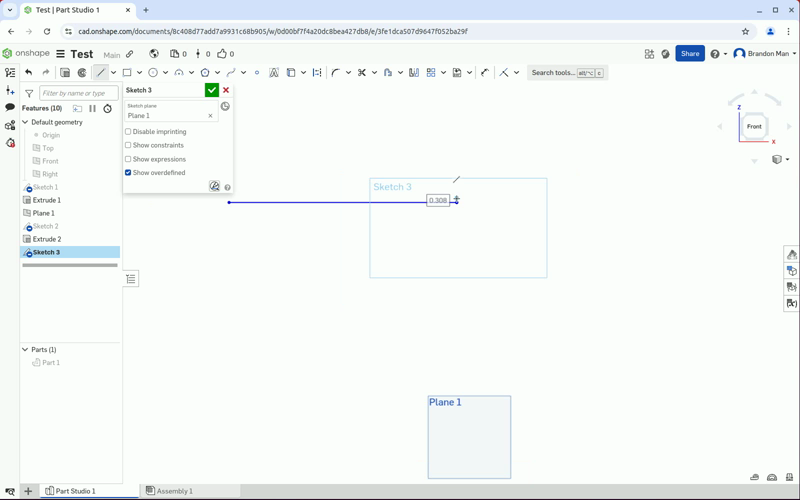
scroll(-6)
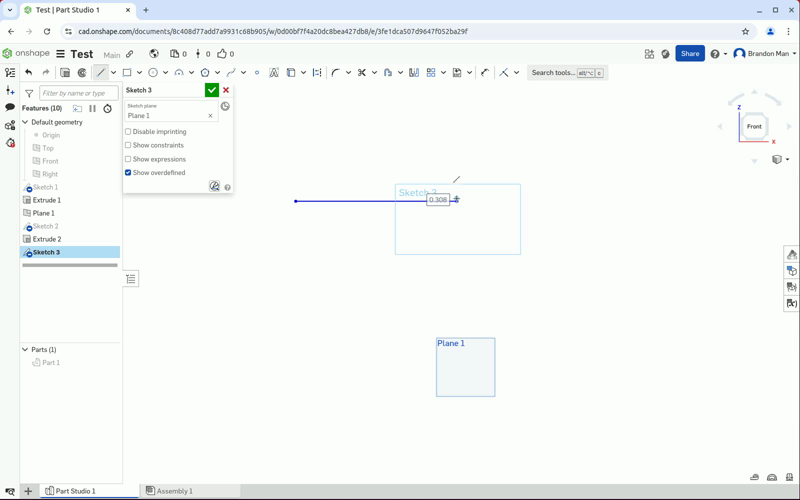
scroll(-6)
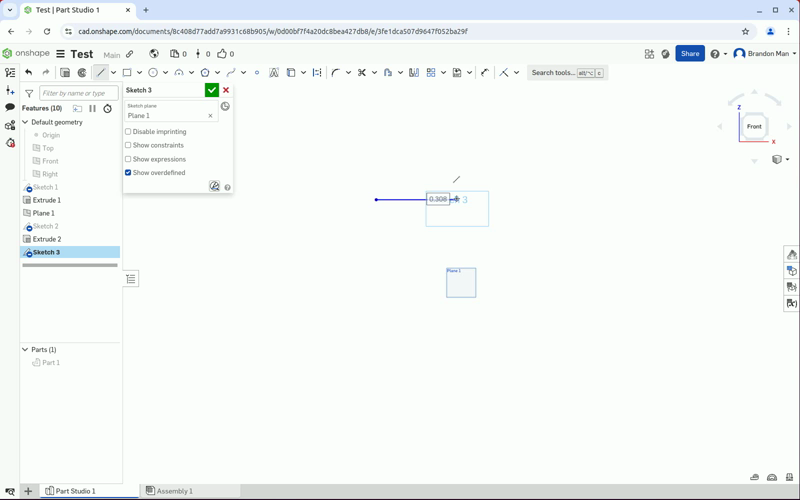
key_up(shift)
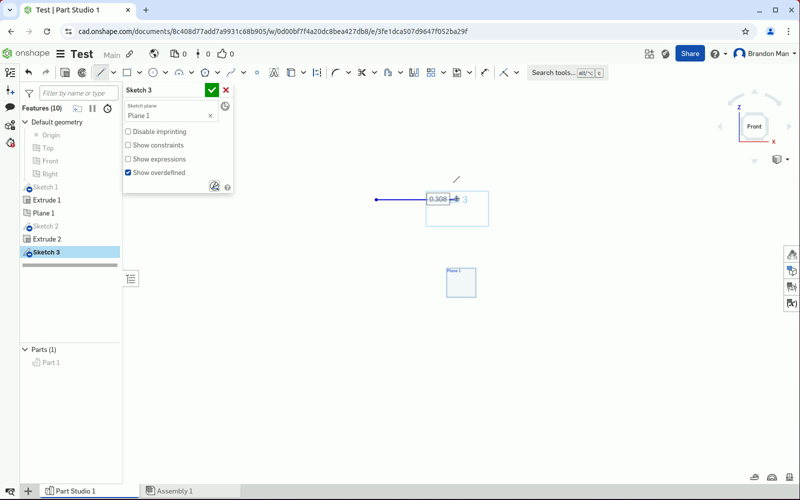
key_down(shift)
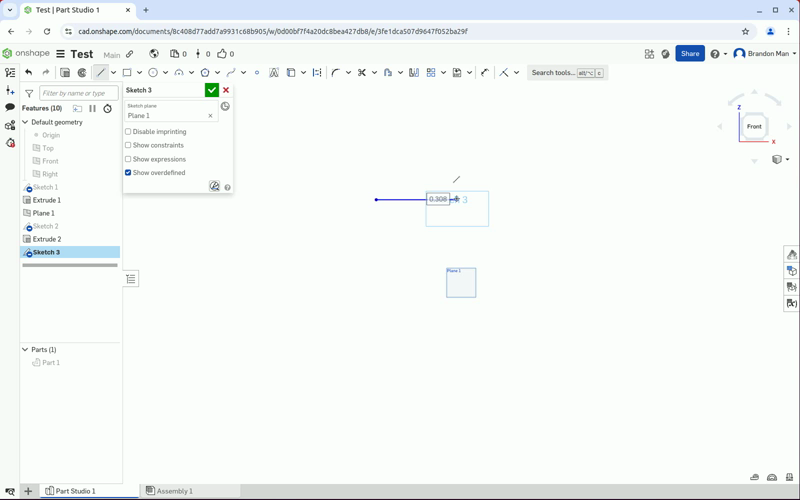
mouse_move(376, 198)
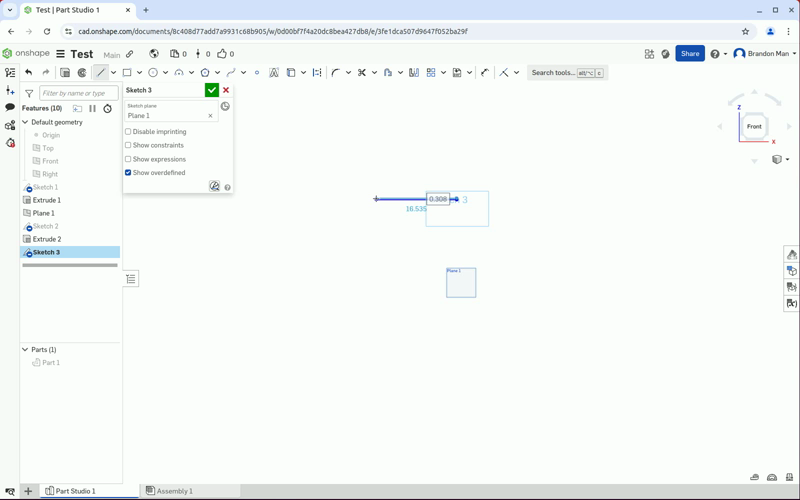
scroll(6)
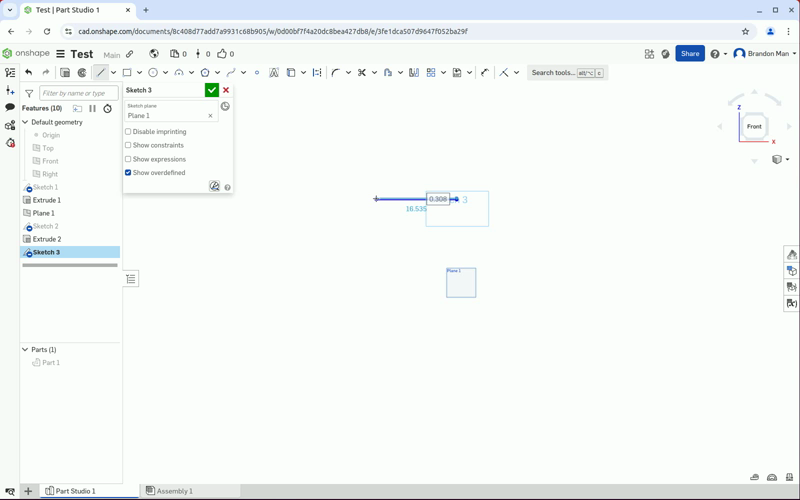
scroll(6)
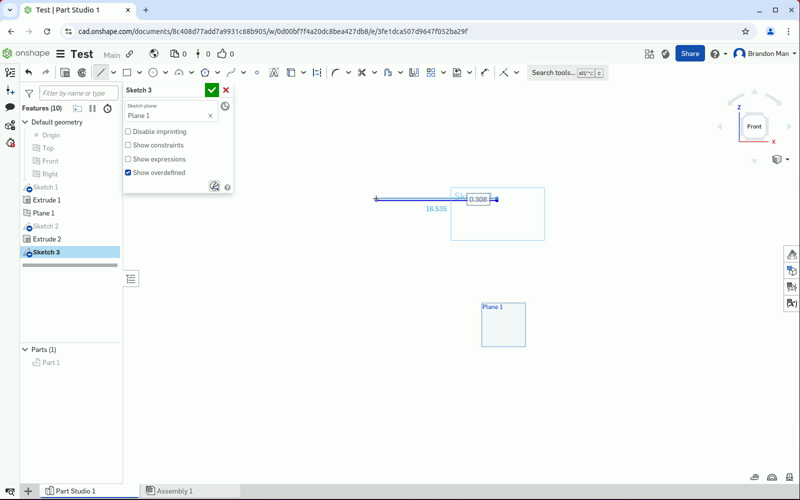
scroll(6)
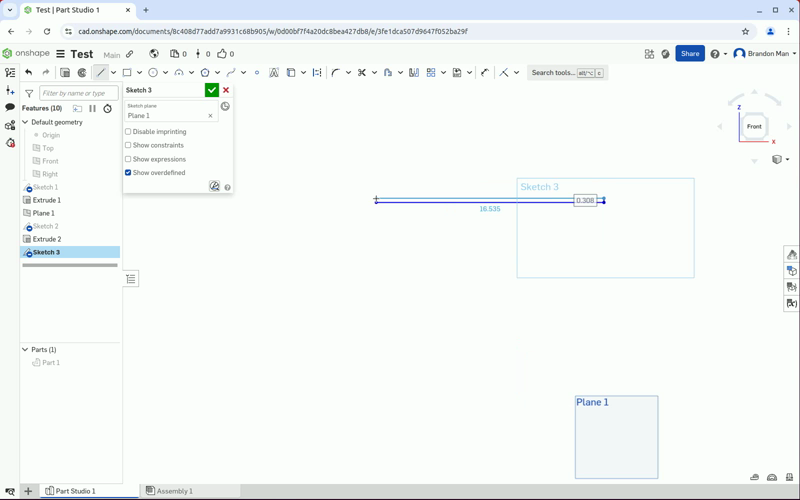
scroll(6)
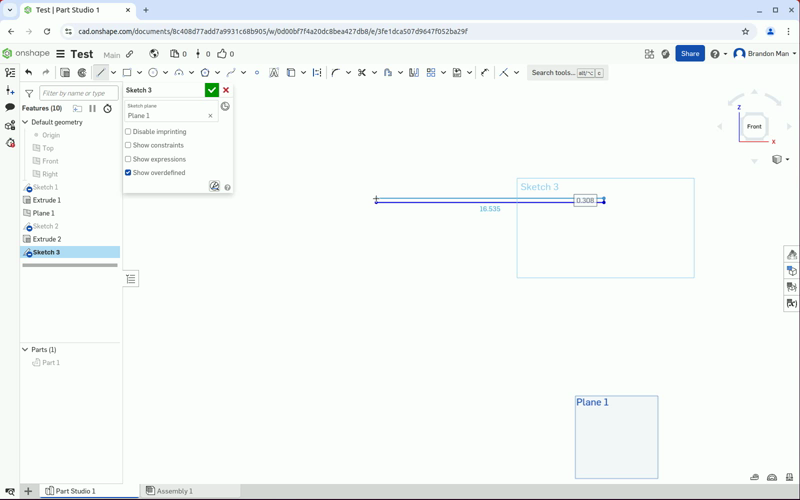
scroll(6)
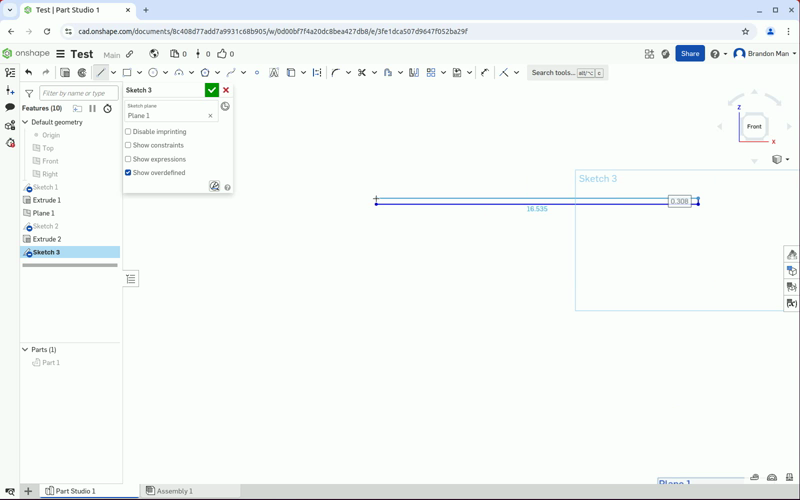
scroll(6)
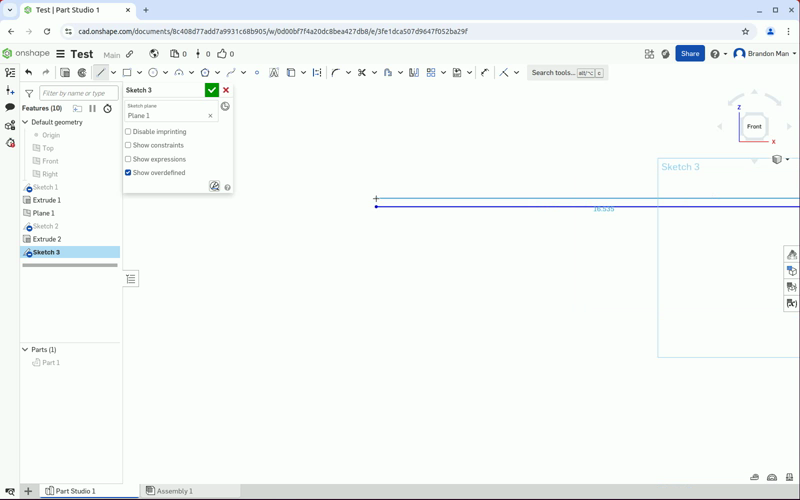
scroll(6)
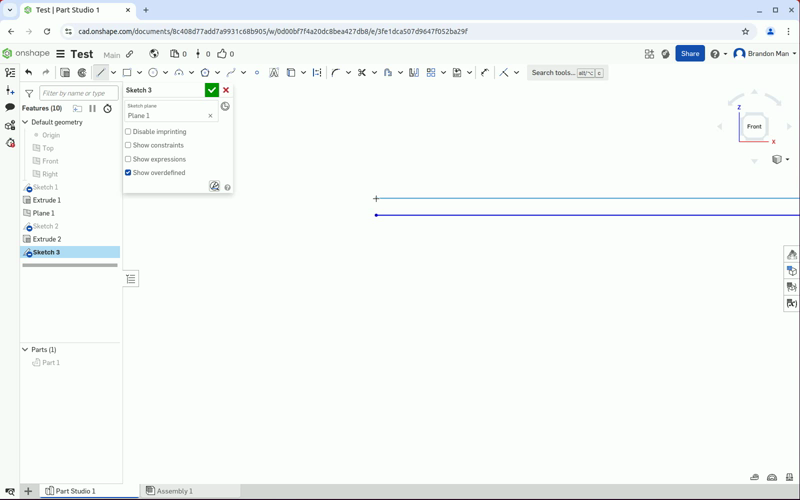
click(376, 198)
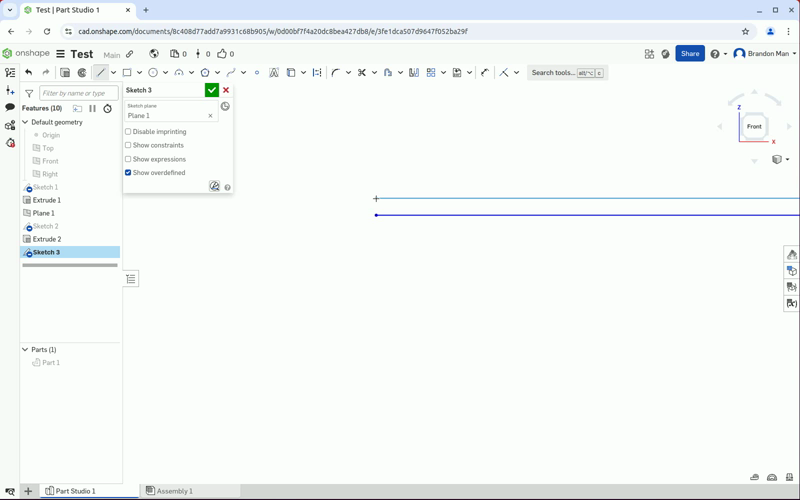
scroll(-6)
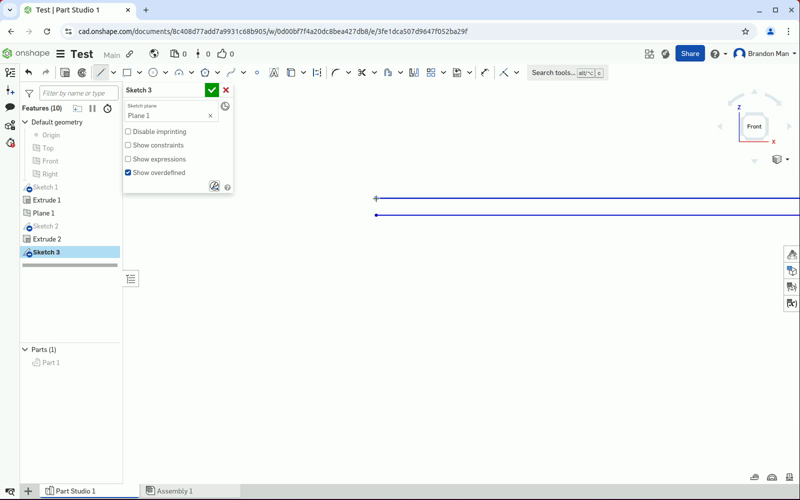
scroll(-6)
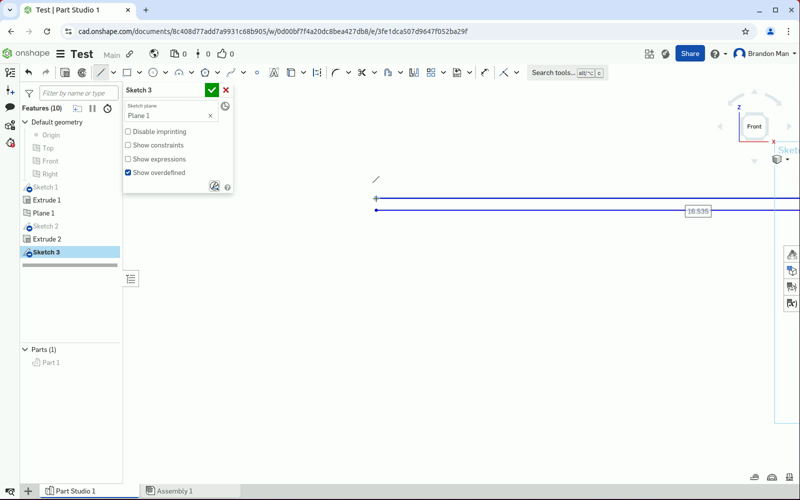
scroll(-6)
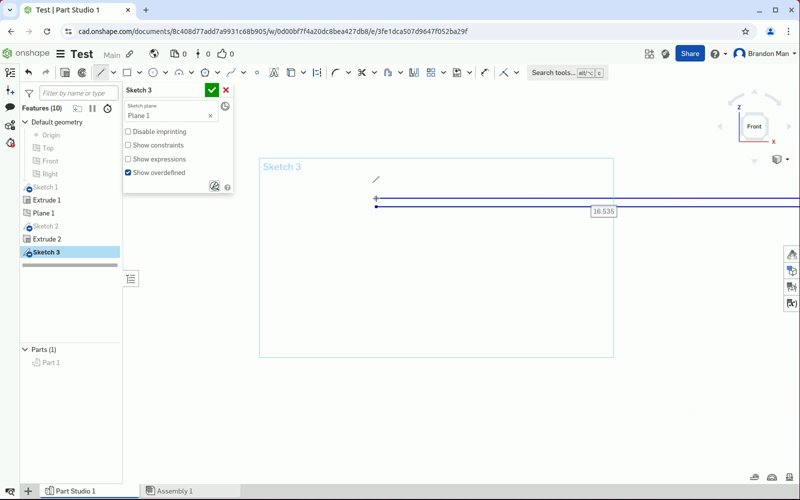
scroll(-6)
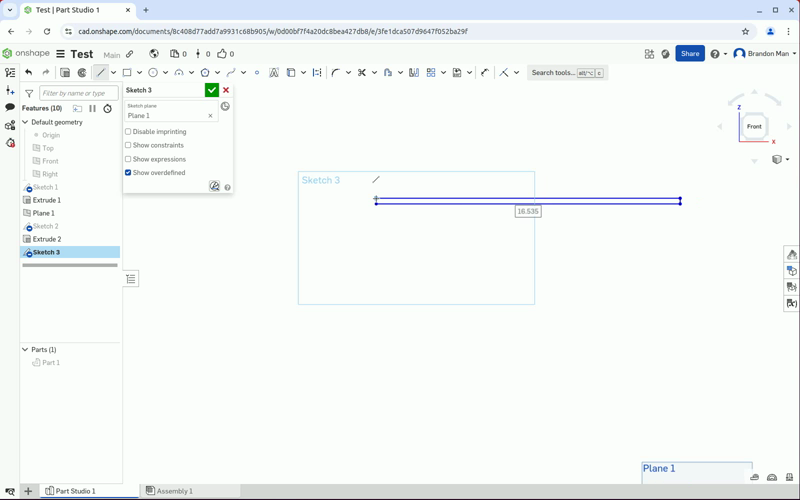
scroll(-6)
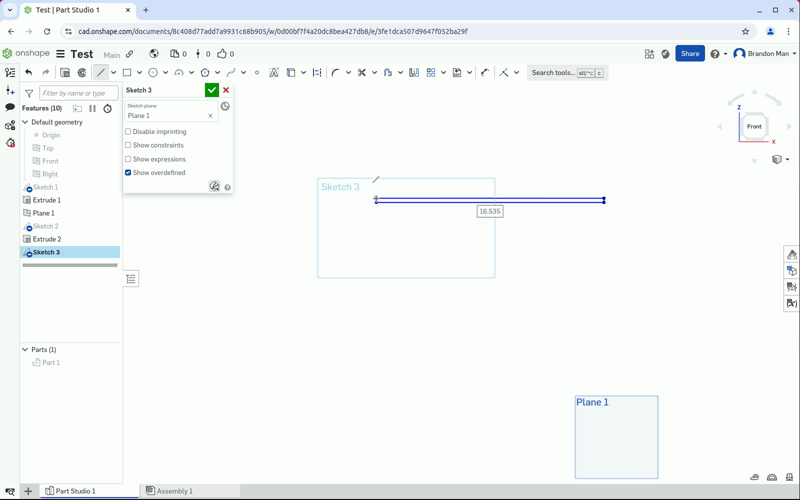
scroll(-6)
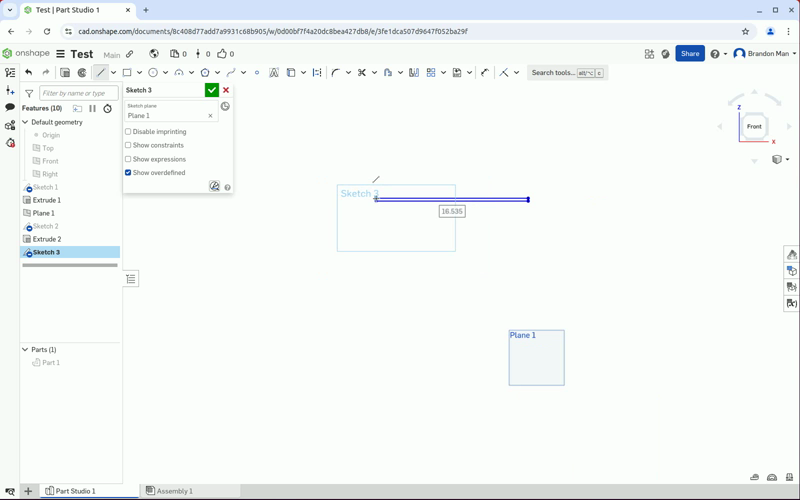
scroll(-6)
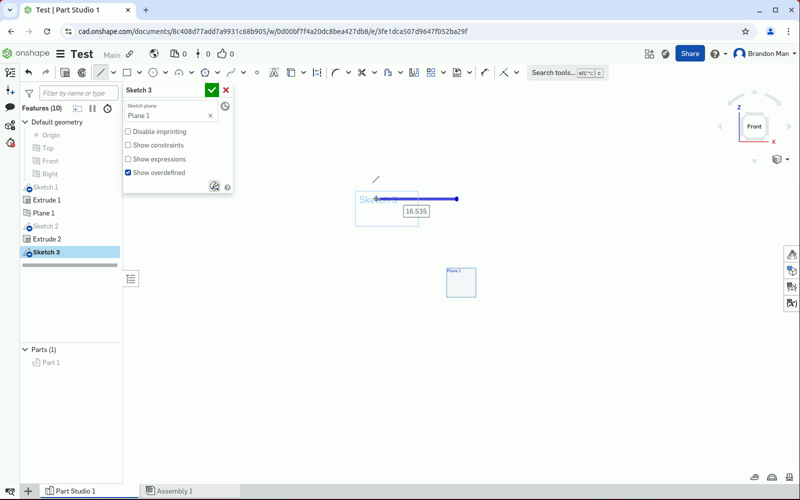
key_up(shift)
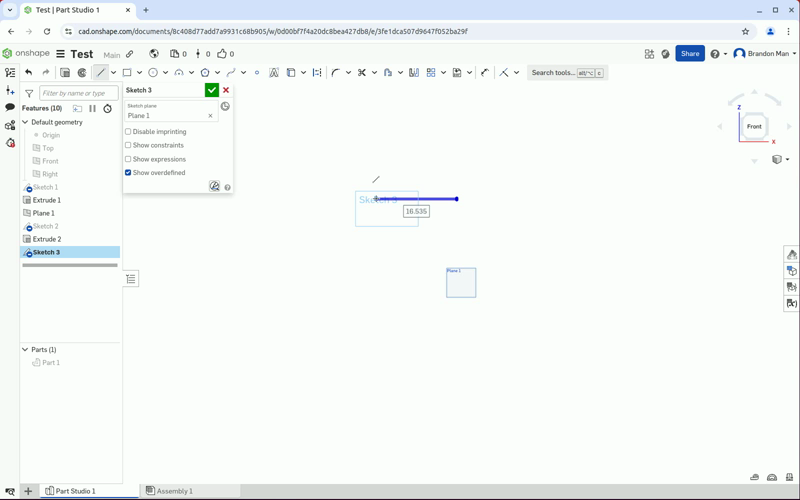
mouse_move(406, 198)
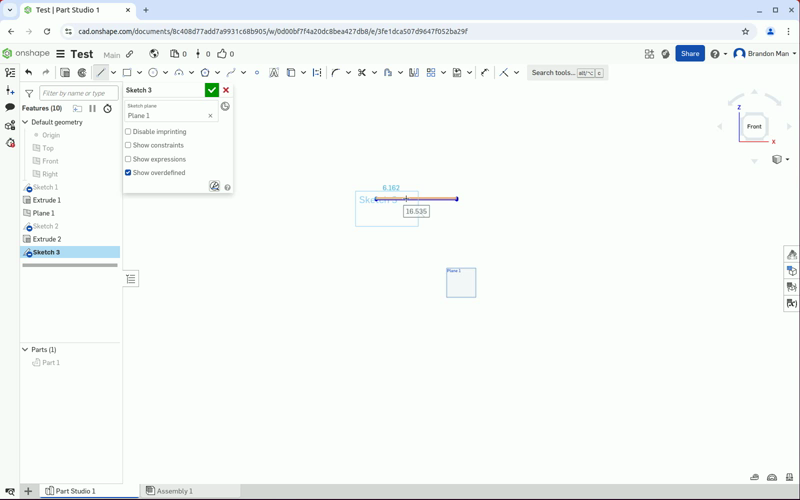
key_down(shift)
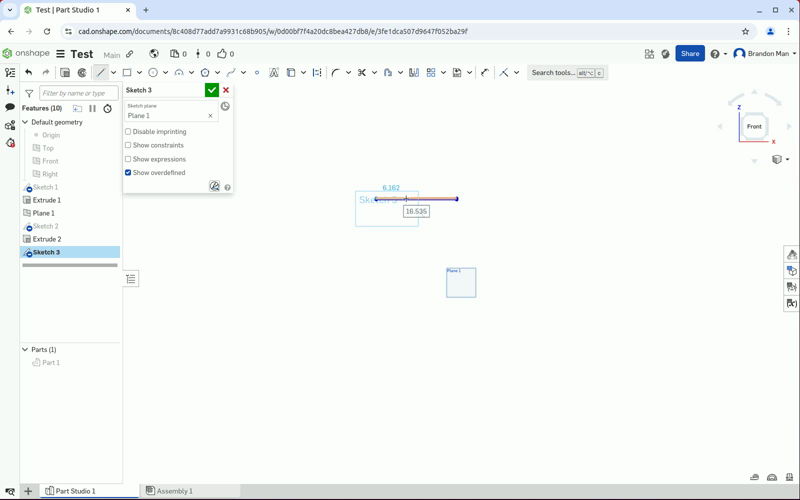
mouse_move(376, 199)
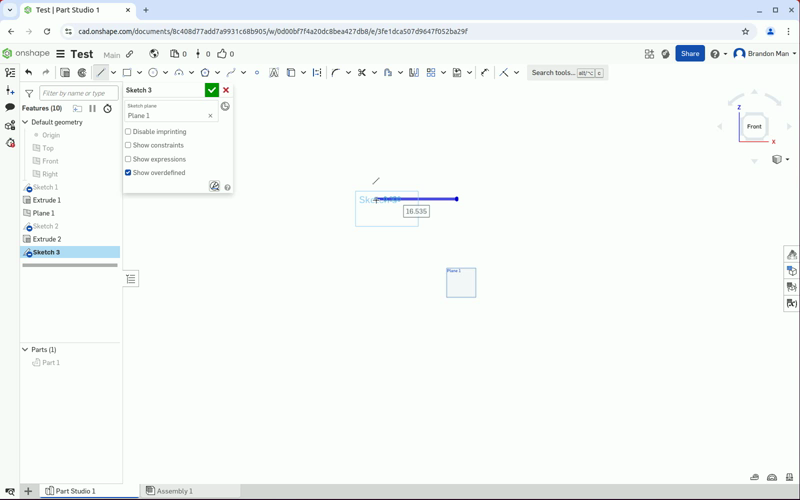
scroll(6)
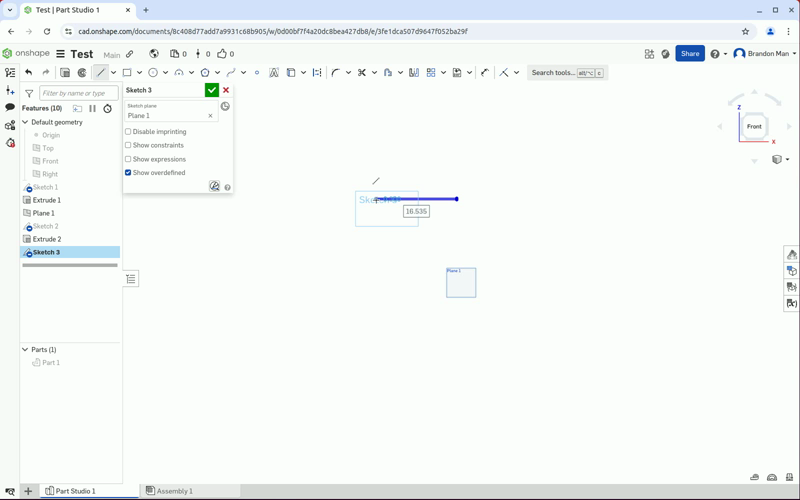
scroll(6)
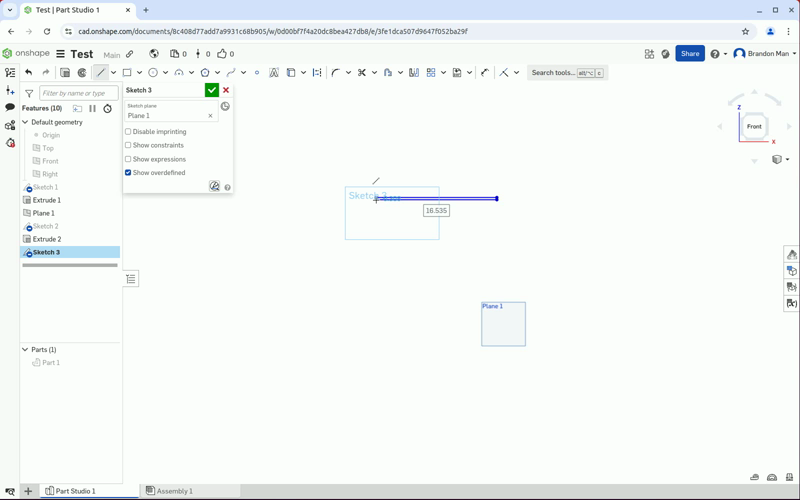
scroll(6)
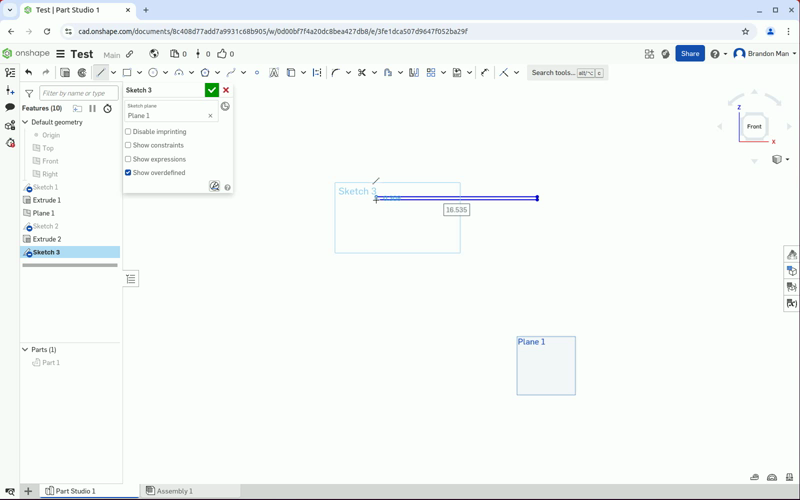
scroll(6)
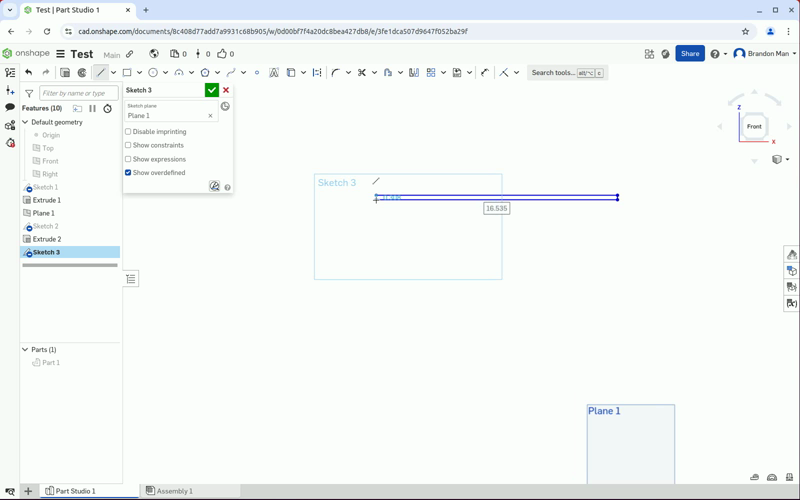
scroll(6)
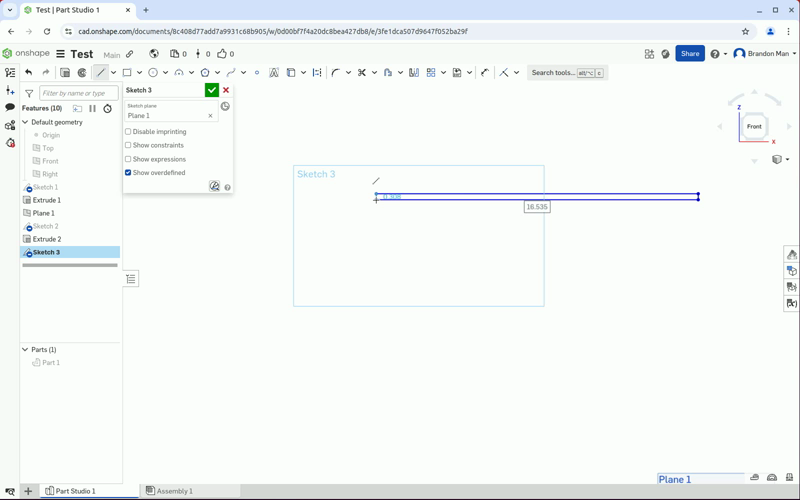
scroll(6)
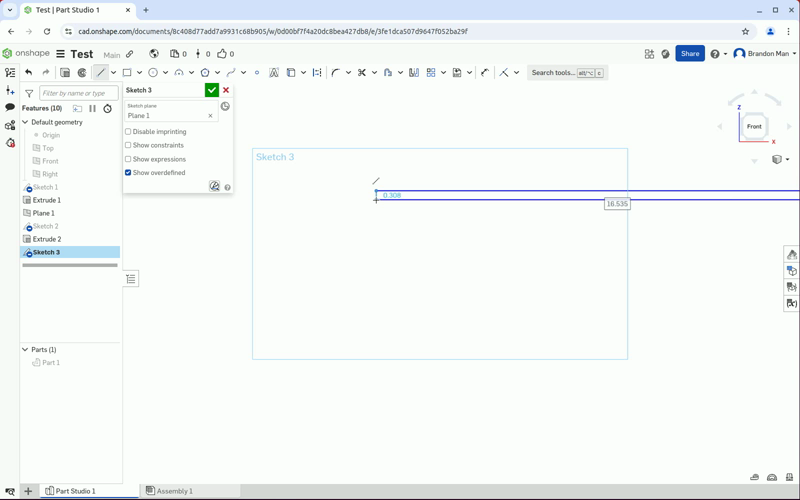
scroll(6)
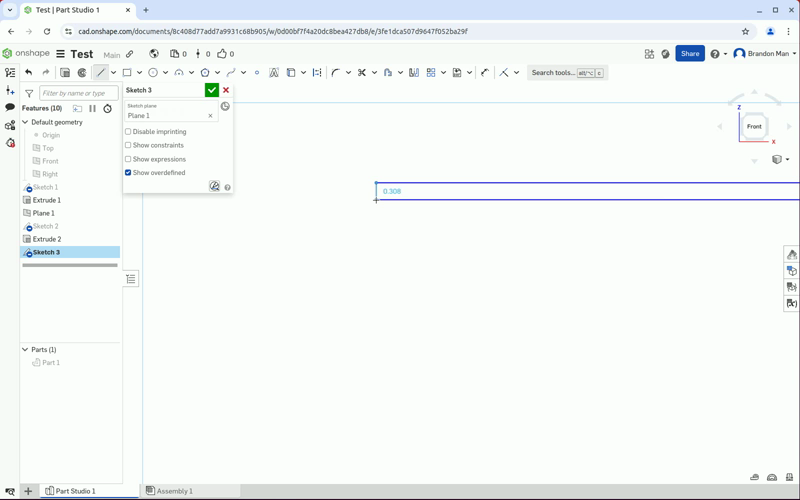
key_up(shift)
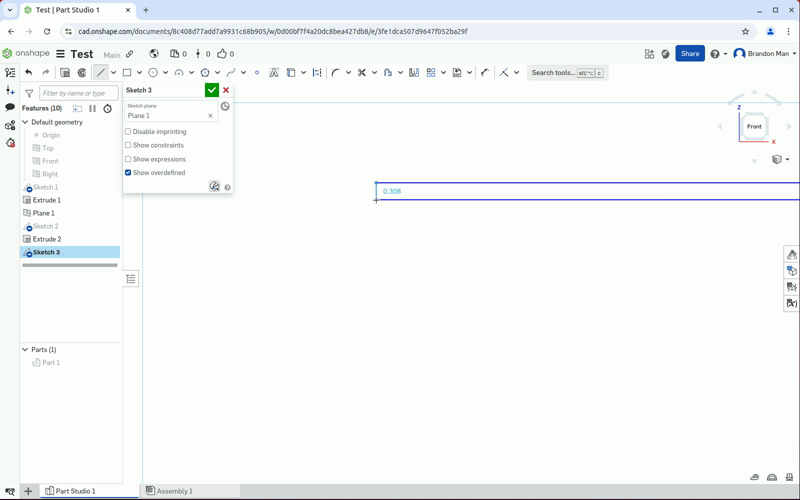
click(376, 199)
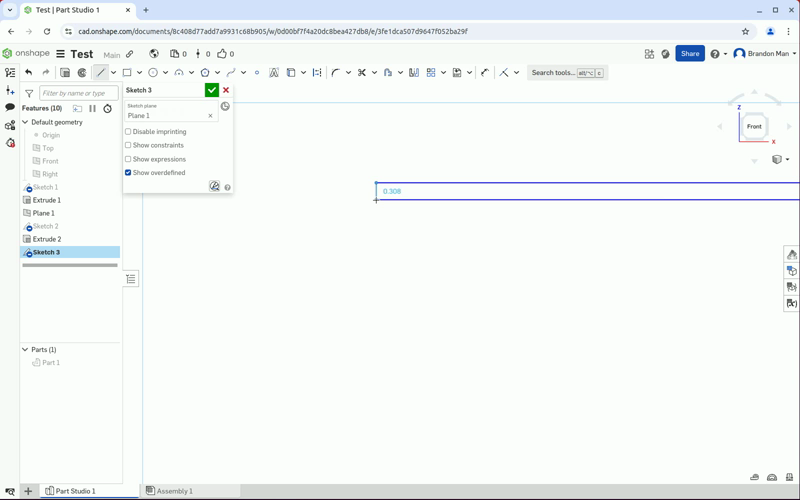
scroll(-6)
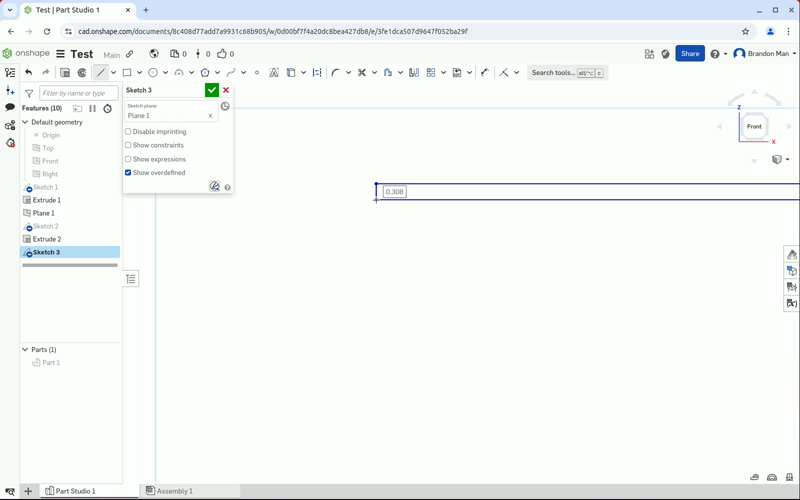
scroll(-6)
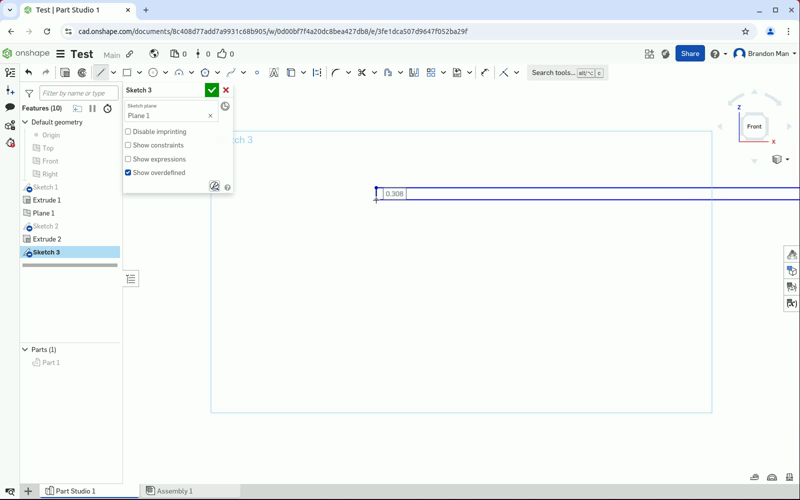
scroll(-6)
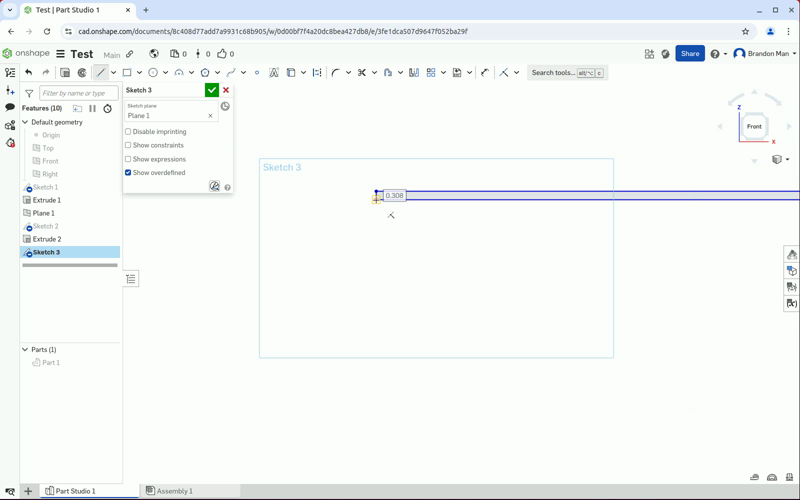
scroll(-6)
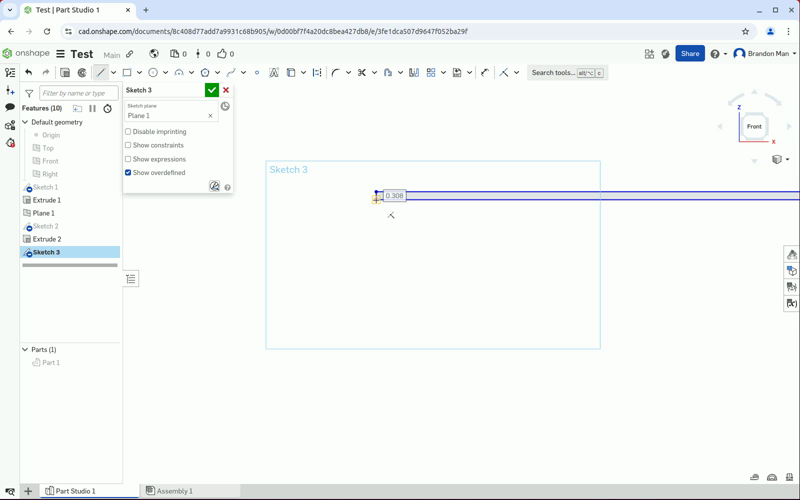
scroll(-6)
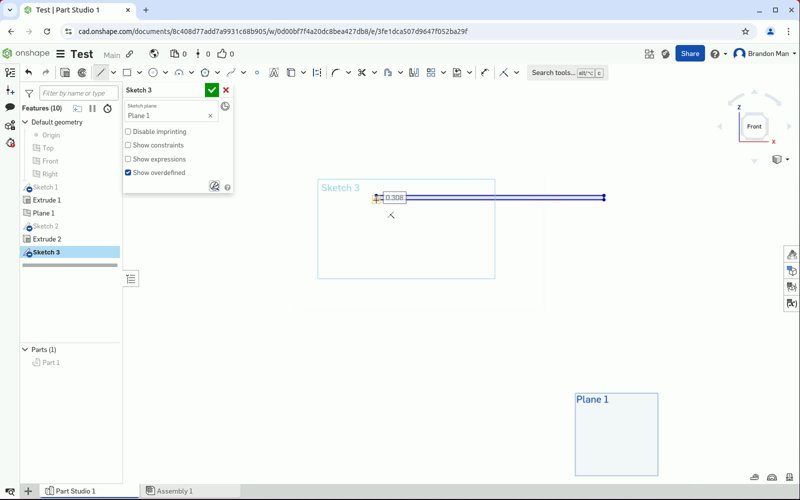
scroll(-6)
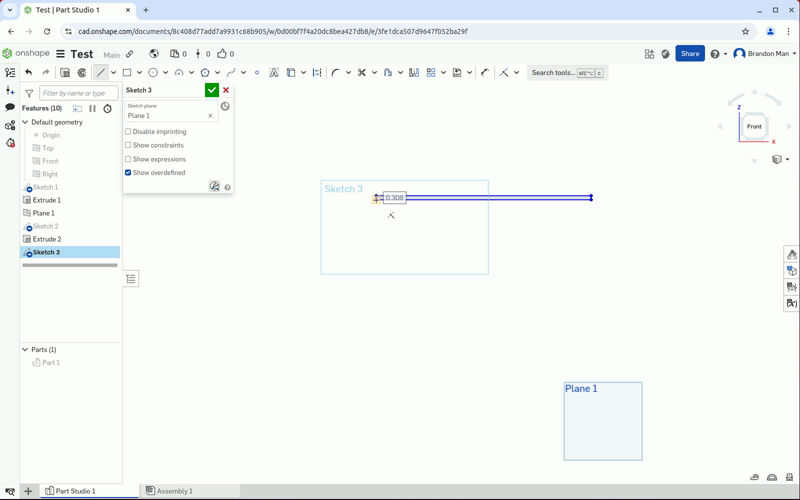
scroll(-6)
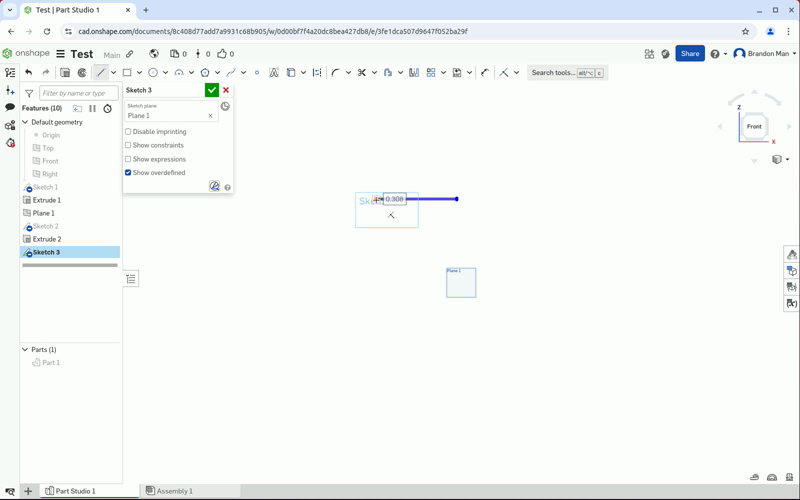
key(esc)
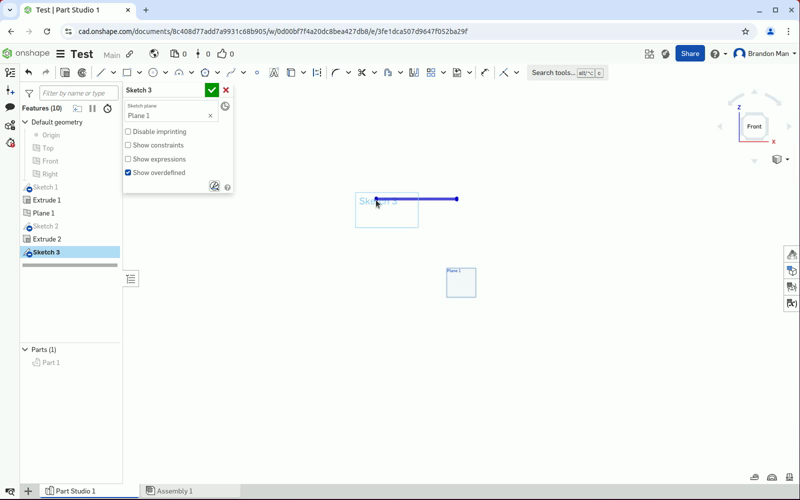
mouse_move(396, 198)
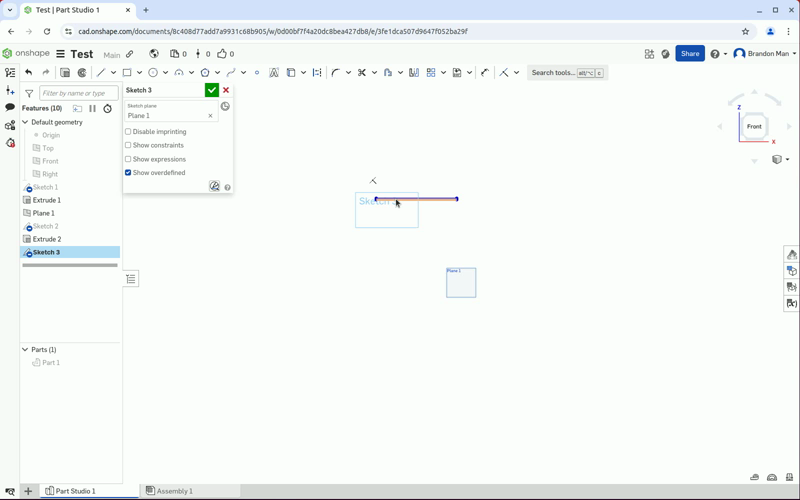
scroll(6)
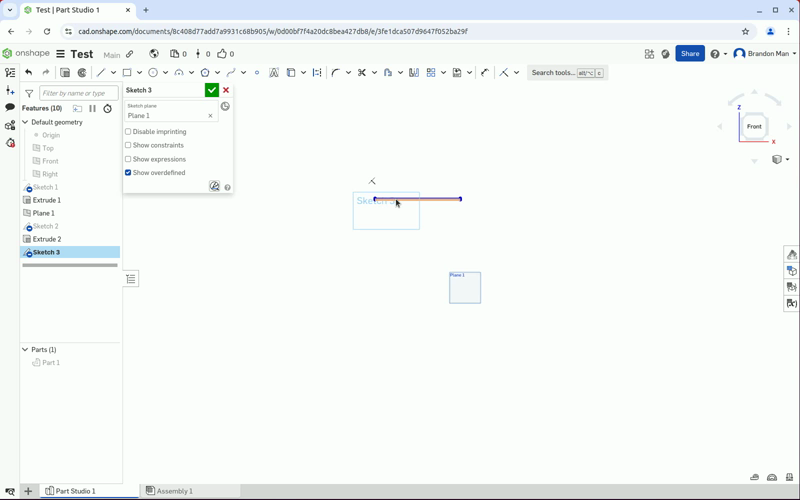
scroll(6)
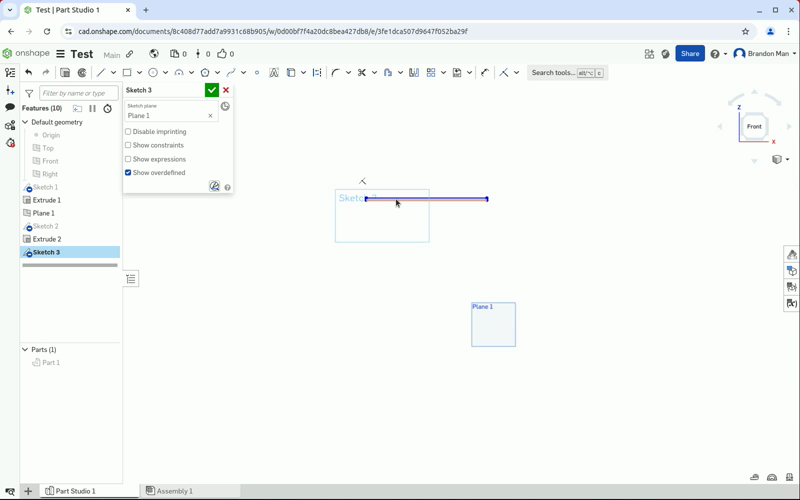
scroll(6)
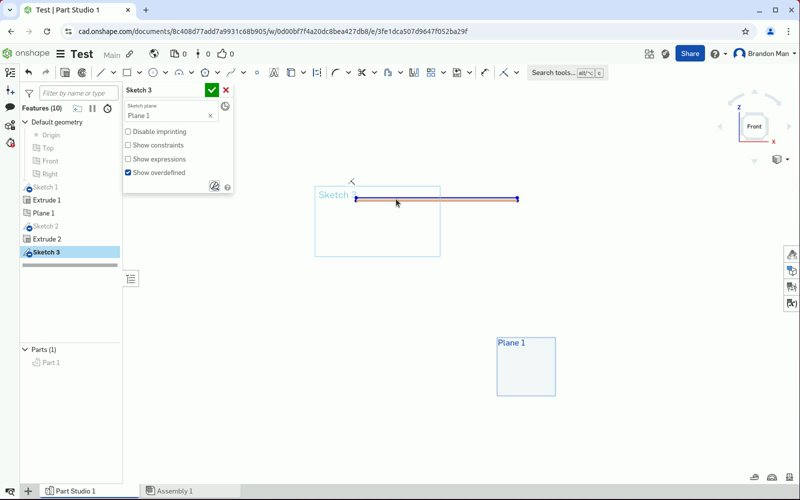
scroll(6)
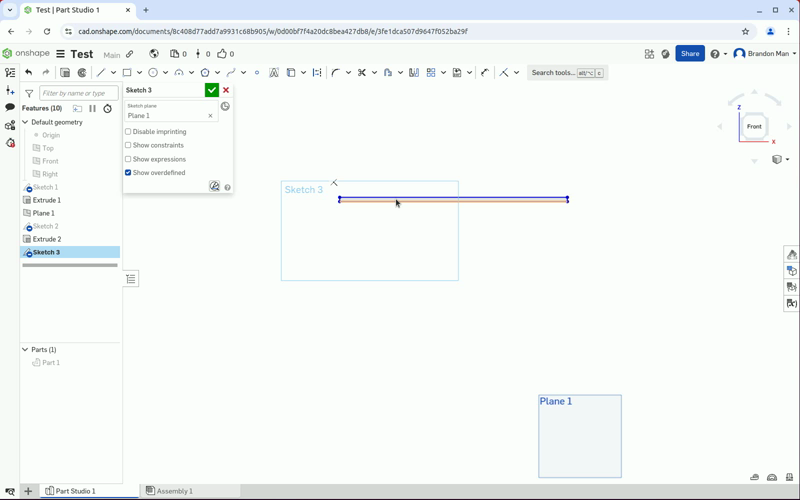
scroll(6)
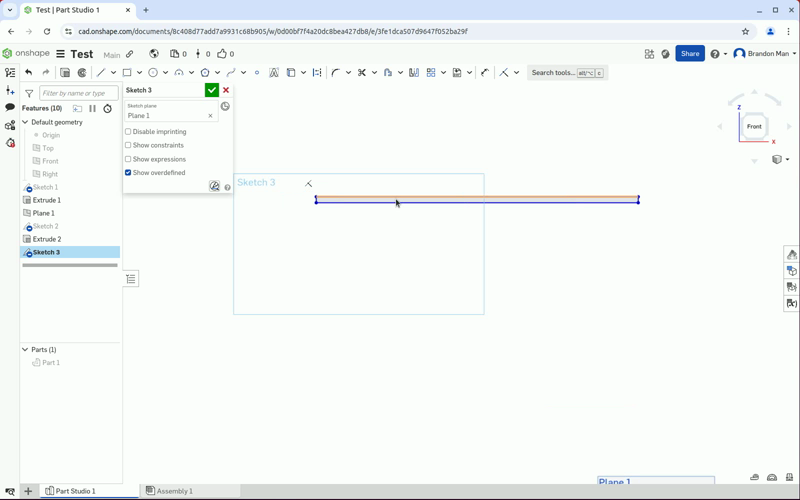
scroll(6)
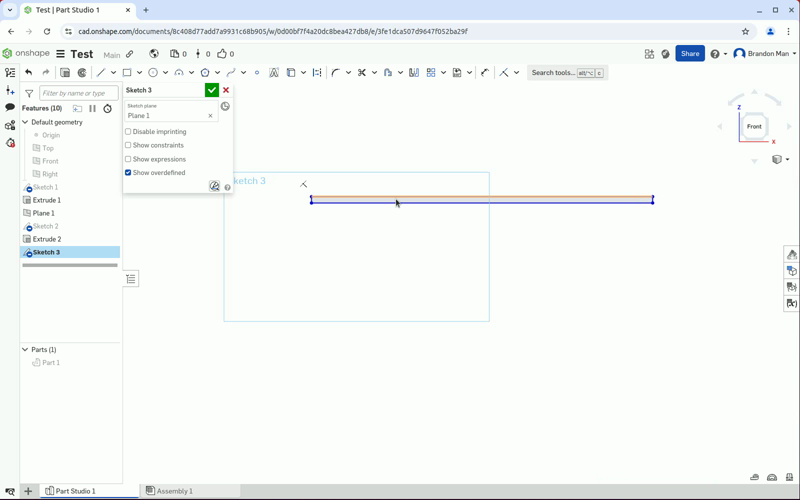
scroll(6)
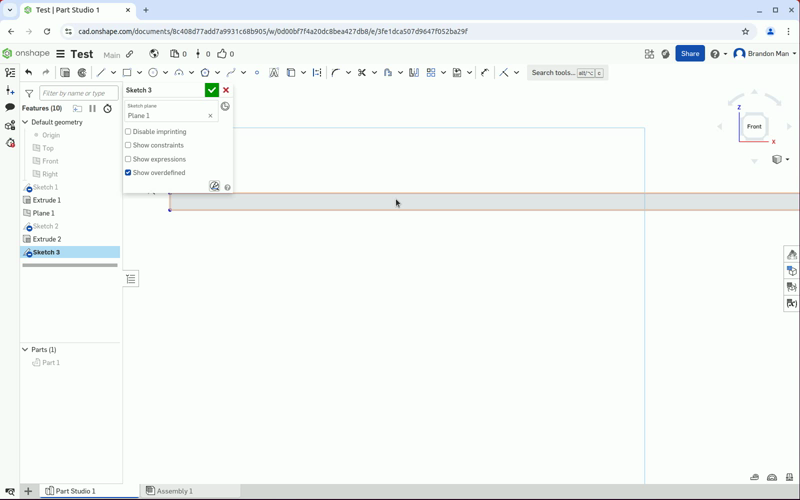
click(396, 198)
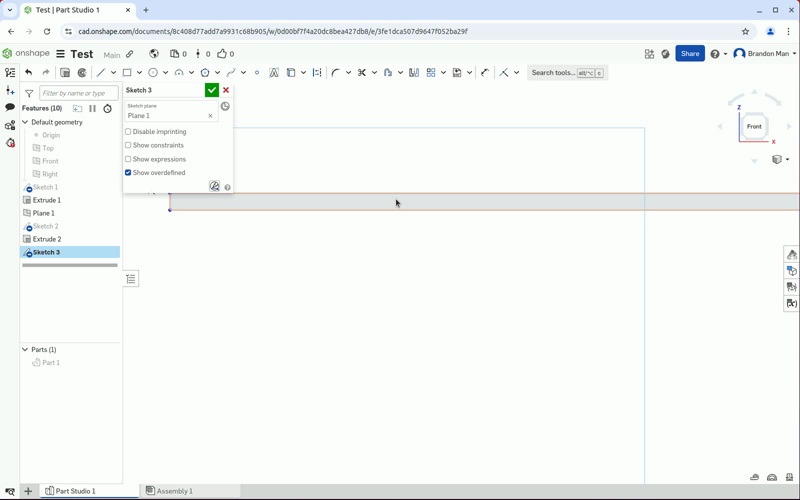
scroll(-6)
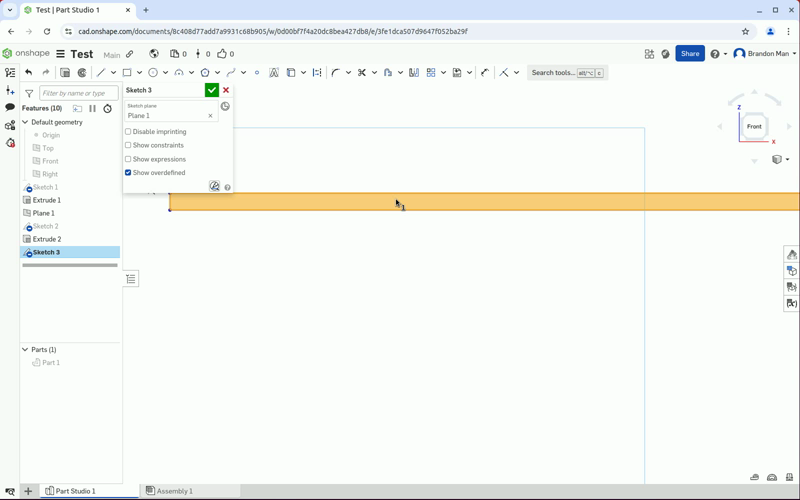
scroll(-6)
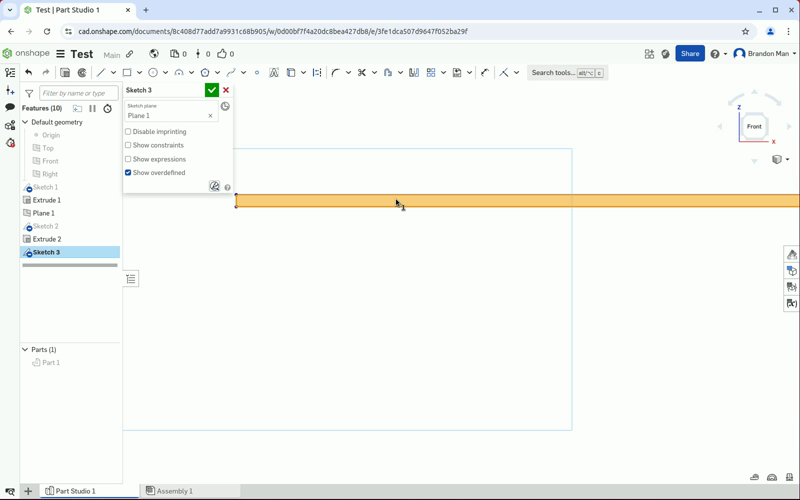
scroll(-6)
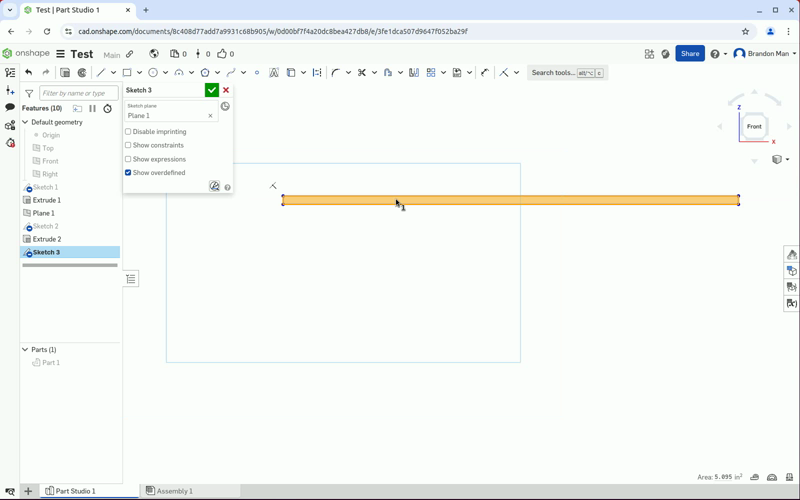
scroll(-6)
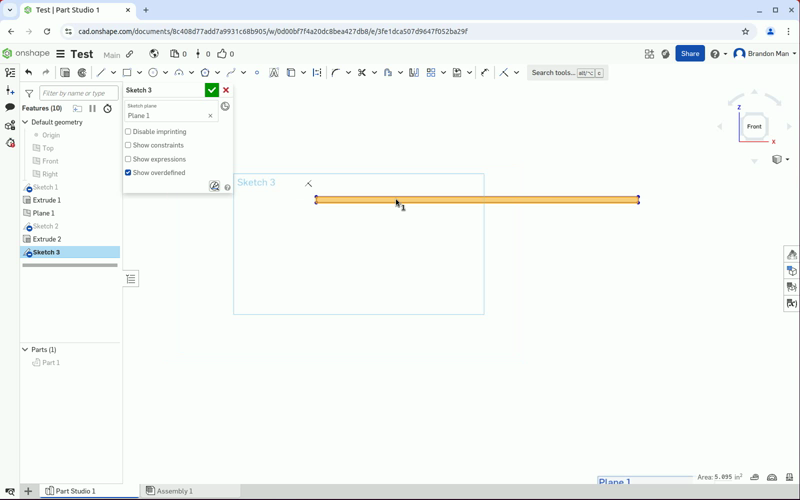
scroll(-6)
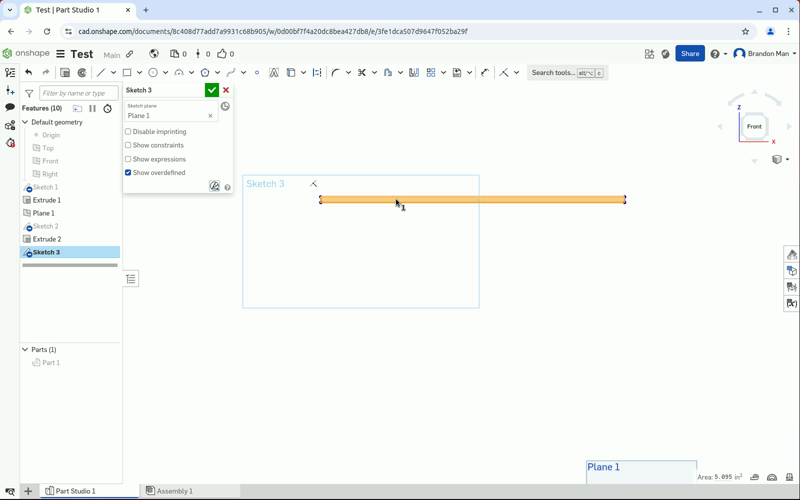
scroll(-6)
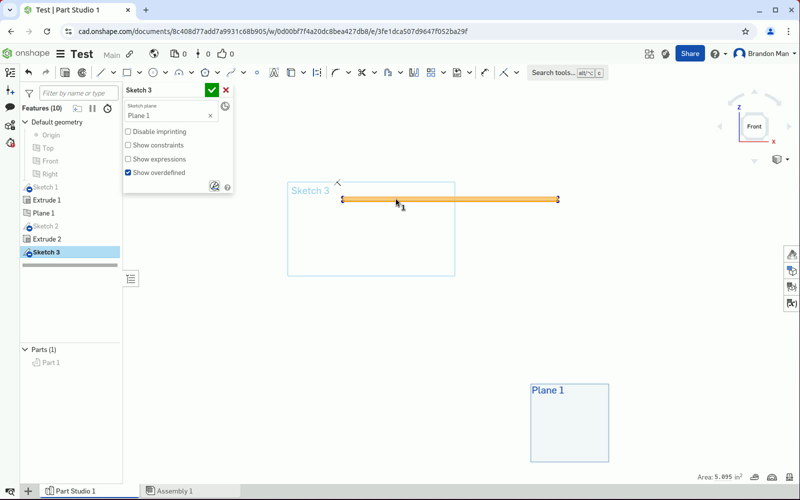
scroll(-6)
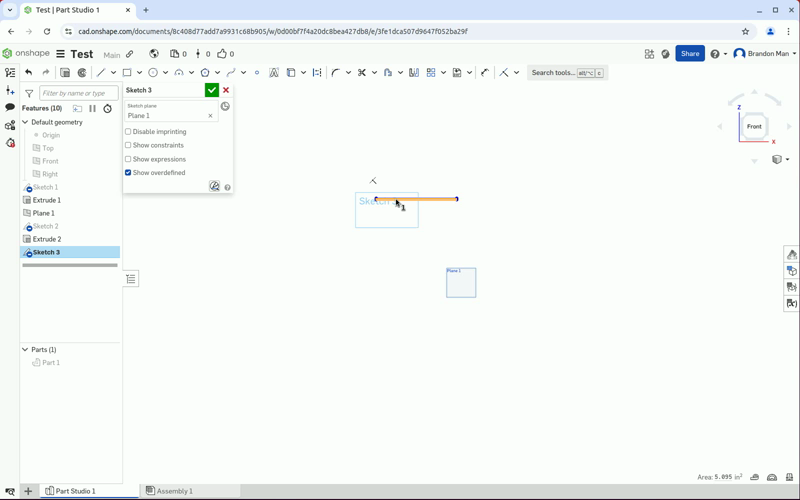
mouse_move(73, 352)
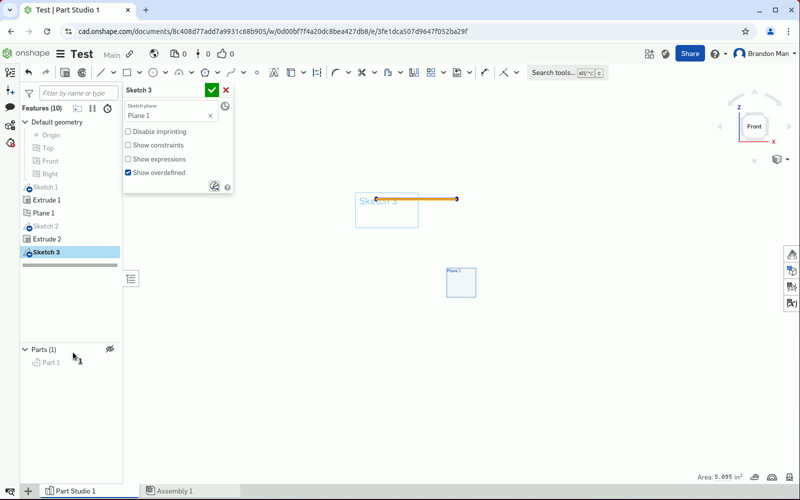
key(shift+y)
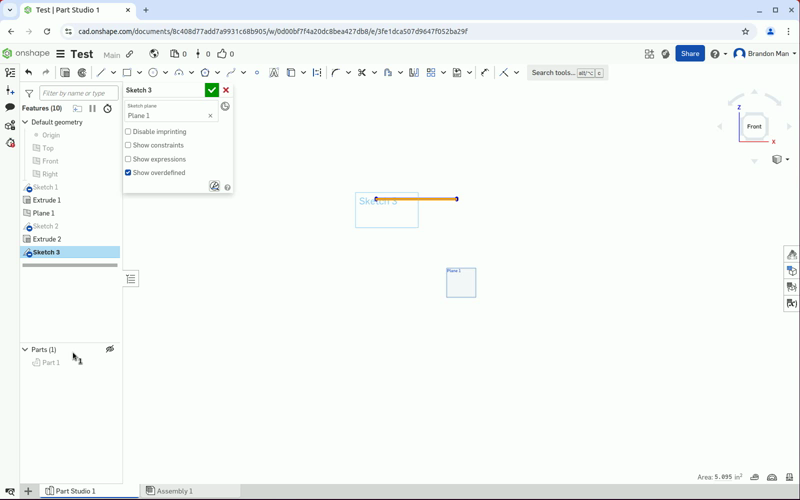
key(shift+e)
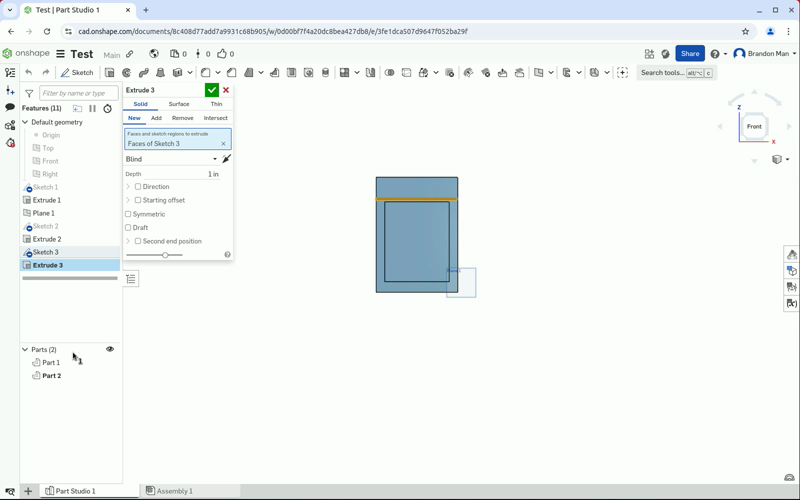
mouse_move(143, 106)
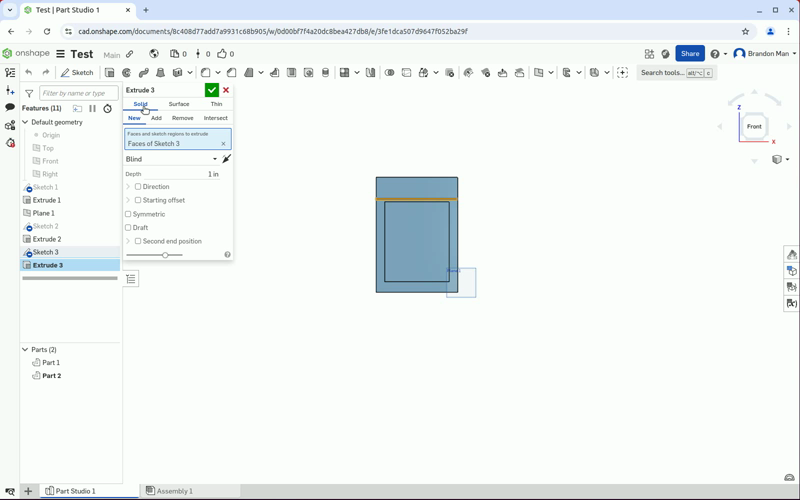
click(143, 106)
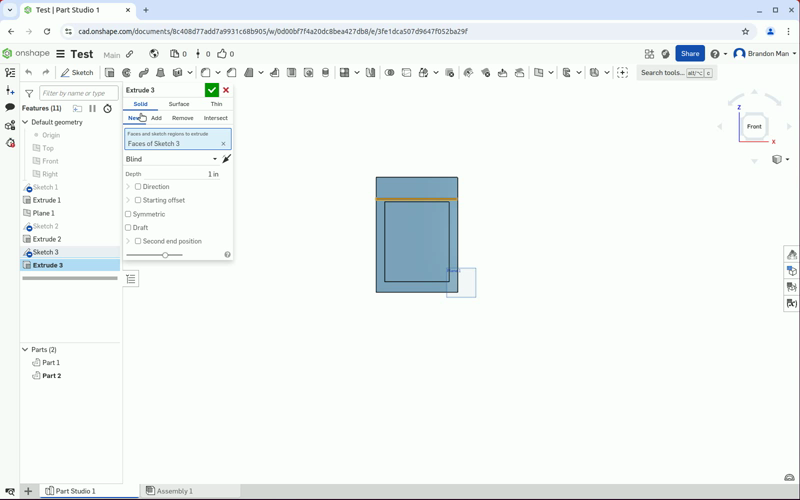
mouse_move(137, 120)
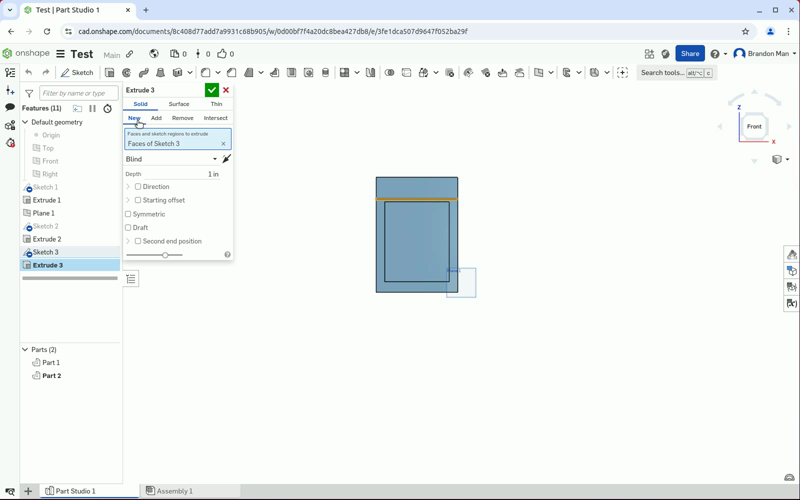
click(137, 120)
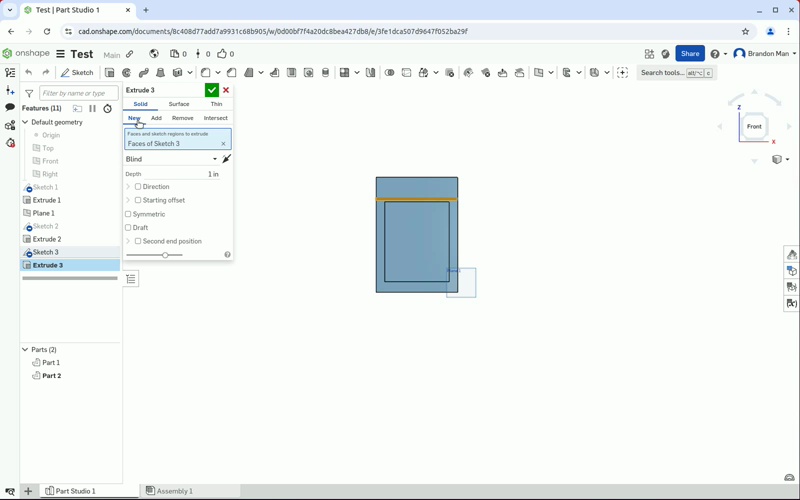
key(tab, 4)
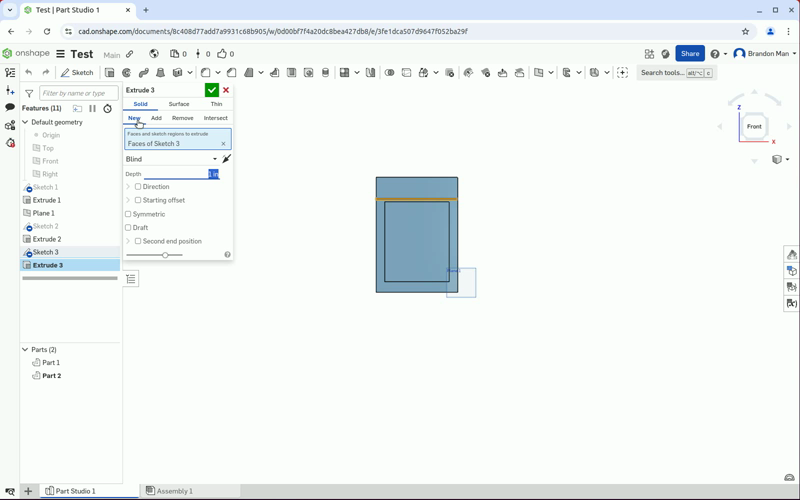
text(0.241)
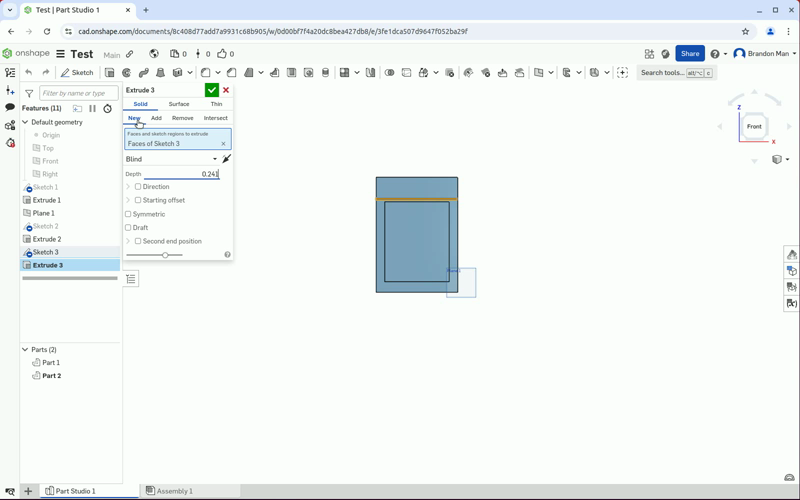
key(enter)
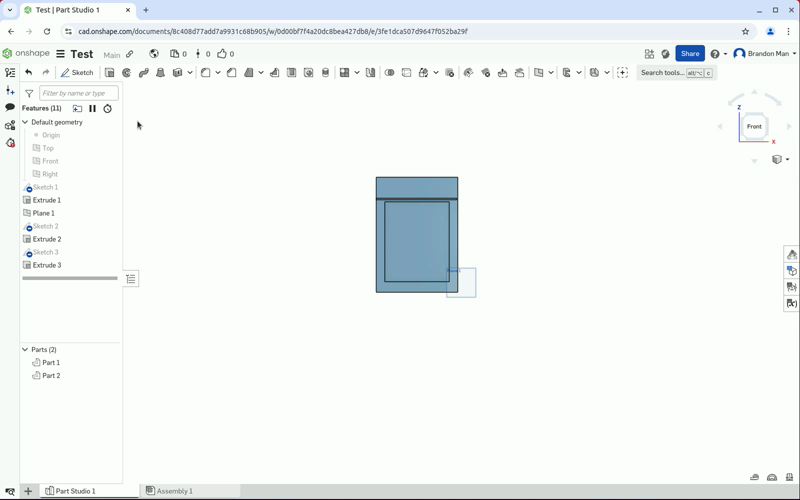
key(shift+h)
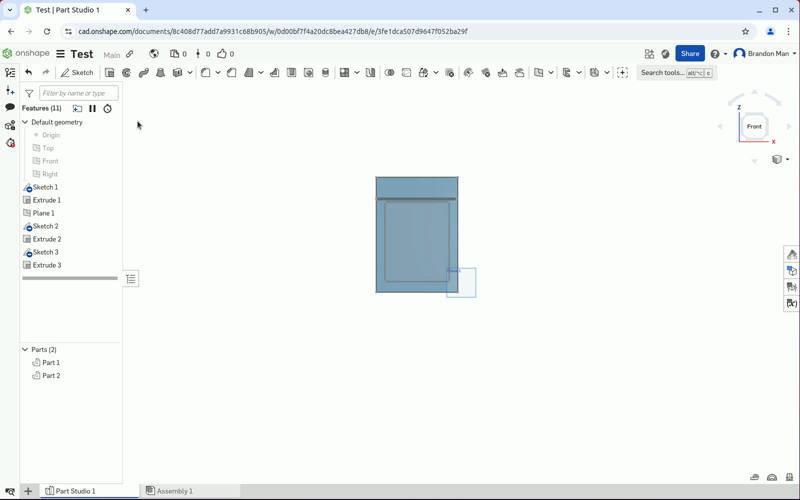
key(shift+h)
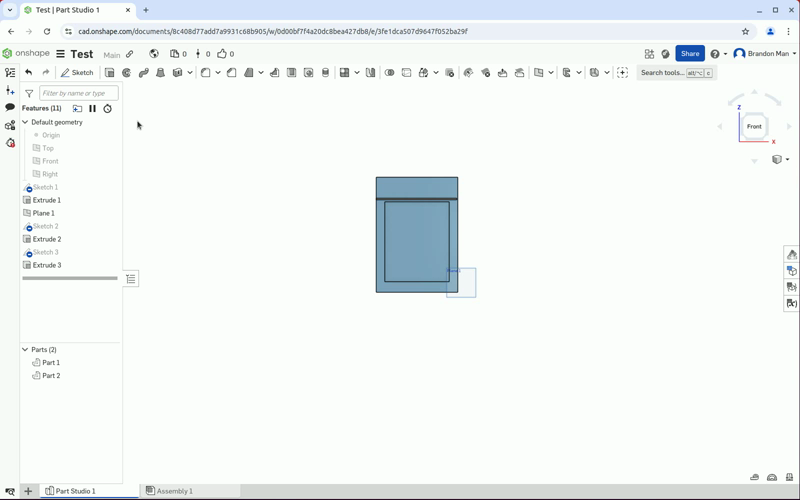
mouse_move(73, 189)
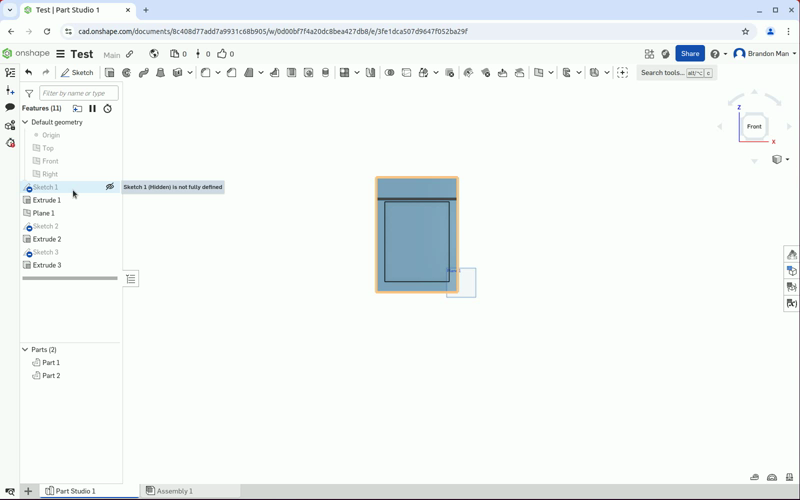
click(73, 189)
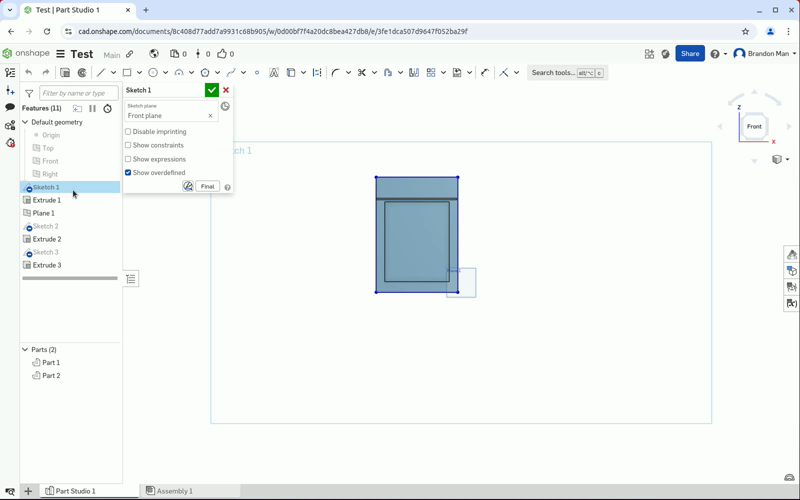
mouse_move(229, 92)
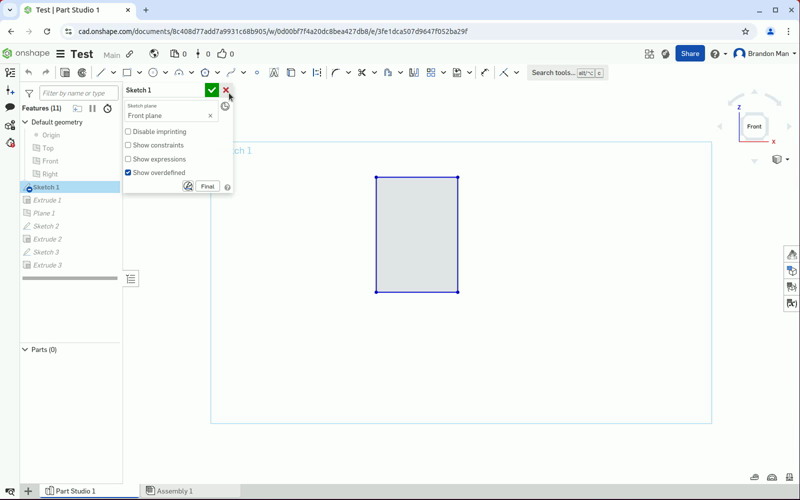
click(229, 92)
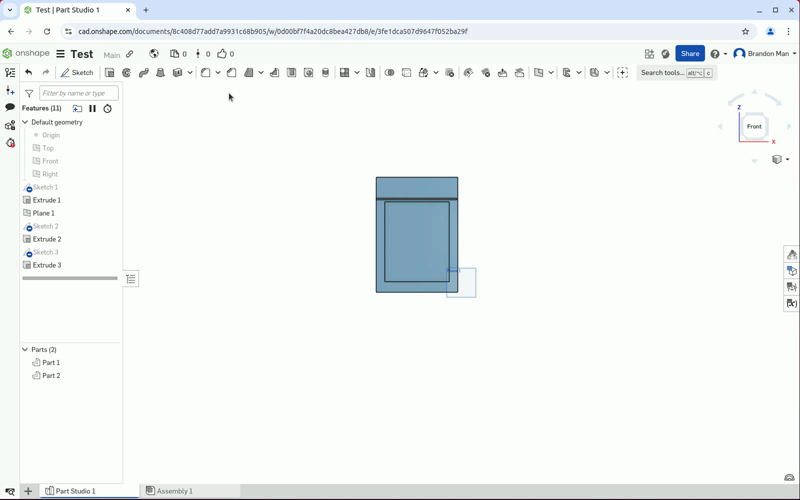
mouse_move(73, 352)
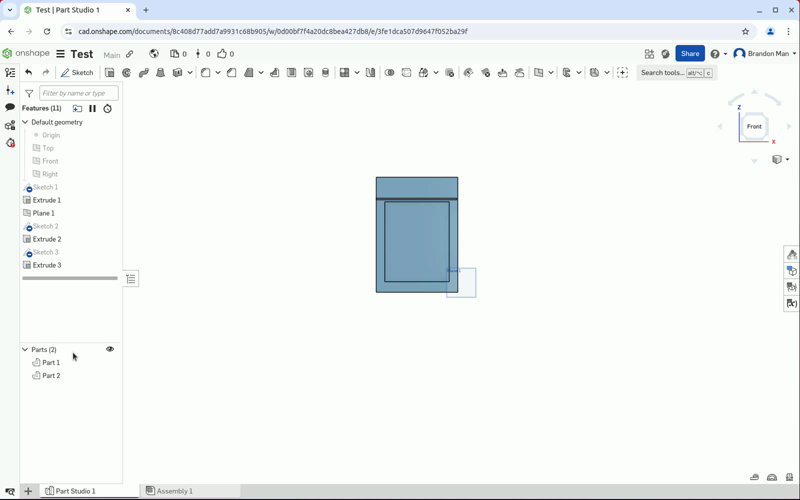
key(y)
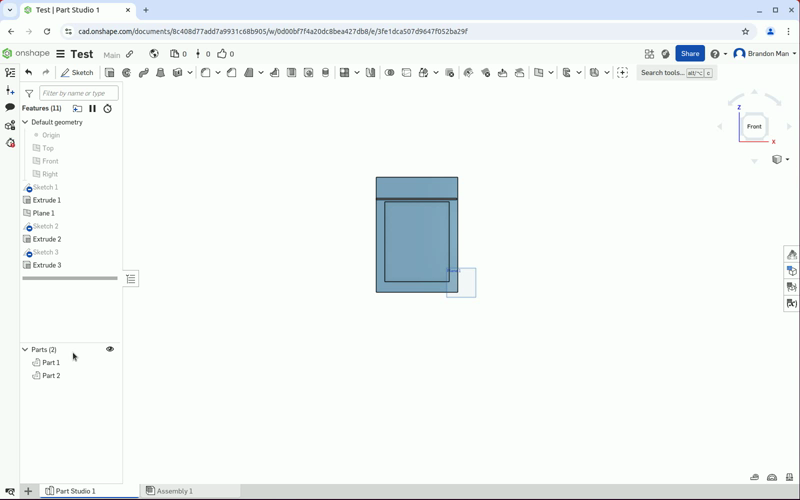
key(shift+p)
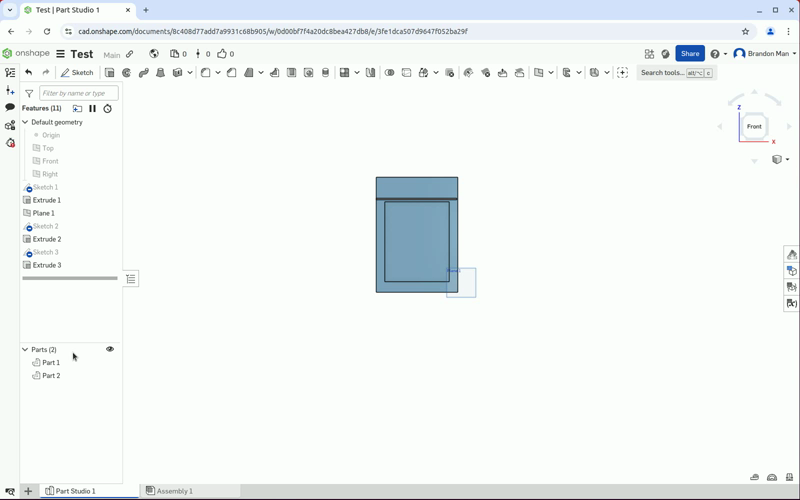
key(space)
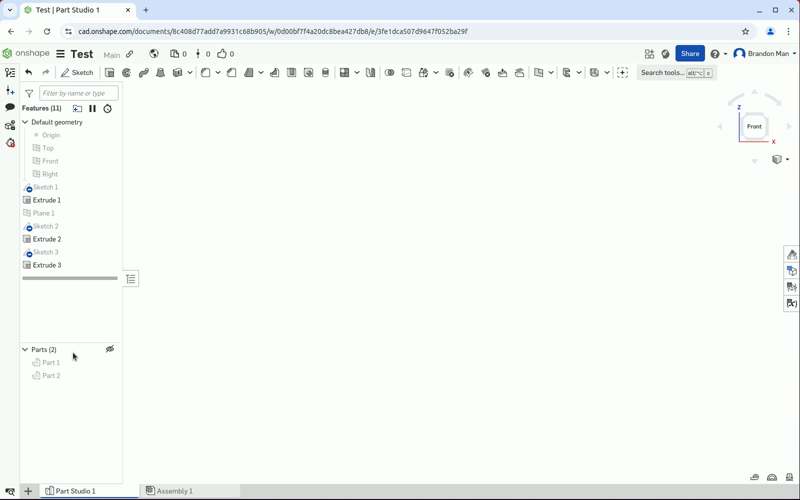
key_down(shift)
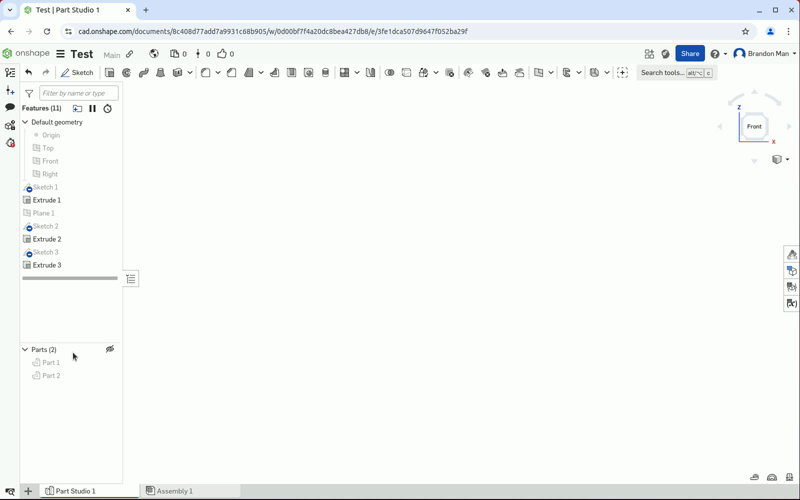
key(down)
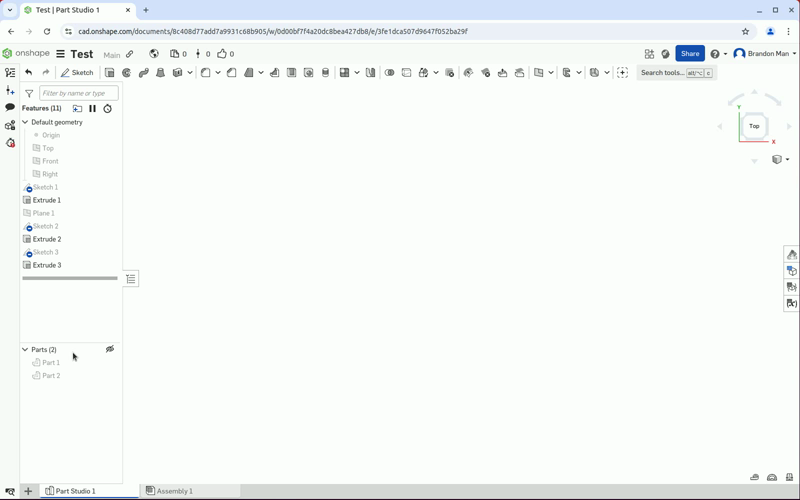
key_up(shift)
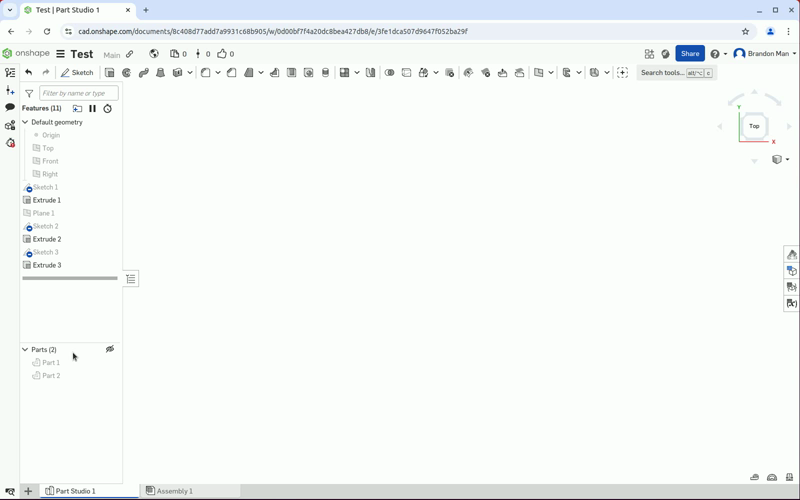
mouse_move(73, 352)
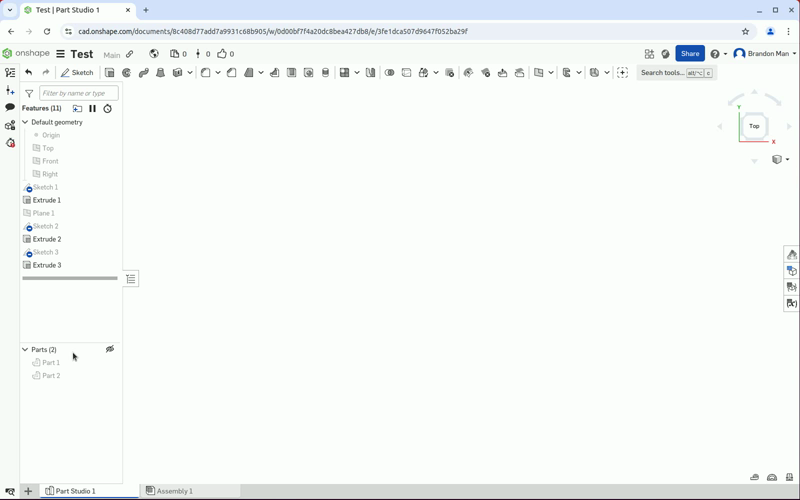
key(shift+y)
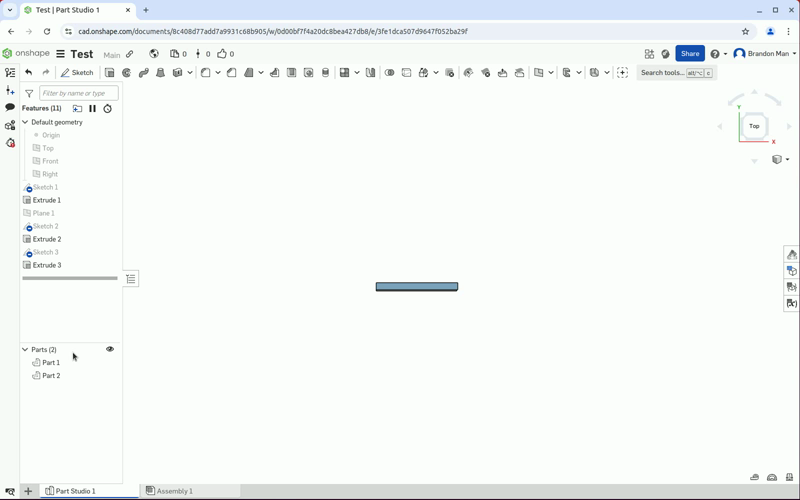
mouse_move(541, 75)
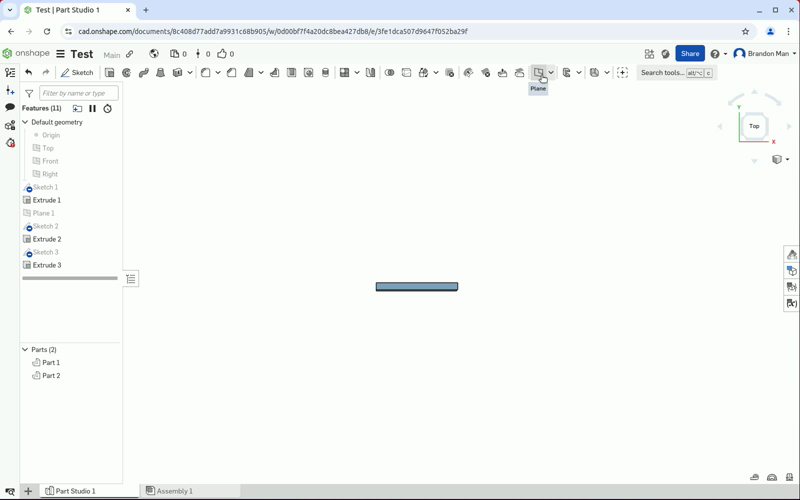
click(541, 75)
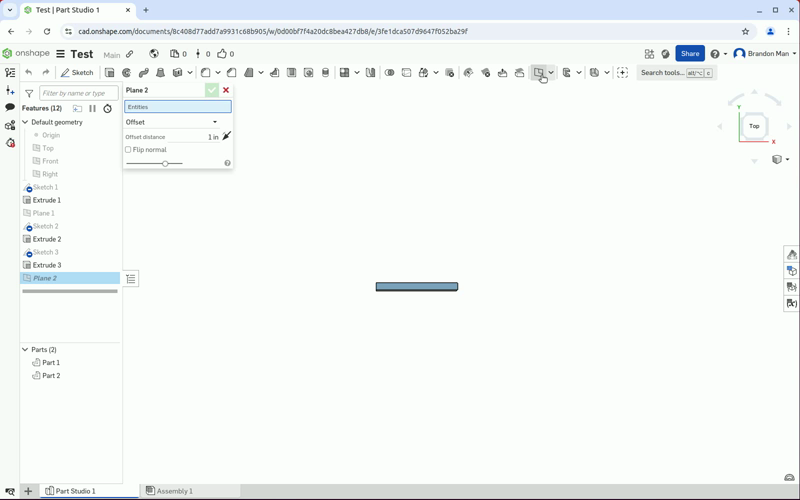
mouse_move(73, 150)
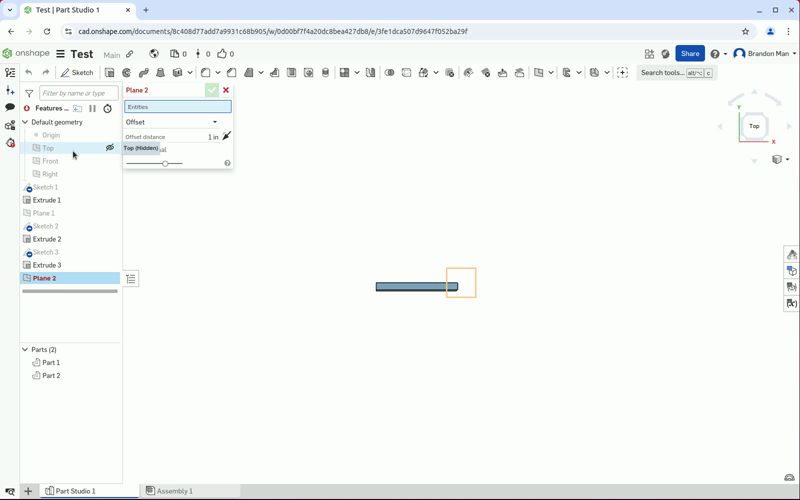
click(73, 150)
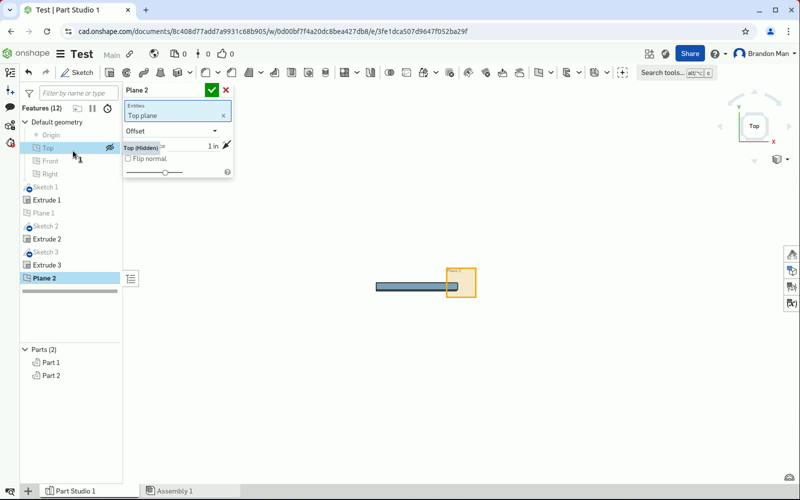
key(tab, 2)
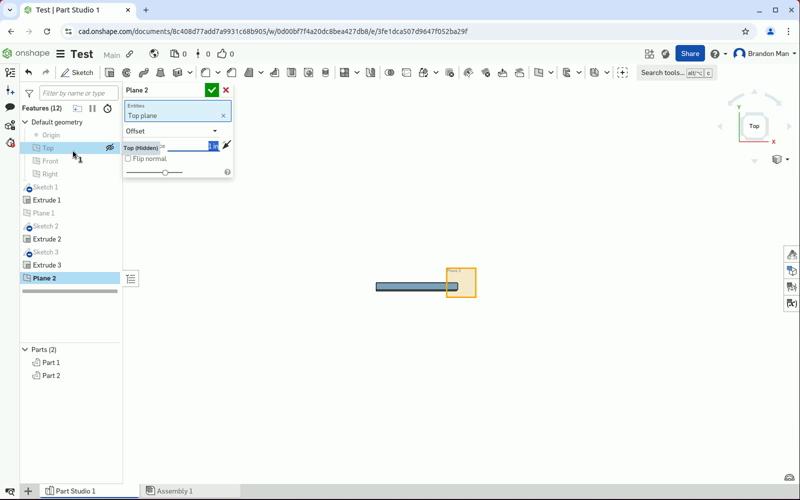
text(21.66)
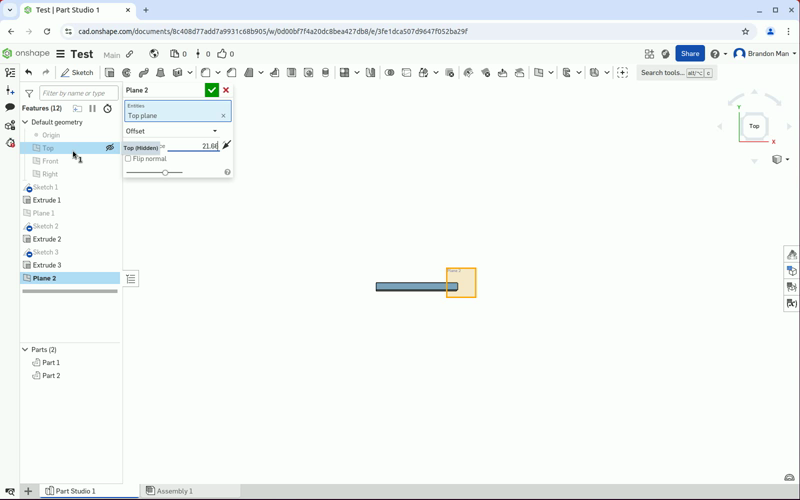
key(enter, 2)
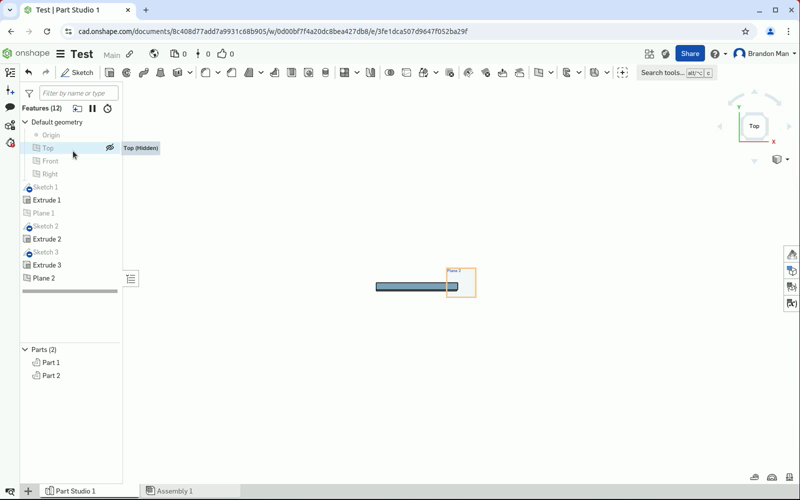
key(shift+s)
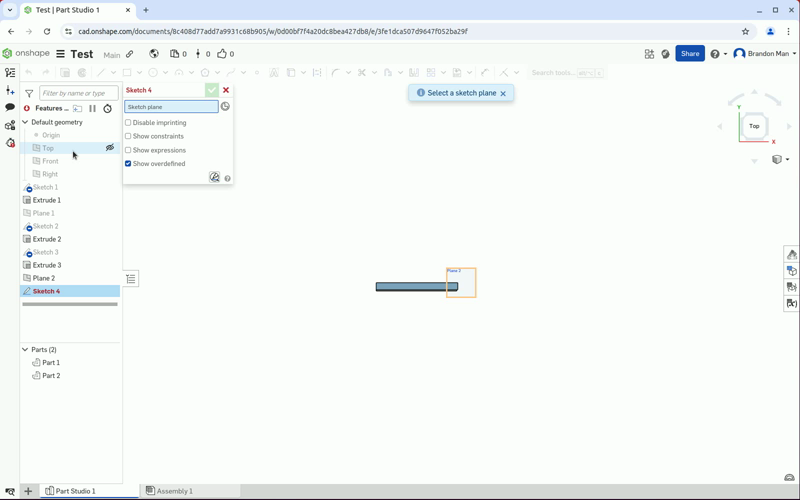
mouse_move(73, 280)
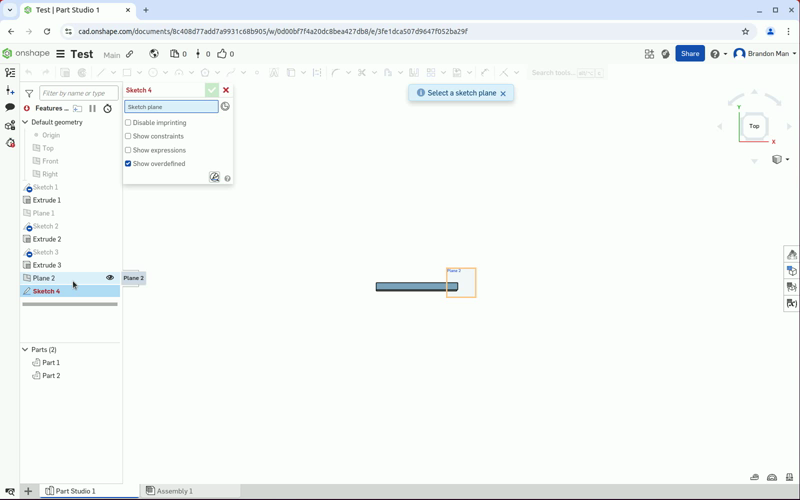
click(73, 280)
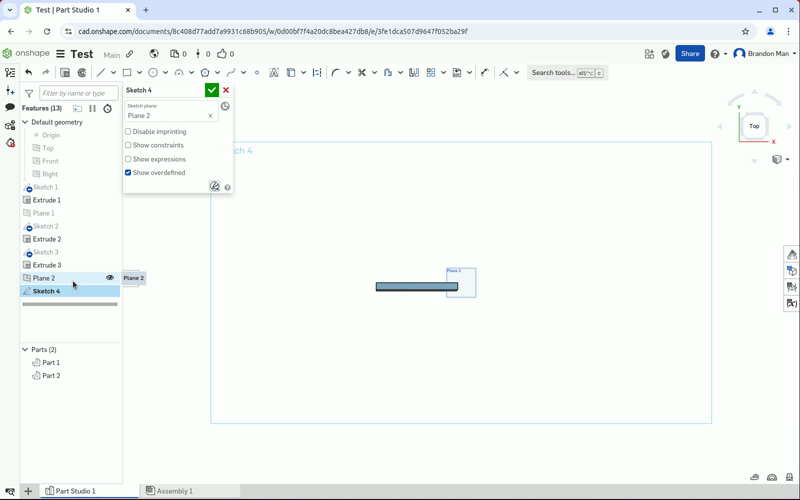
mouse_move(73, 352)
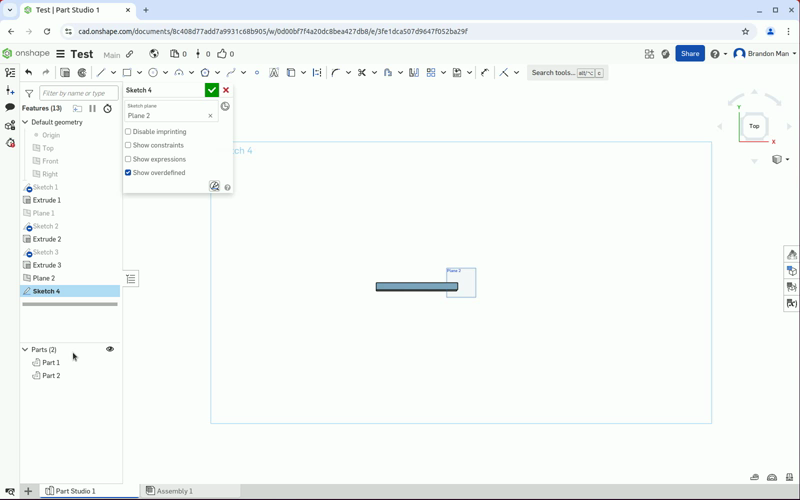
key(y)
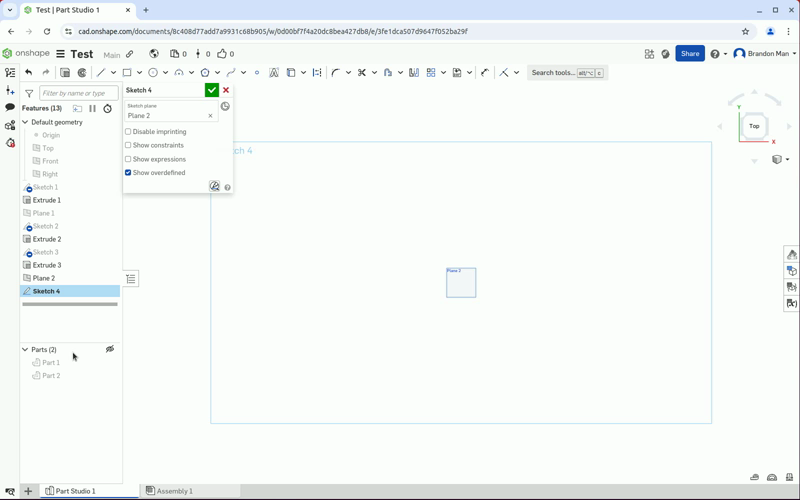
key(l)
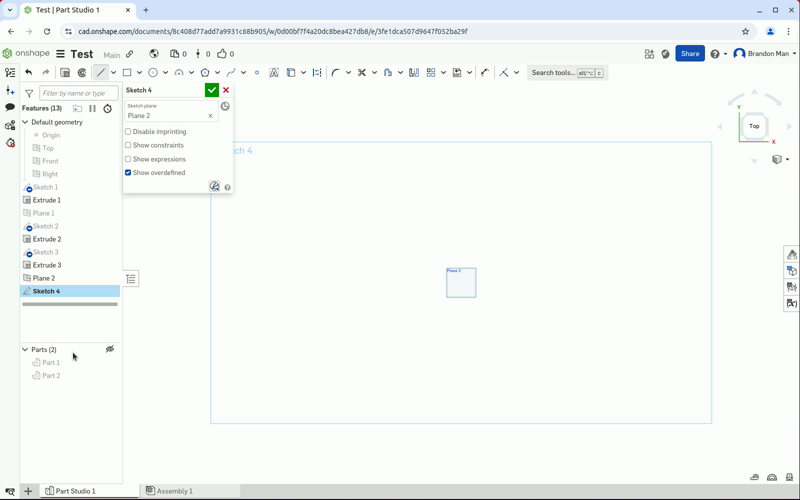
key_down(shift)
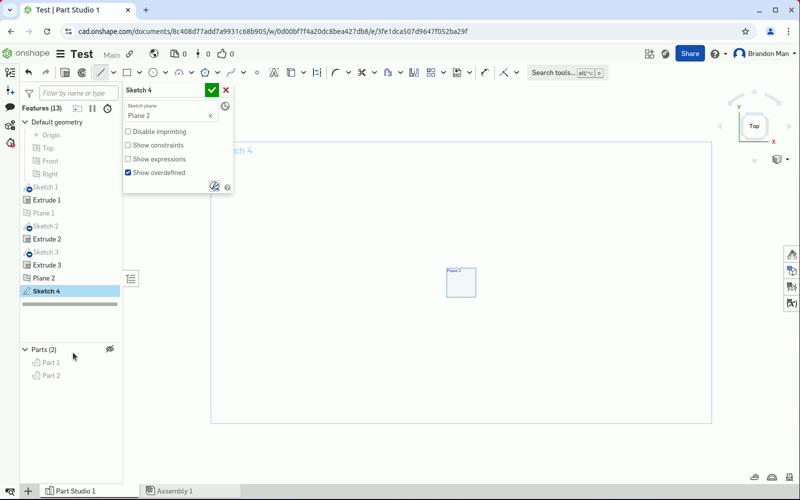
mouse_move(378, 290)
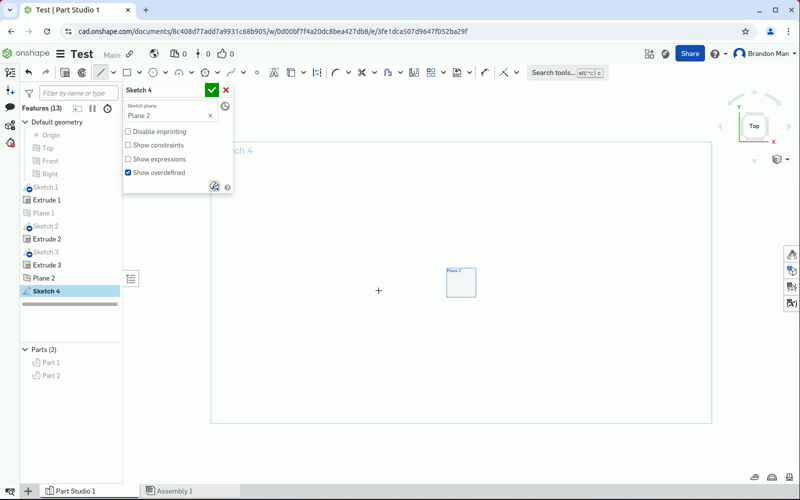
click(378, 290)
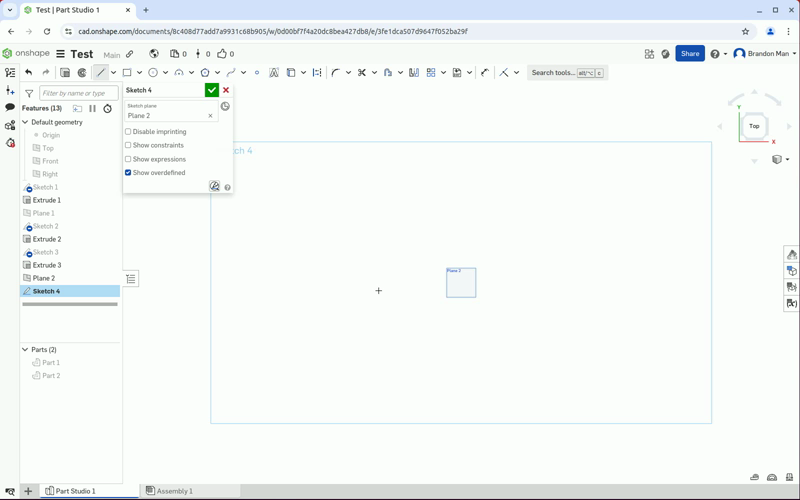
key_up(shift)
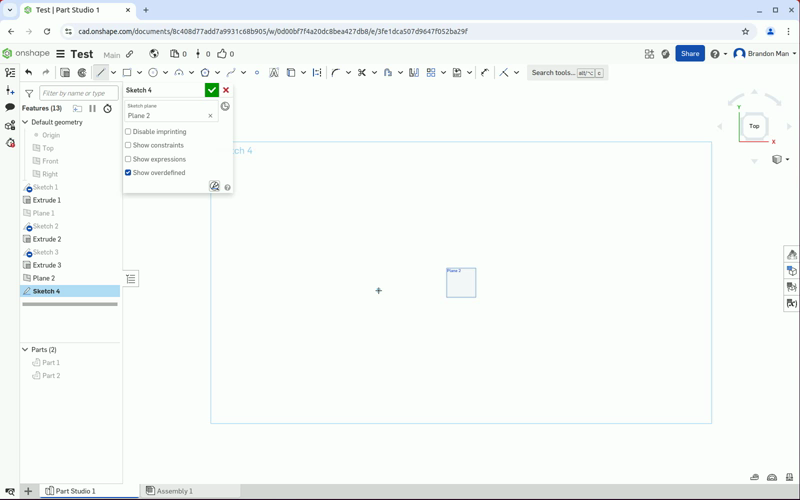
key_down(shift)
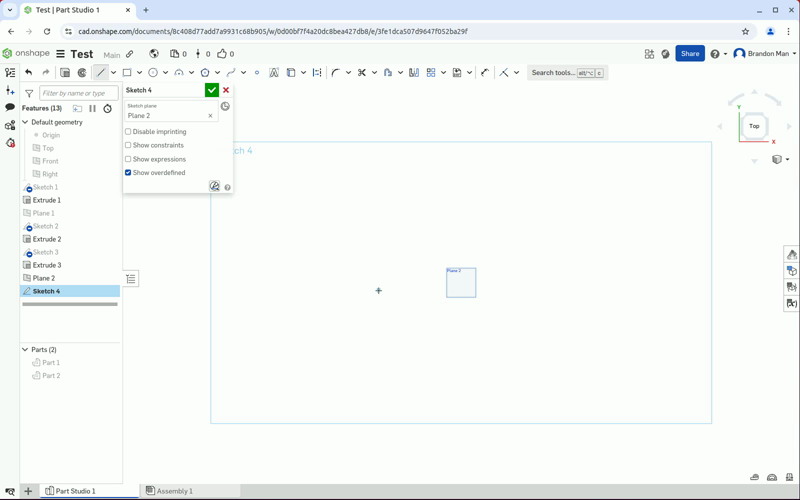
mouse_move(455, 290)
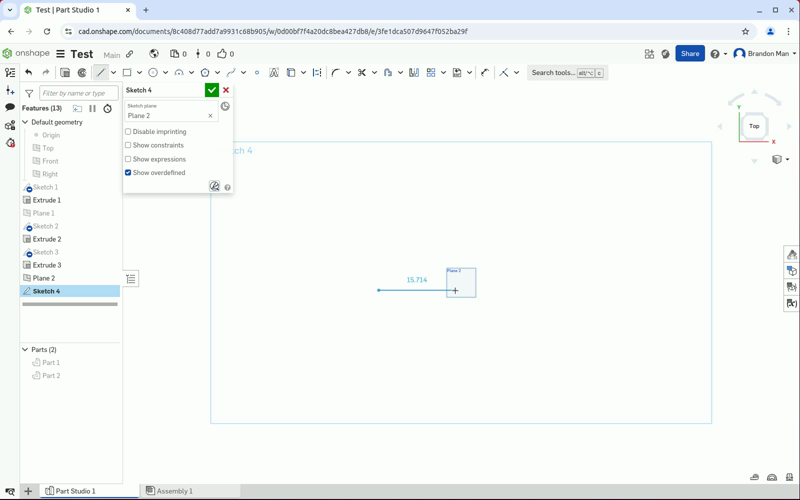
click(455, 290)
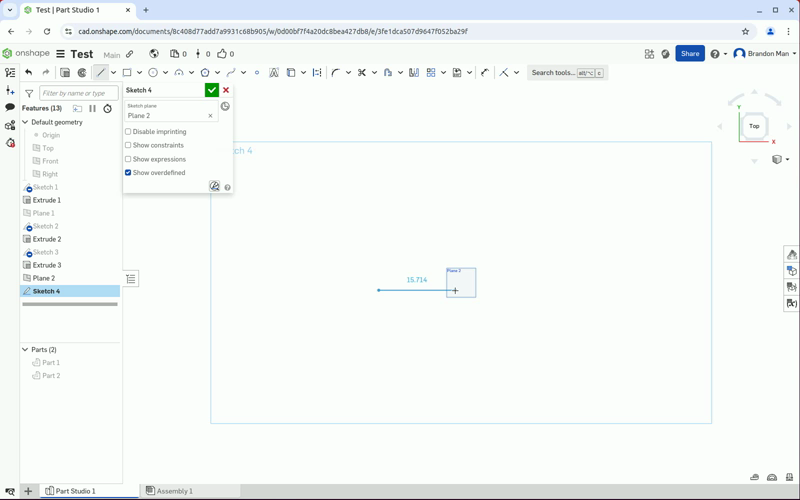
key_up(shift)
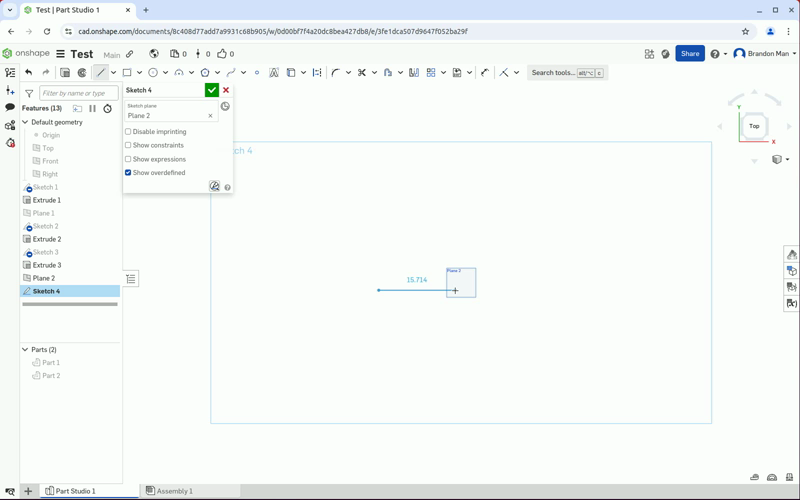
key_down(shift)
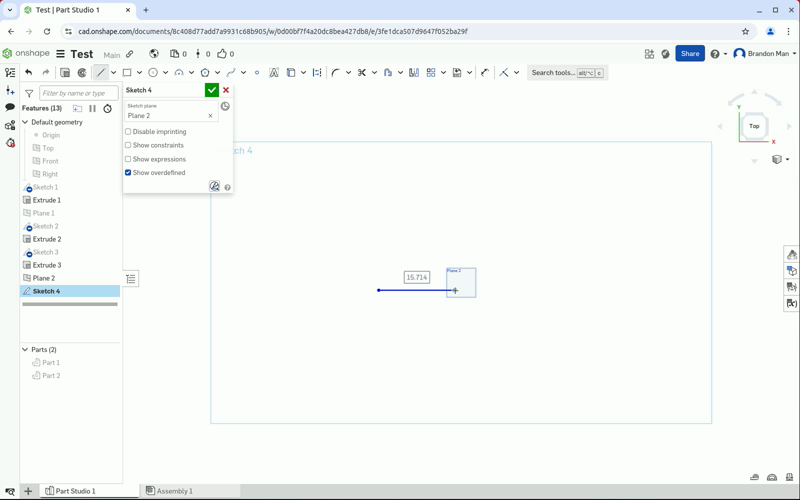
mouse_move(485, 290)
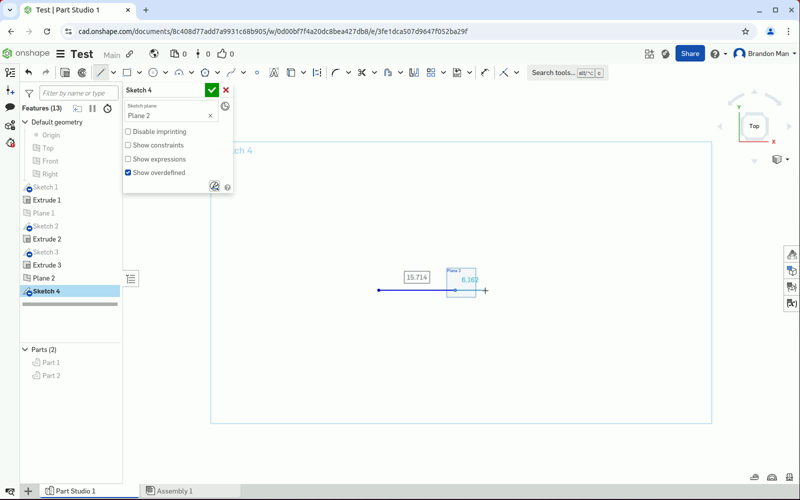
mouse_move(455, 283)
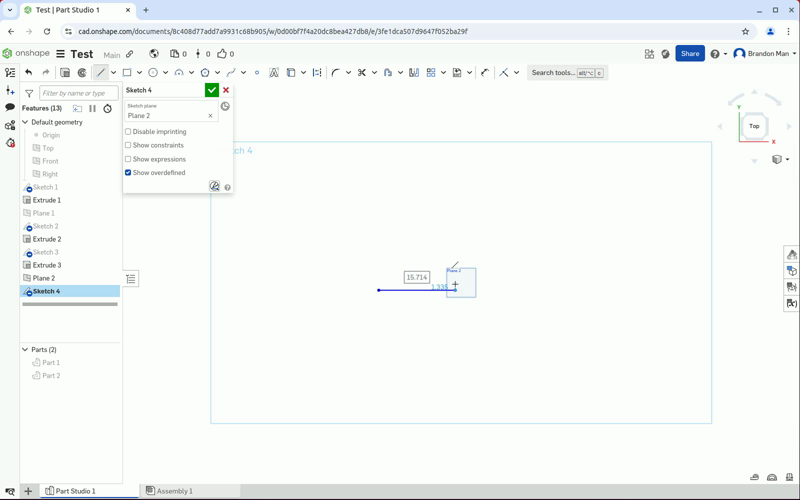
scroll(6)
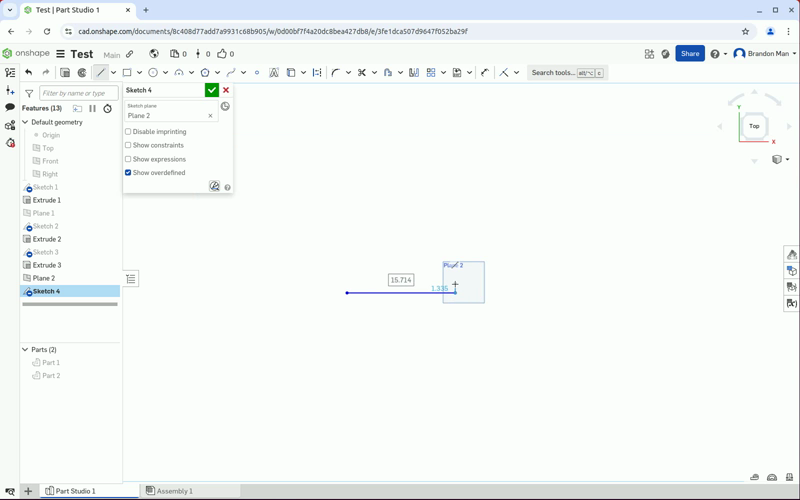
scroll(6)
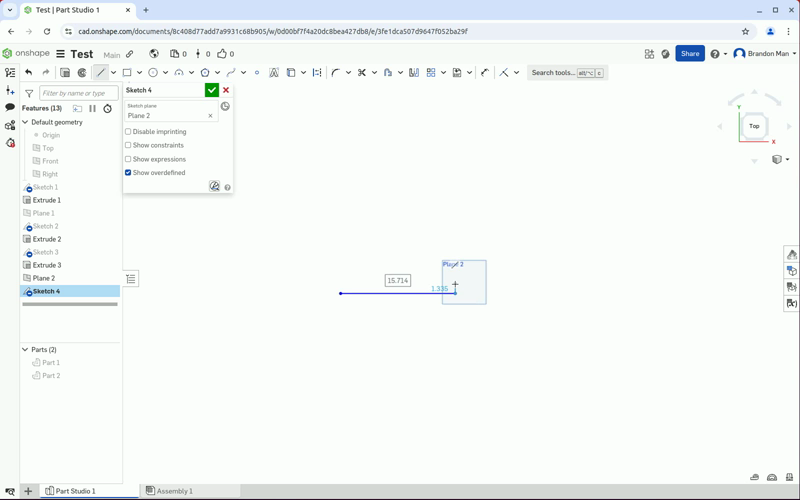
scroll(6)
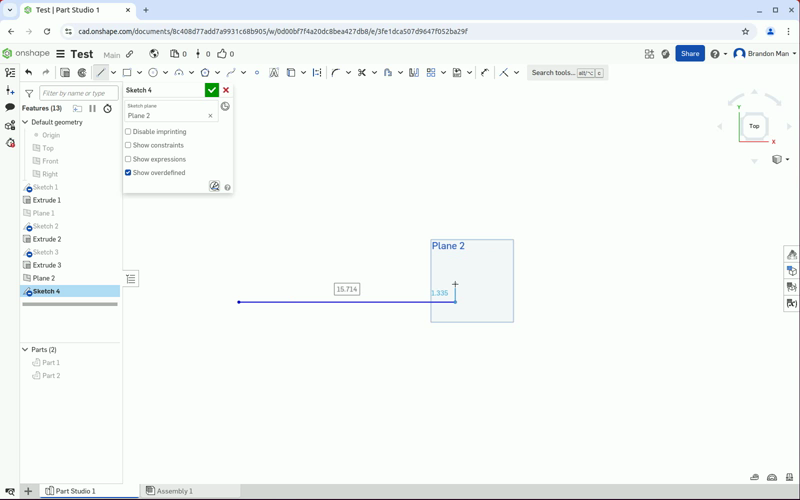
scroll(6)
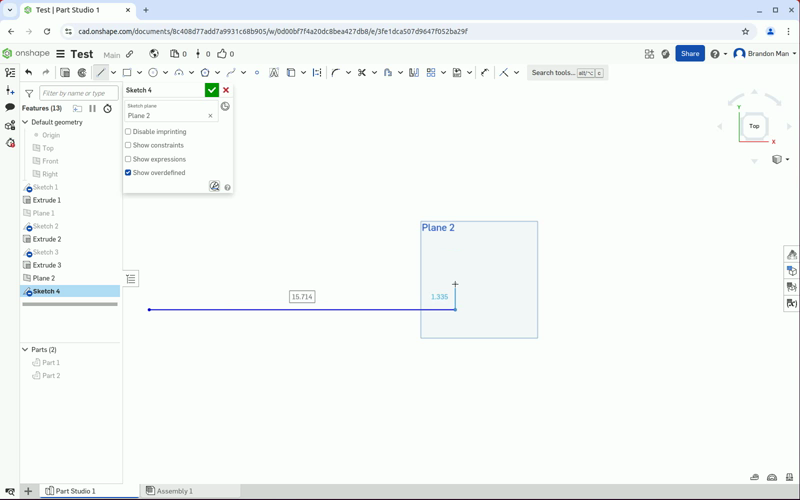
scroll(6)
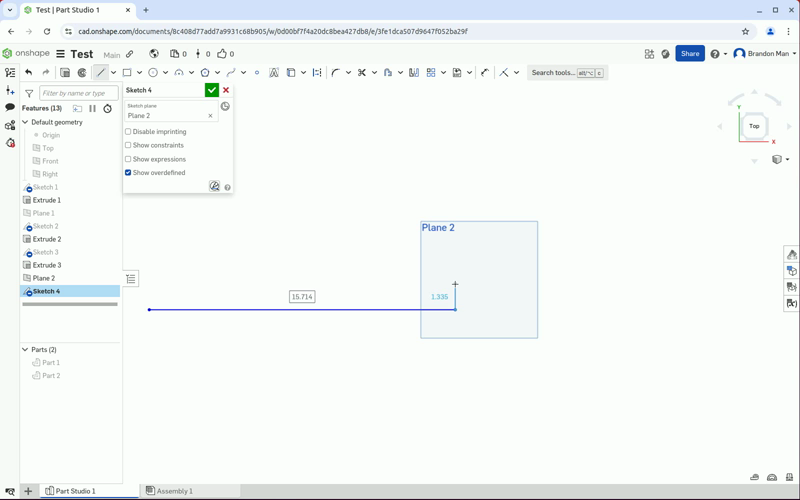
scroll(6)
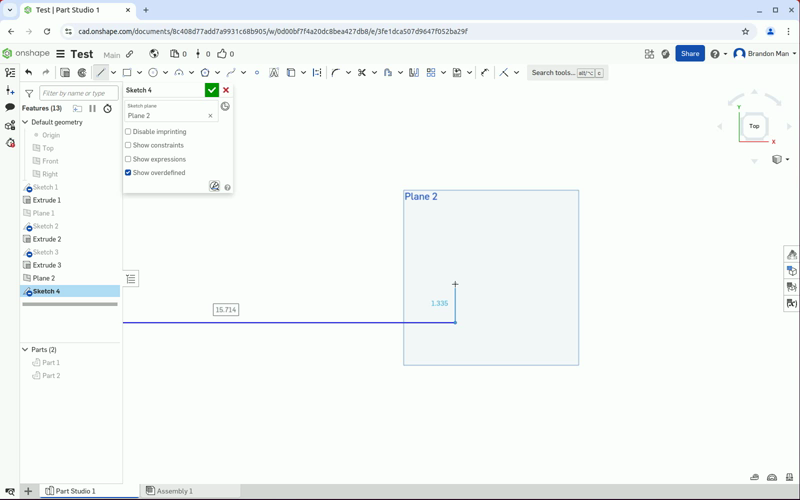
scroll(6)
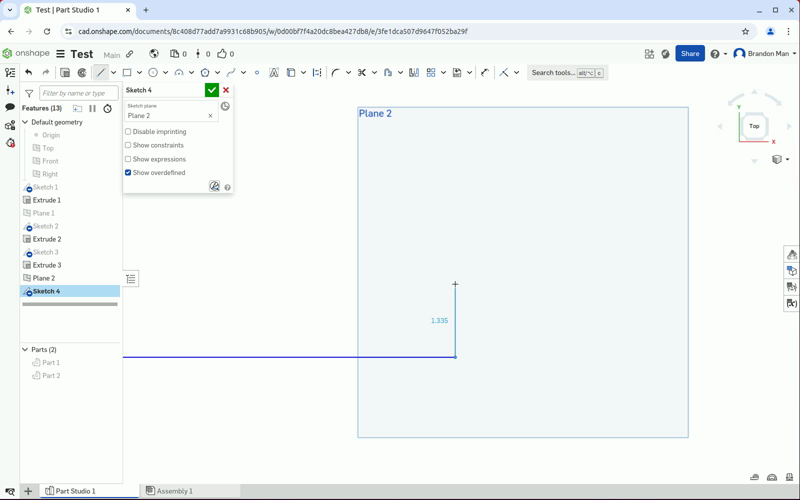
click(455, 283)
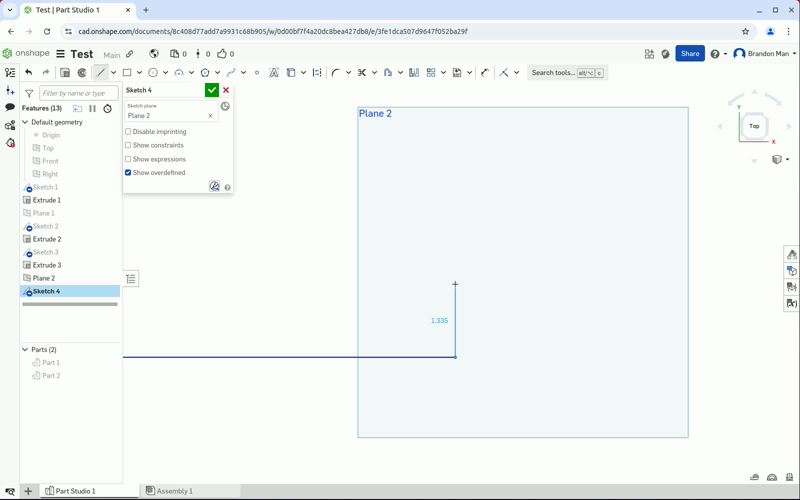
scroll(-6)
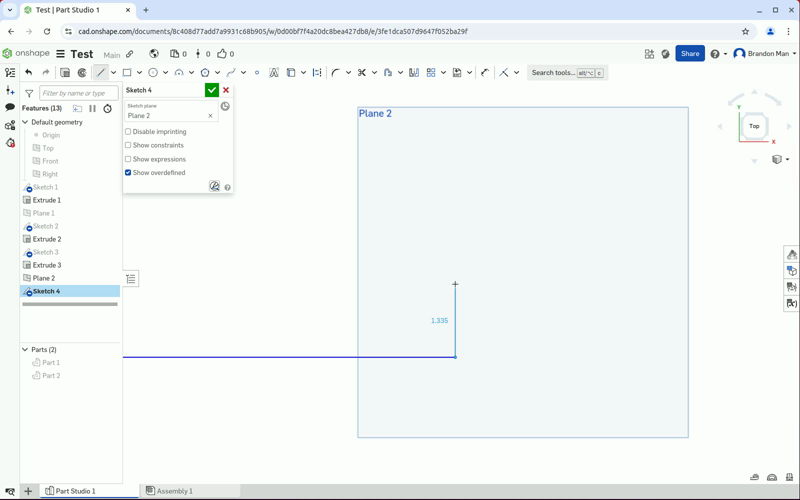
scroll(-6)
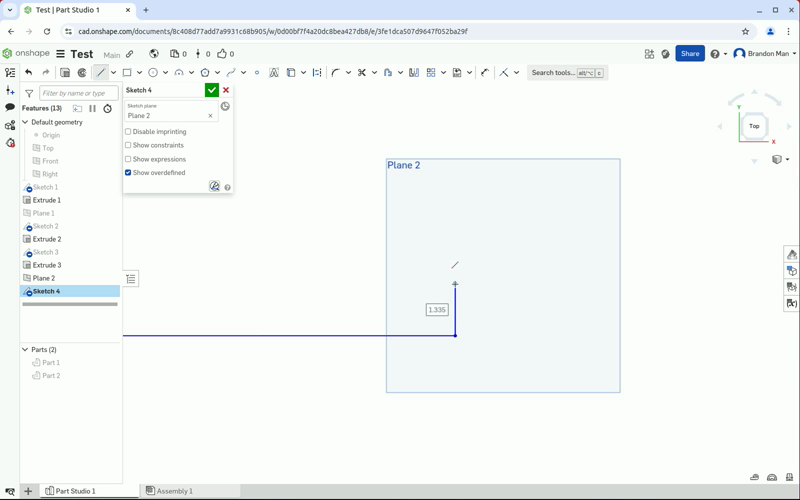
scroll(-6)
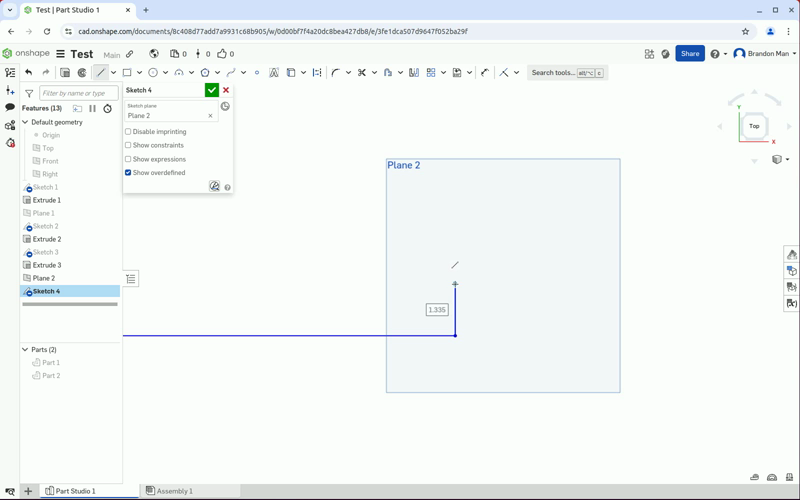
scroll(-6)
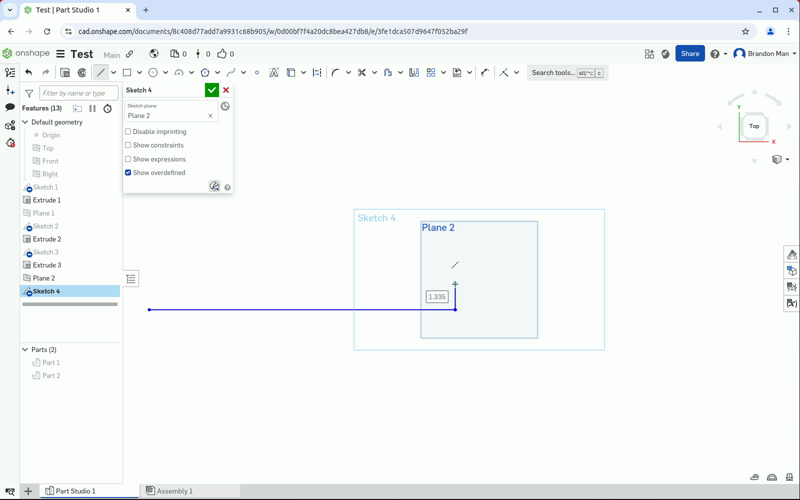
scroll(-6)
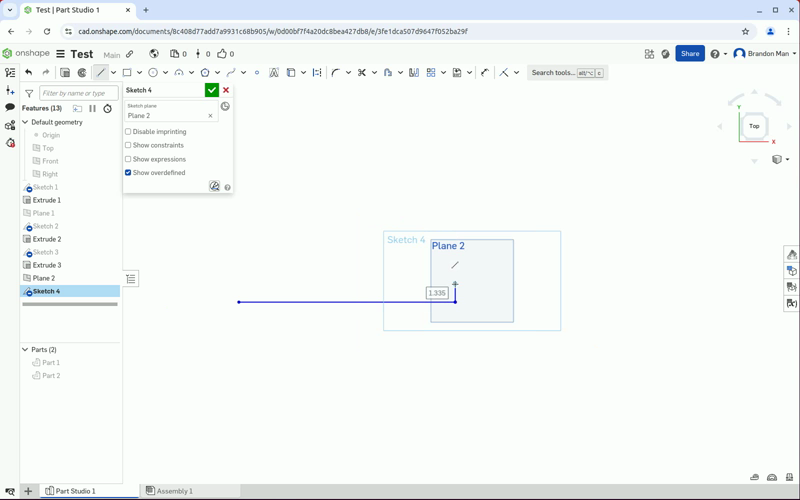
scroll(-6)
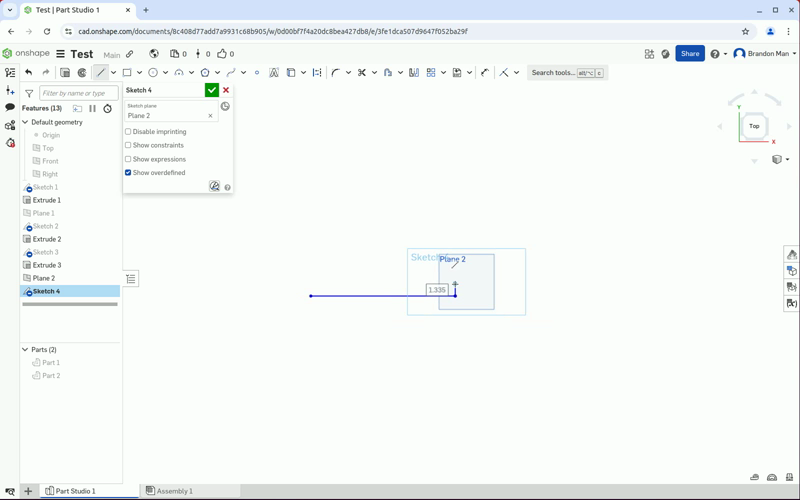
scroll(-6)
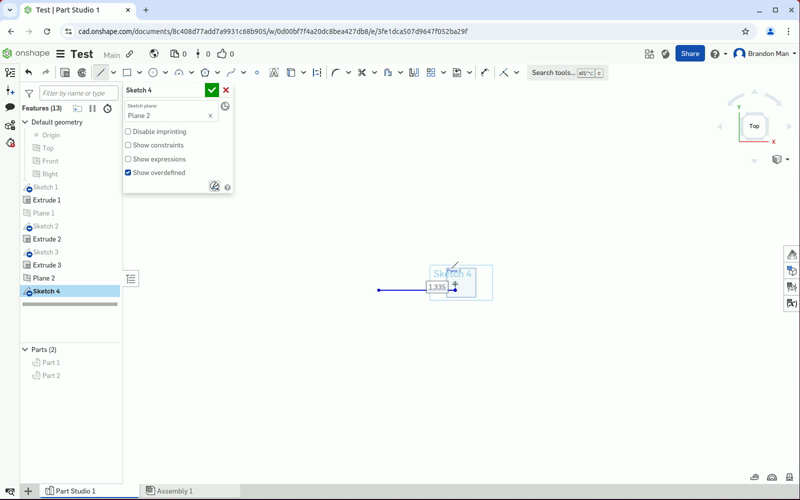
key_up(shift)
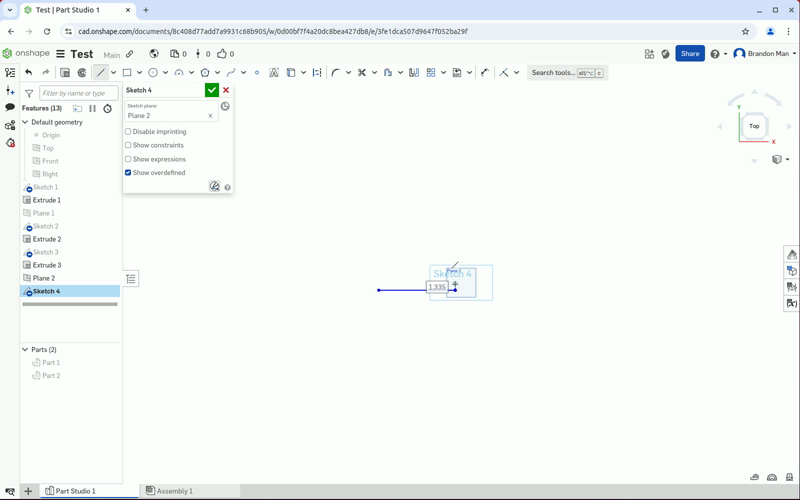
key_down(shift)
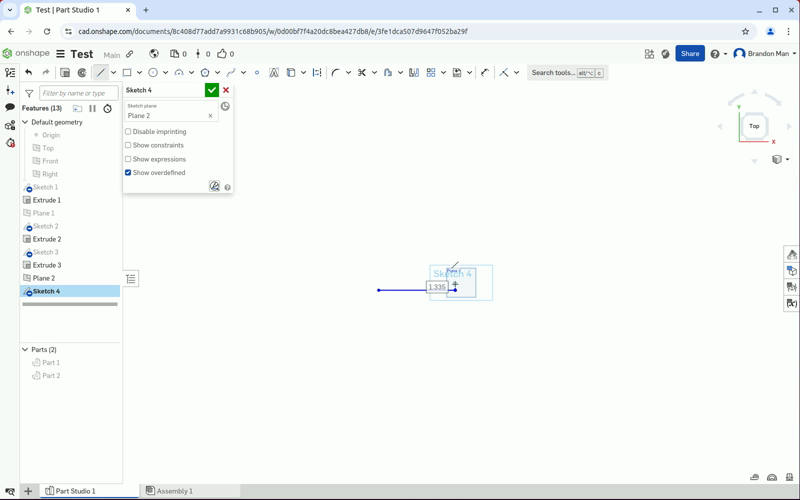
mouse_move(378, 283)
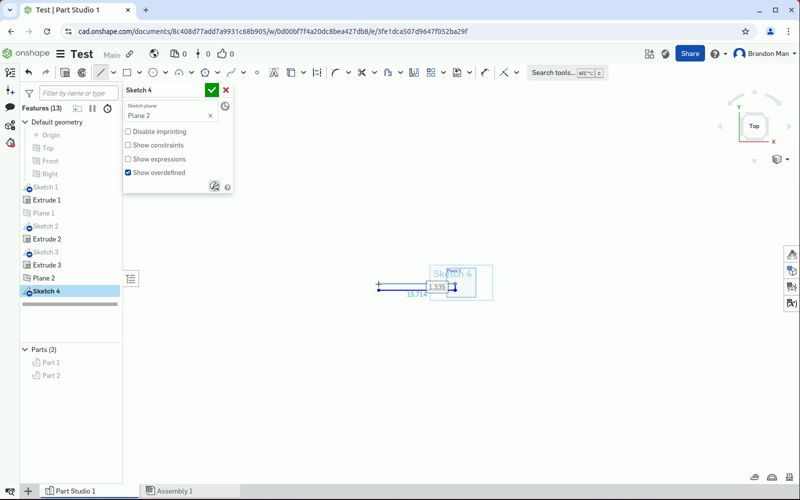
click(378, 283)
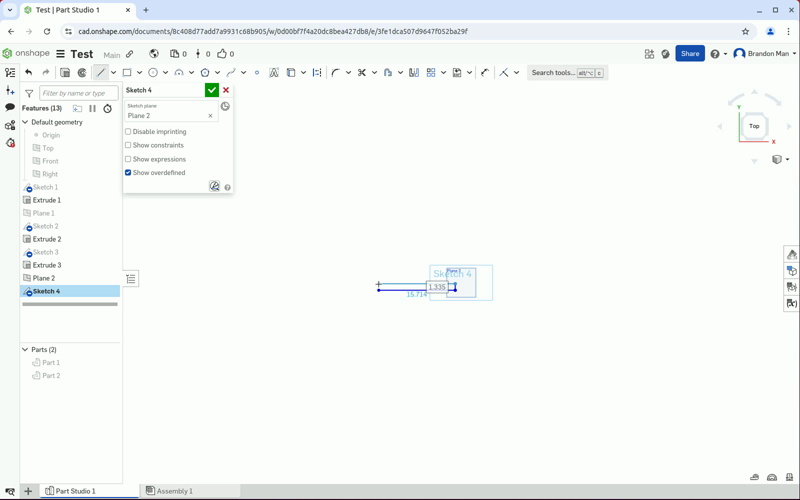
key_up(shift)
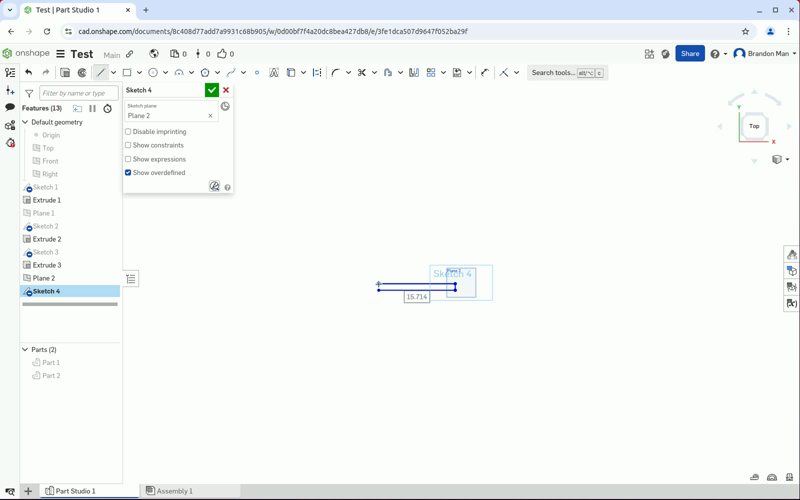
mouse_move(408, 283)
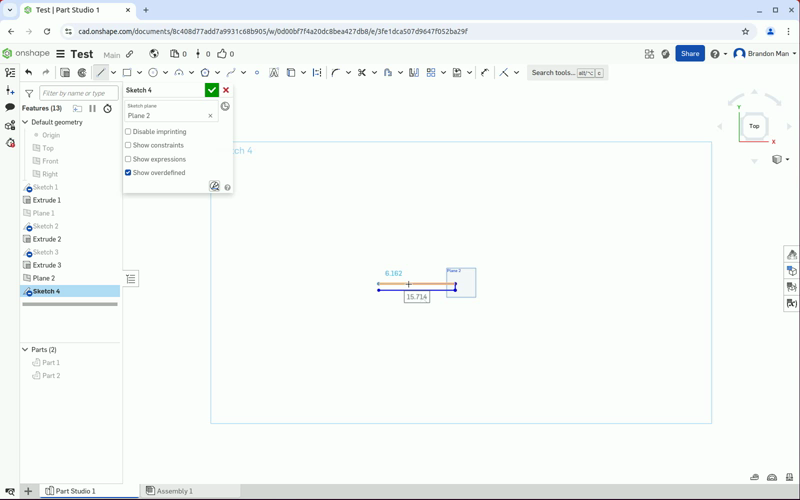
key_down(shift)
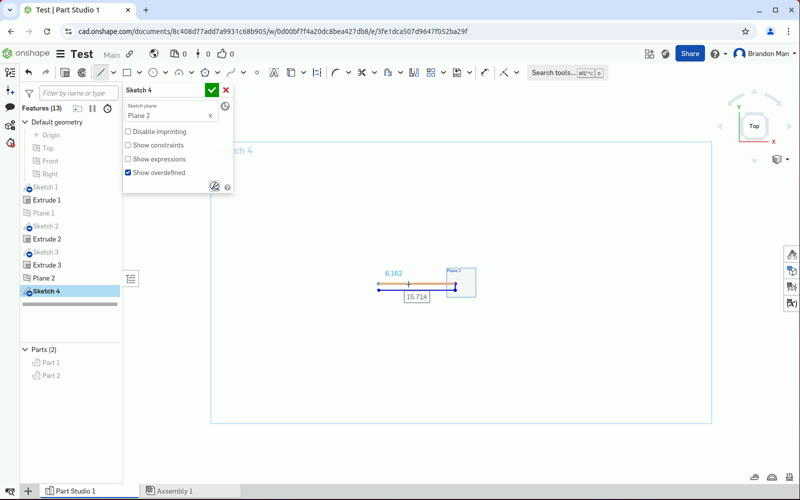
mouse_move(378, 290)
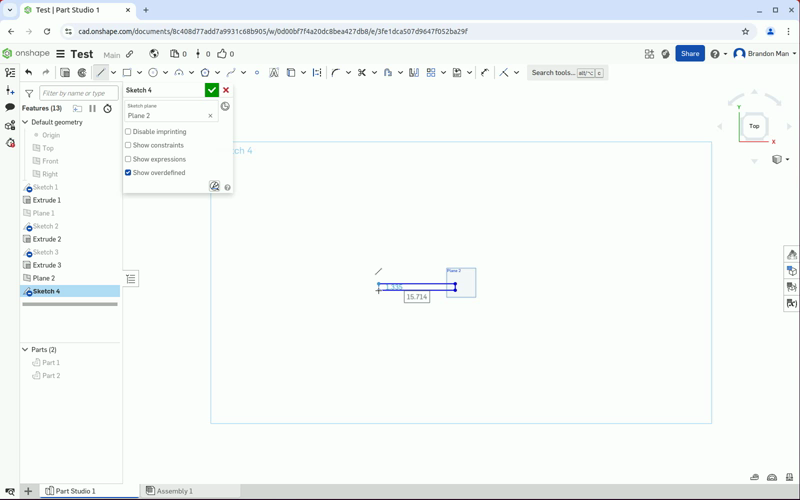
scroll(6)
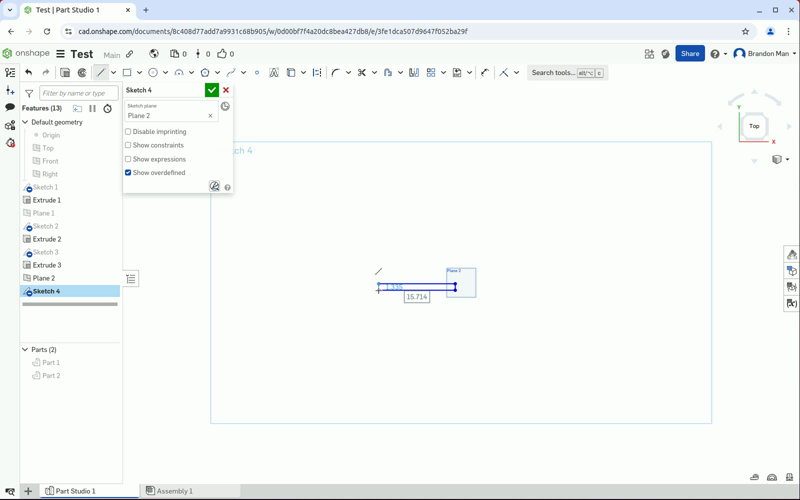
scroll(6)
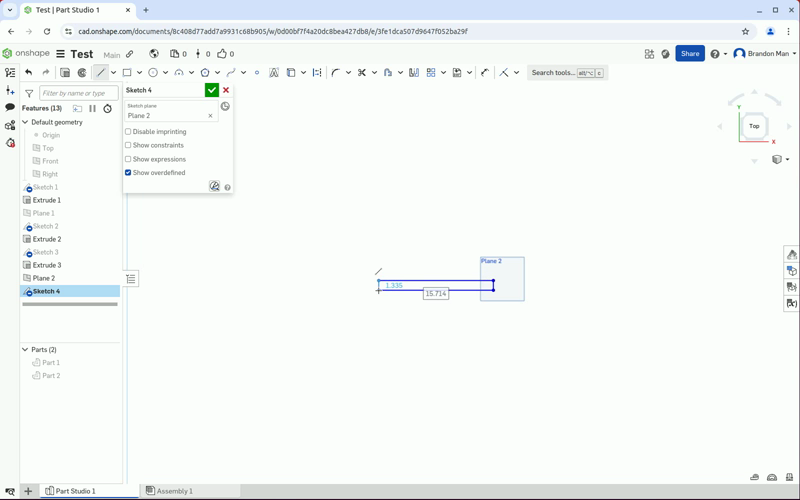
scroll(6)
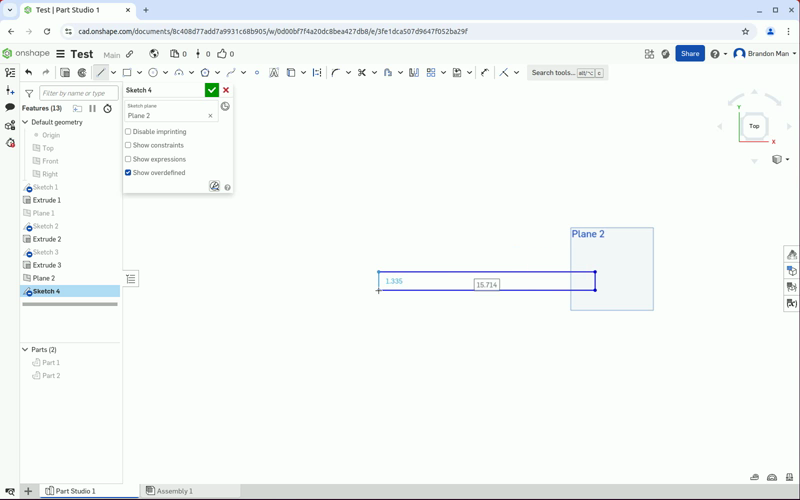
scroll(6)
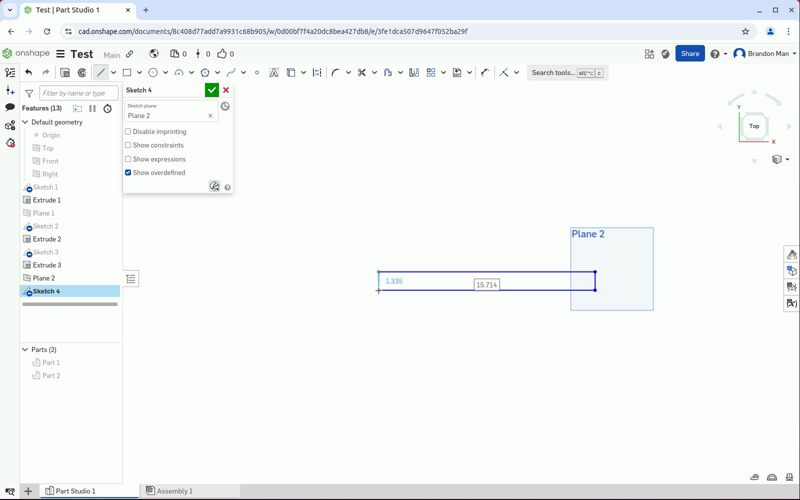
scroll(6)
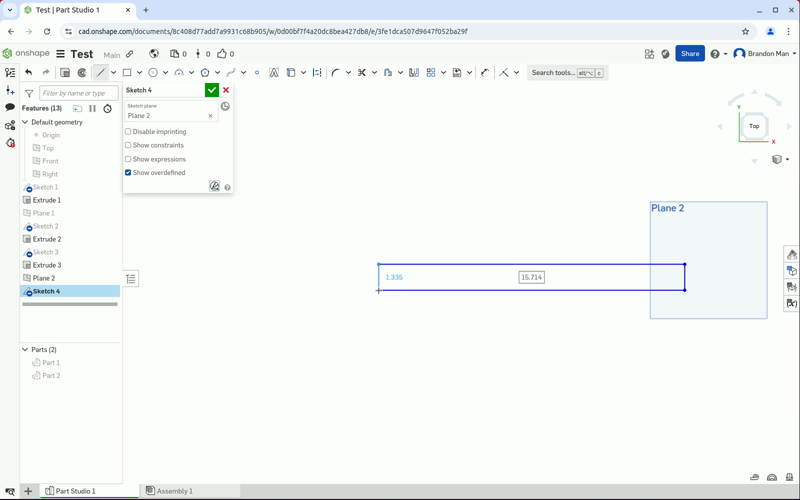
scroll(6)
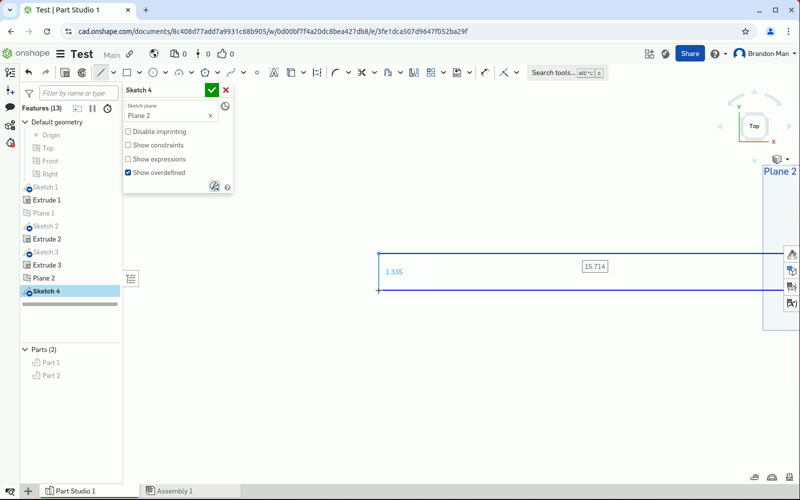
scroll(6)
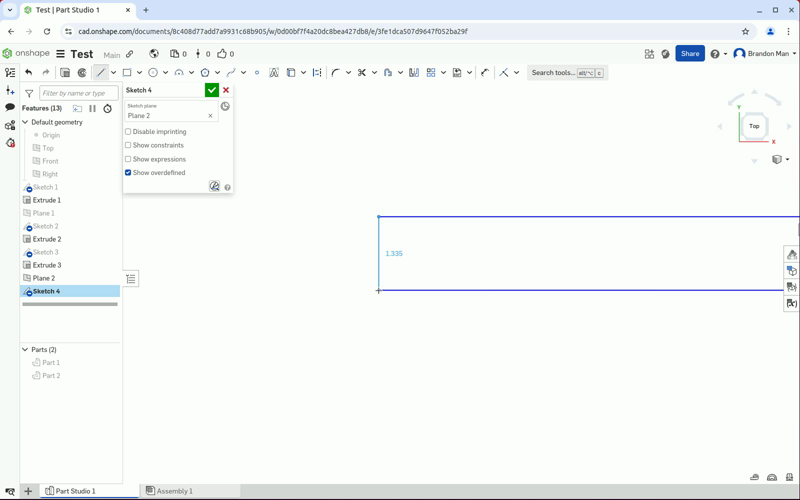
key_up(shift)
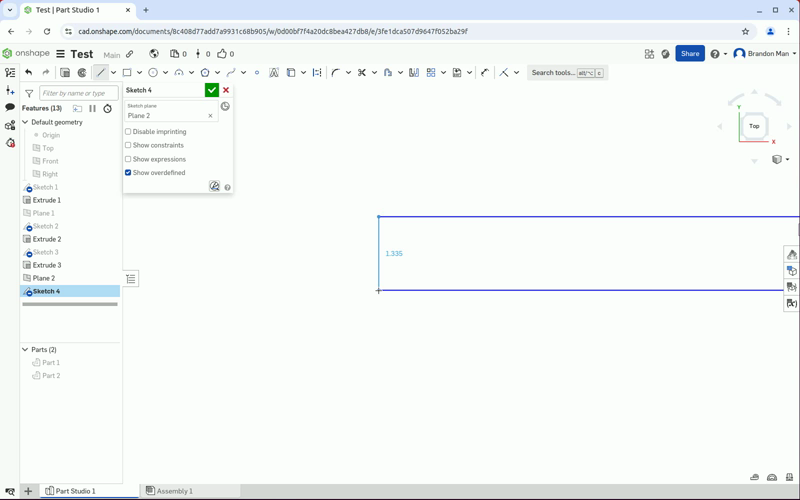
click(378, 290)
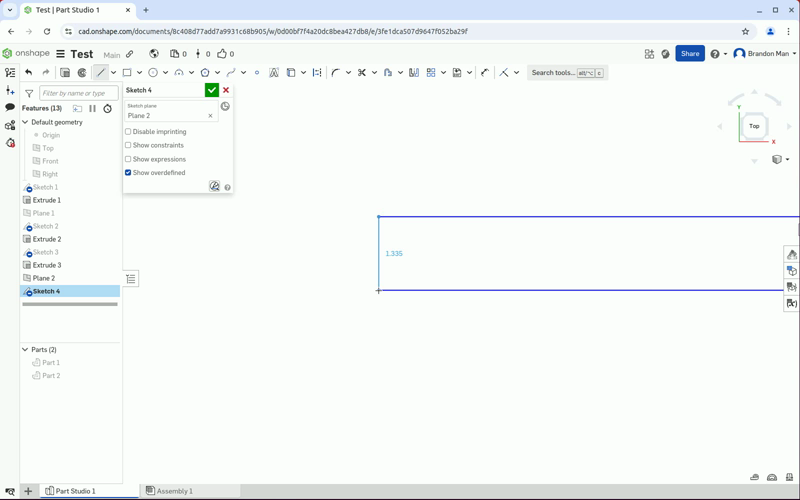
scroll(-6)
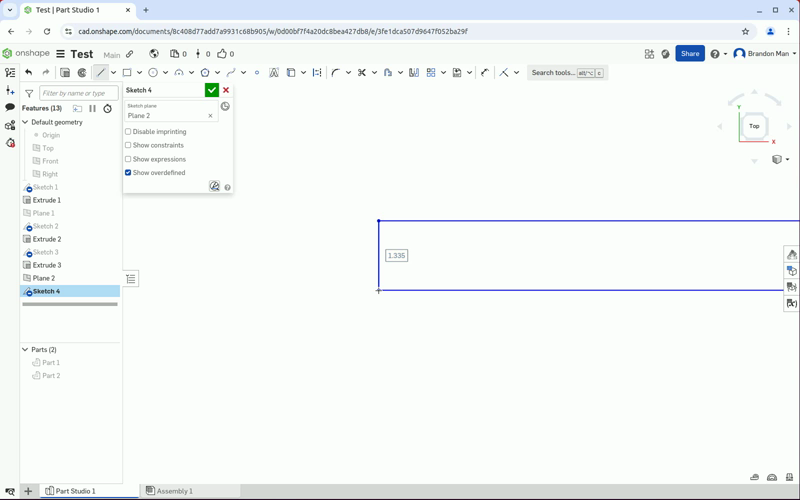
scroll(-6)
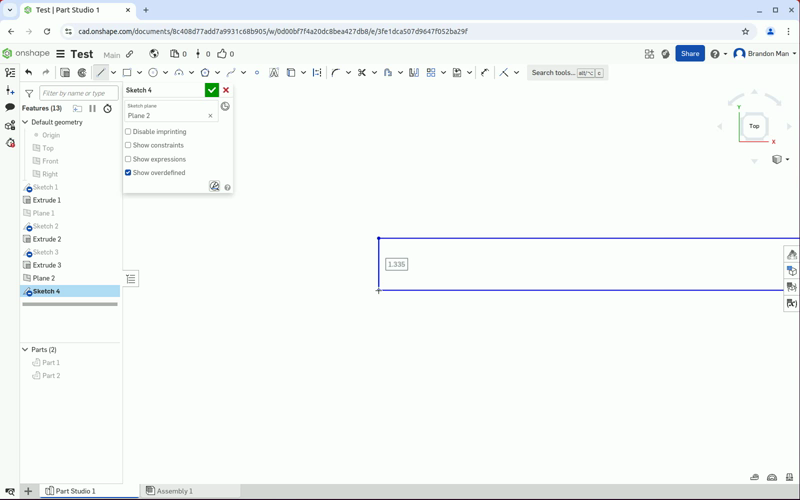
scroll(-6)
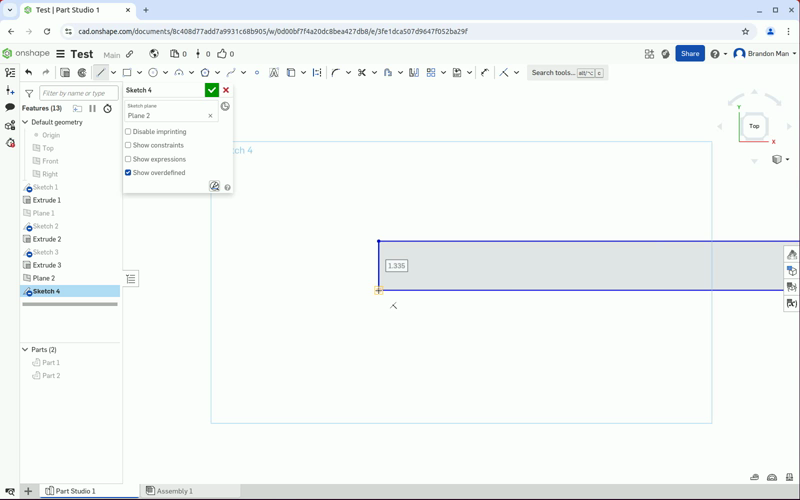
scroll(-6)
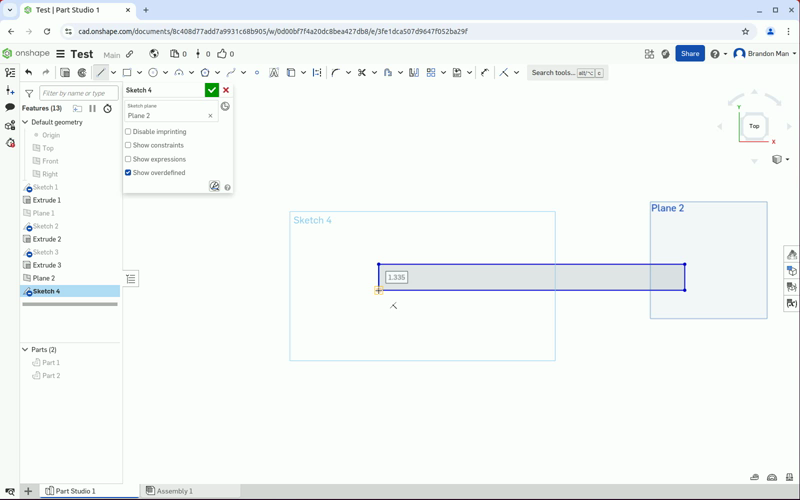
scroll(-6)
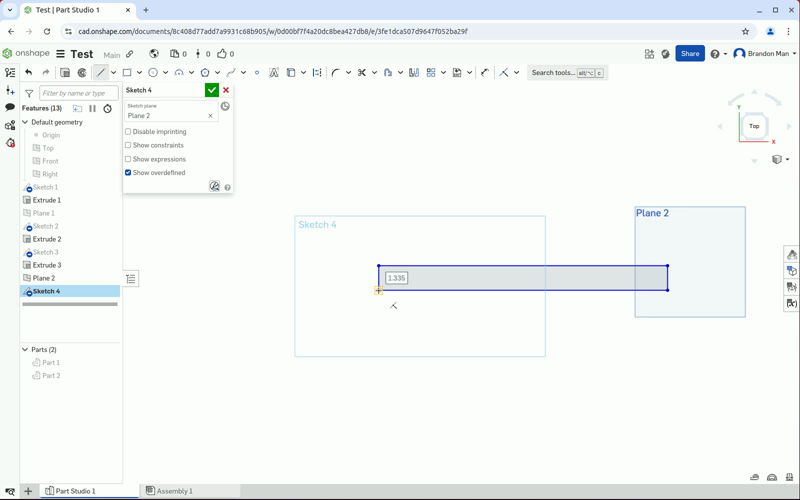
scroll(-6)
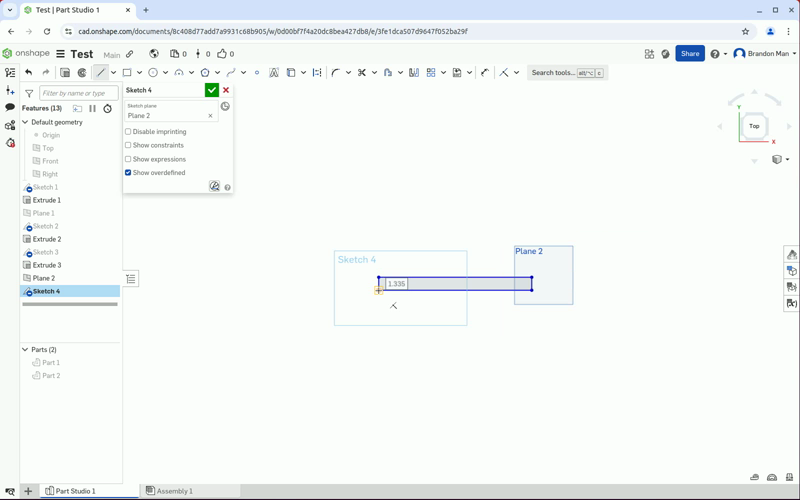
scroll(-6)
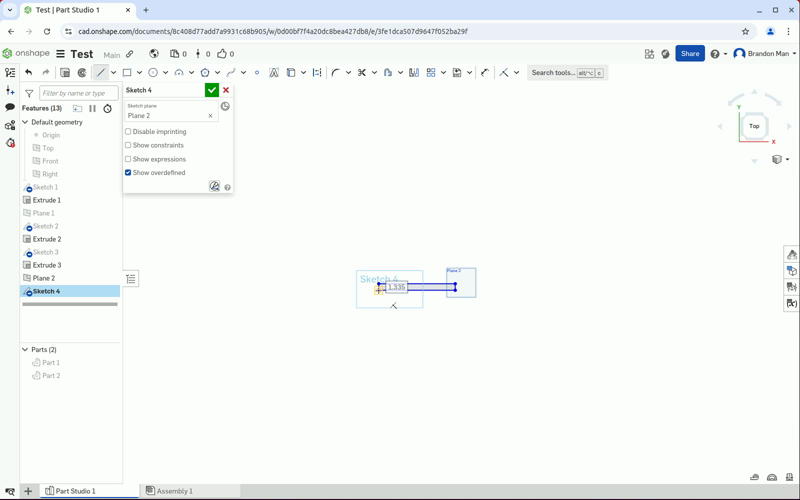
key(esc)
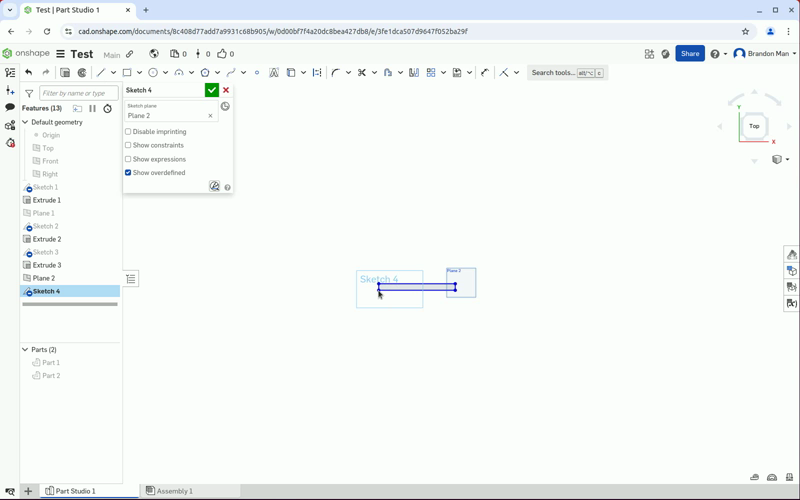
mouse_move(394, 287)
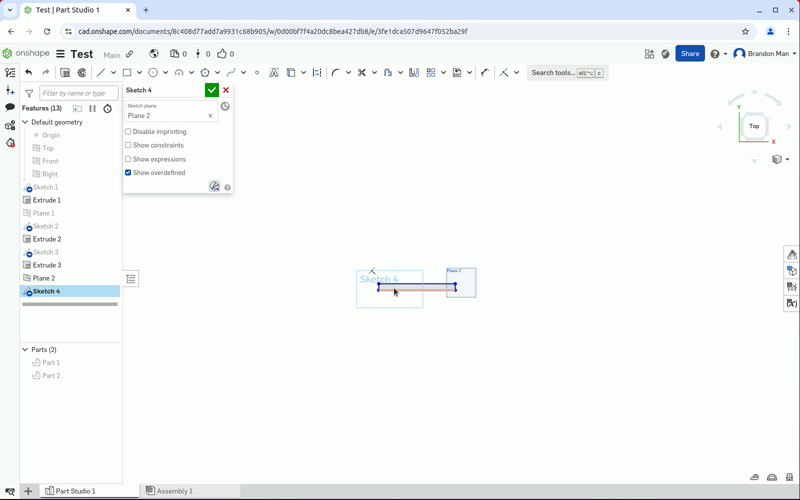
scroll(6)
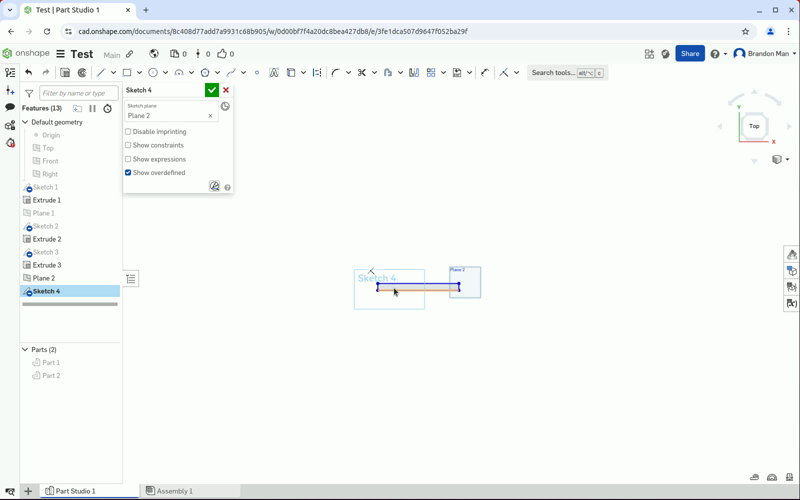
scroll(6)
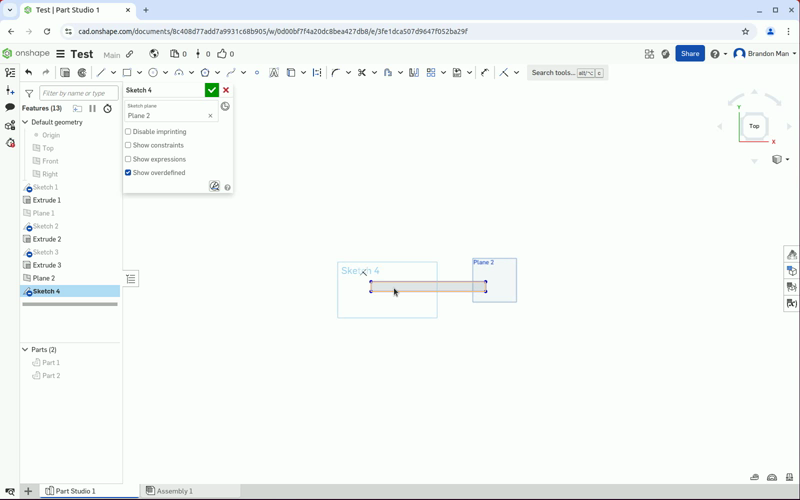
scroll(6)
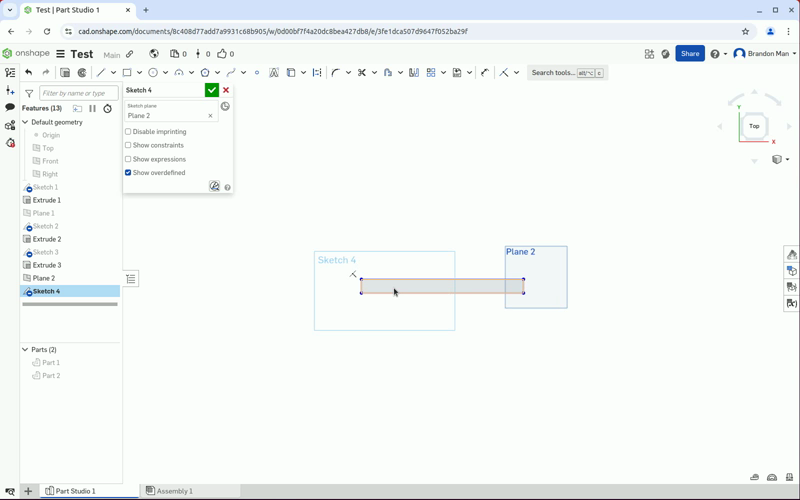
scroll(6)
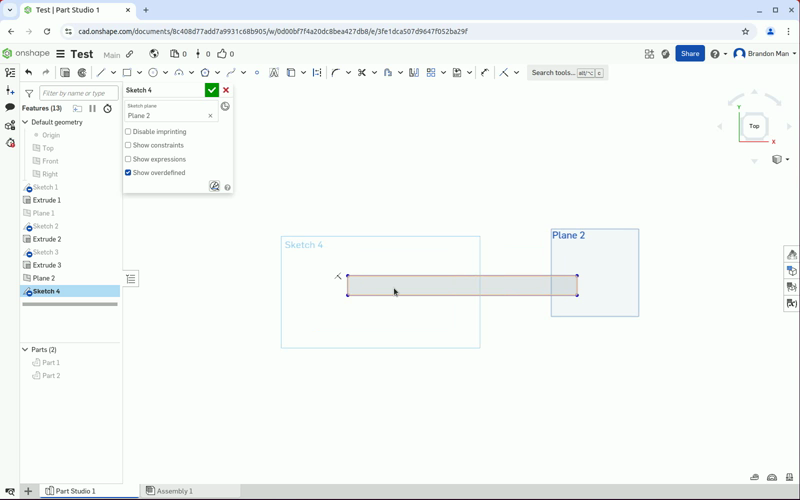
scroll(6)
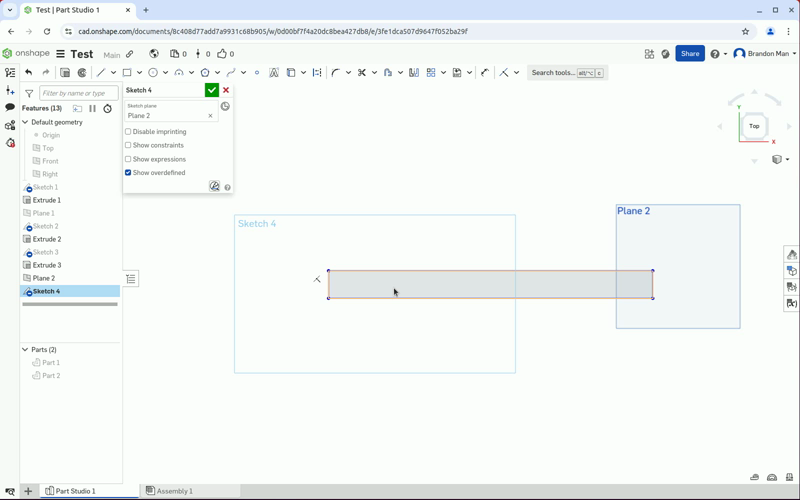
scroll(6)
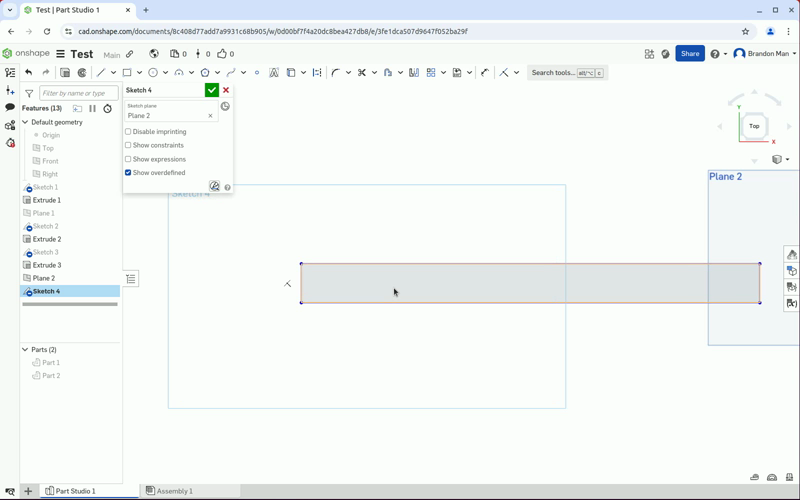
scroll(6)
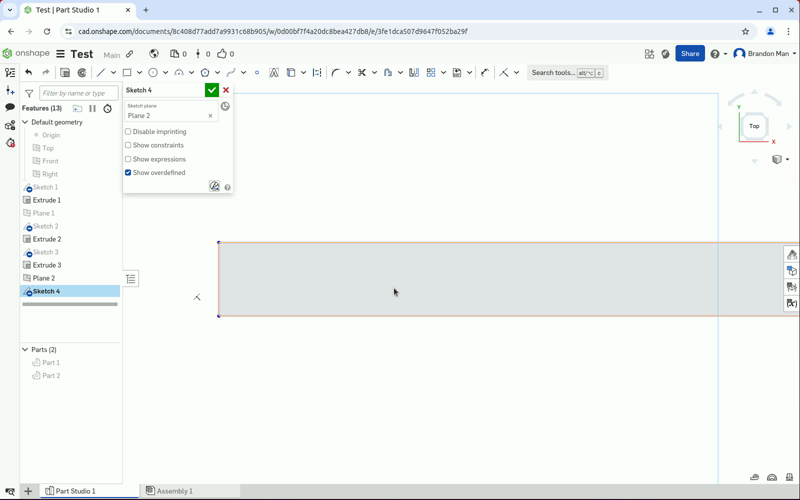
click(394, 287)
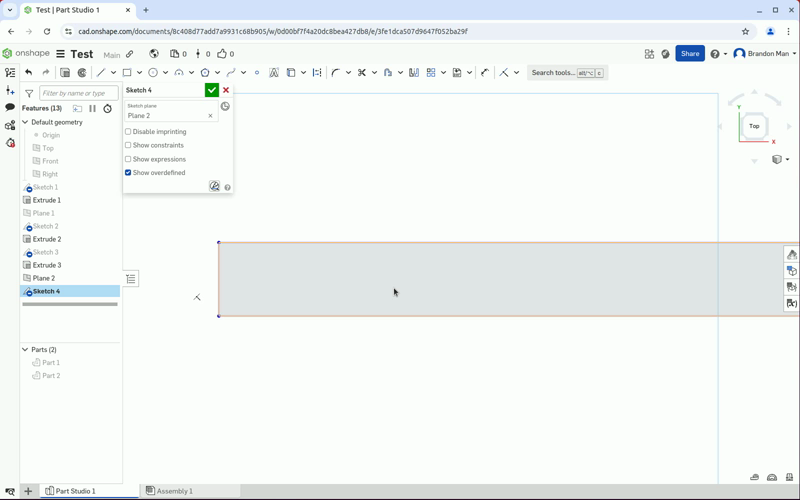
scroll(-6)
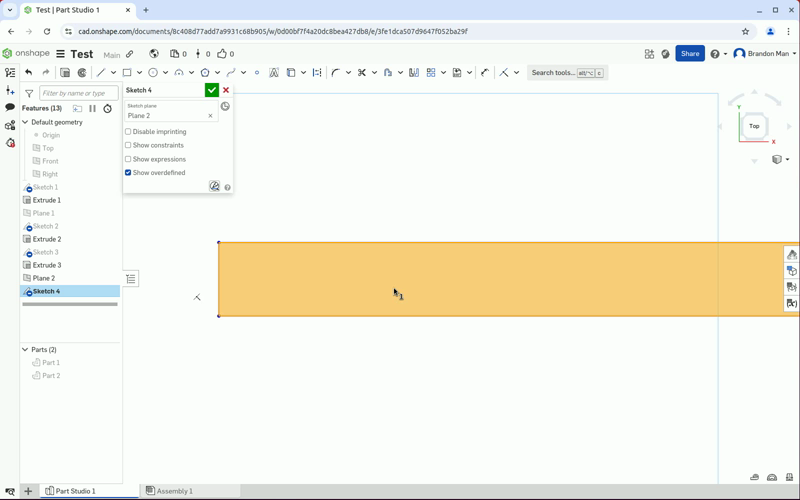
scroll(-6)
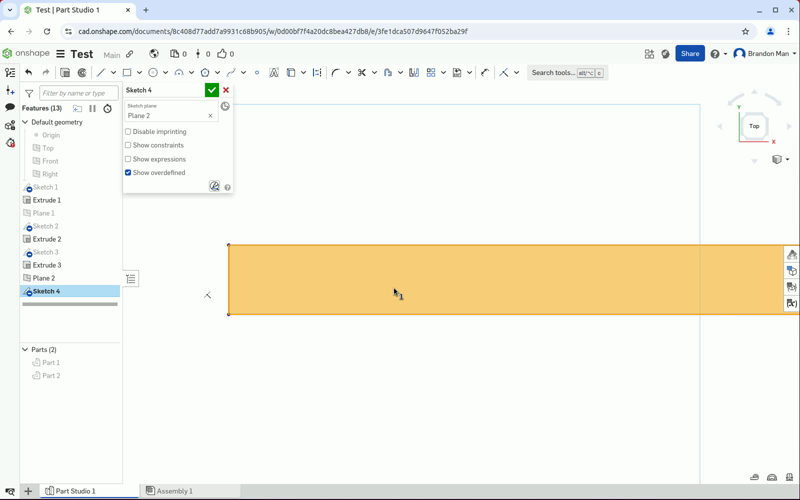
scroll(-6)
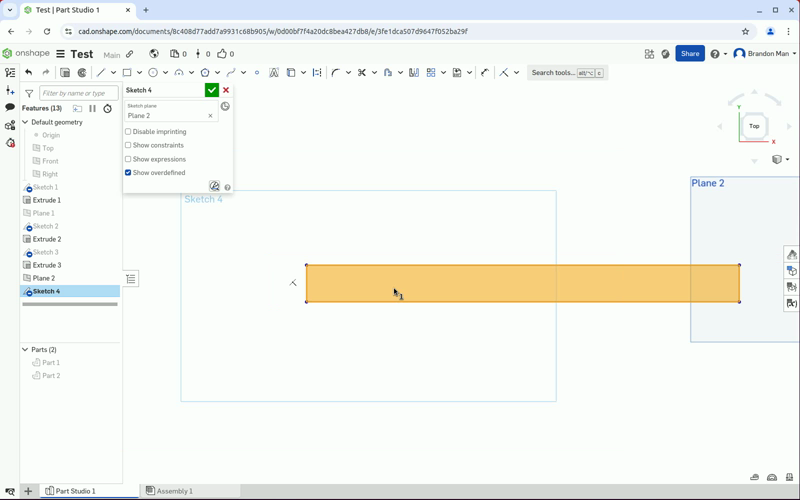
scroll(-6)
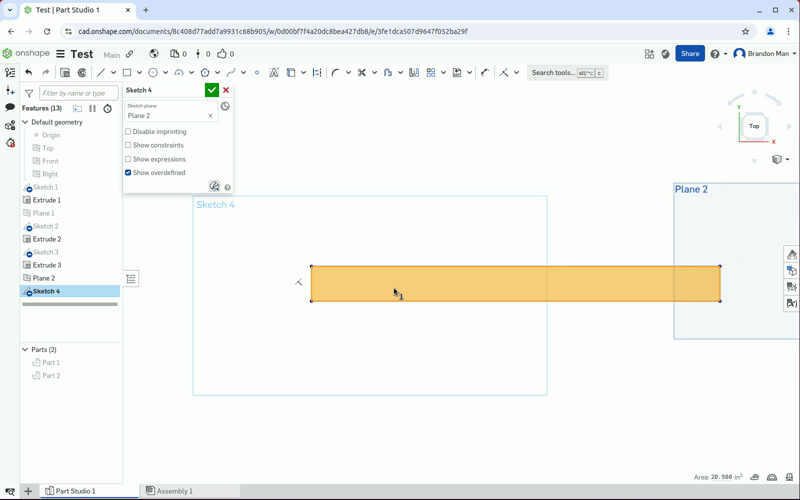
scroll(-6)
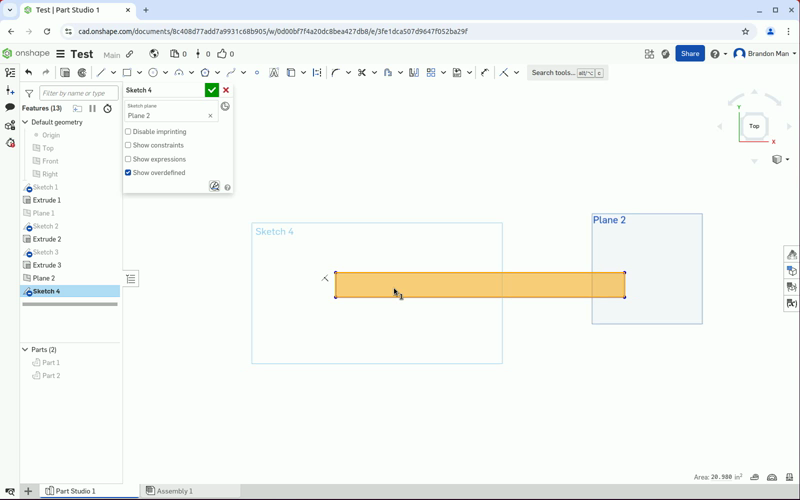
scroll(-6)
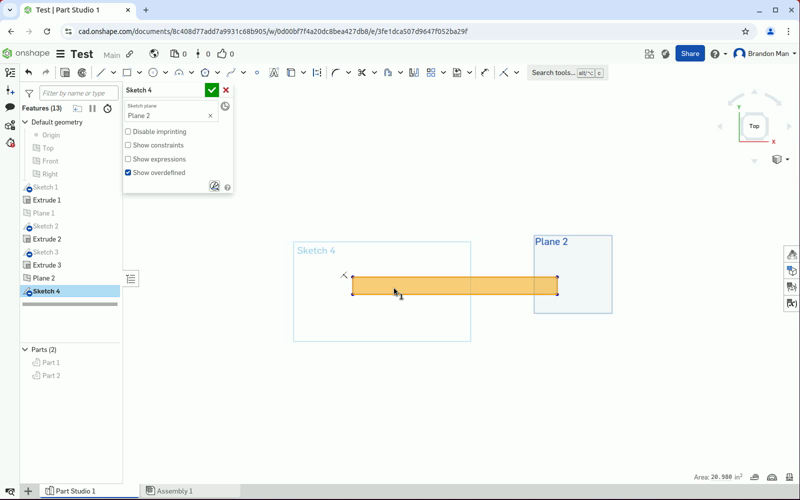
scroll(-6)
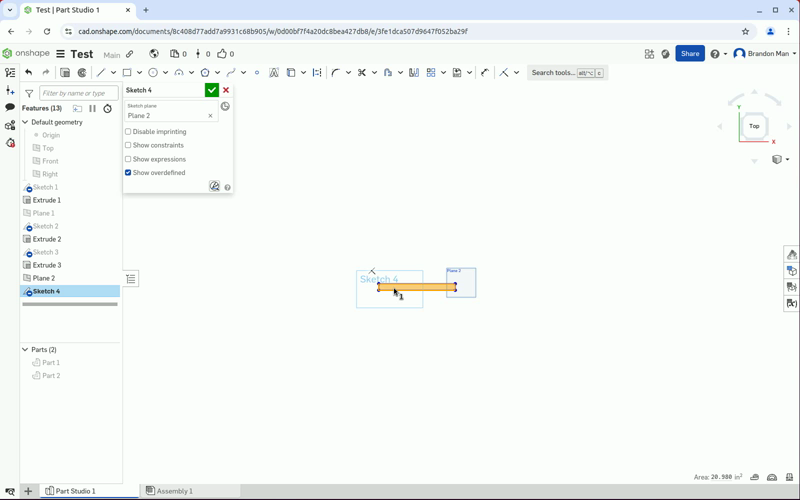
mouse_move(73, 352)
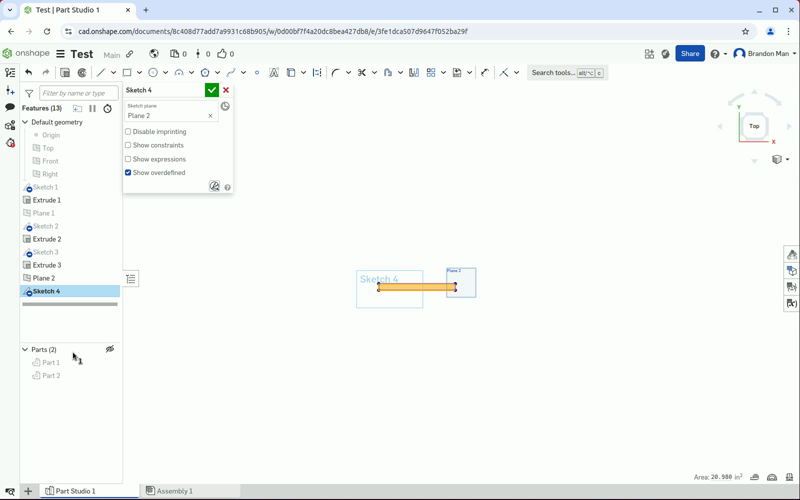
key(shift+y)
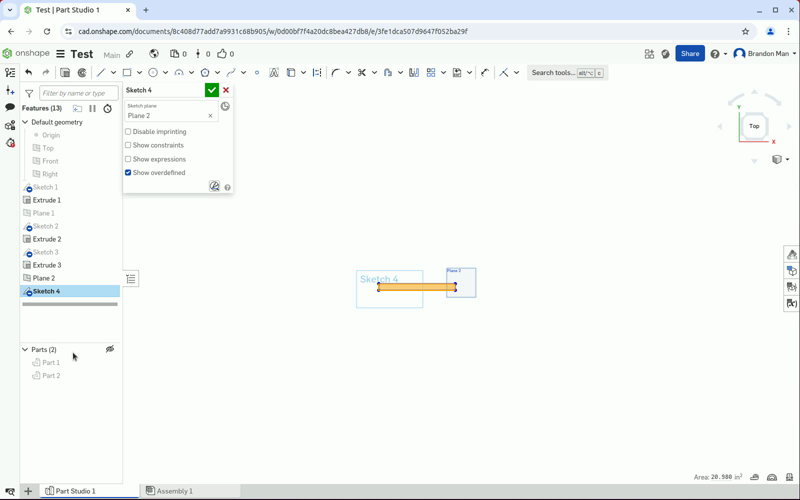
key(shift+e)
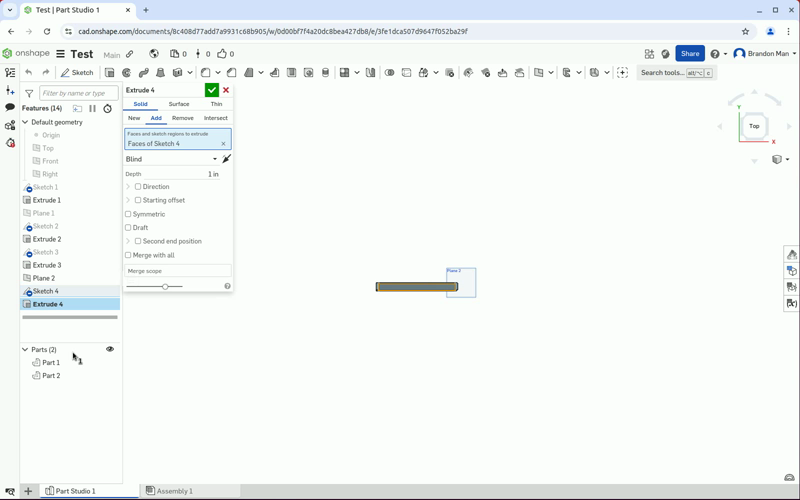
mouse_move(143, 106)
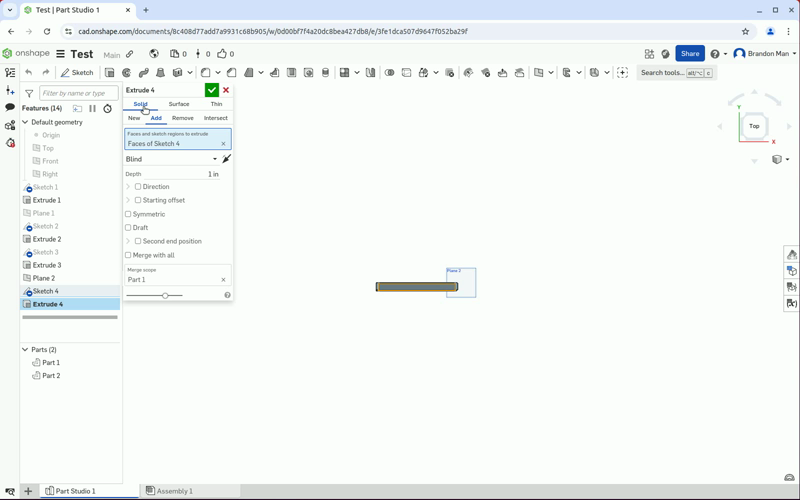
click(143, 106)
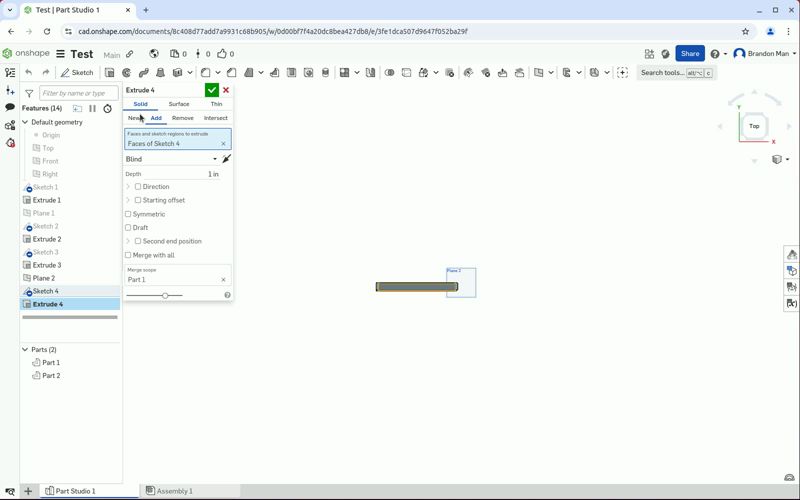
mouse_move(137, 120)
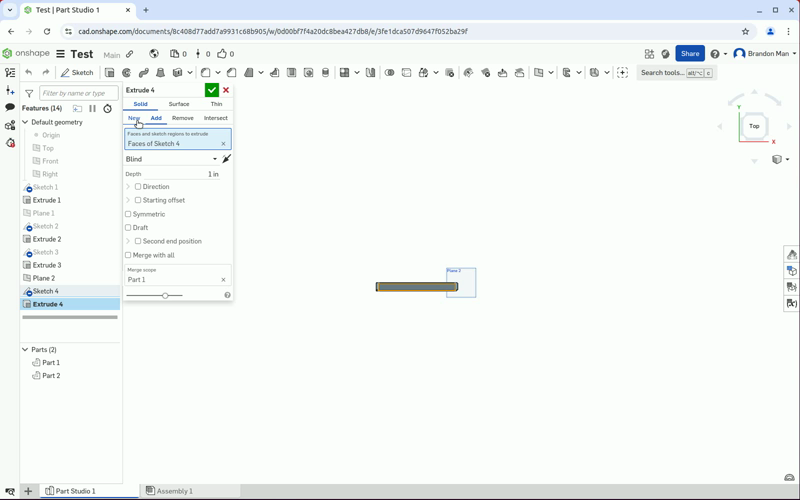
click(137, 120)
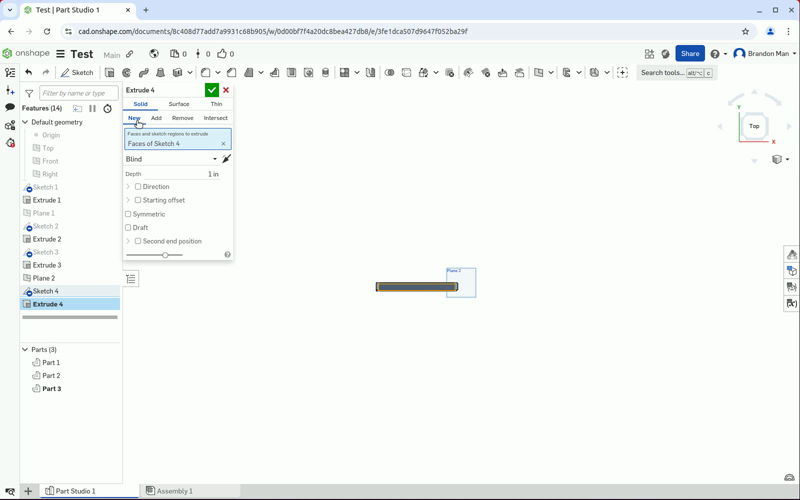
key(tab, 4)
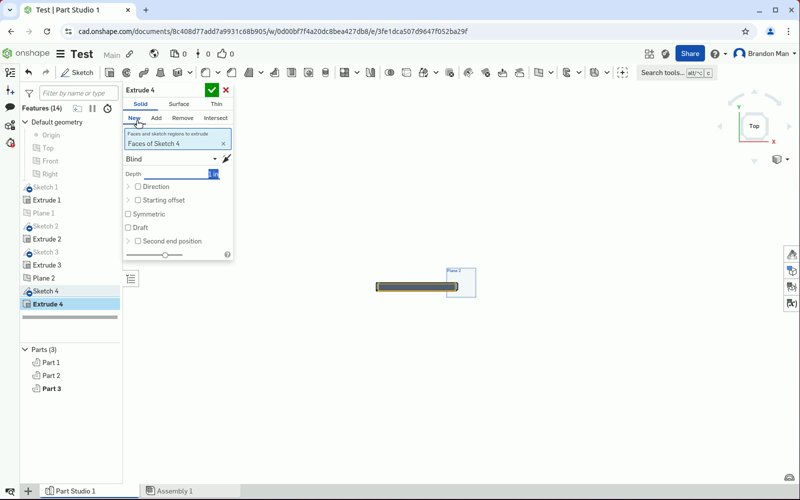
text(1.444)
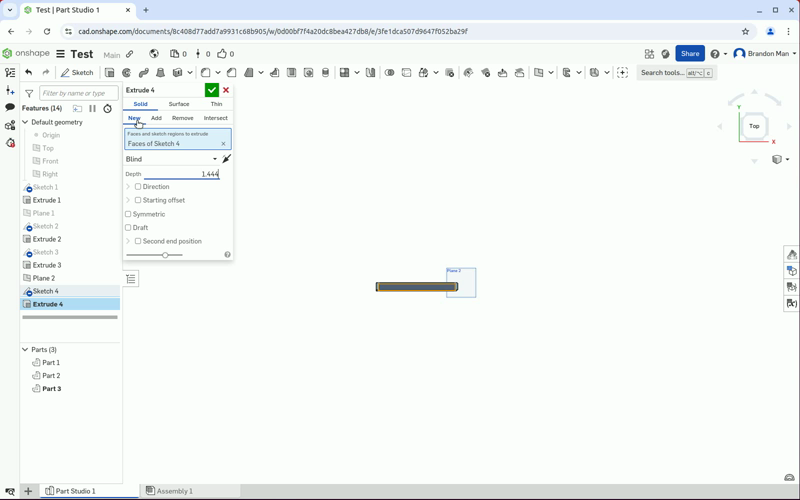
key(enter)
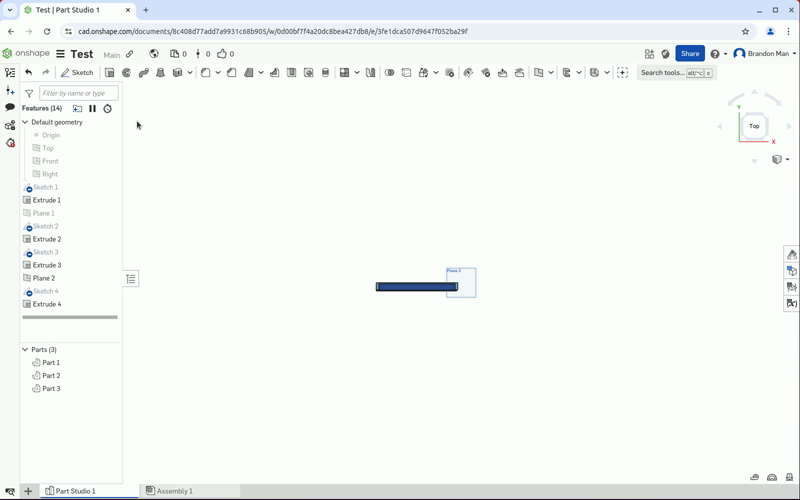
key(shift+h)
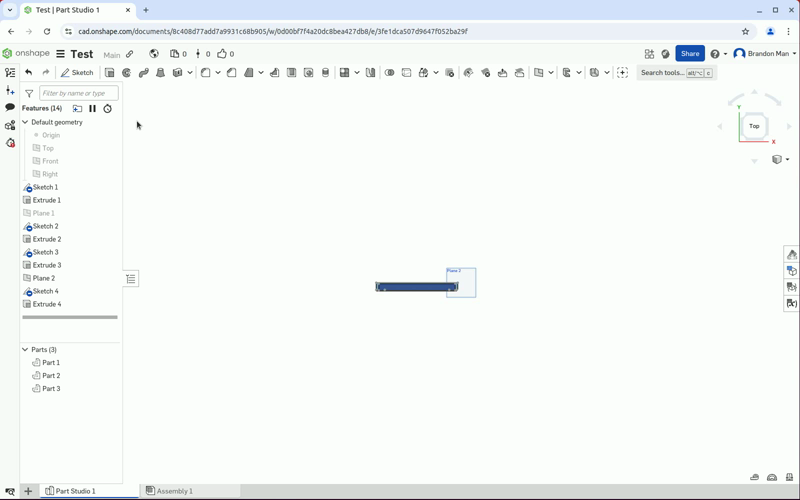
key(shift+h)
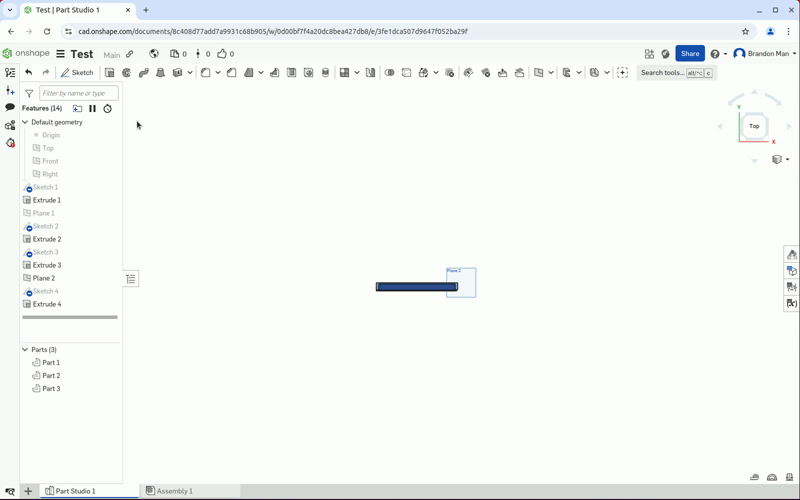
mouse_move(73, 189)
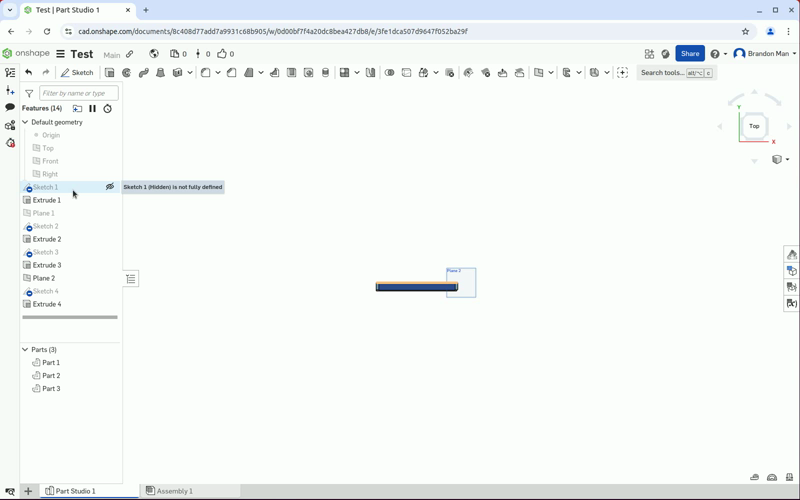
click(73, 189)
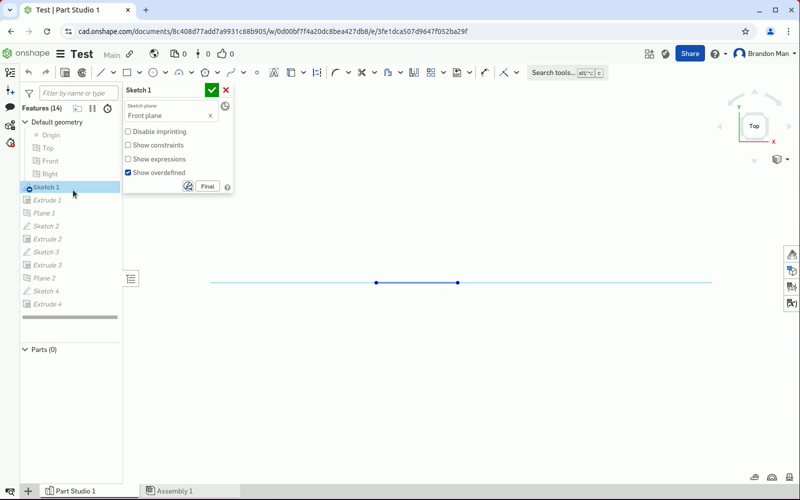
mouse_move(229, 92)
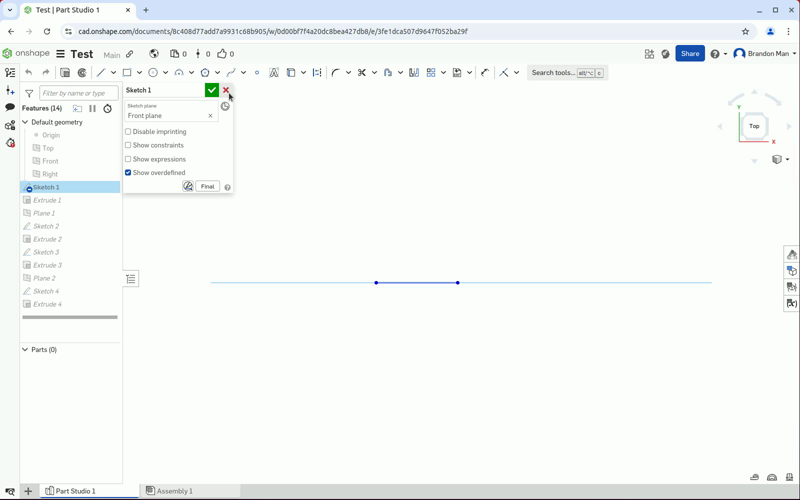
click(229, 92)
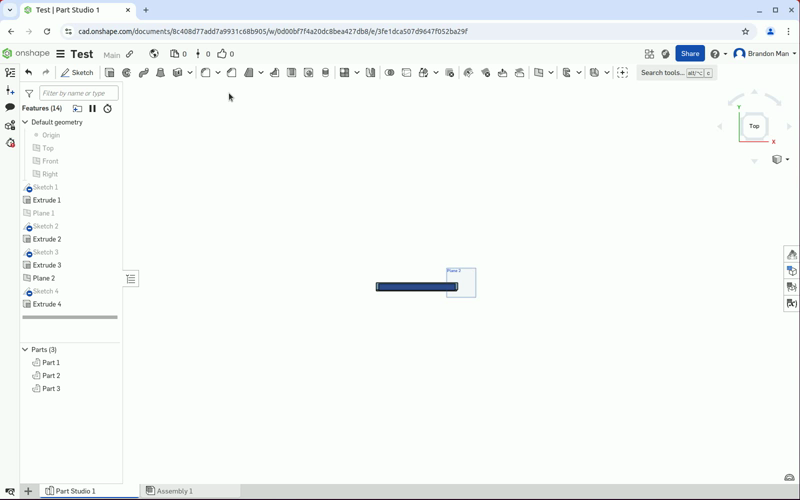
mouse_move(73, 352)
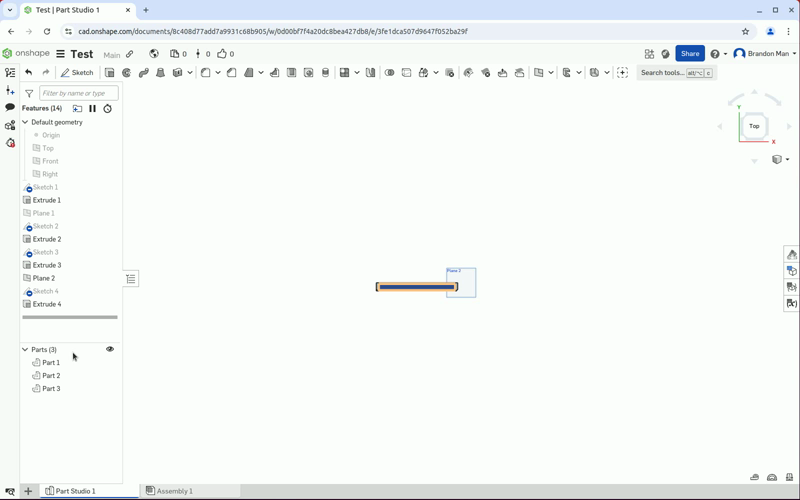
key(y)
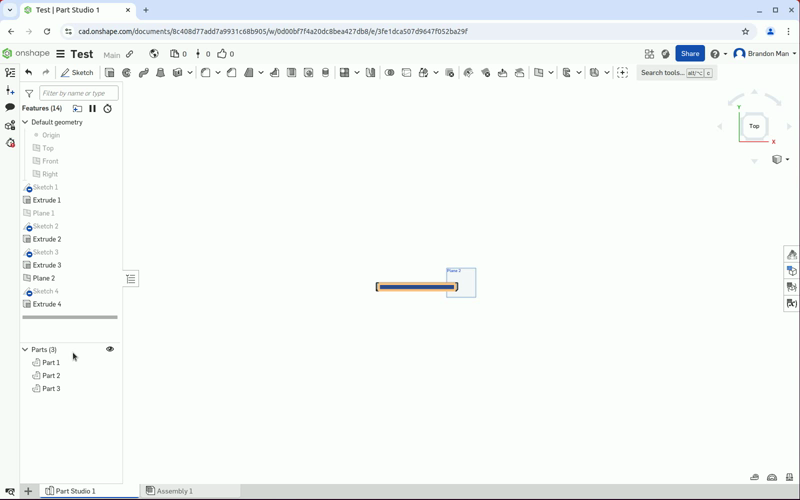
key(shift+p)
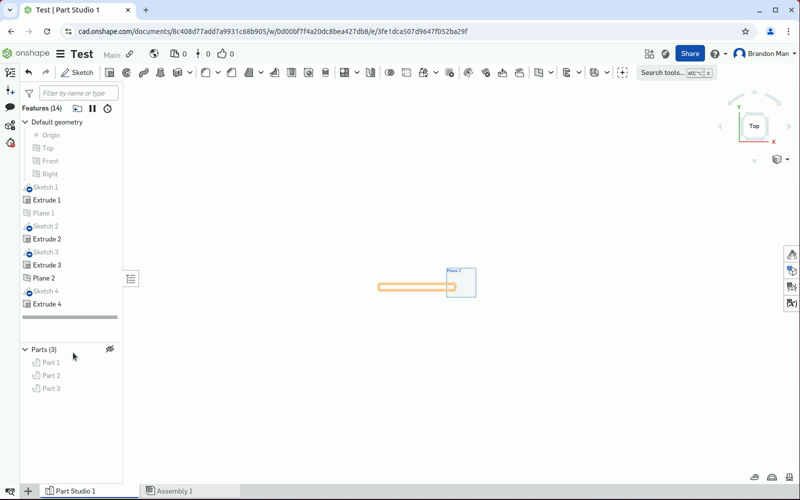
key(space)
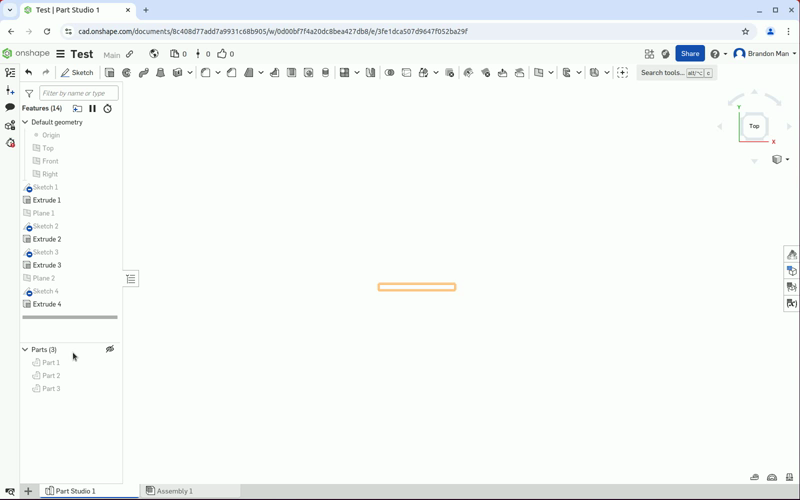
key_down(shift)
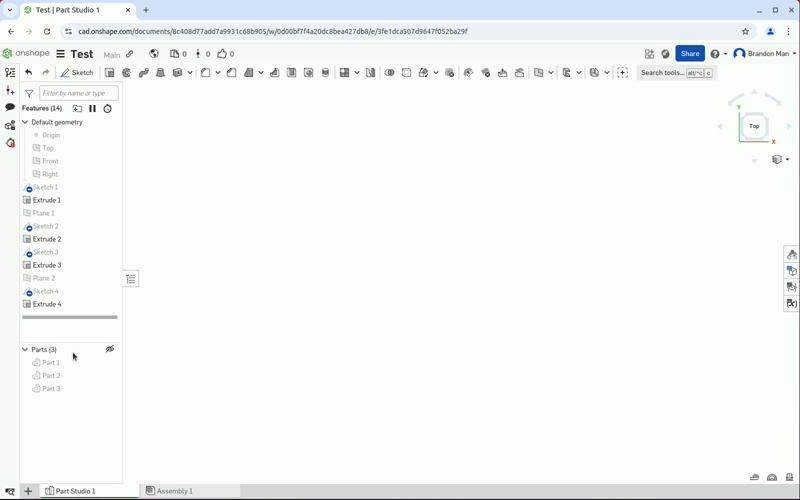
key(up)
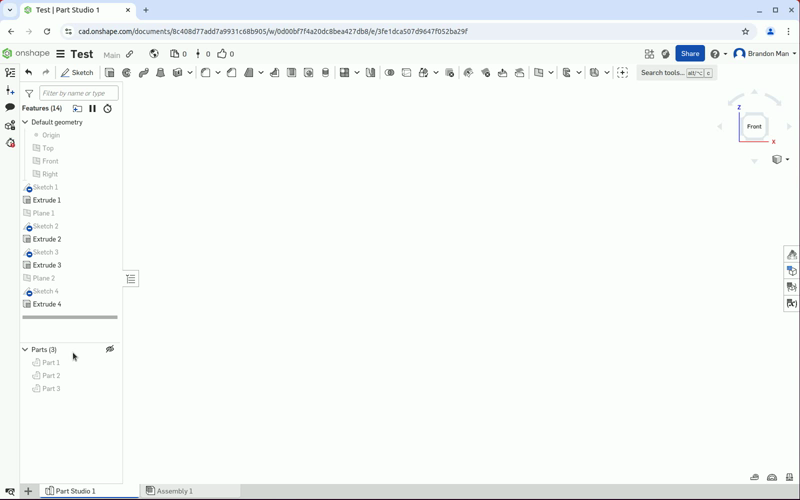
key_up(shift)
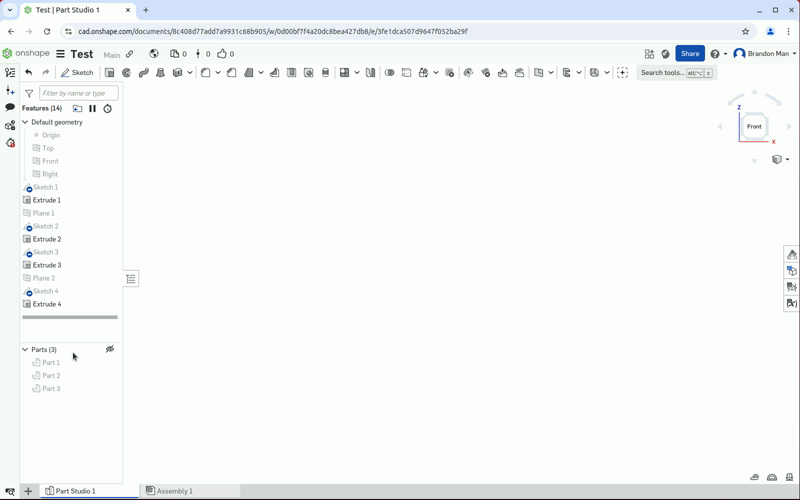
mouse_move(73, 352)
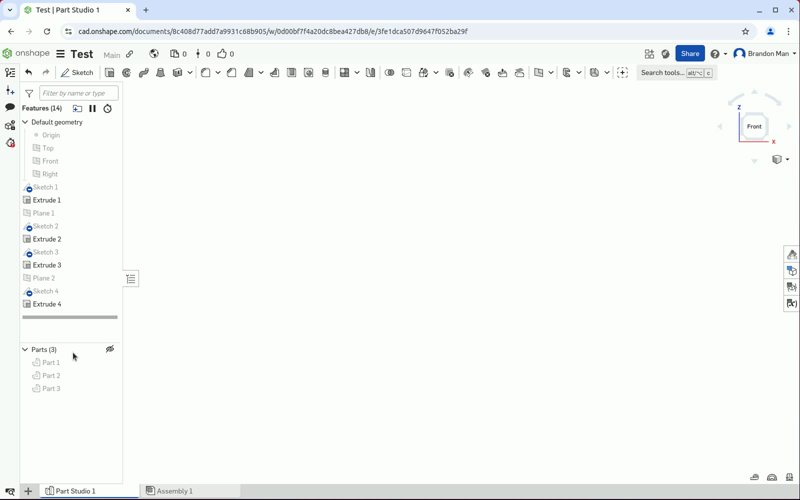
key(shift+y)
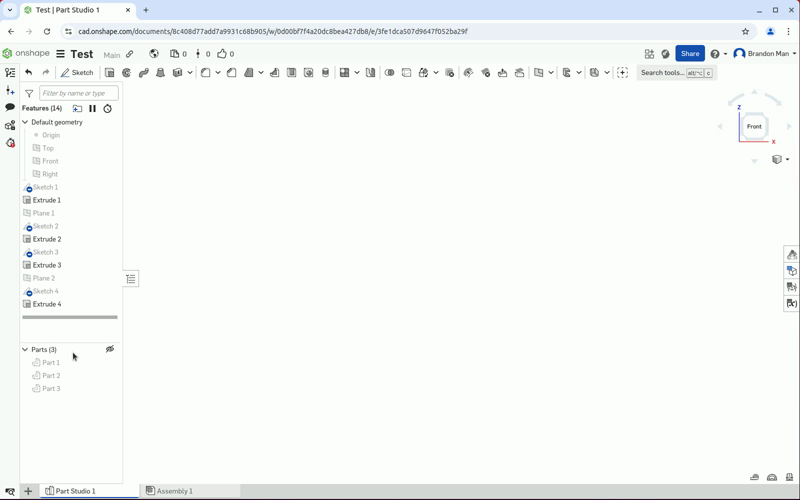
key(shift+s)
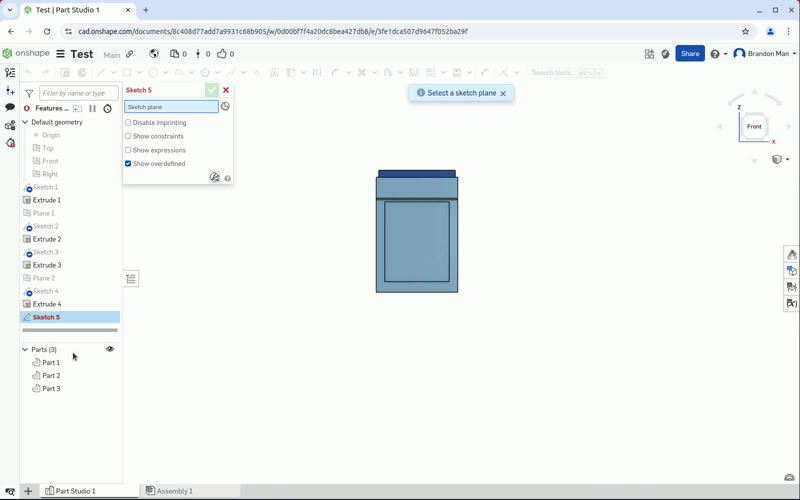
mouse_move(73, 215)
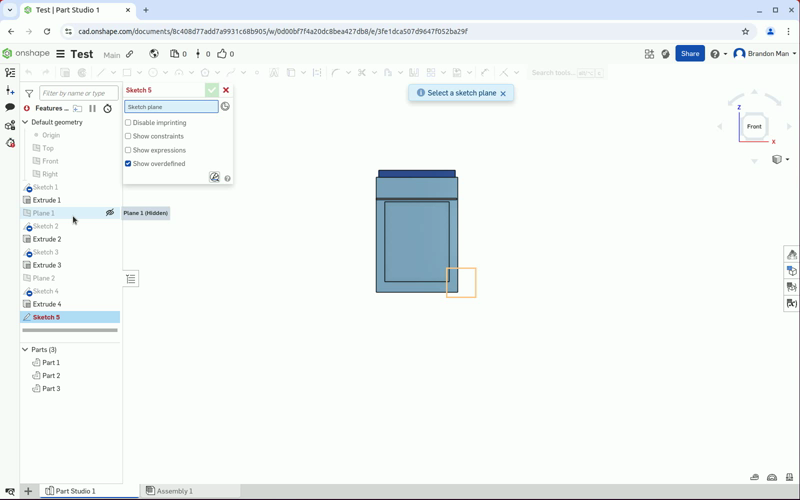
click(73, 215)
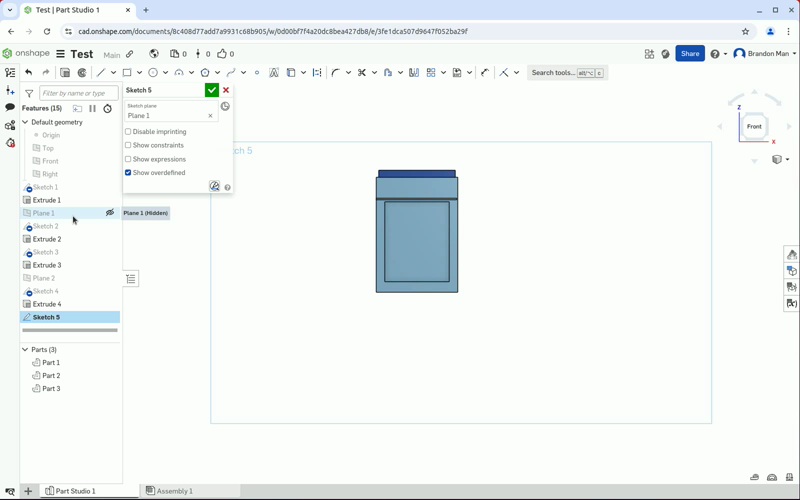
mouse_move(73, 352)
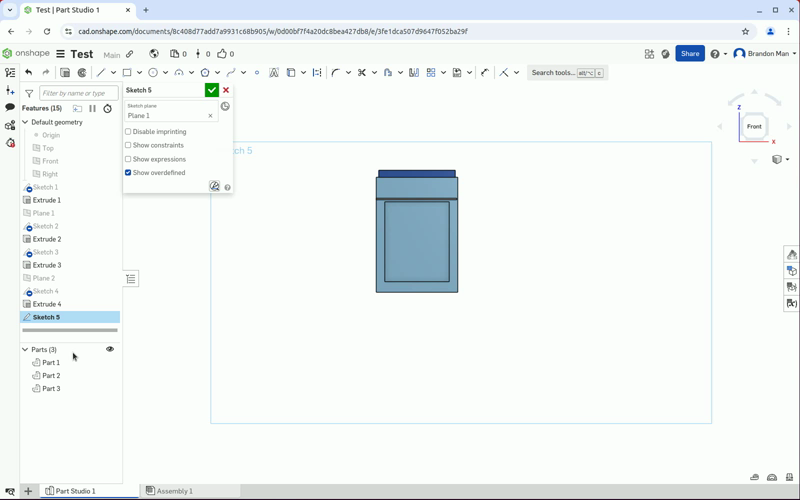
key(y)
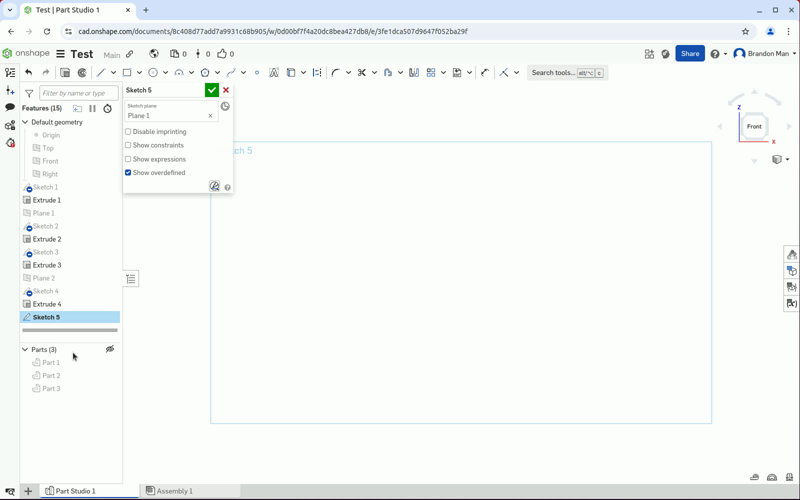
key(l)
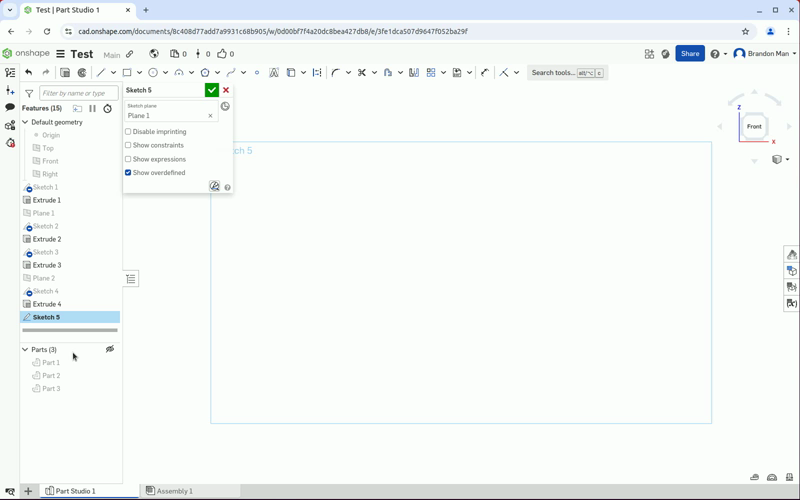
key_down(shift)
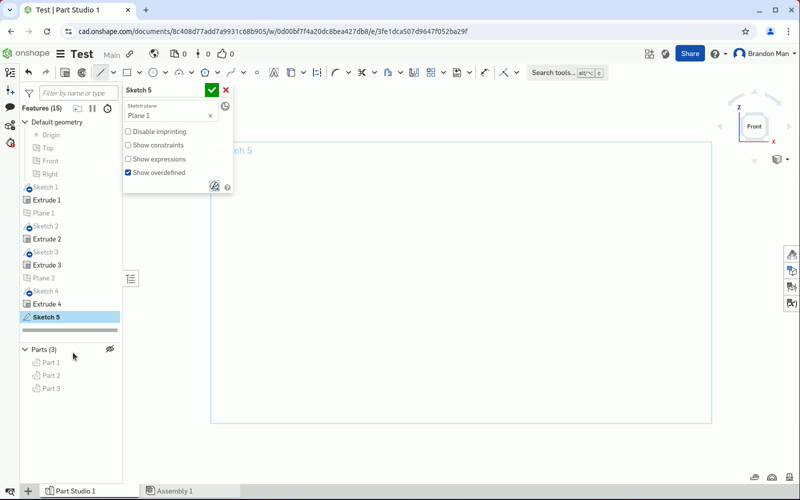
mouse_move(376, 185)
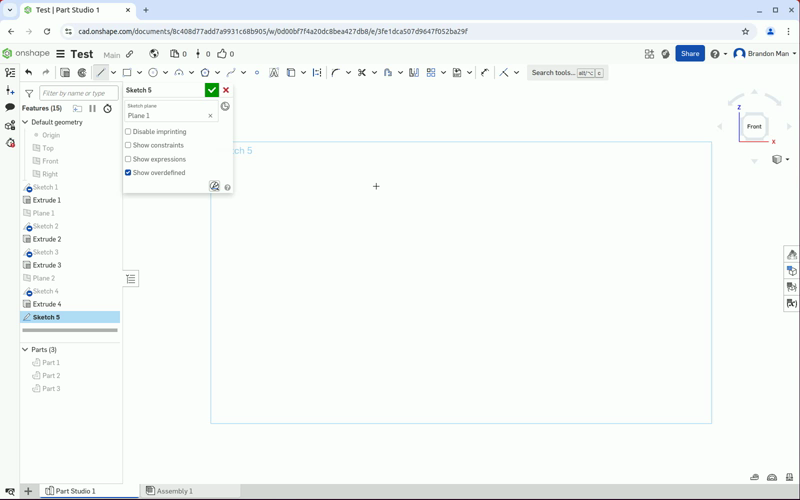
click(376, 185)
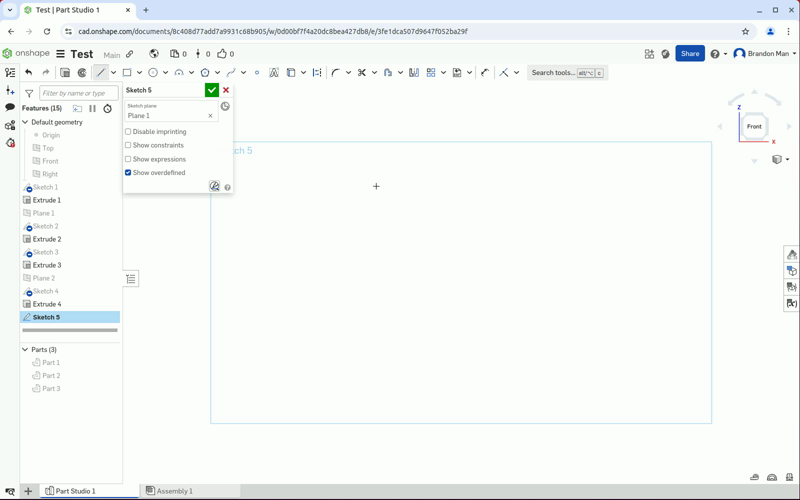
key_up(shift)
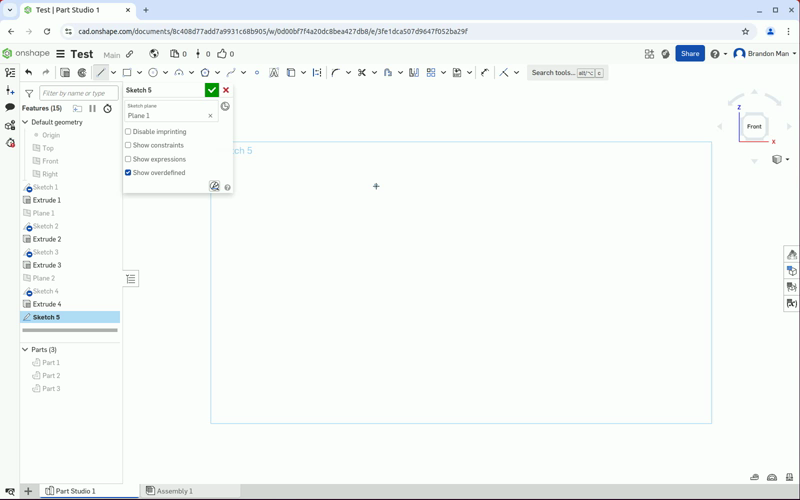
key_down(shift)
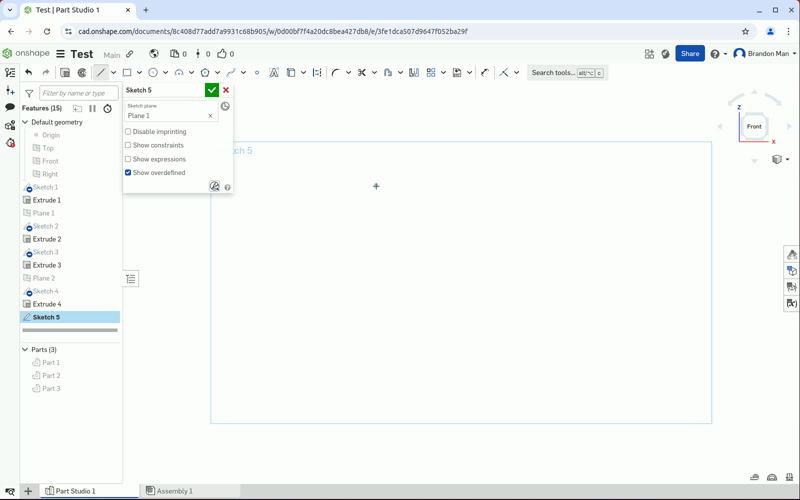
mouse_move(456, 185)
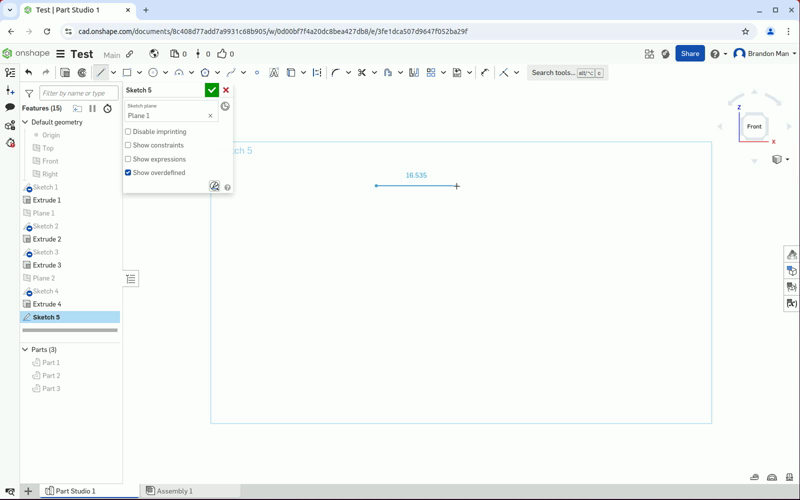
click(456, 185)
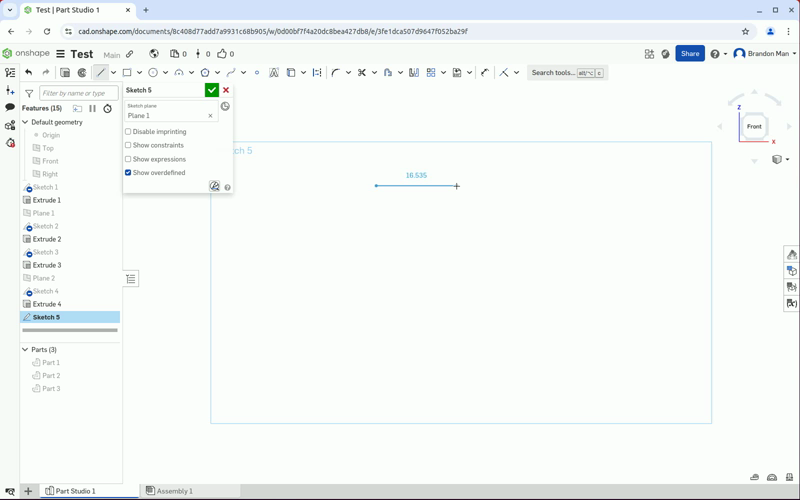
key_up(shift)
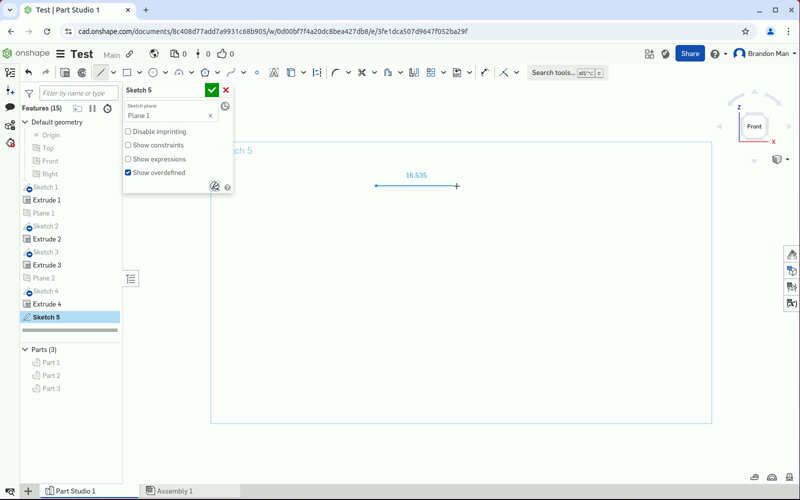
key_down(shift)
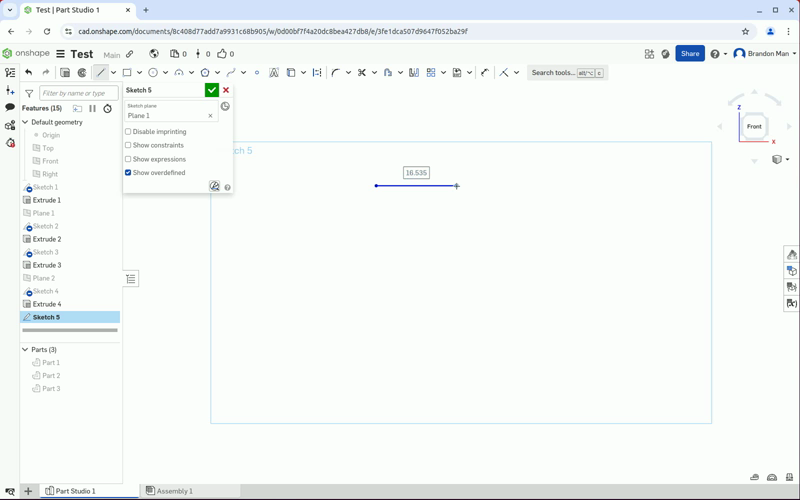
mouse_move(486, 185)
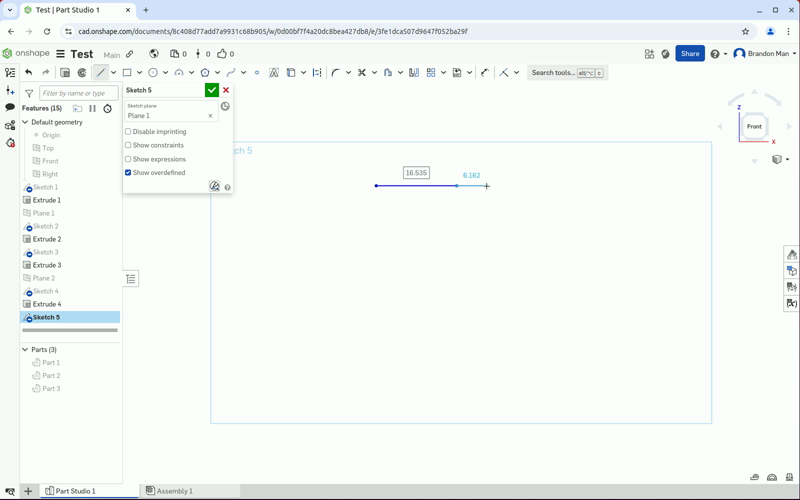
mouse_move(456, 177)
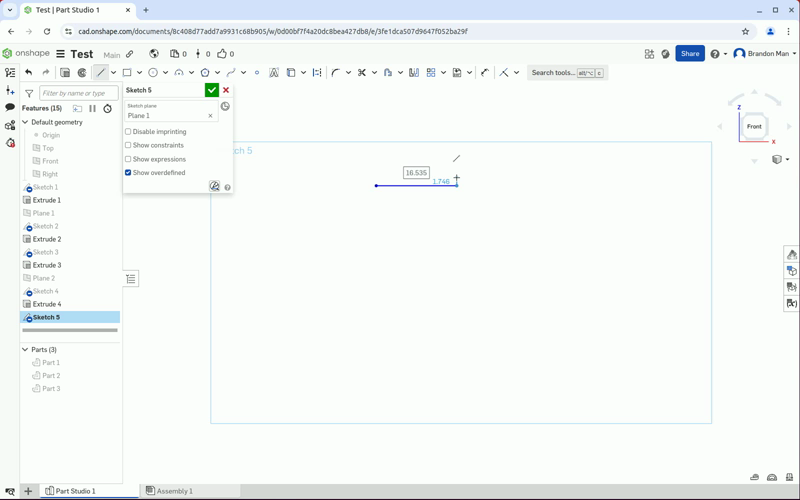
click(456, 177)
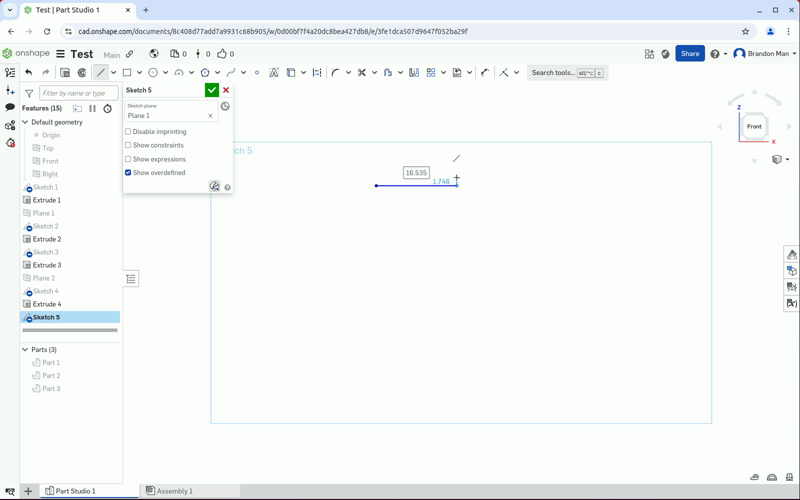
key_up(shift)
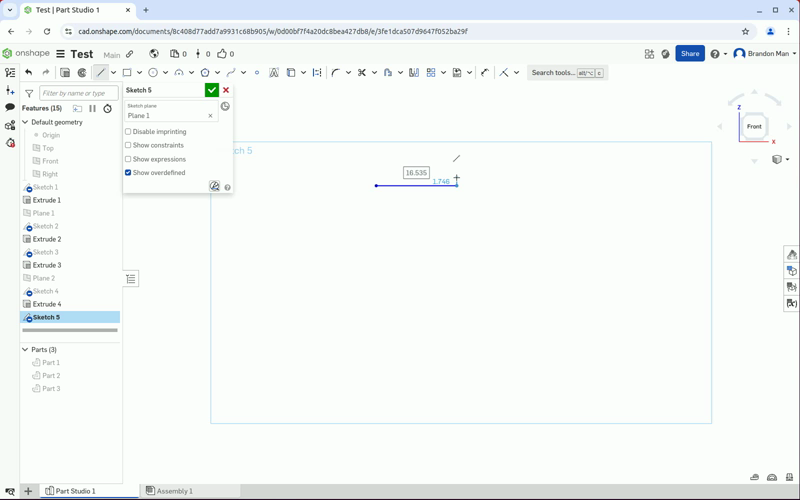
key_down(shift)
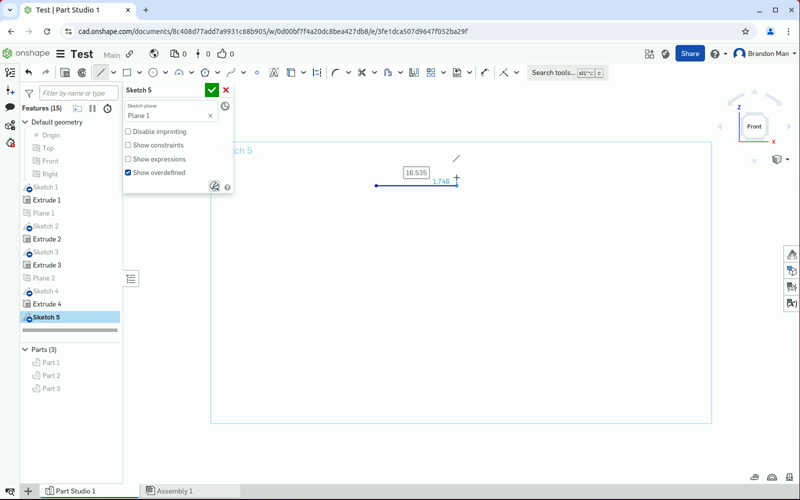
mouse_move(376, 177)
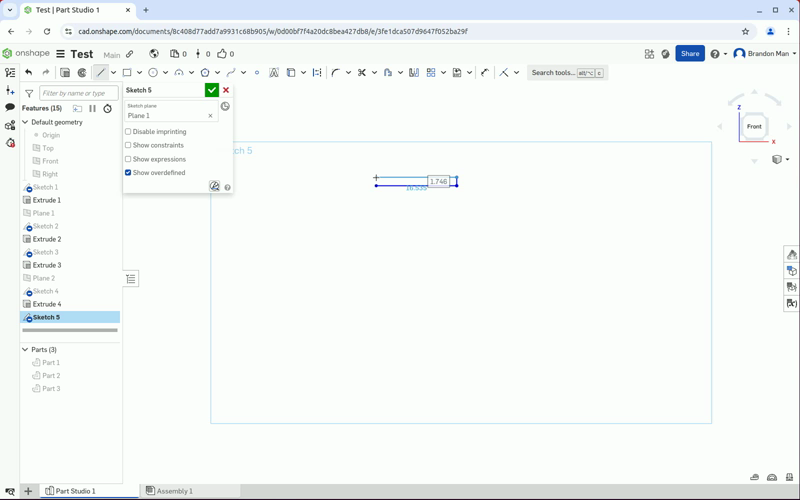
click(376, 177)
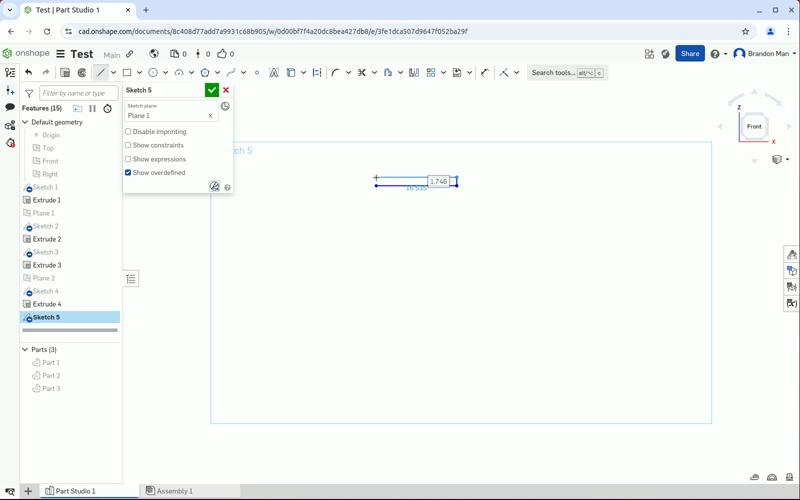
key_up(shift)
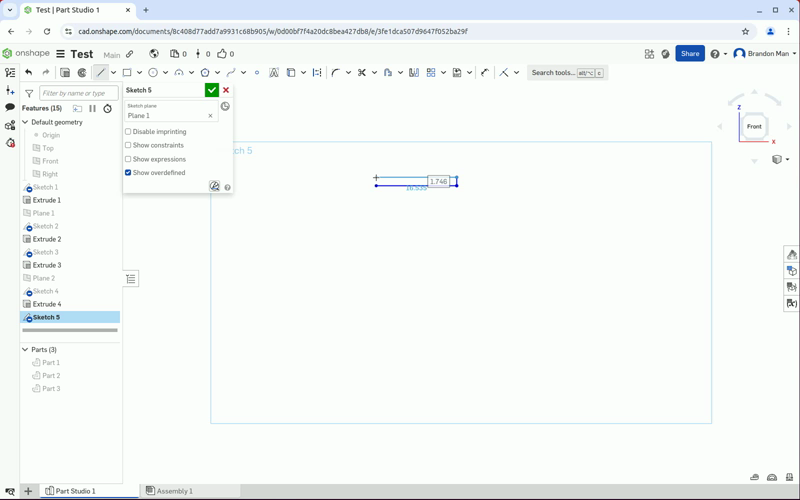
mouse_move(406, 177)
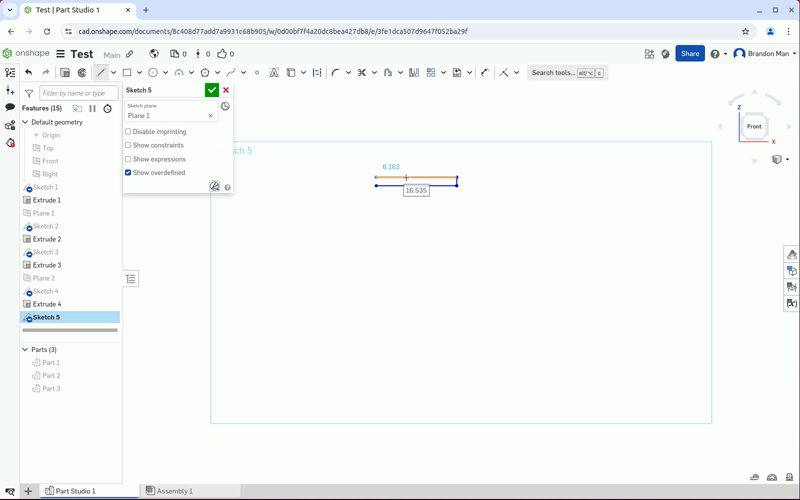
key_down(shift)
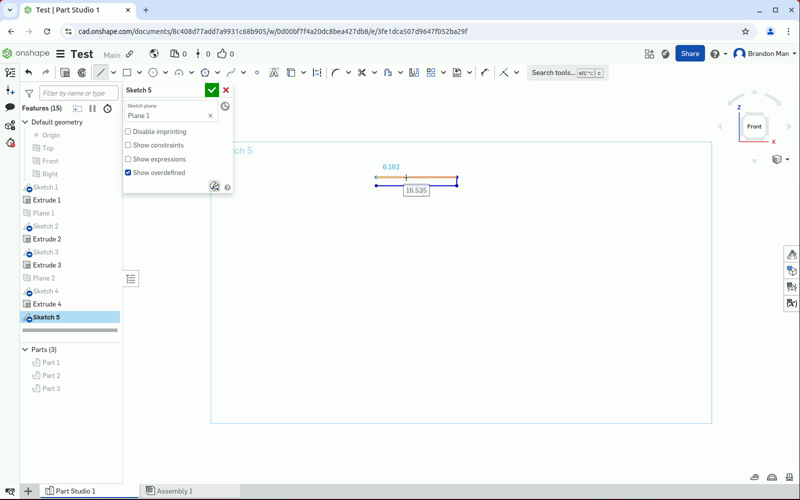
mouse_move(376, 185)
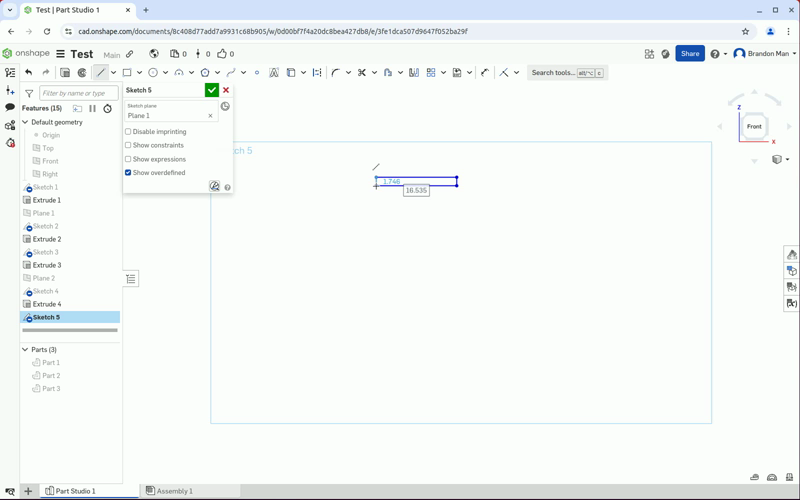
key_up(shift)
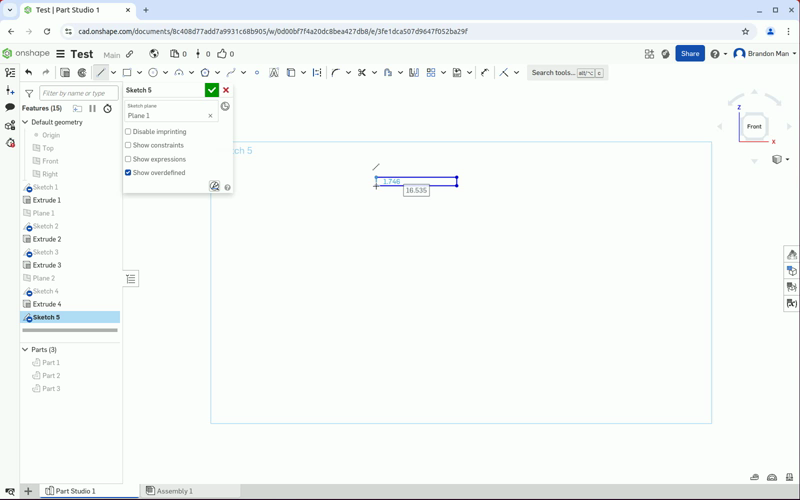
click(376, 185)
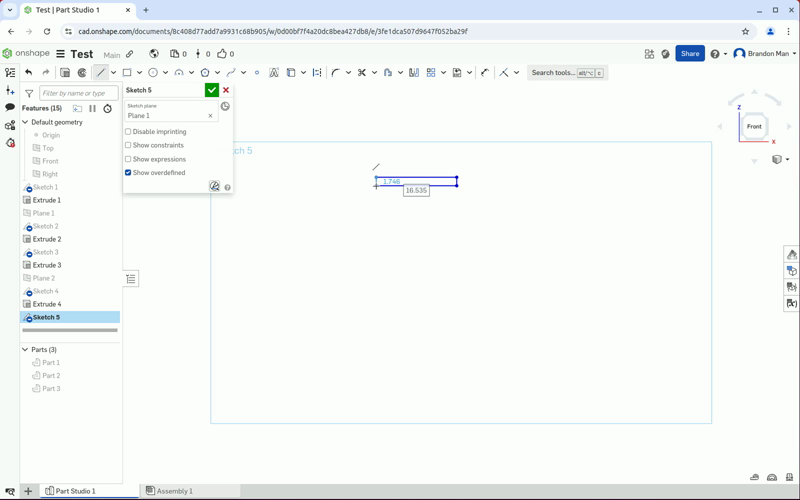
key(esc)
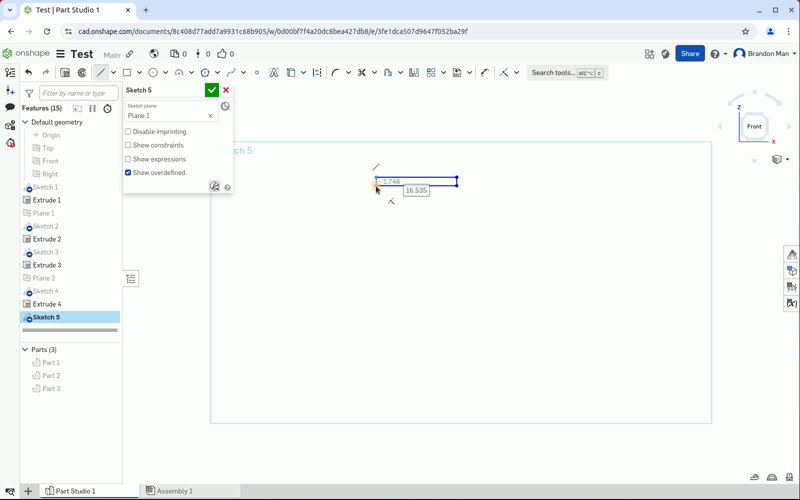
mouse_move(431, 184)
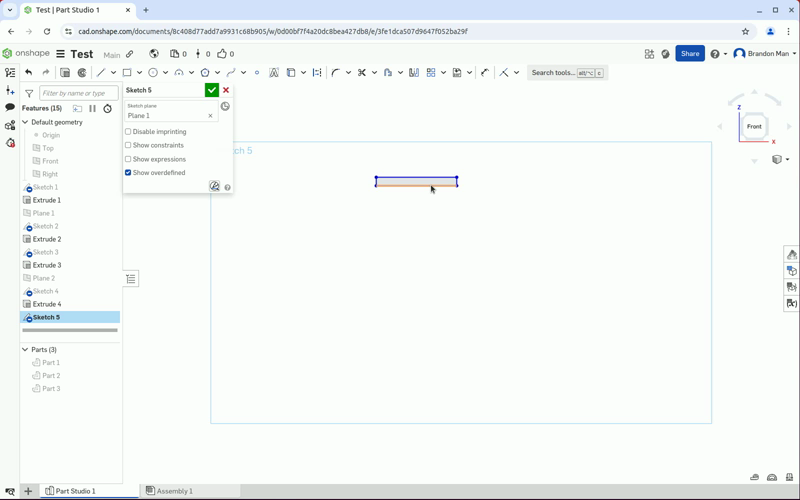
scroll(6)
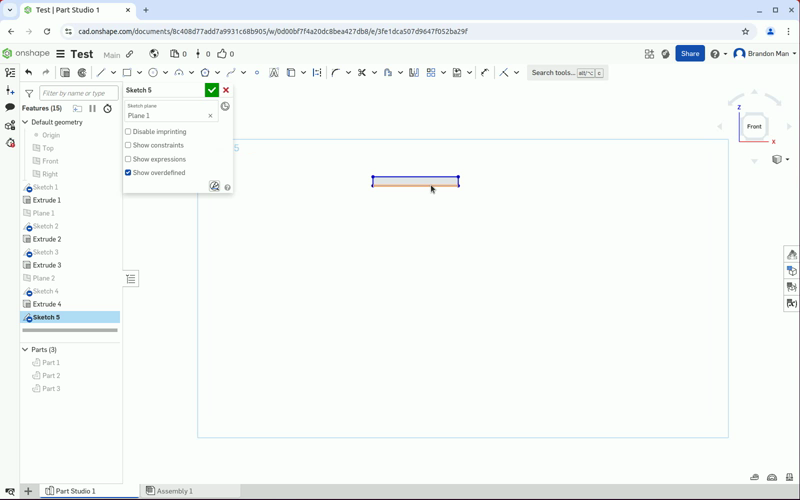
scroll(6)
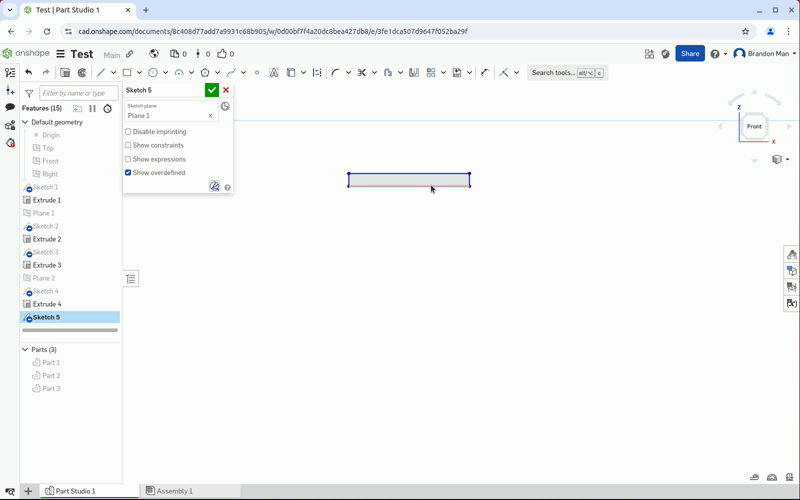
scroll(6)
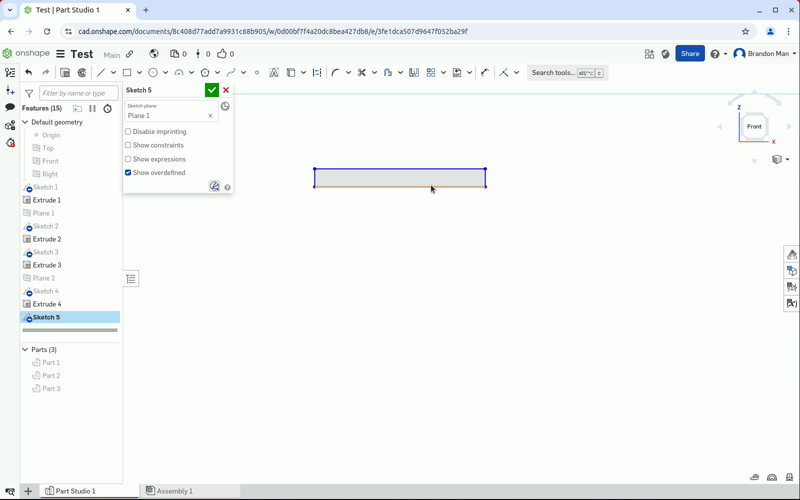
scroll(6)
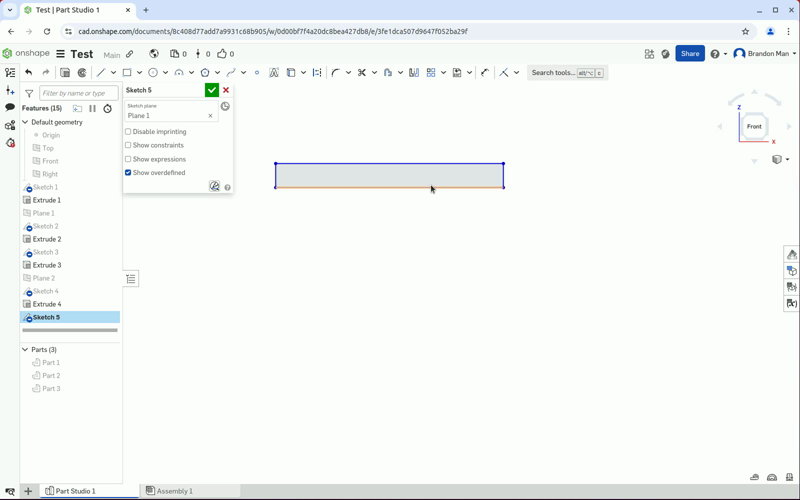
scroll(6)
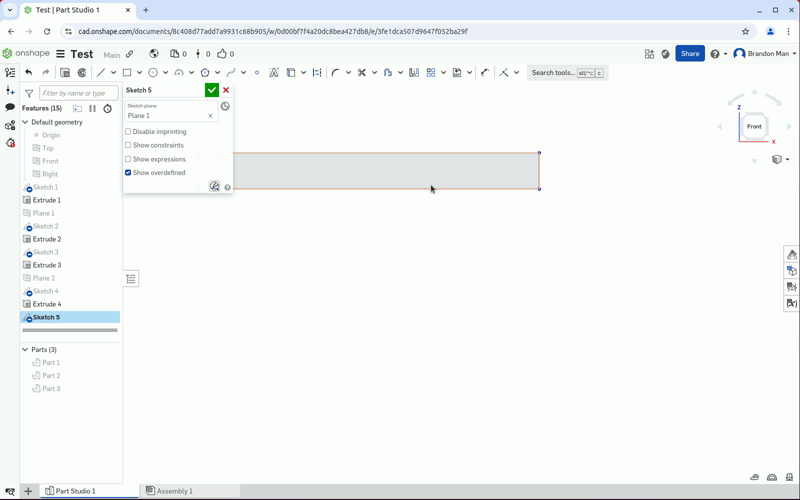
scroll(6)
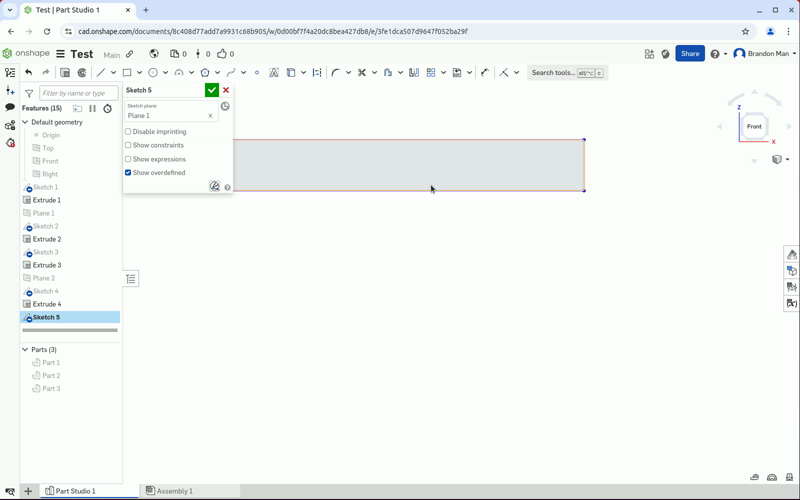
scroll(6)
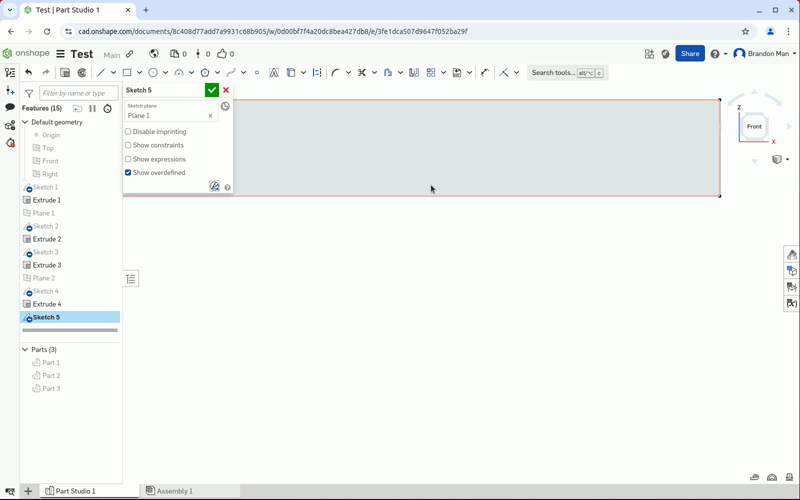
click(431, 184)
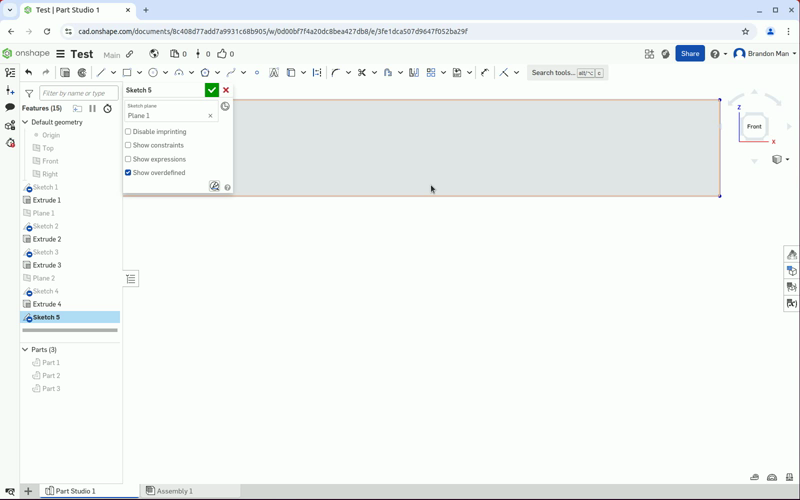
scroll(-6)
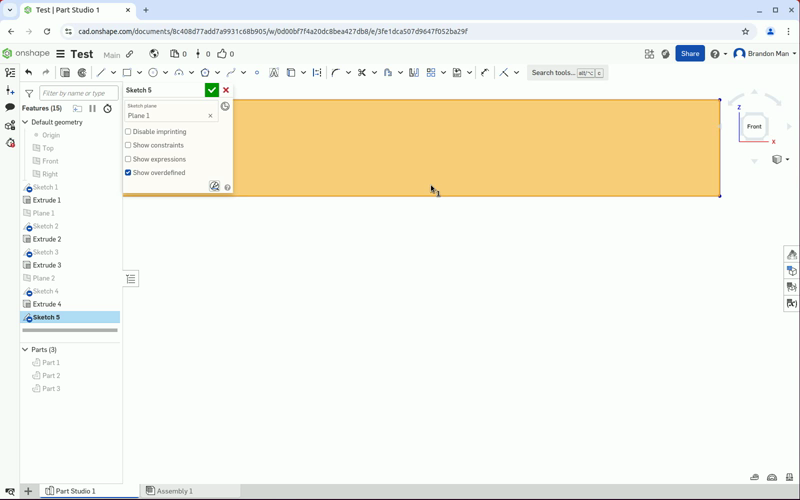
scroll(-6)
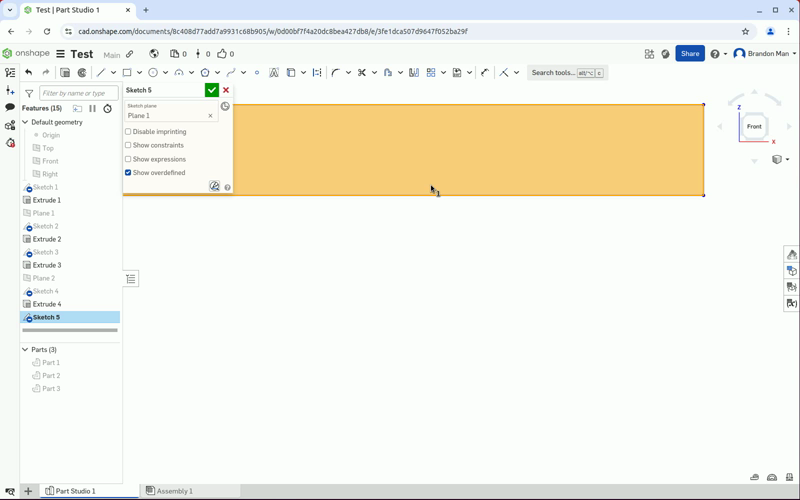
scroll(-6)
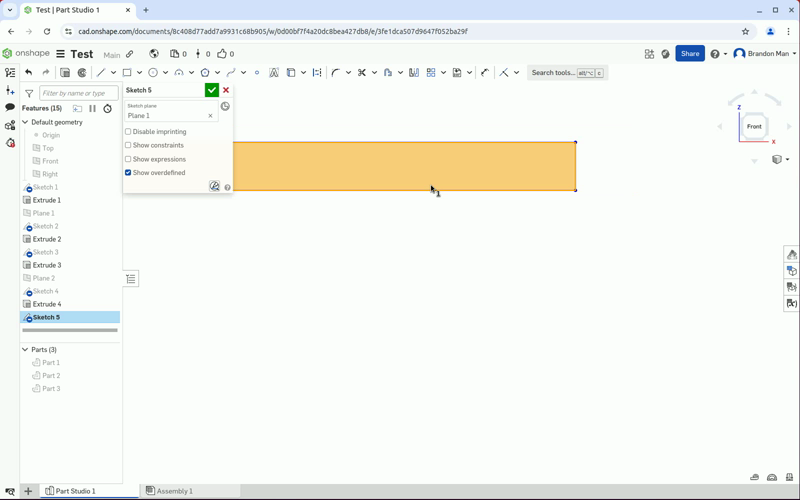
scroll(-6)
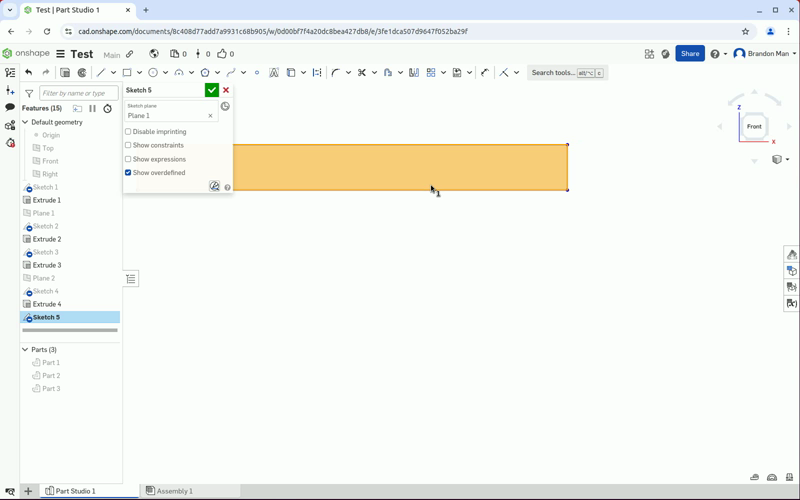
scroll(-6)
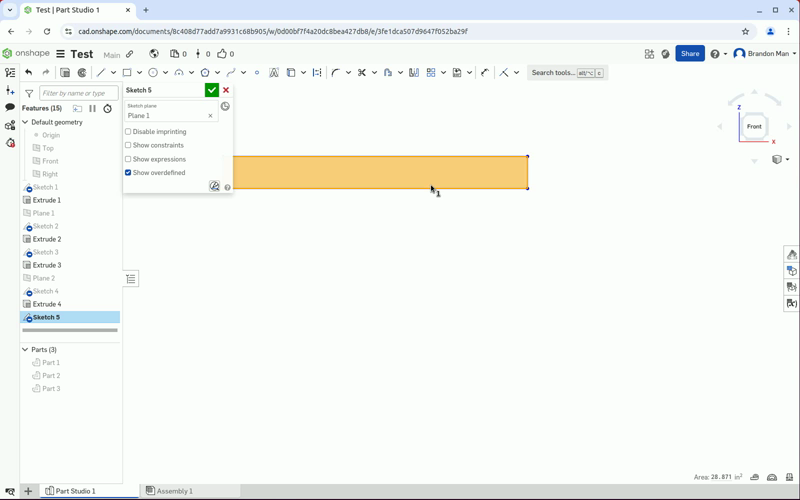
scroll(-6)
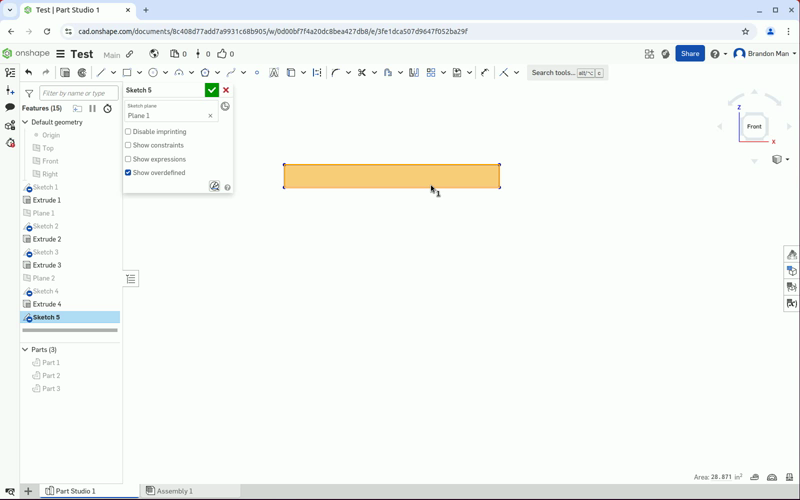
scroll(-6)
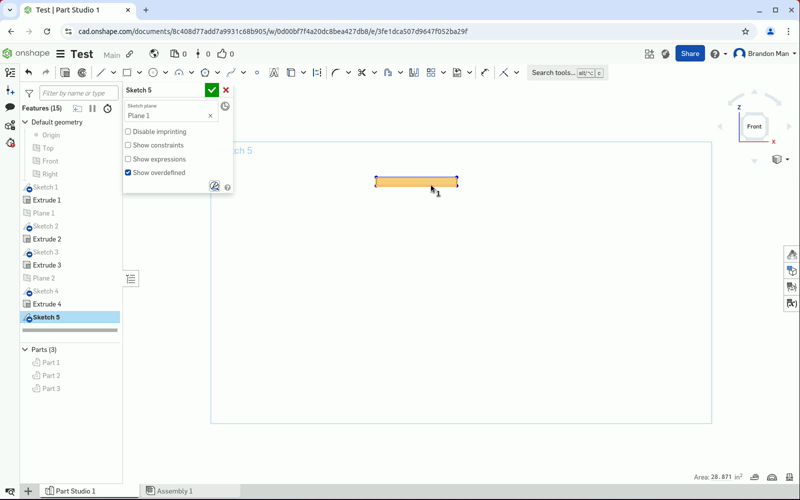
mouse_move(73, 352)
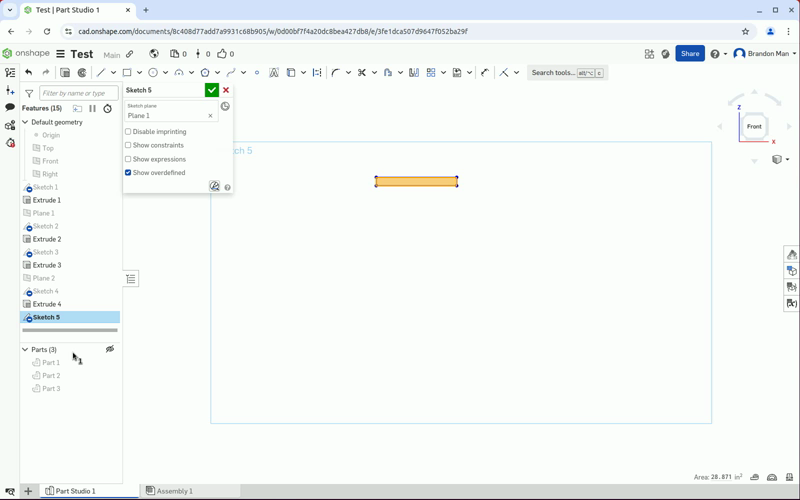
key(shift+y)
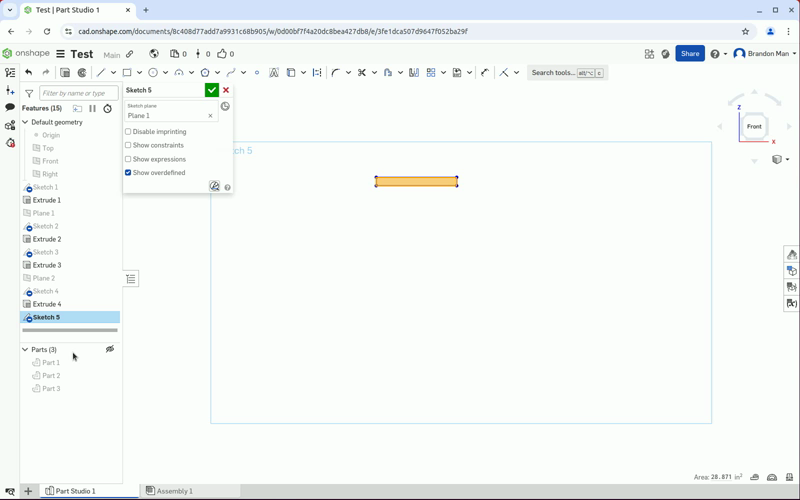
key(shift+e)
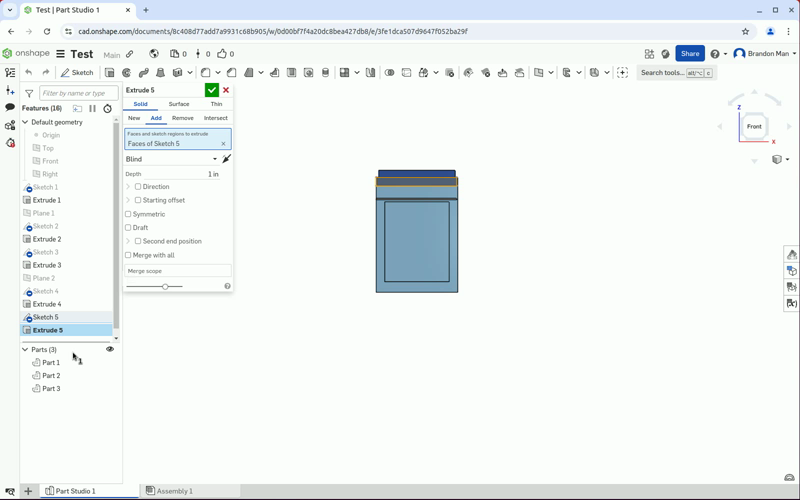
mouse_move(143, 106)
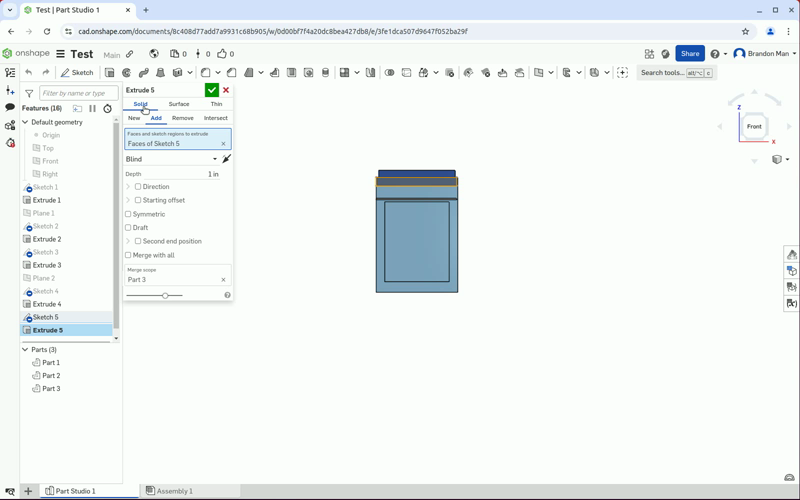
click(143, 106)
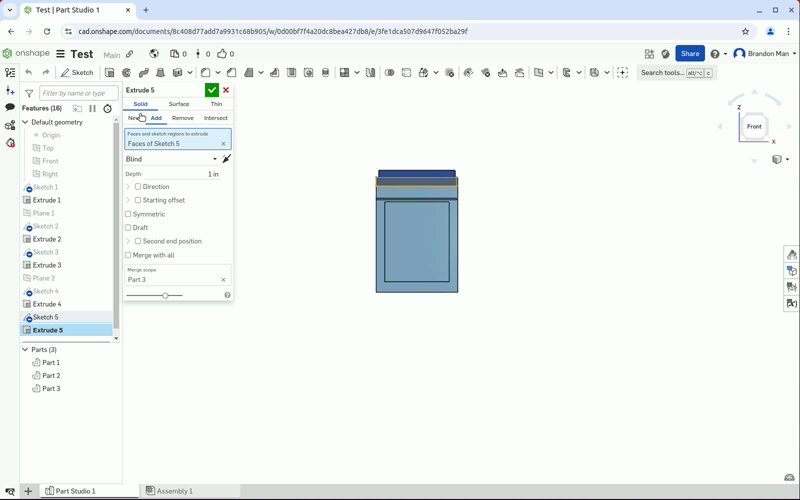
mouse_move(137, 120)
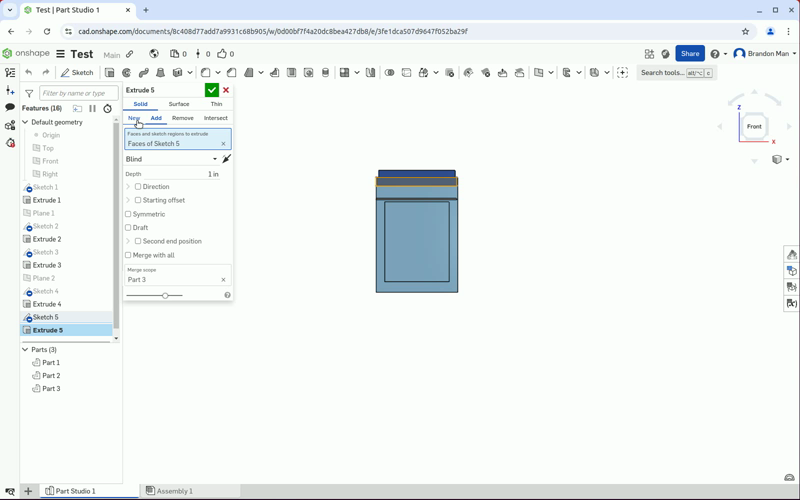
click(137, 120)
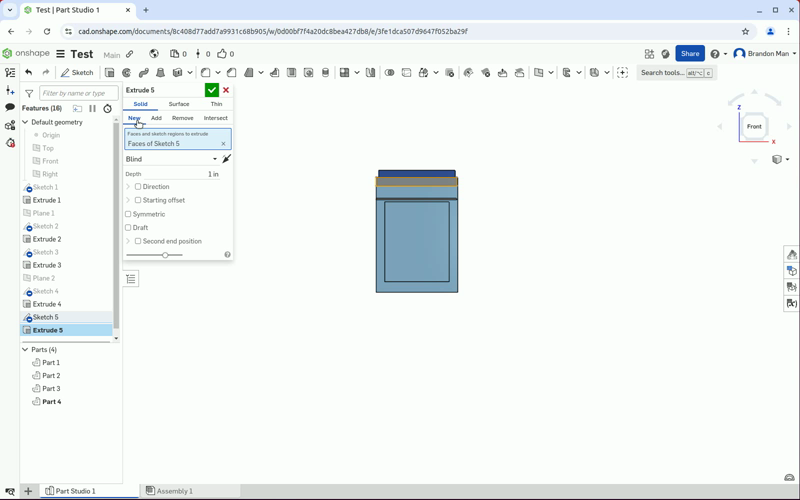
key(tab, 4)
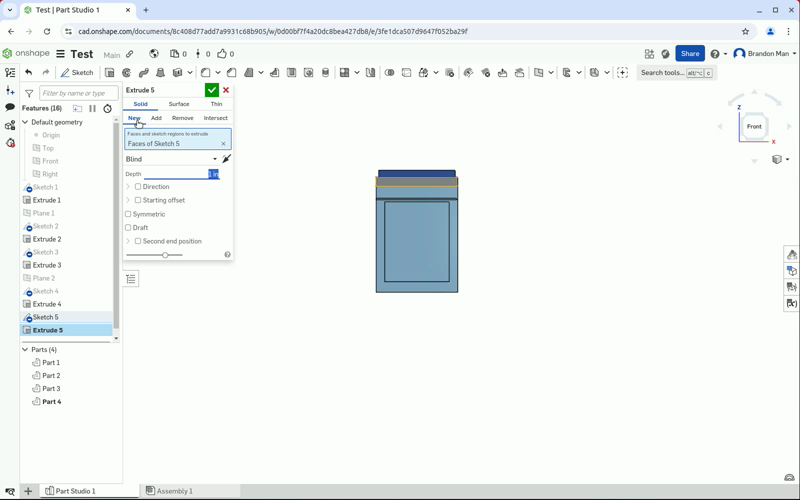
text(0.241)
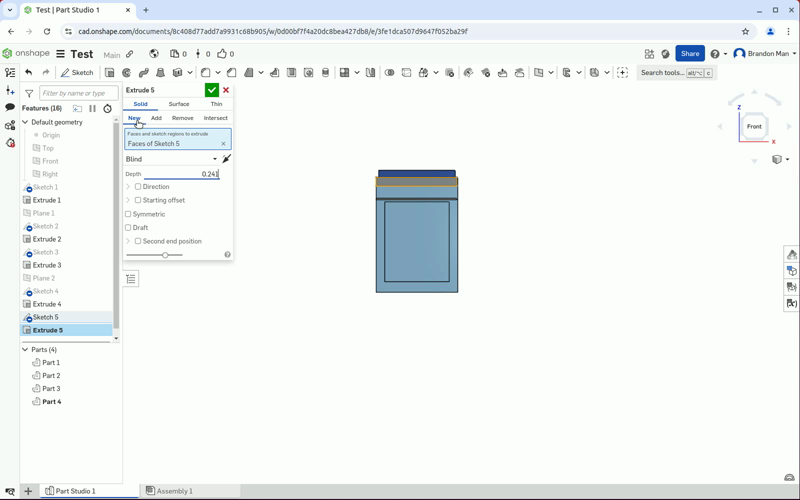
key(enter)
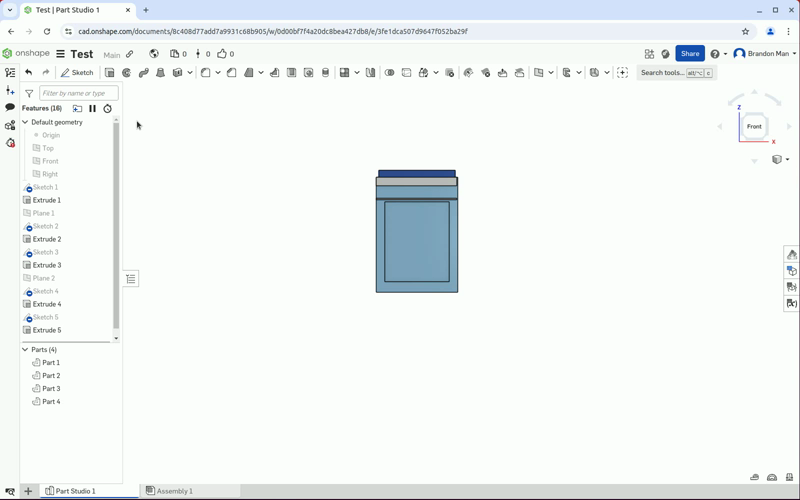
key(shift+h)
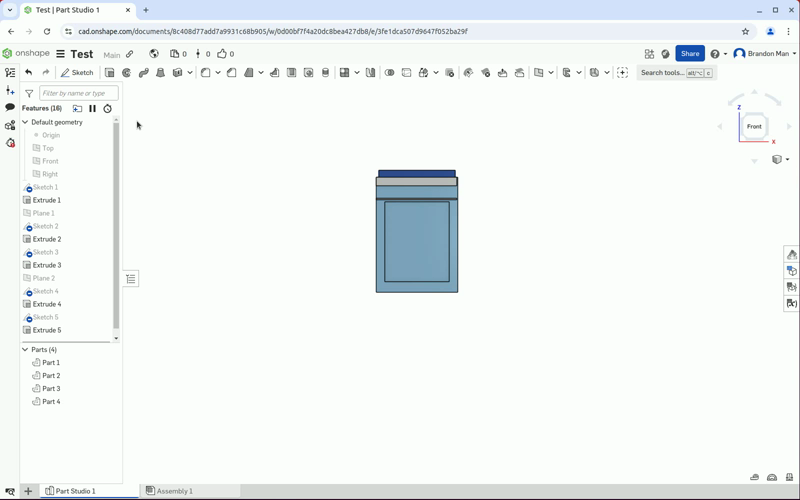
key(shift+h)
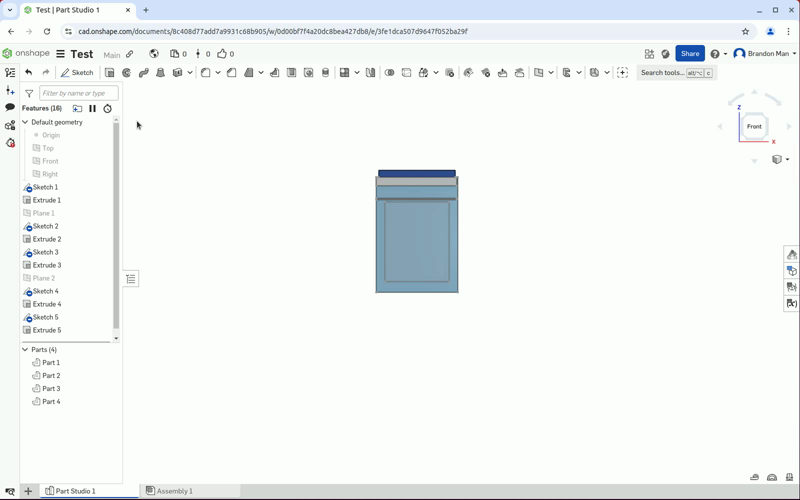
key(shift+7)
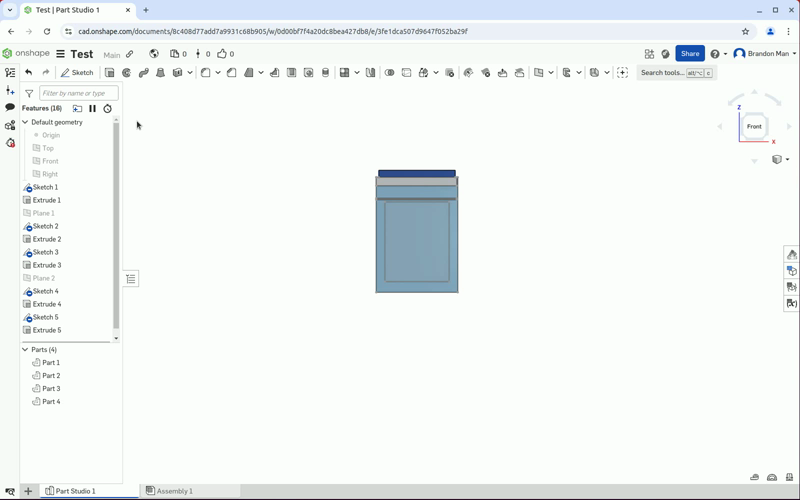
key(left, 2)
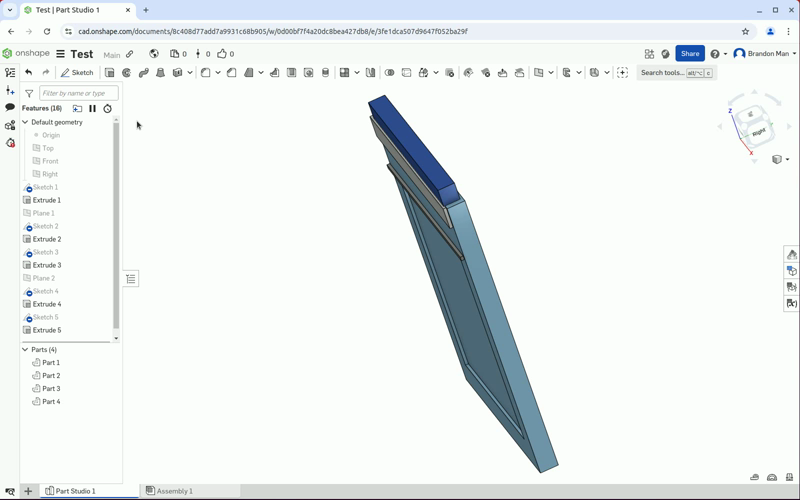
key(down, 2)
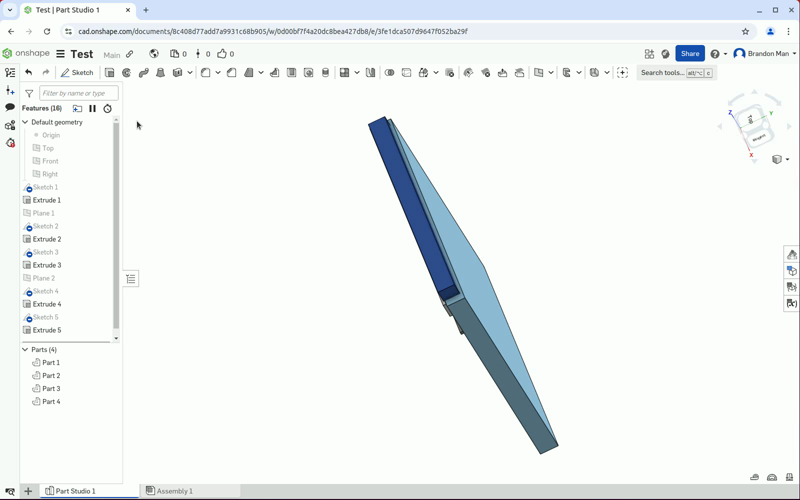
key(up, 2)
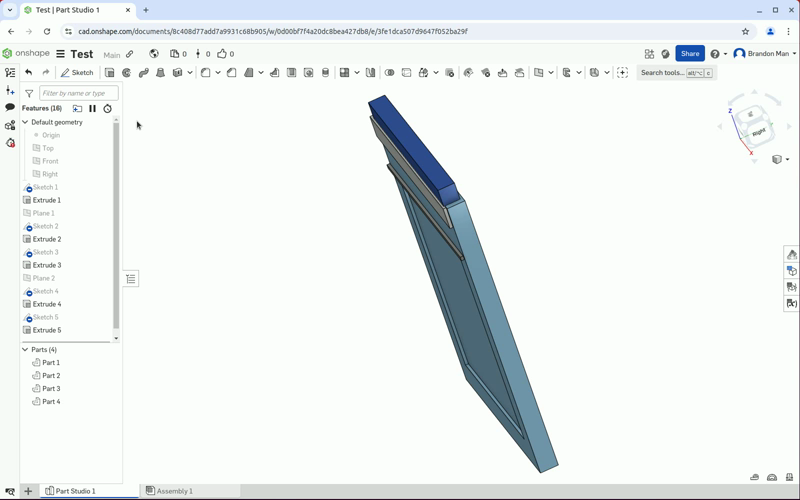
key(right, 2)
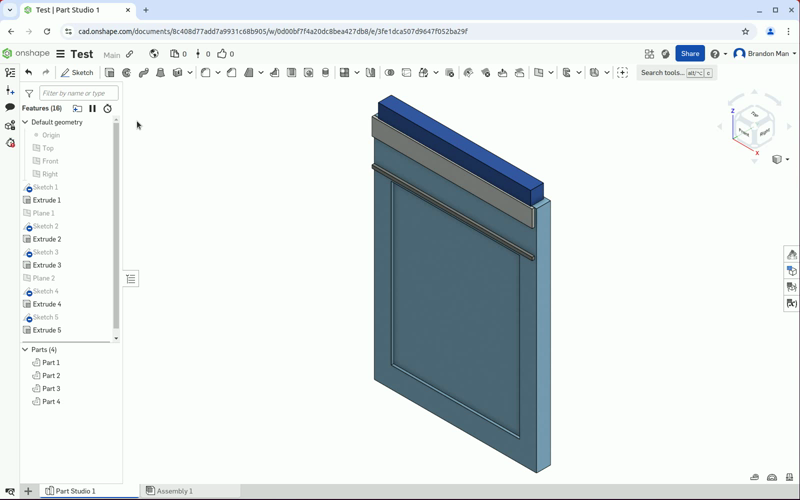
mouse_move(69, 189)
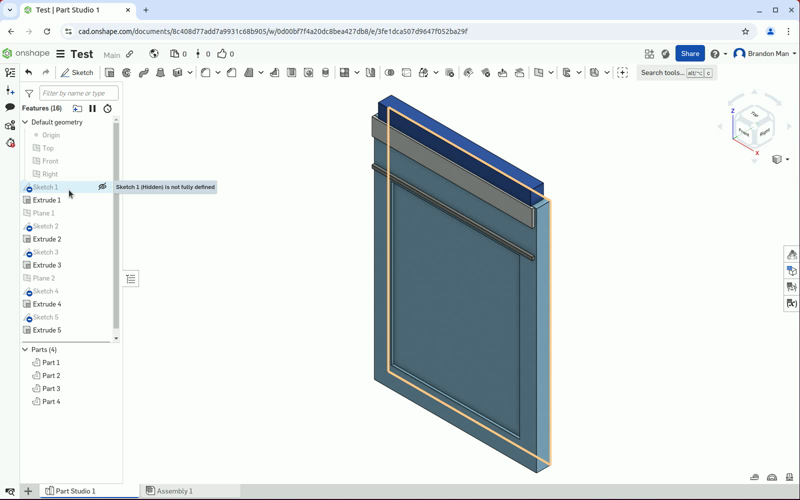
click(69, 189)